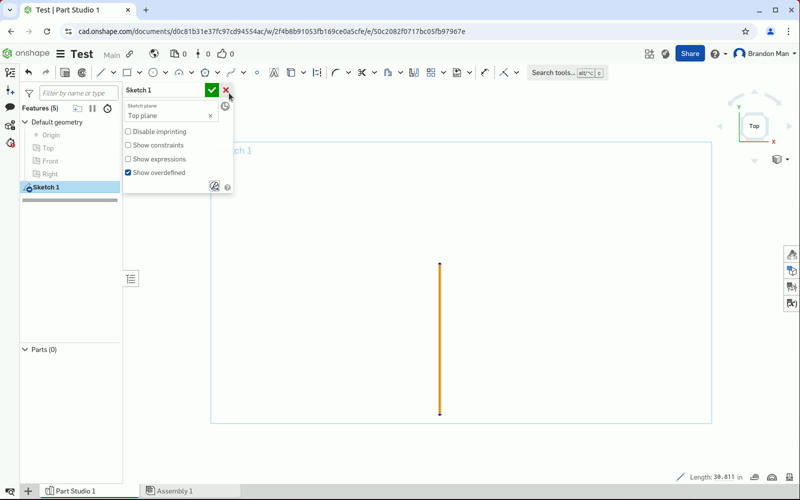
key(shift+h)
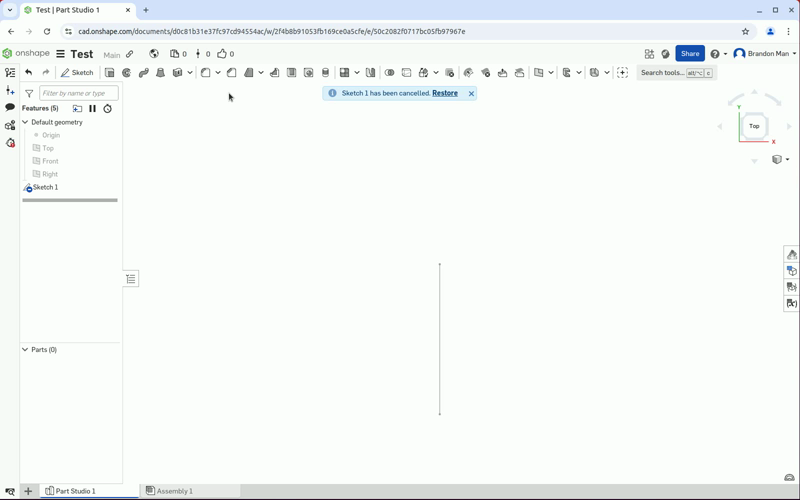
mouse_move(73, 352)
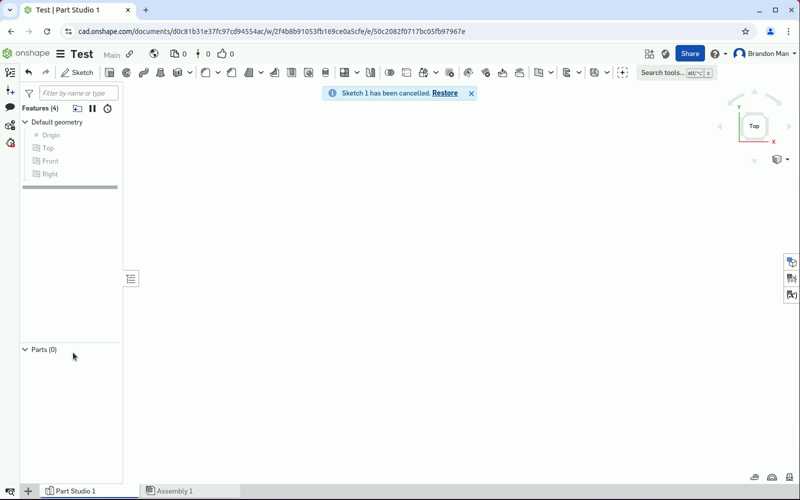
key(y)
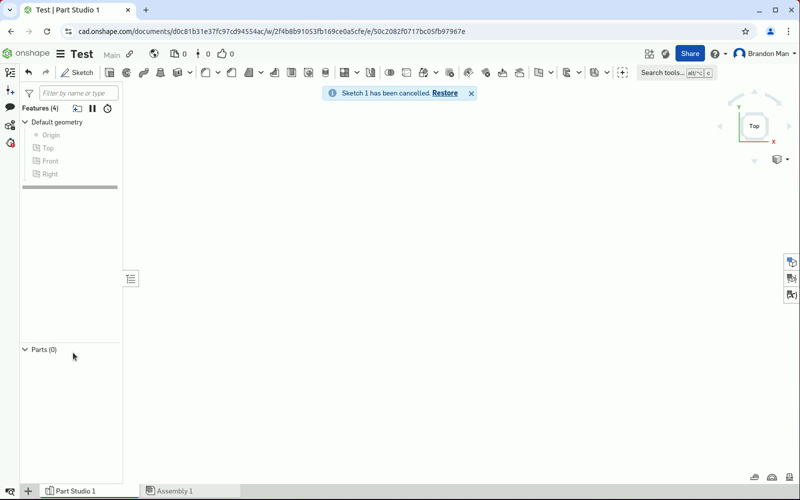
key(shift+p)
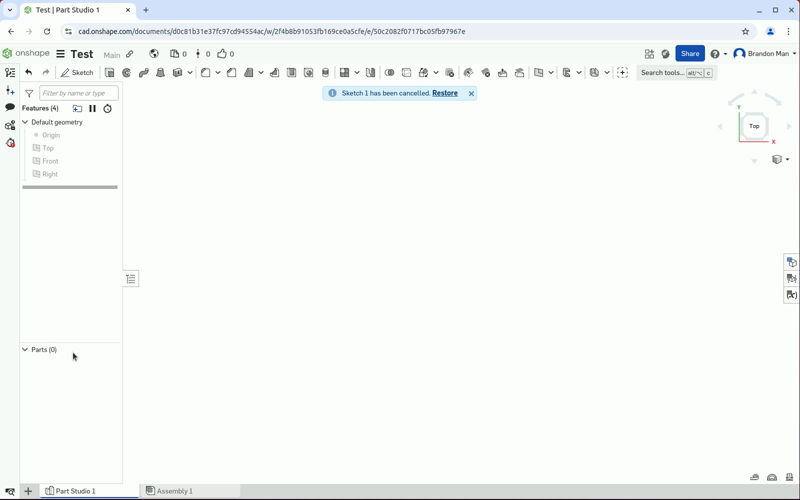
key(space)
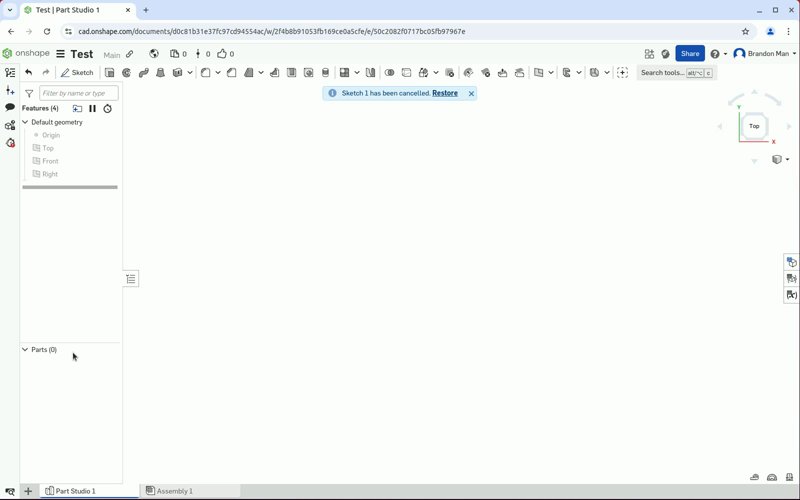
key_down(shift)
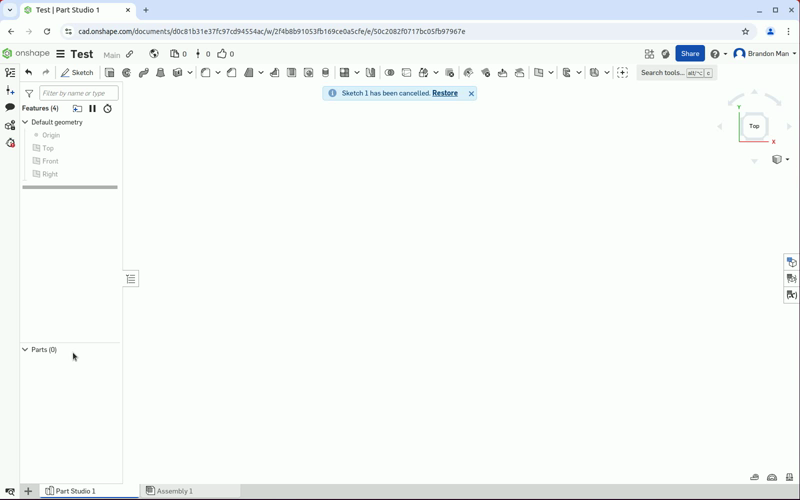
key(up)
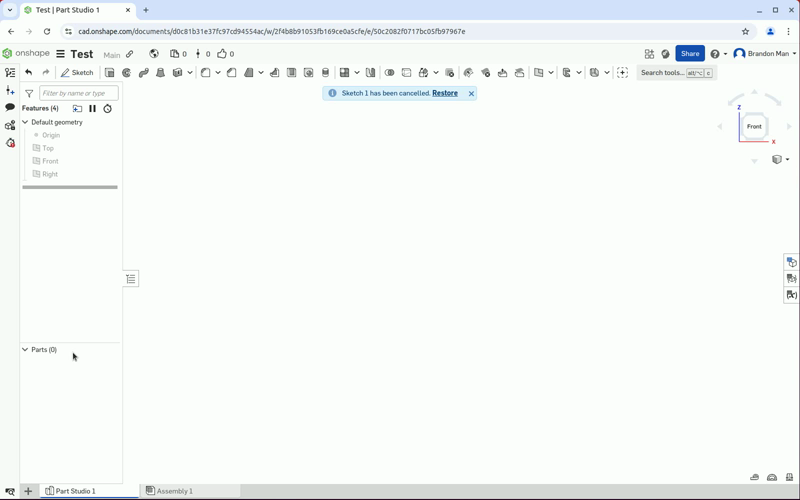
key_up(shift)
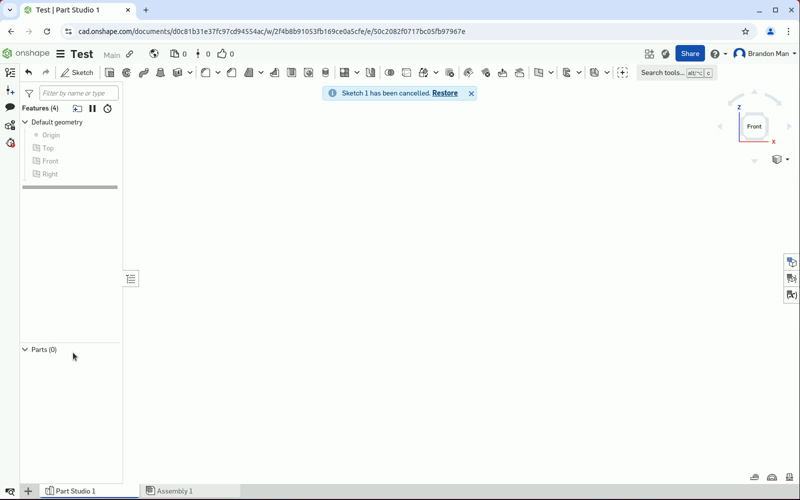
mouse_move(73, 352)
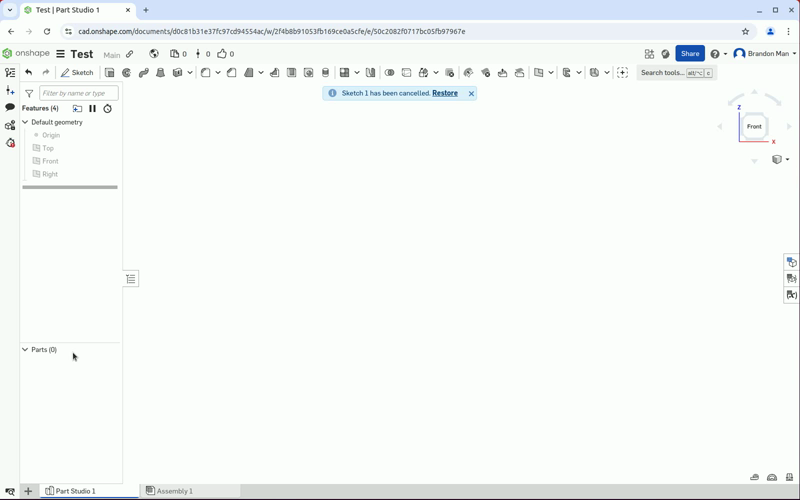
key(shift+y)
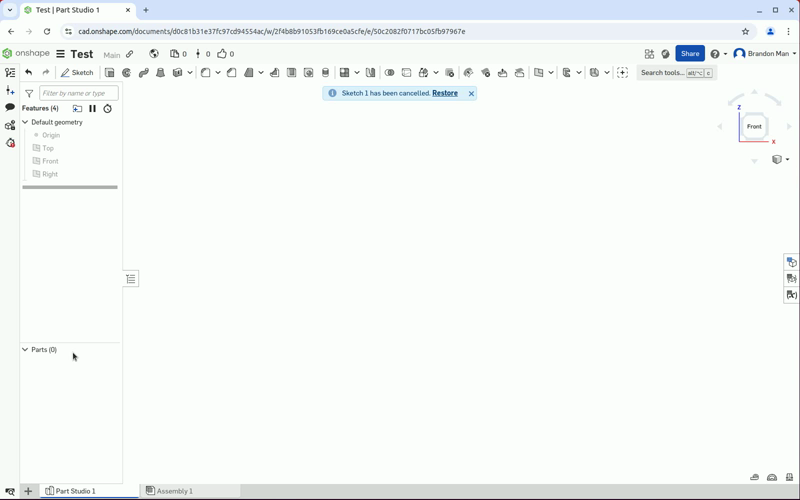
key(shift+s)
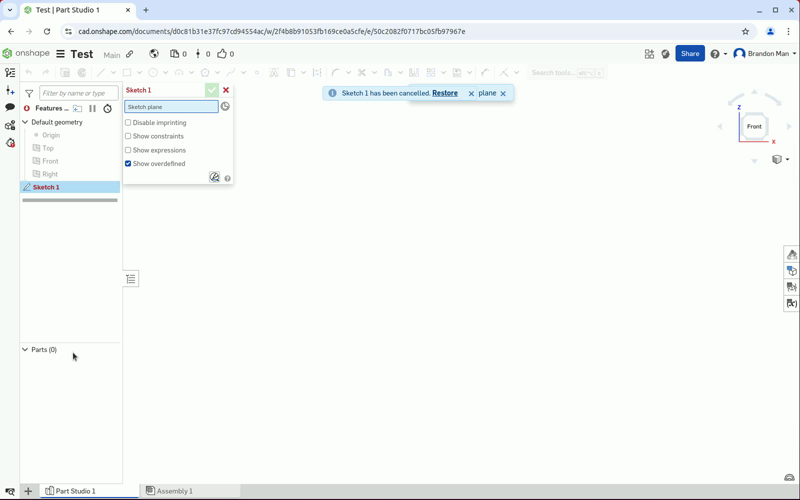
mouse_move(73, 163)
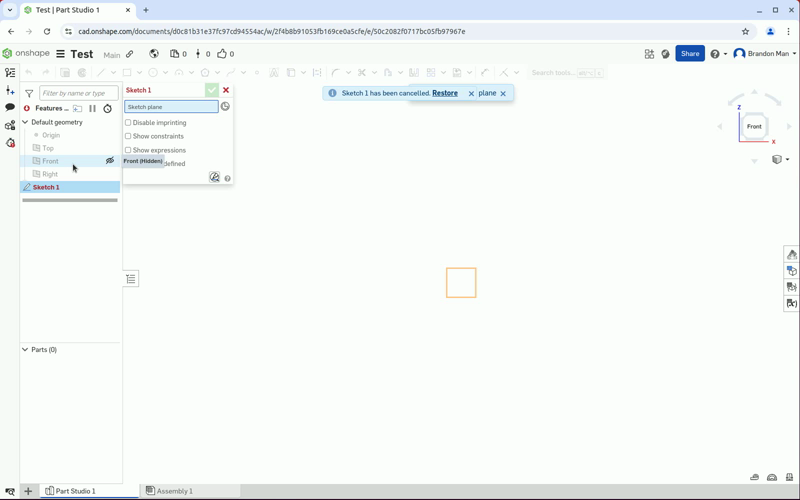
click(73, 163)
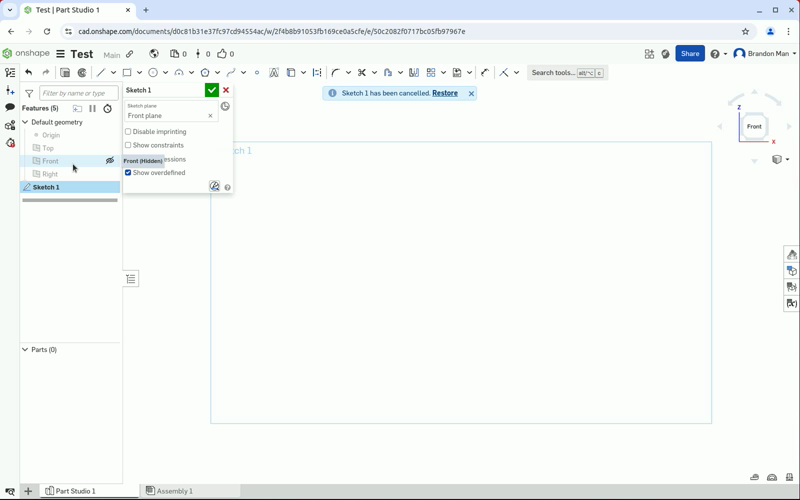
mouse_move(73, 352)
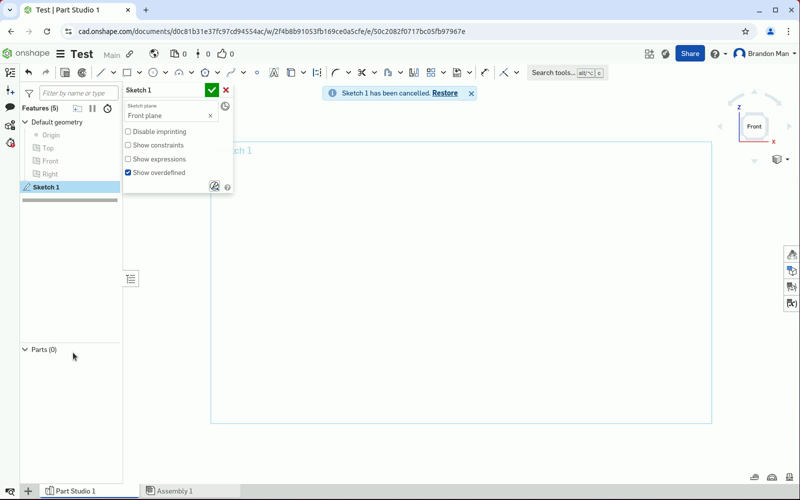
key(y)
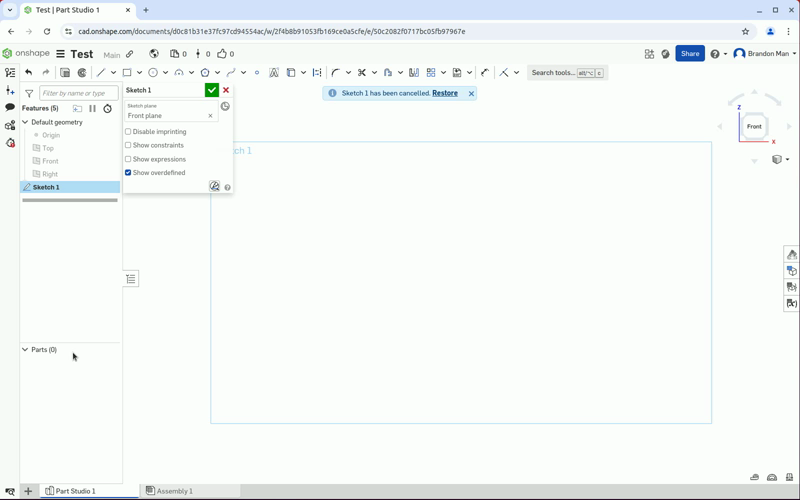
key(a)
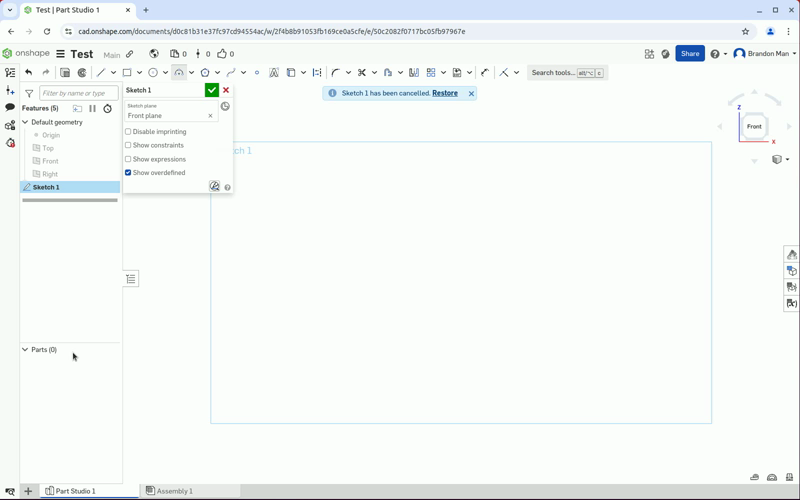
key_down(shift)
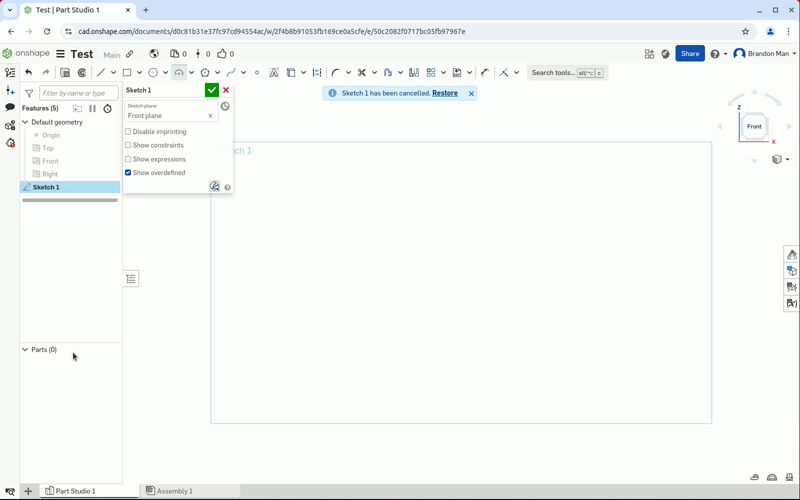
mouse_move(439, 357)
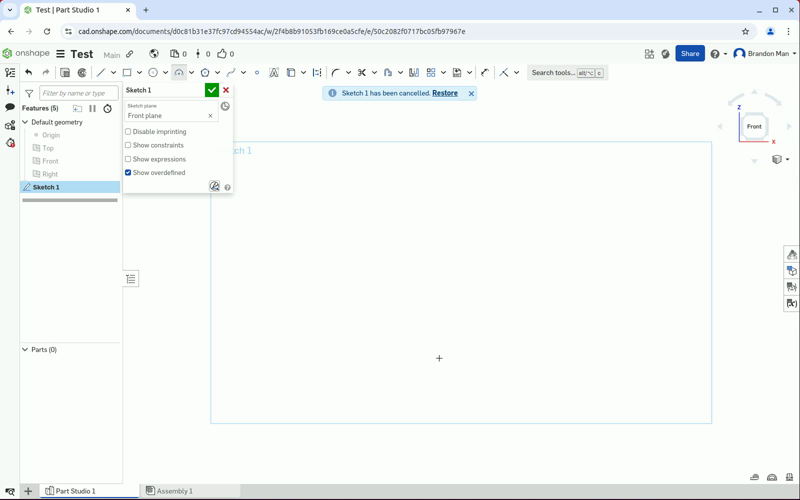
click(439, 357)
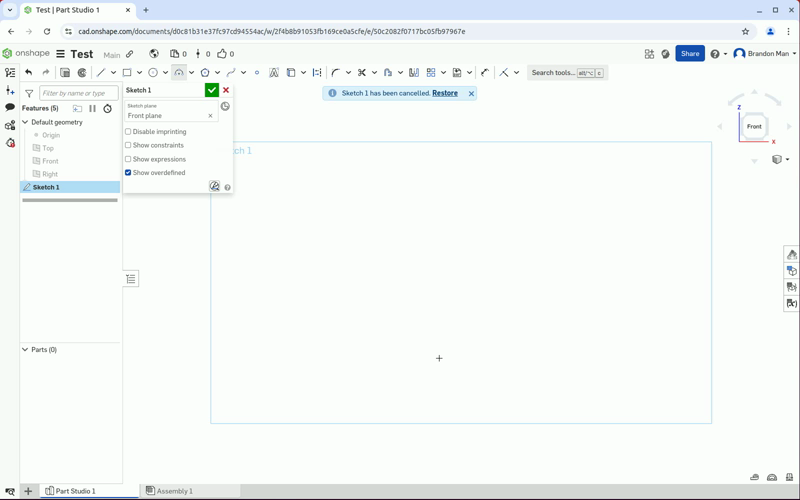
key_up(shift)
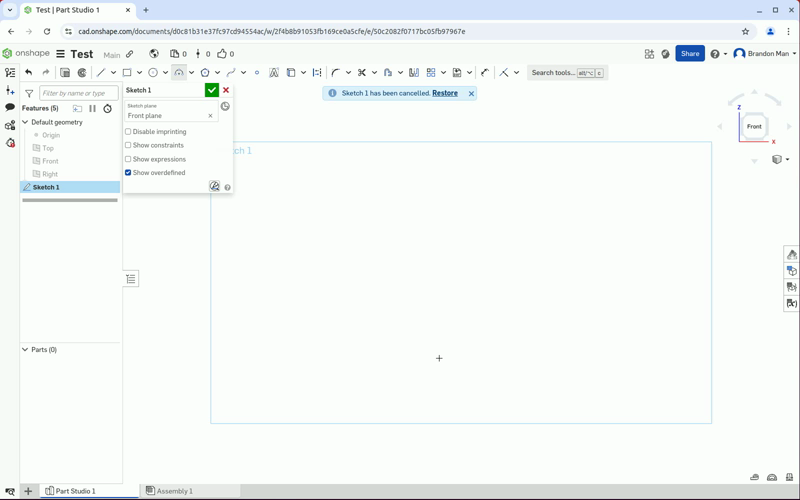
key_down(shift)
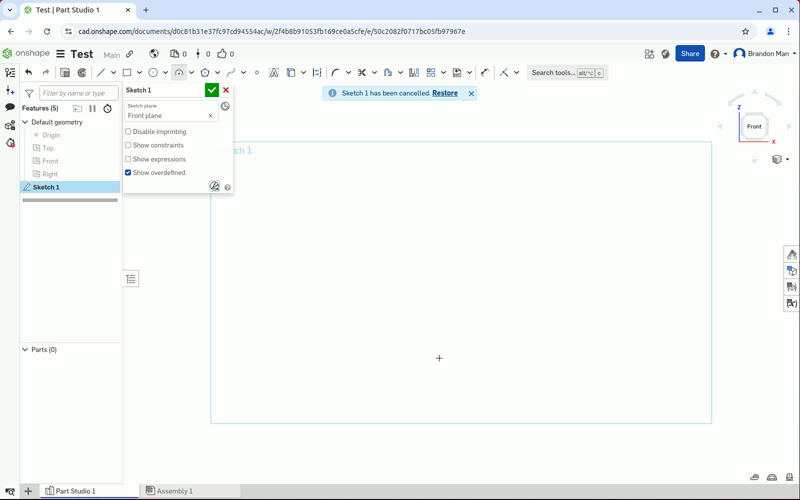
mouse_move(456, 360)
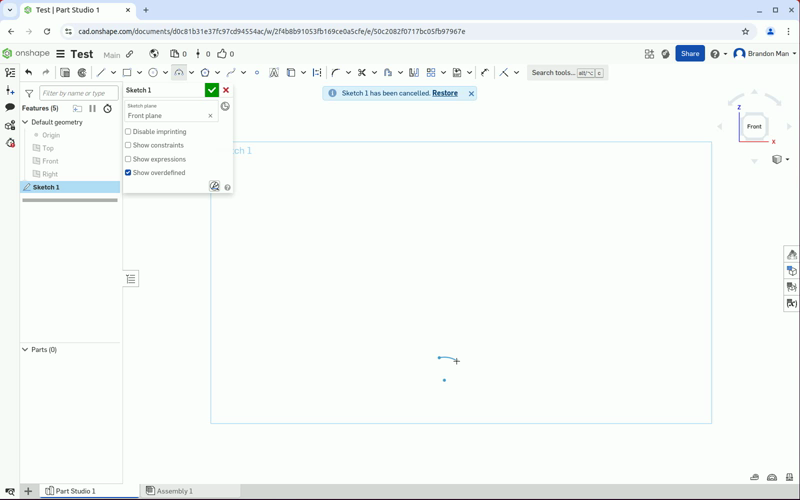
click(456, 360)
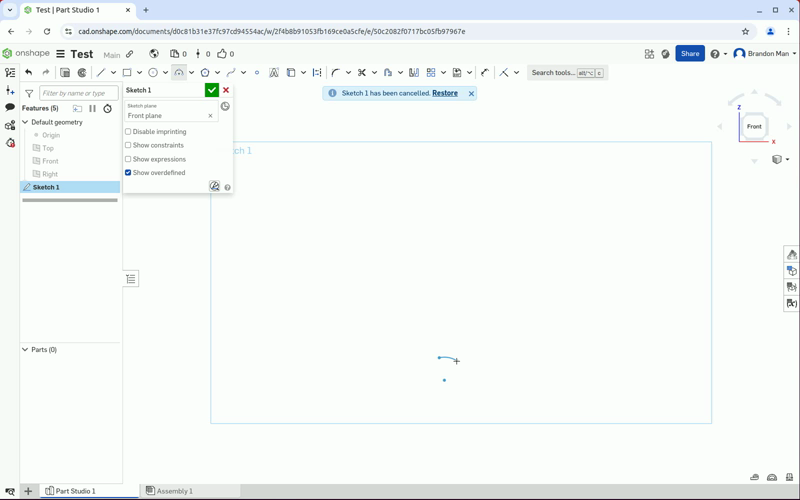
mouse_move(446, 367)
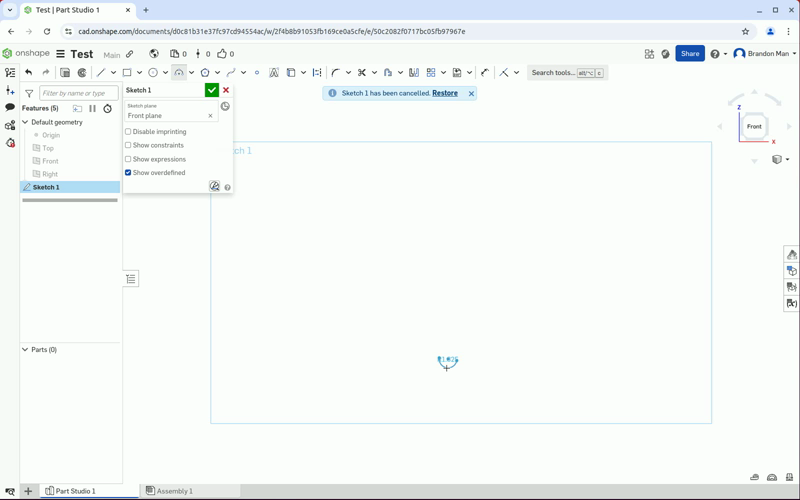
click(446, 367)
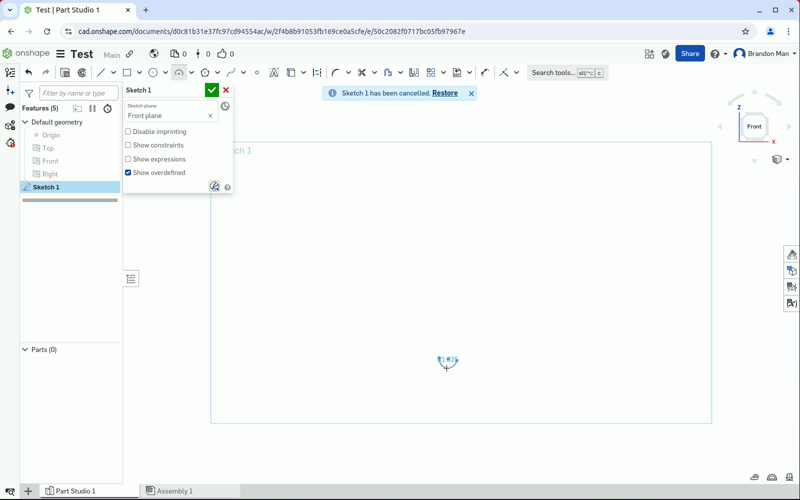
key_up(shift)
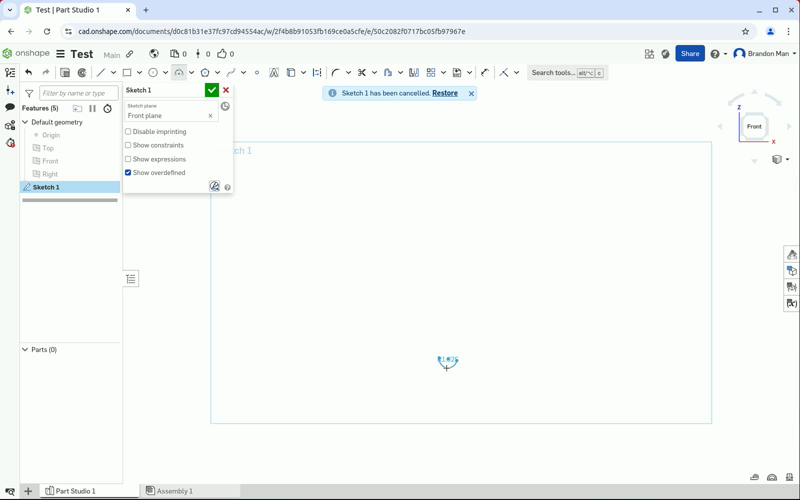
key(esc)
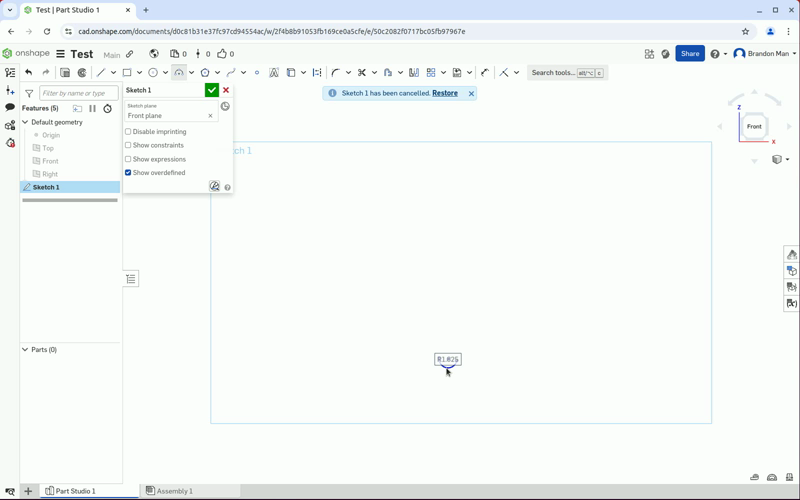
key(l)
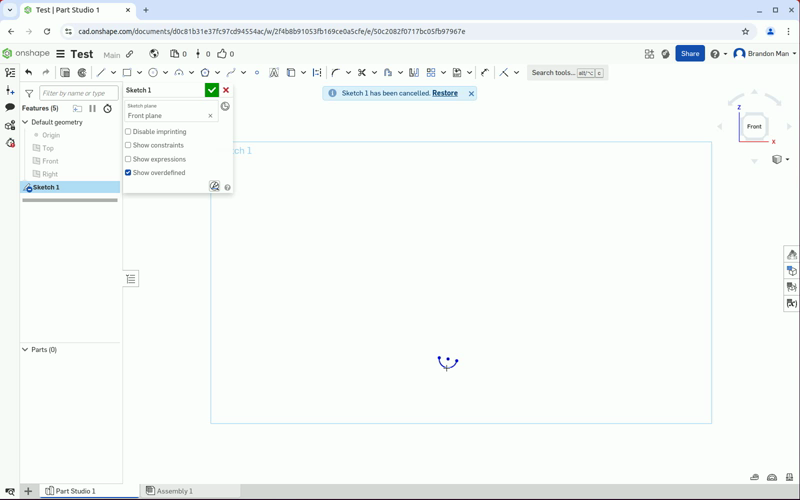
mouse_move(456, 360)
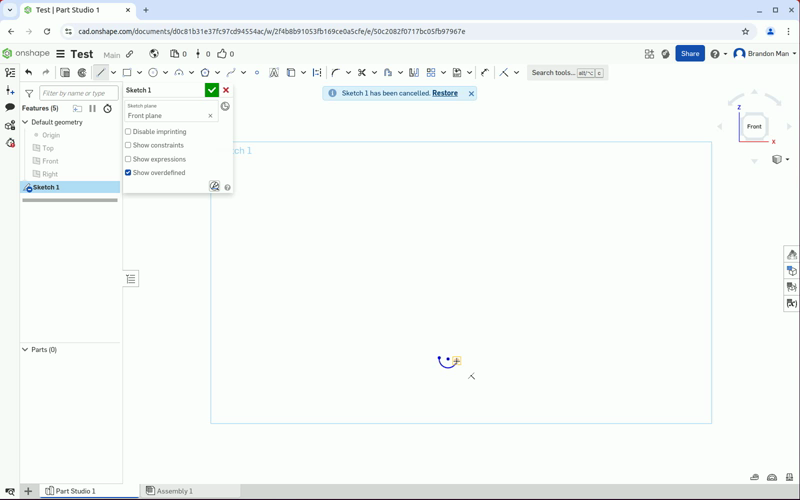
click(456, 360)
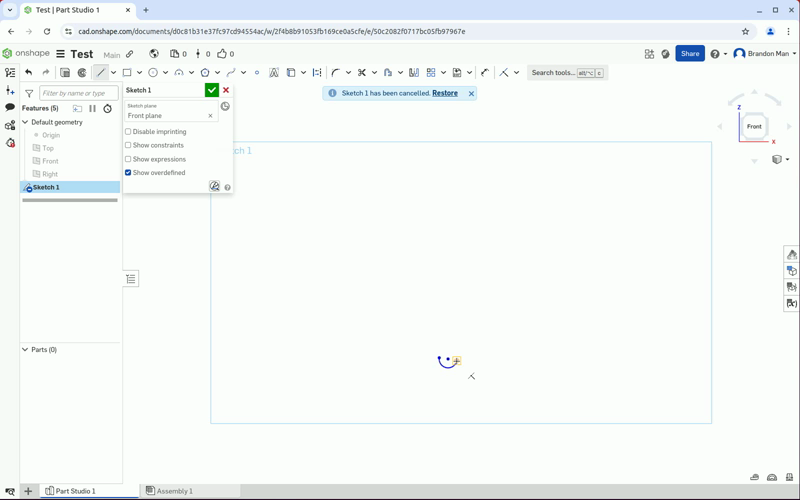
key_down(shift)
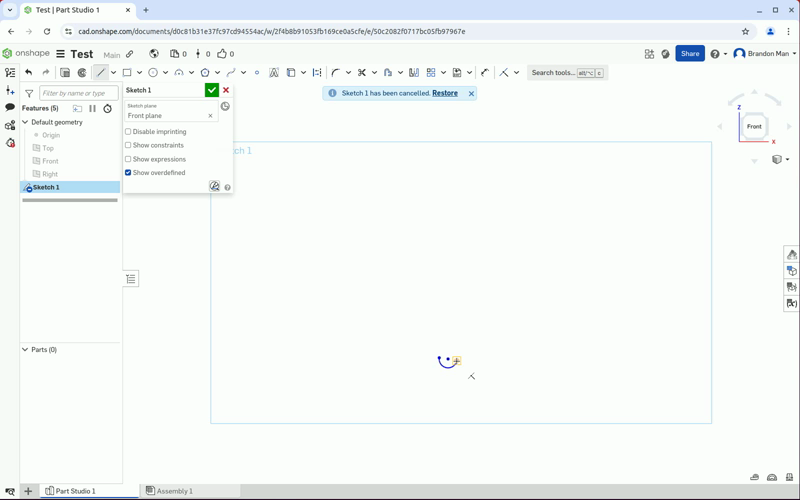
mouse_move(486, 360)
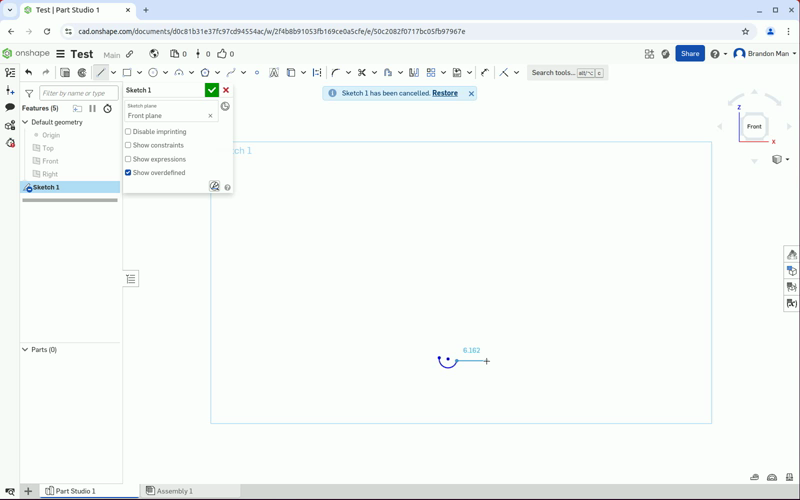
mouse_move(459, 343)
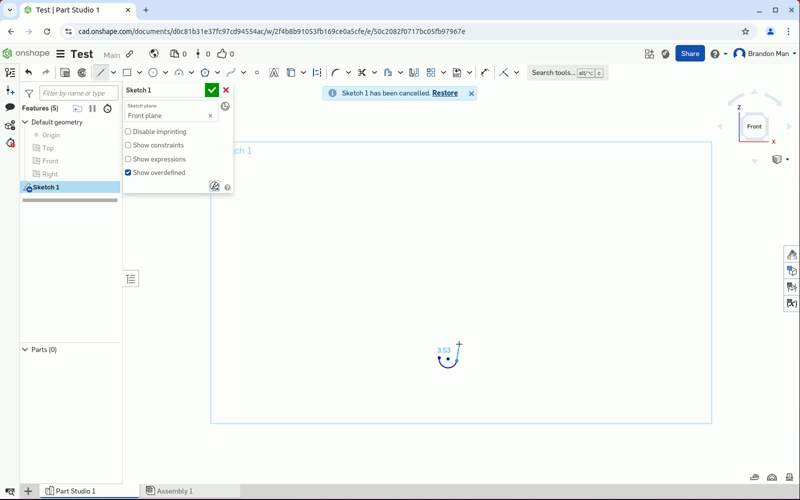
click(459, 343)
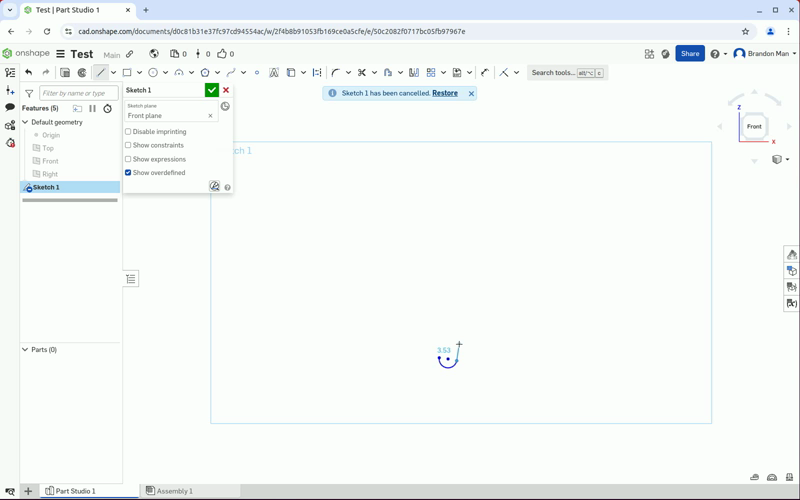
key_up(shift)
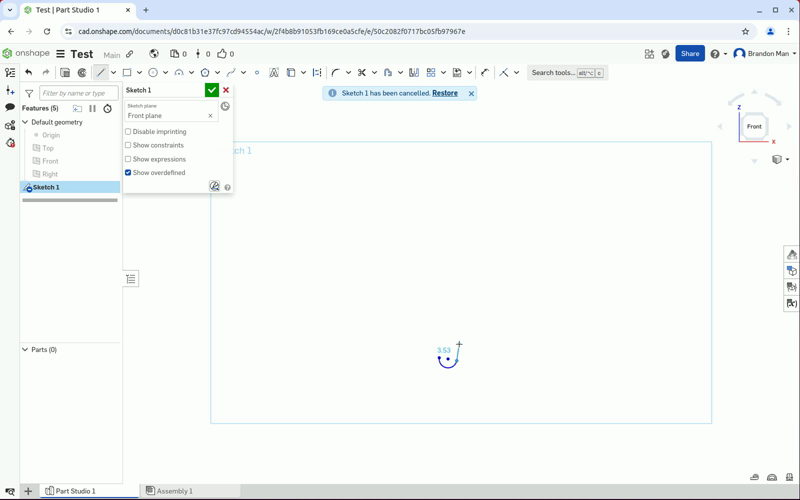
key_down(shift)
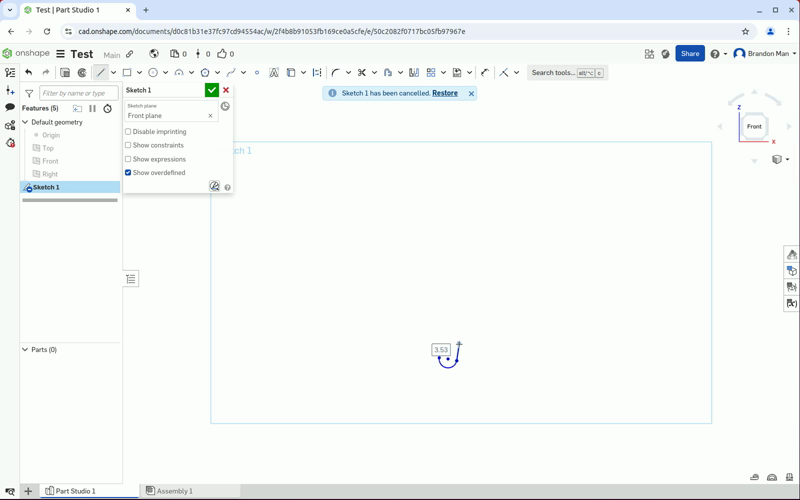
mouse_move(489, 343)
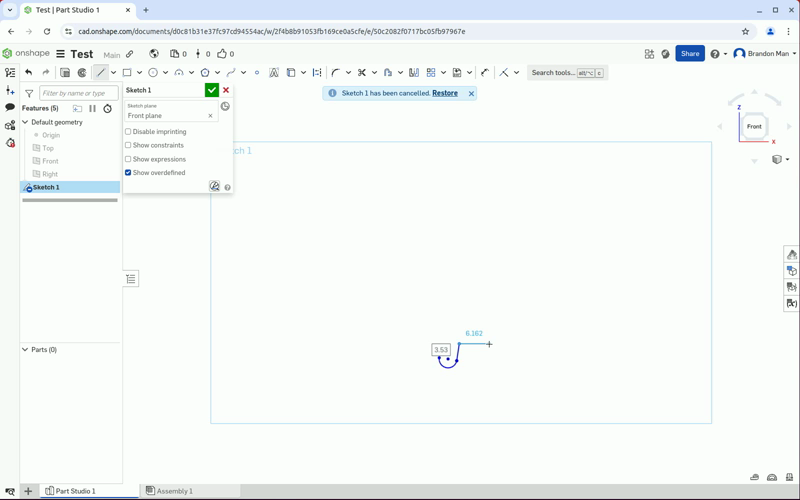
mouse_move(467, 290)
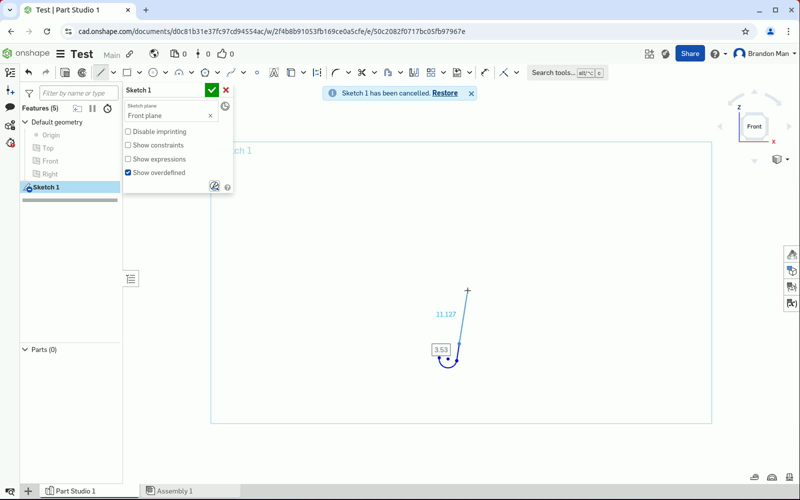
click(467, 290)
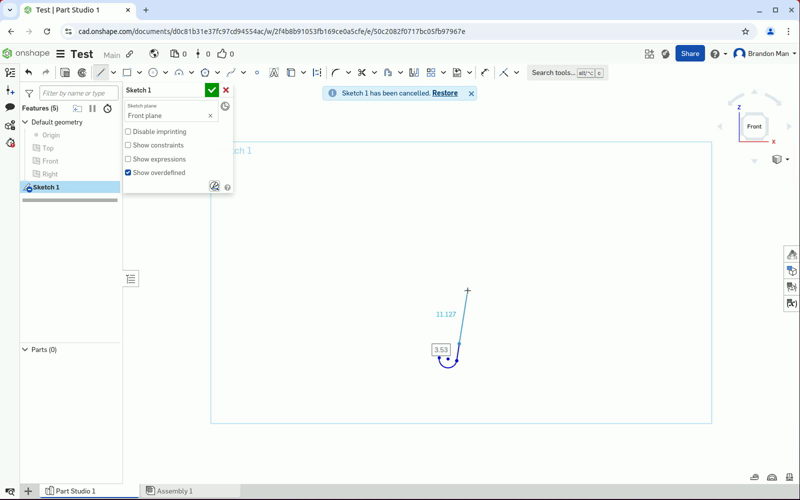
key_up(shift)
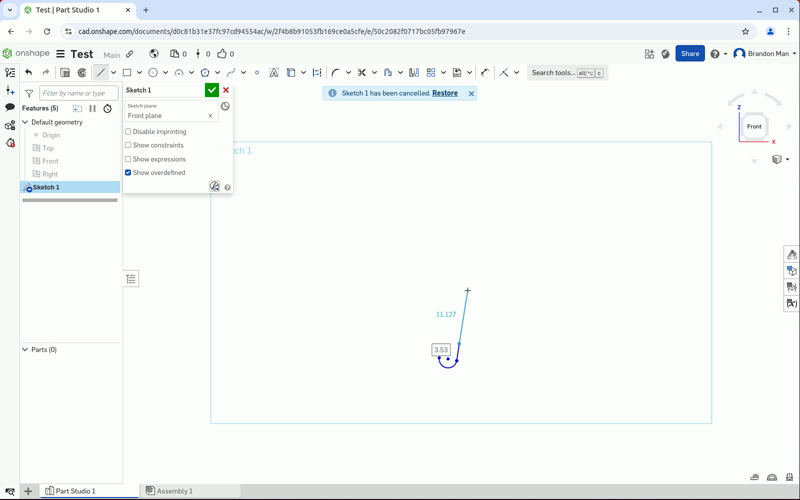
key_down(shift)
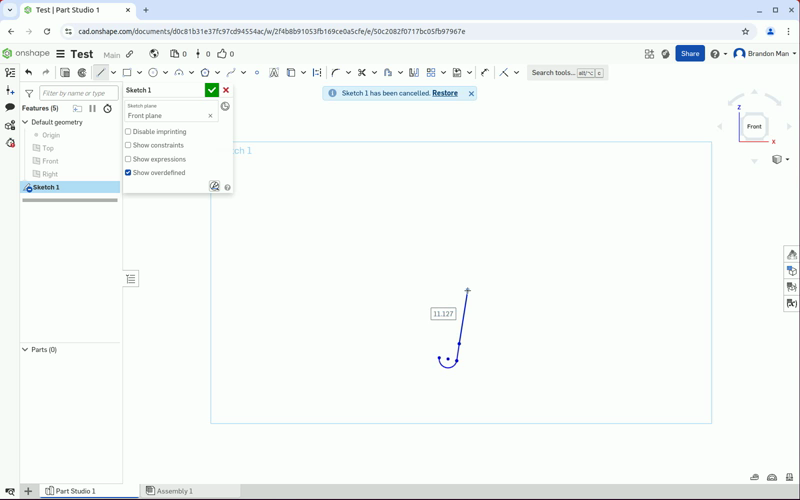
mouse_move(497, 290)
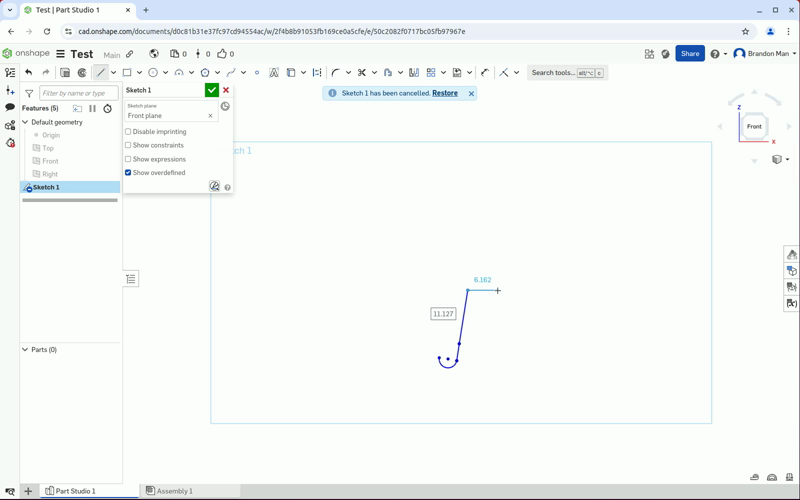
mouse_move(522, 290)
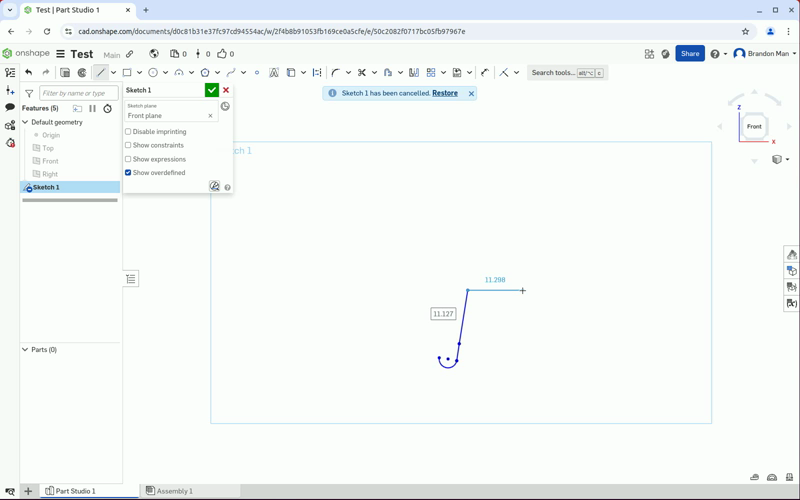
click(522, 290)
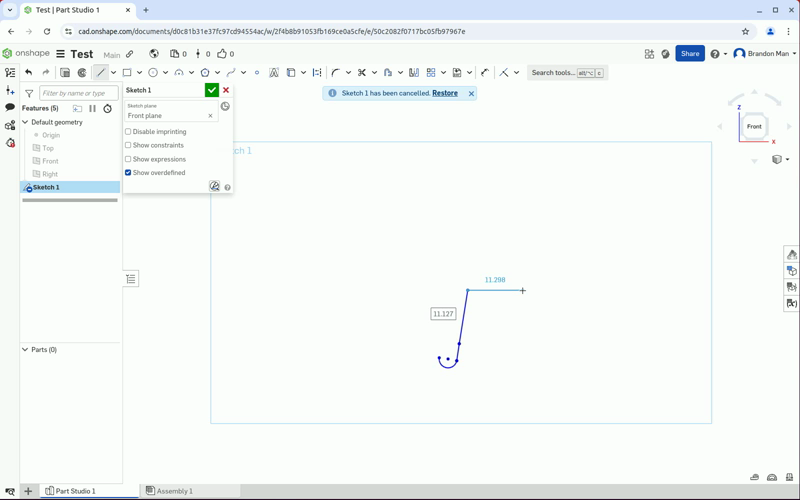
key_up(shift)
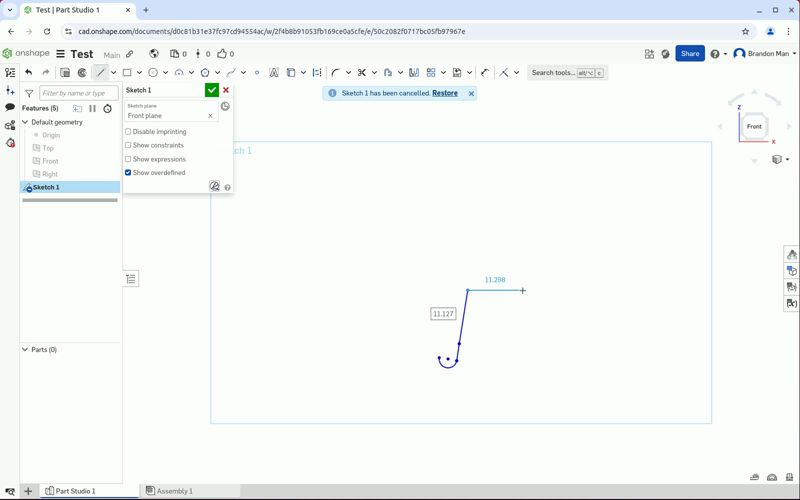
key_down(shift)
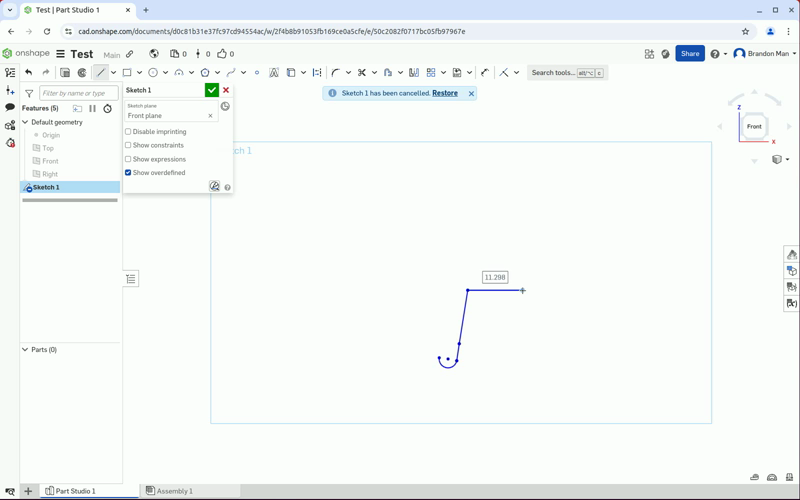
mouse_move(552, 290)
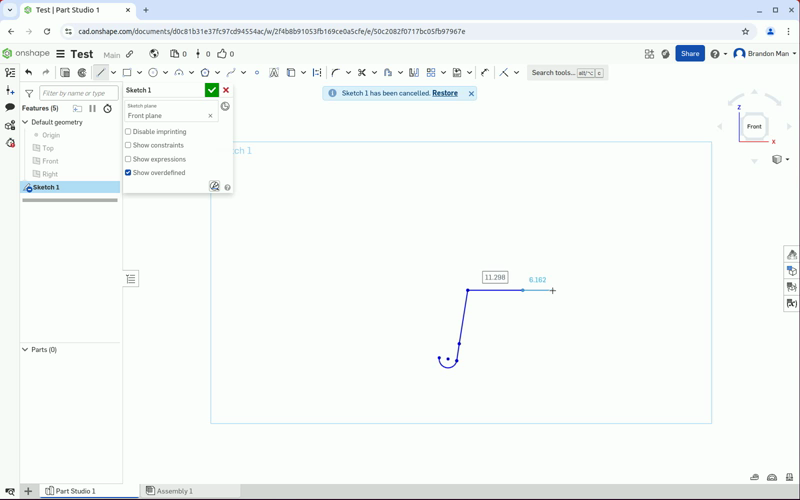
mouse_move(564, 290)
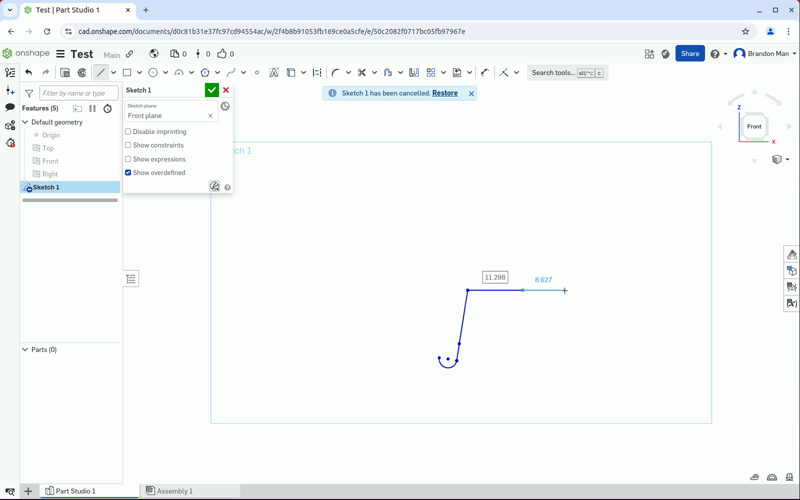
click(564, 290)
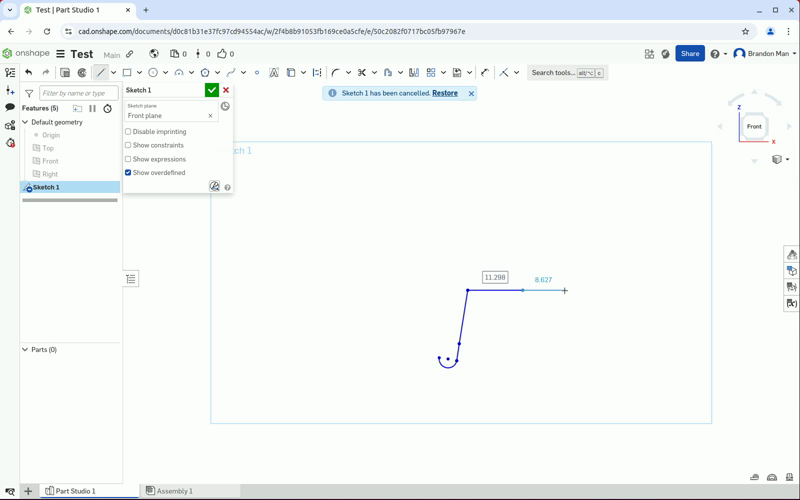
key_up(shift)
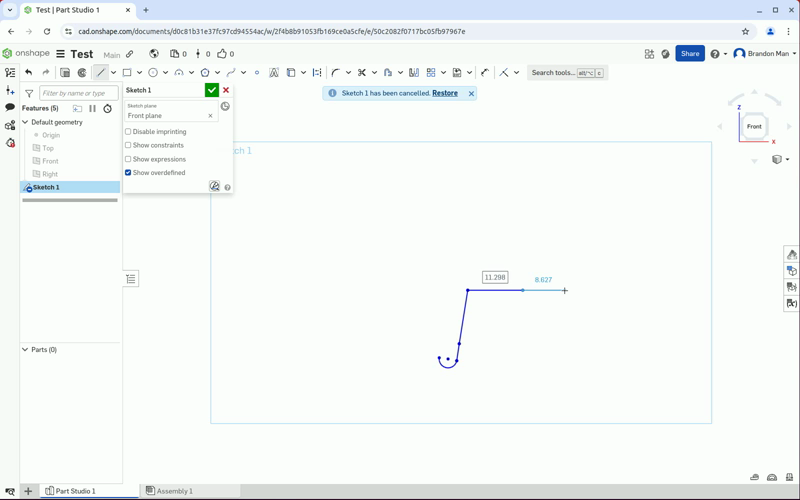
key(esc)
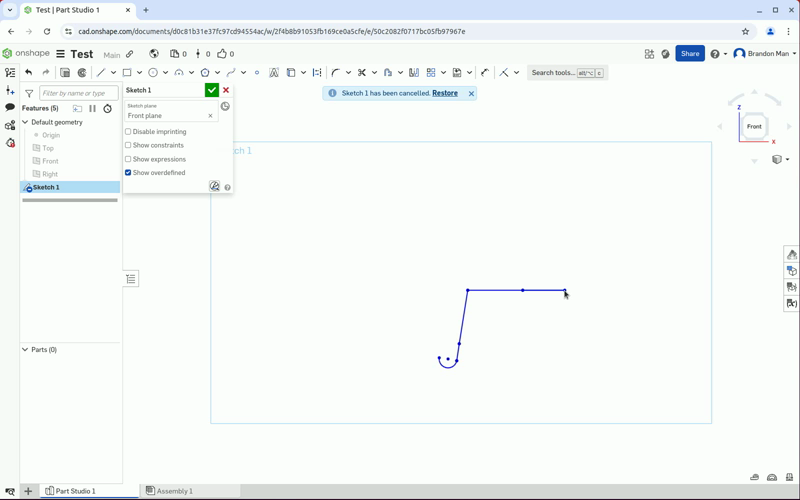
key(a)
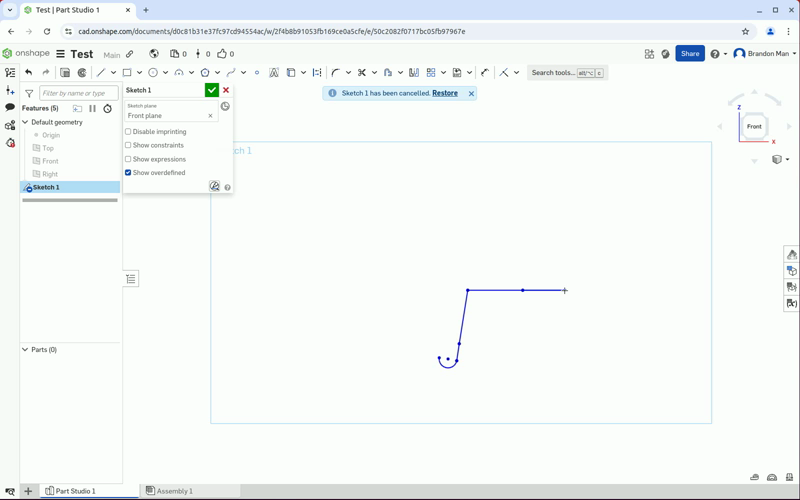
mouse_move(564, 290)
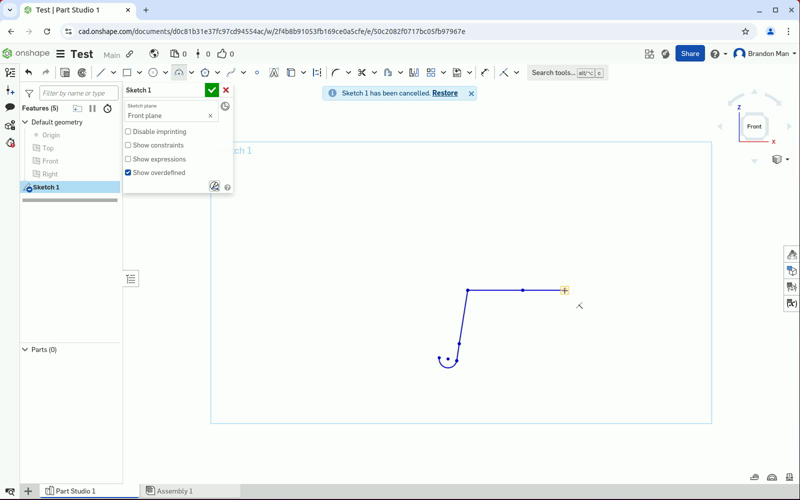
click(564, 290)
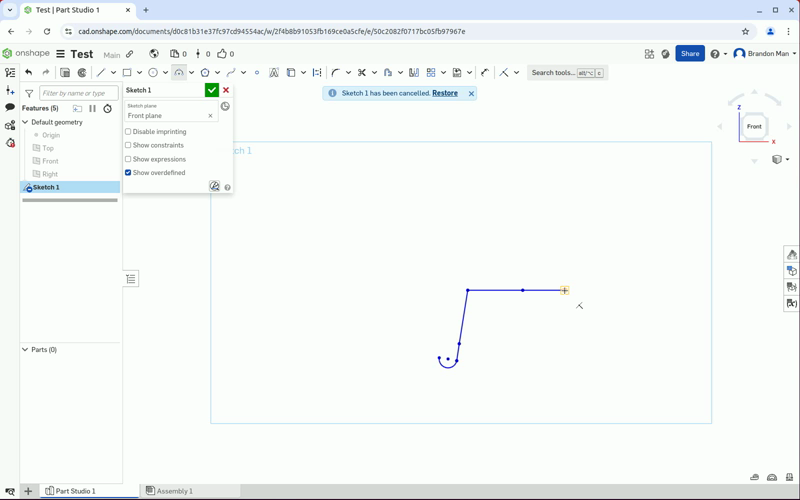
key_down(shift)
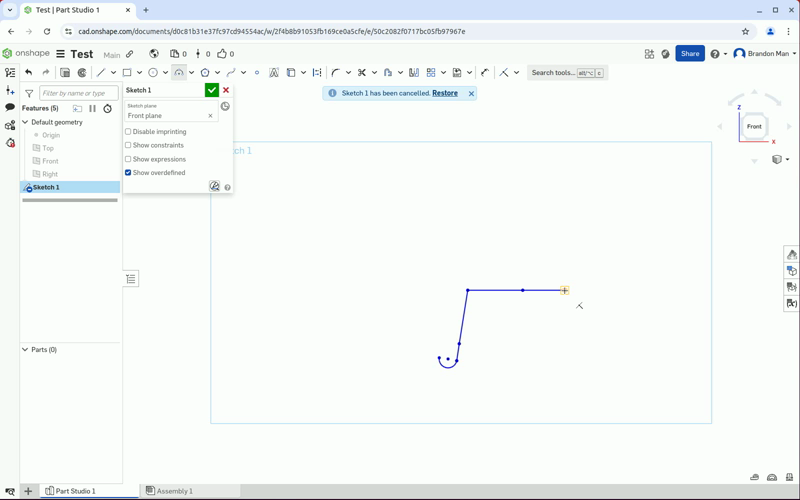
mouse_move(564, 273)
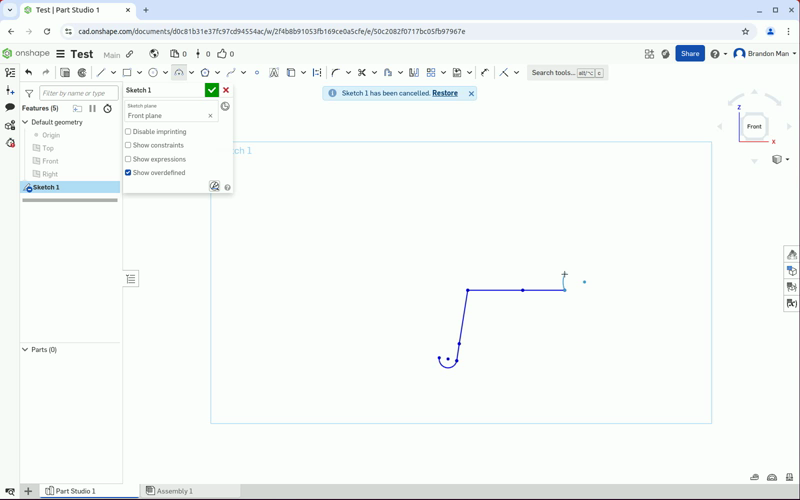
click(564, 273)
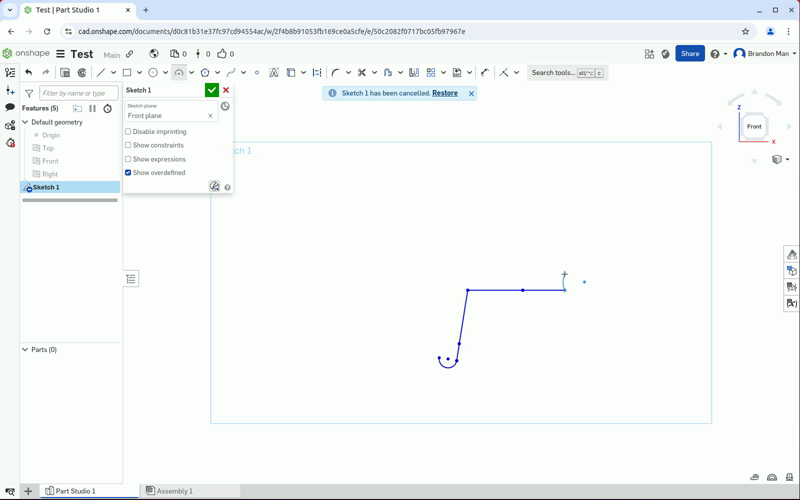
mouse_move(573, 282)
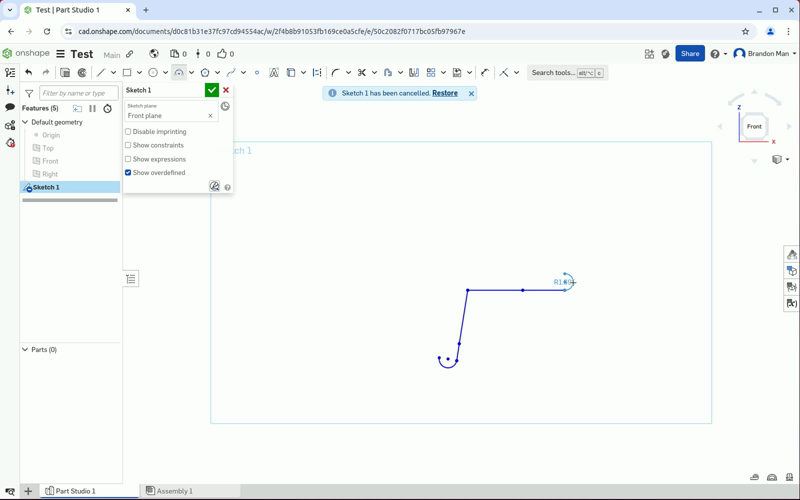
click(573, 282)
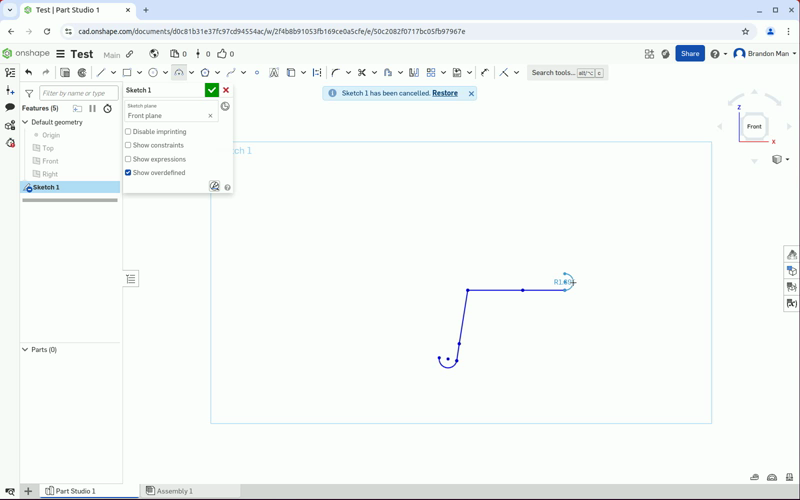
key_up(shift)
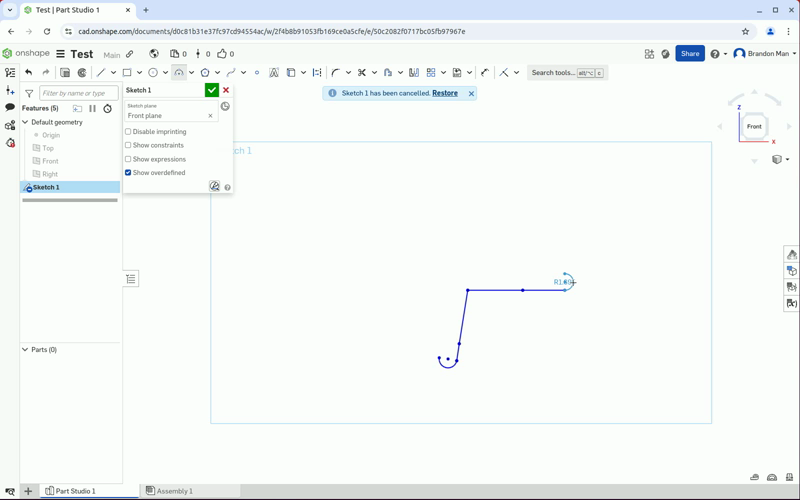
key(esc)
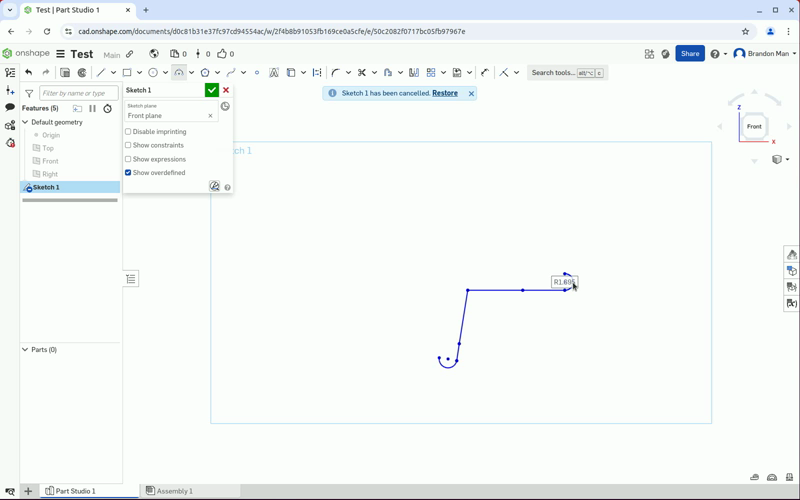
key(l)
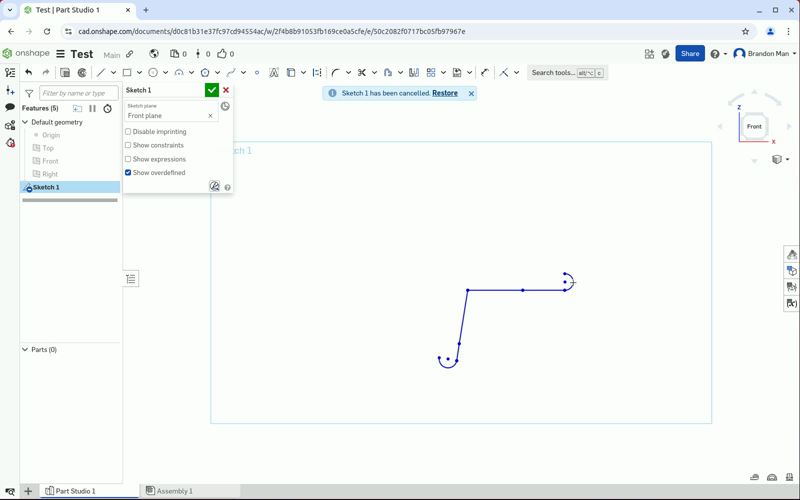
mouse_move(564, 273)
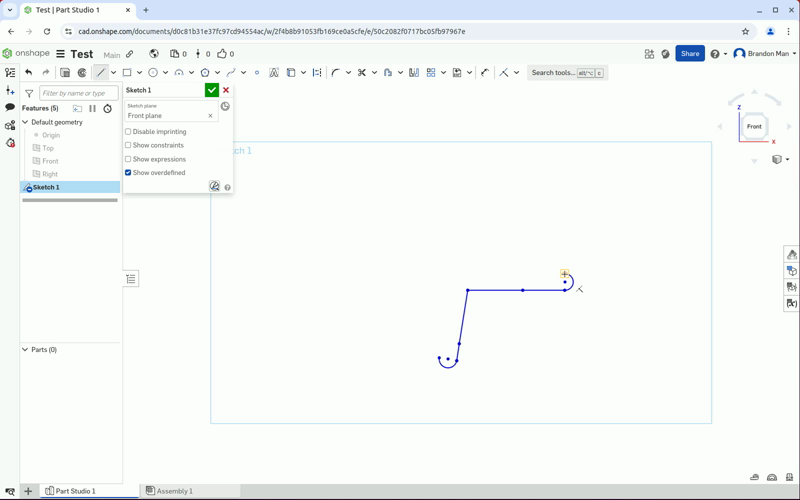
click(564, 273)
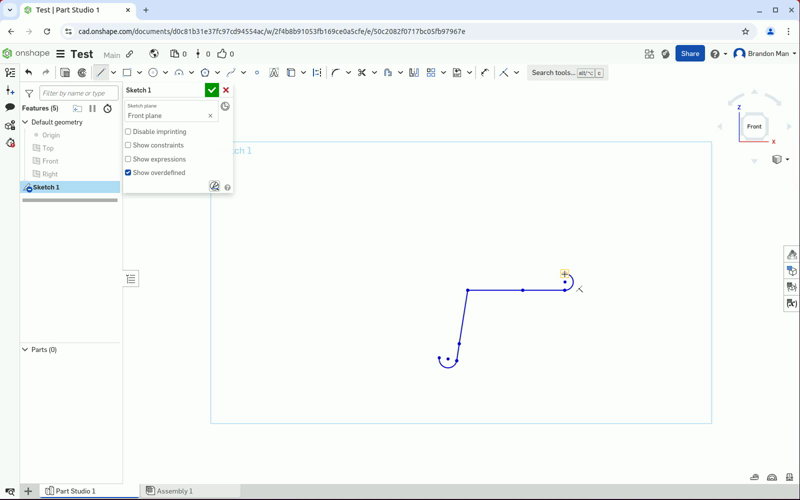
key_down(shift)
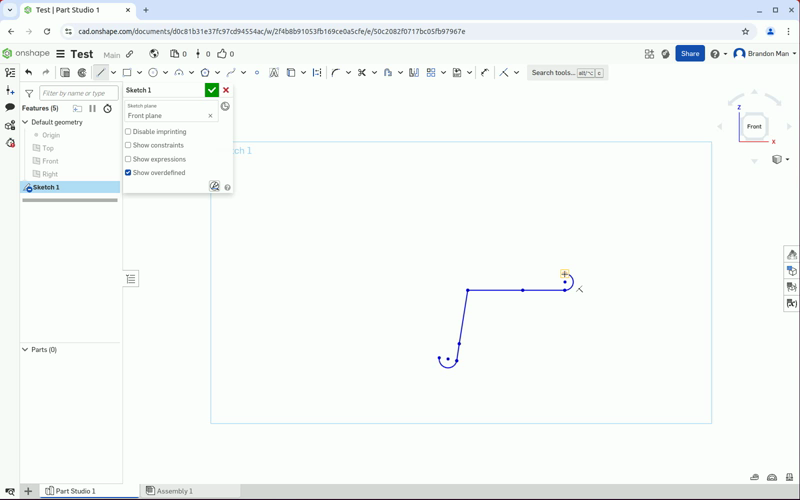
mouse_move(460, 273)
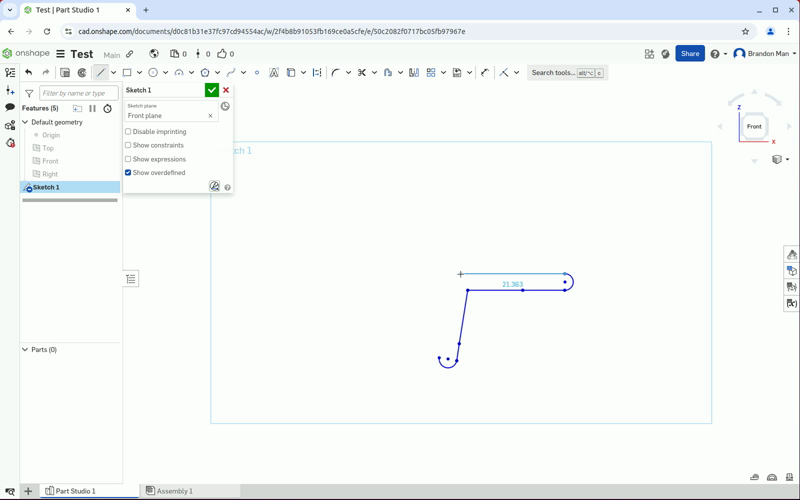
click(460, 273)
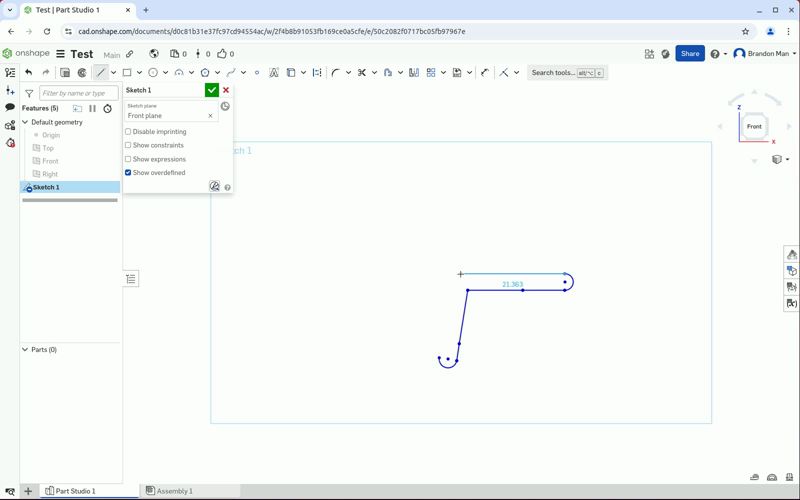
key_up(shift)
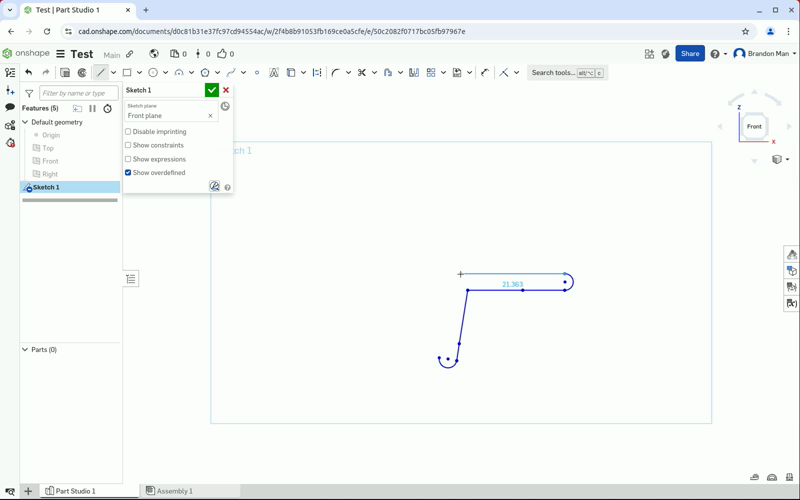
key(esc)
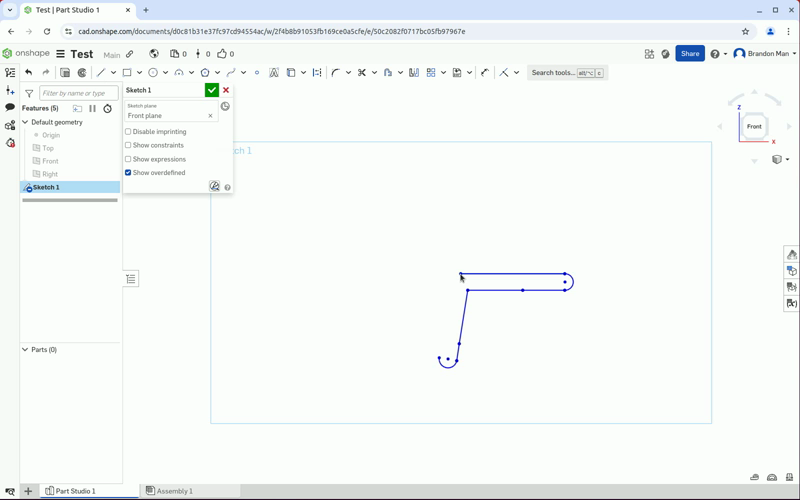
key(a)
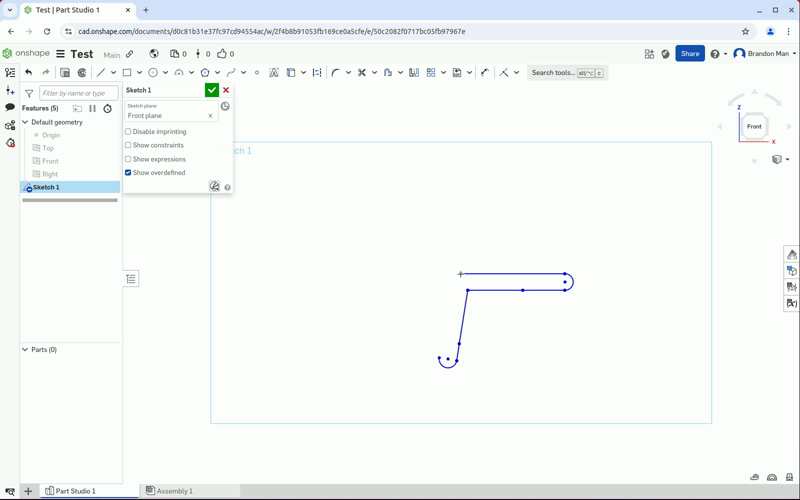
mouse_move(460, 273)
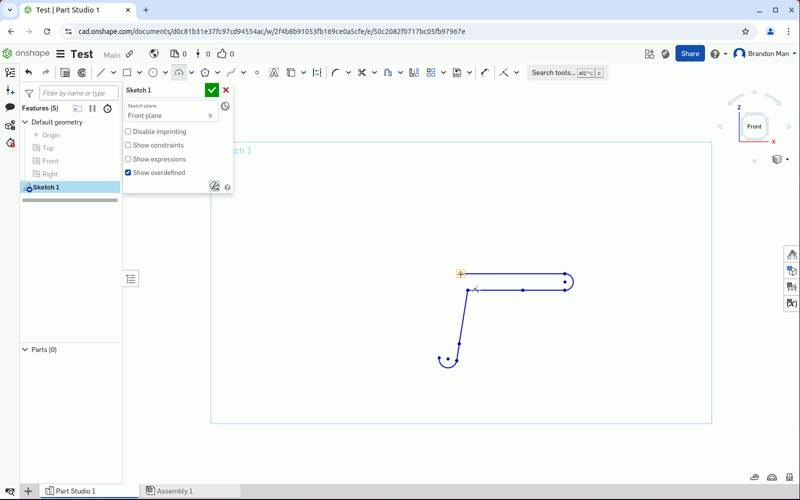
click(460, 273)
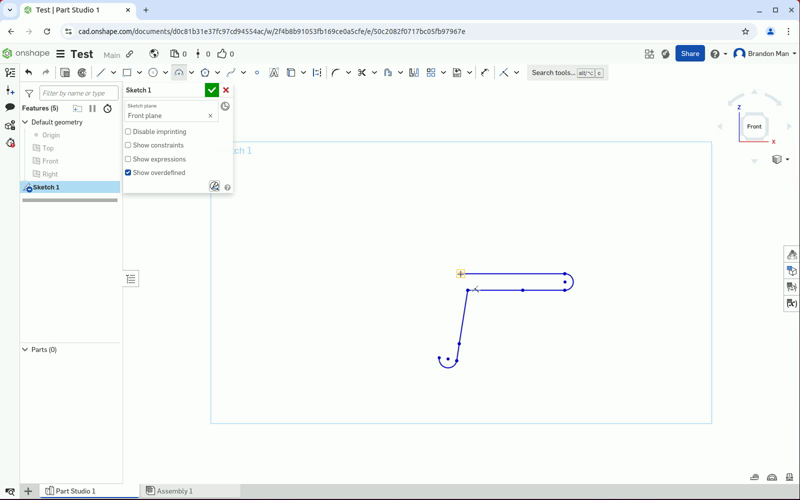
key_down(shift)
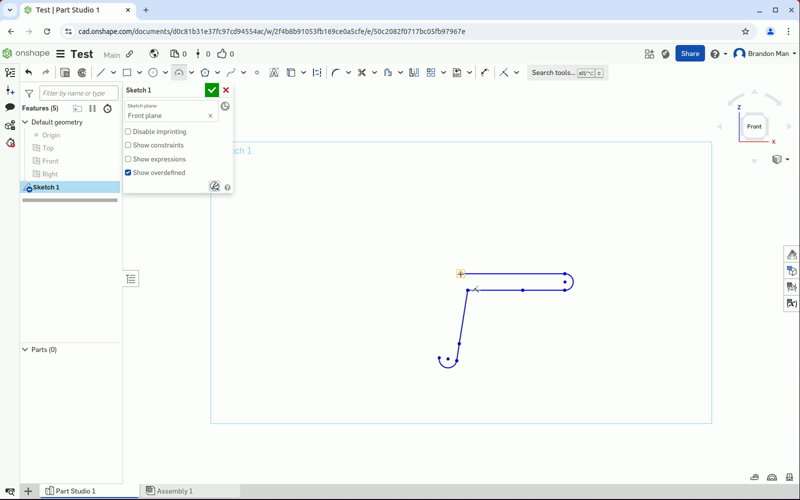
mouse_move(452, 280)
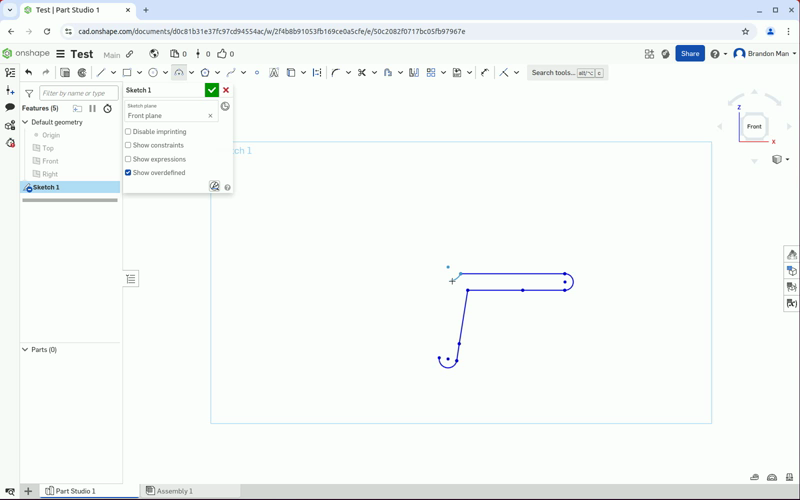
click(452, 280)
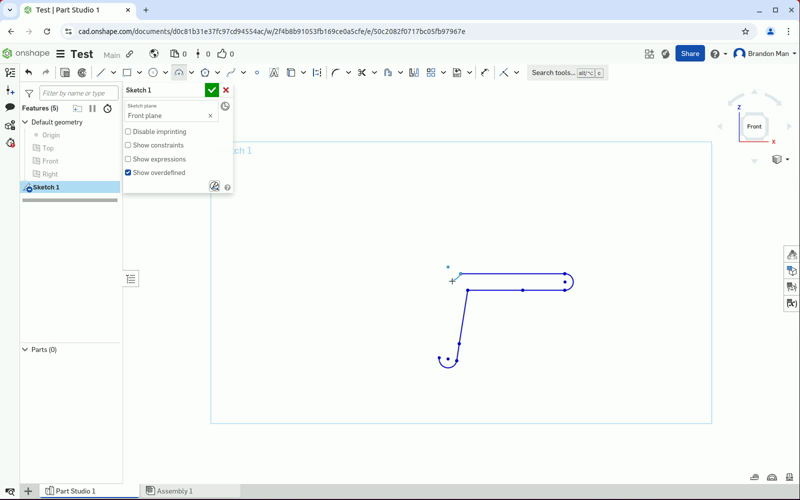
mouse_move(455, 275)
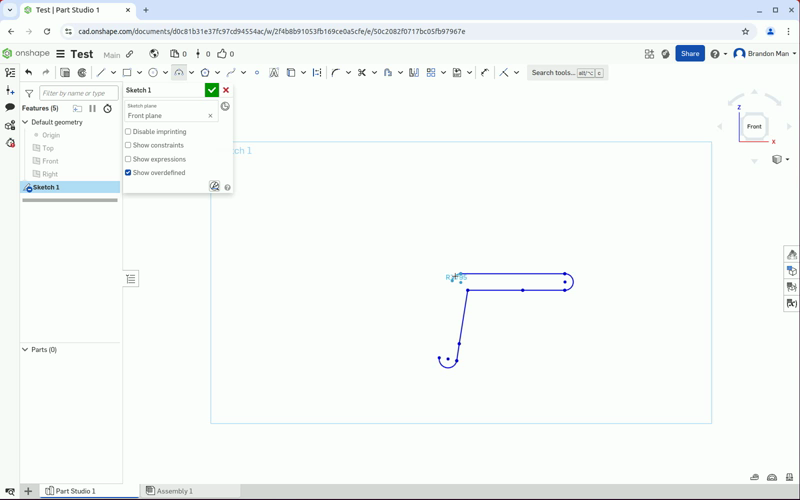
click(455, 275)
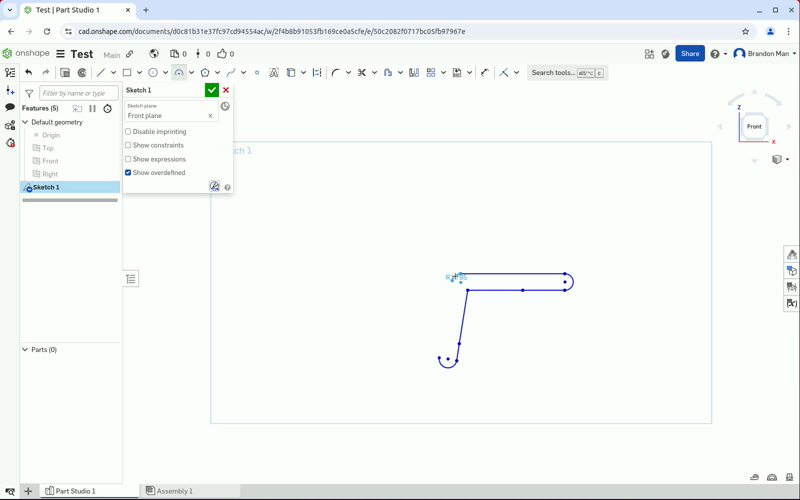
key_up(shift)
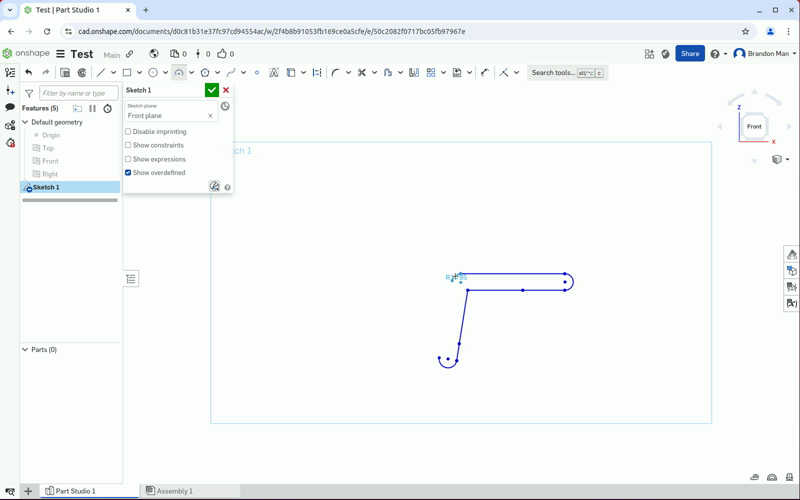
key(esc)
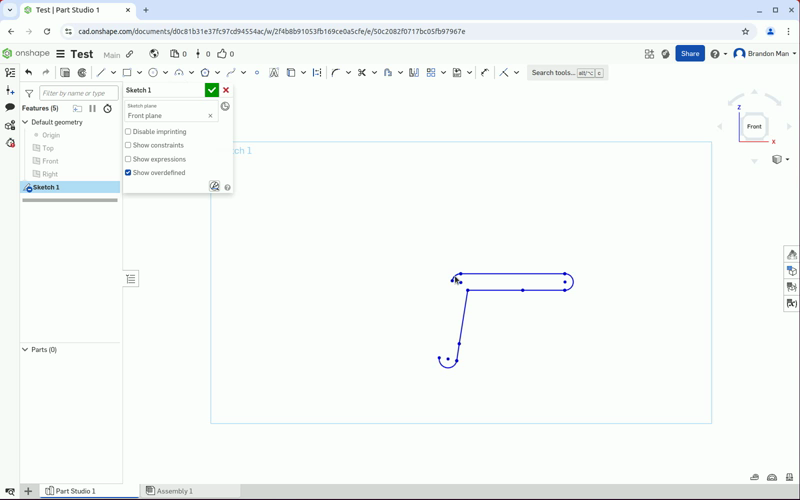
key(l)
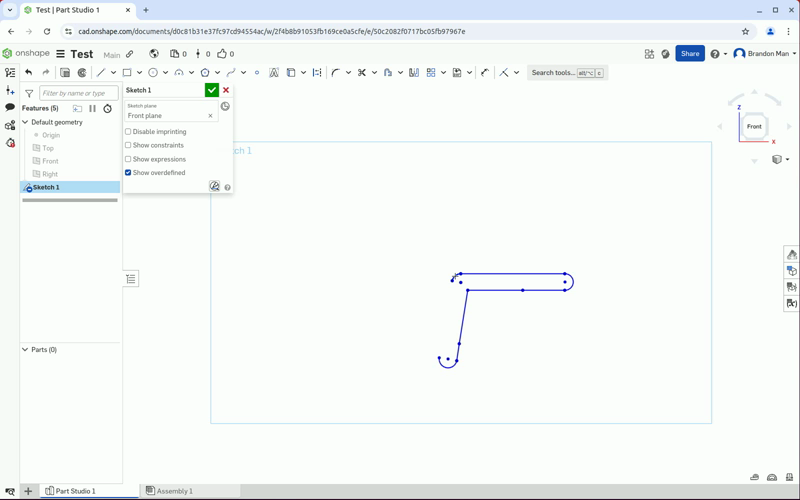
mouse_move(452, 280)
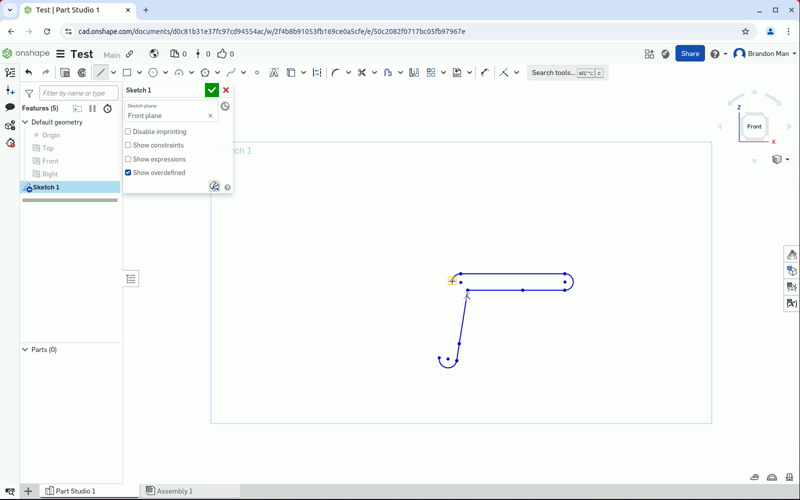
click(452, 280)
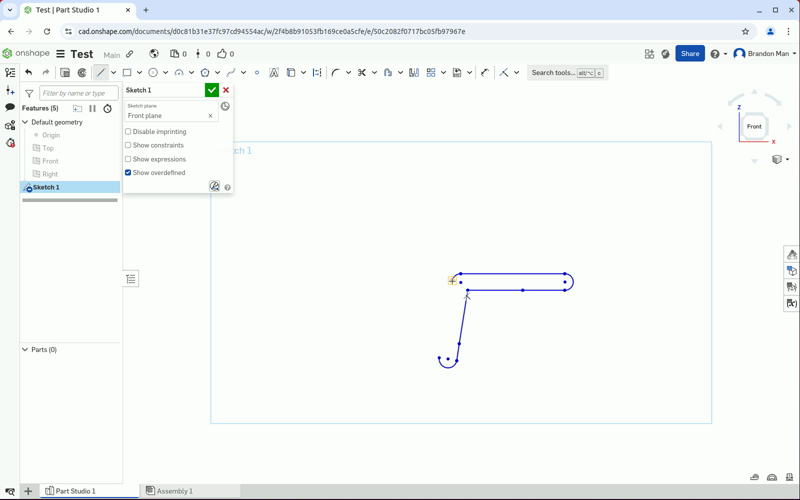
key_down(shift)
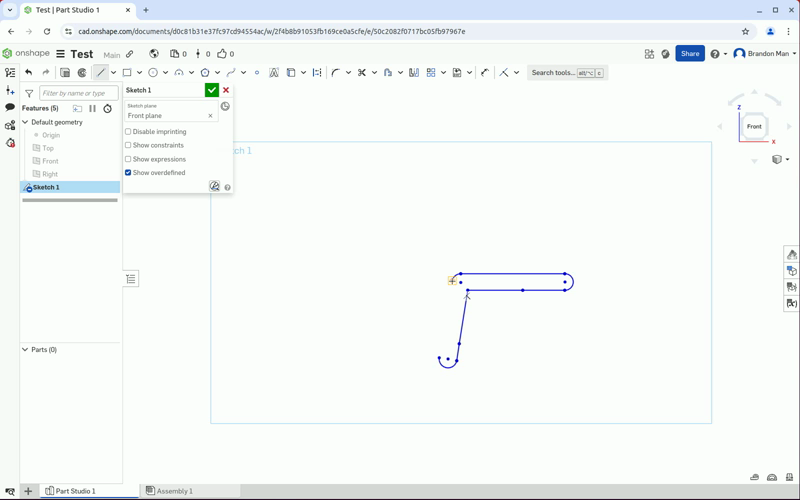
mouse_move(439, 357)
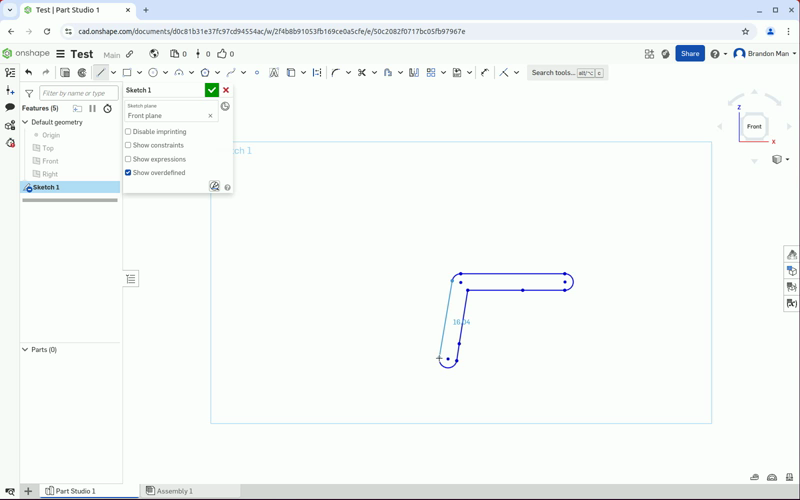
key_up(shift)
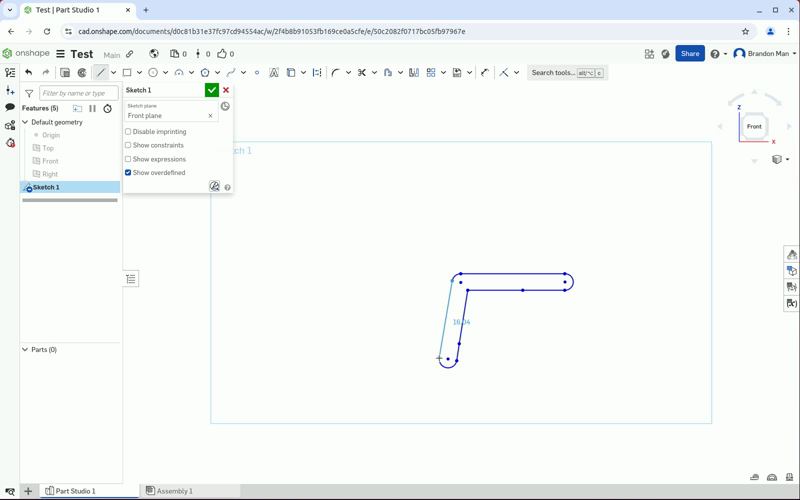
click(439, 357)
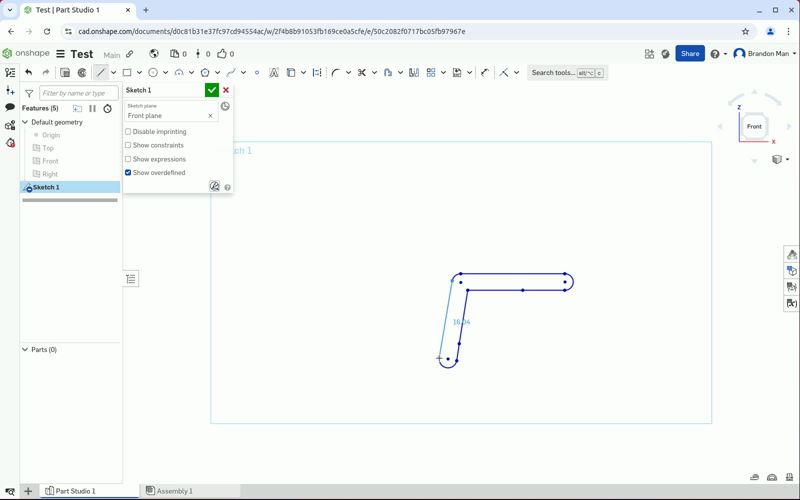
key(esc)
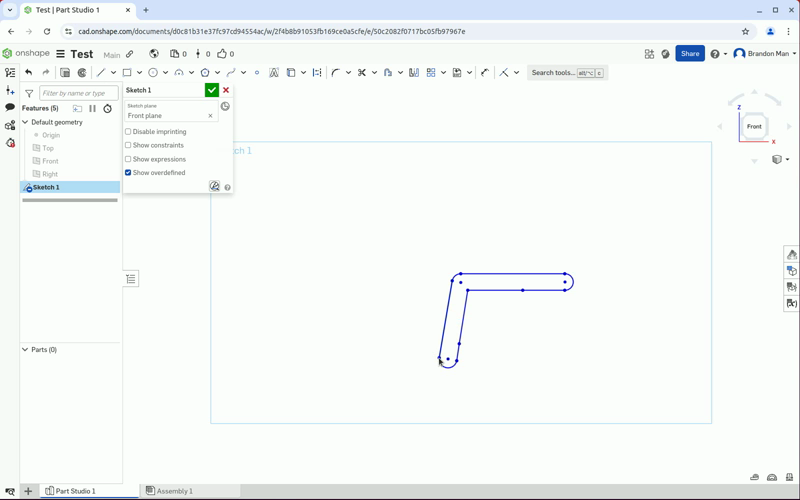
key(c)
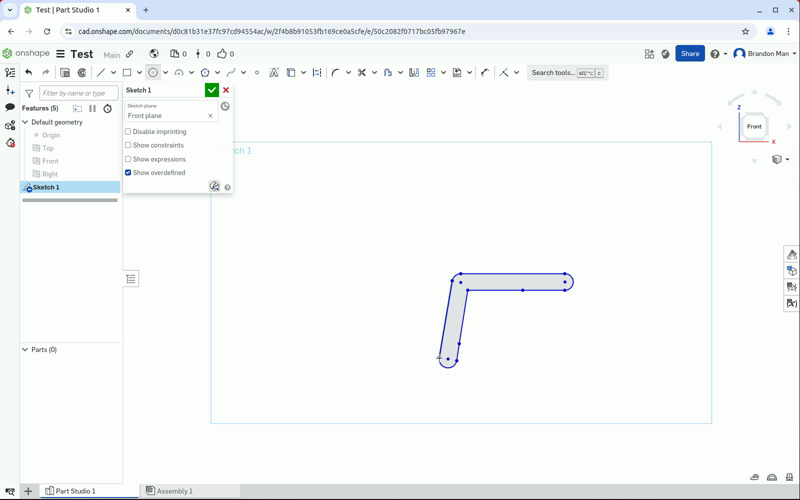
key_down(shift)
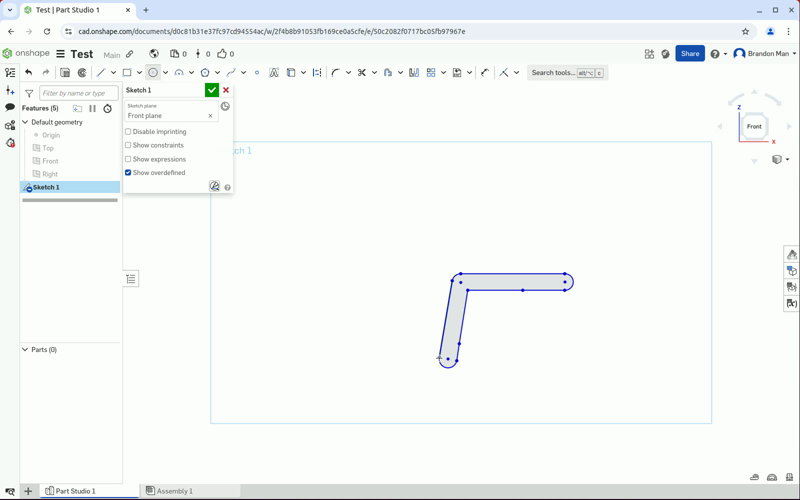
mouse_move(448, 359)
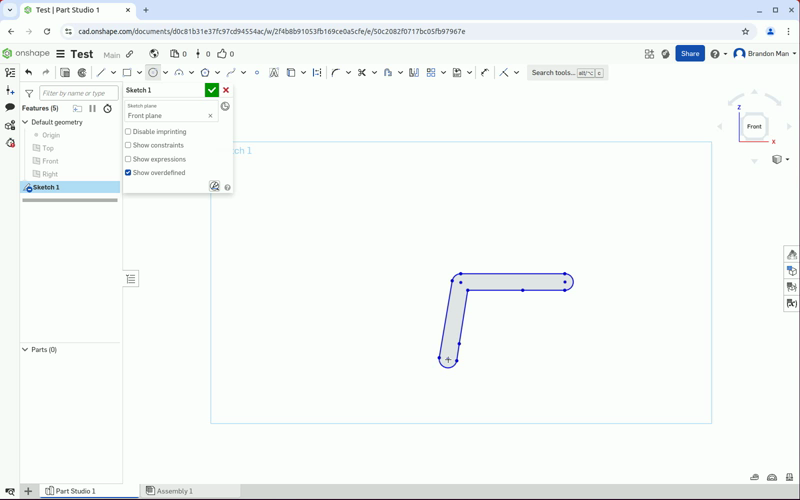
click(448, 359)
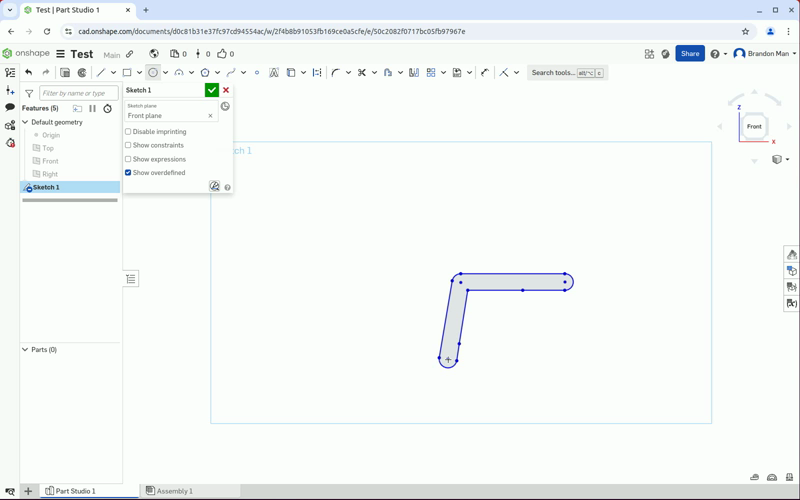
key_up(shift)
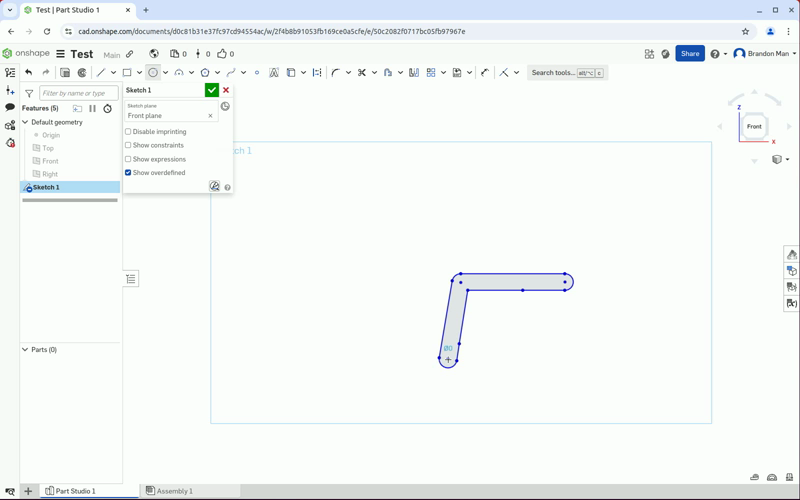
mouse_move(453, 359)
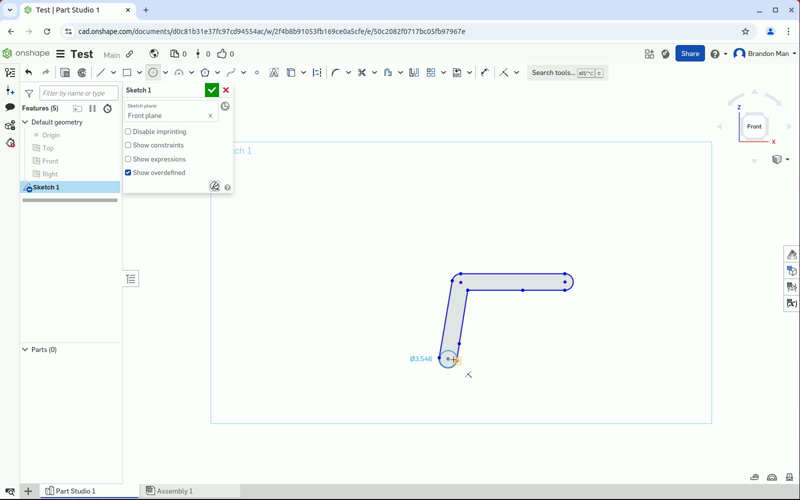
scroll(6)
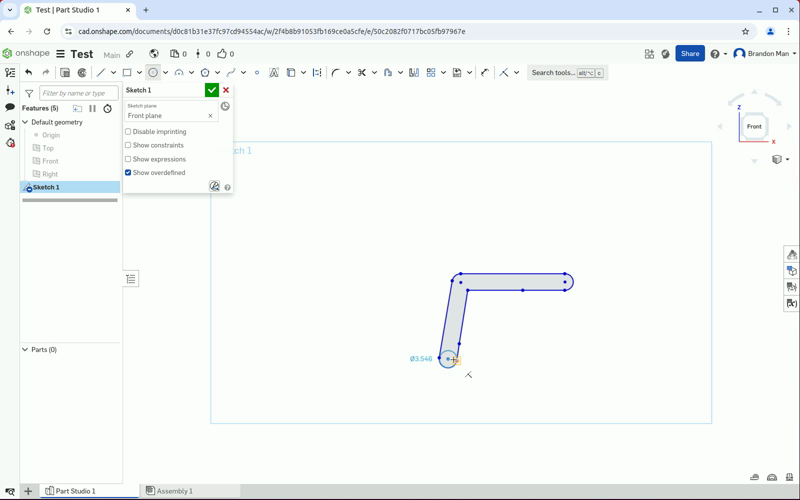
scroll(6)
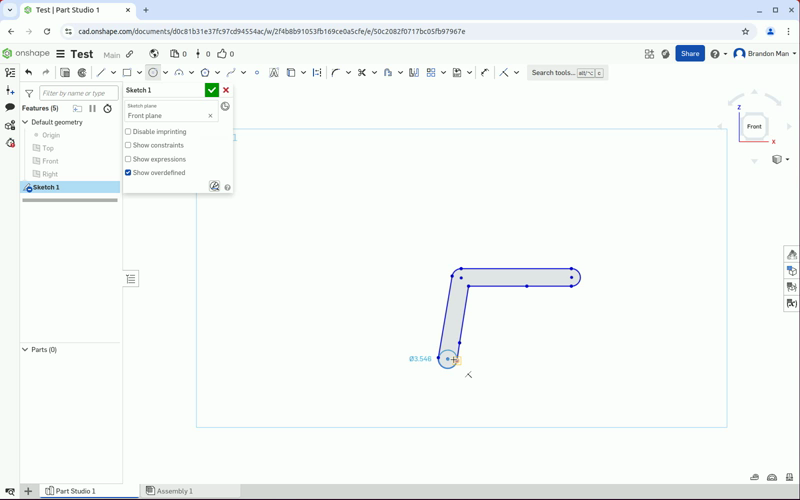
scroll(6)
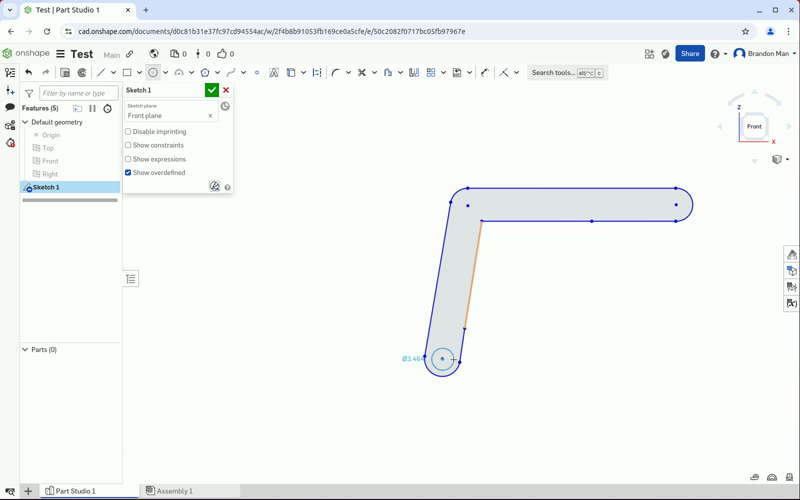
scroll(6)
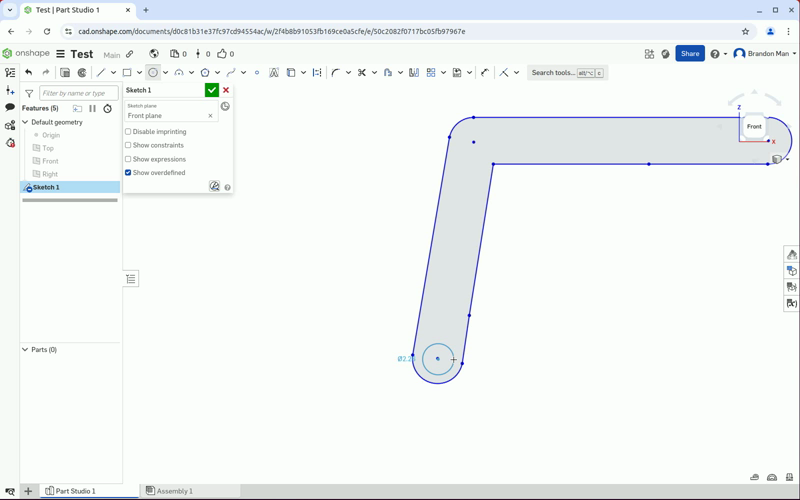
scroll(6)
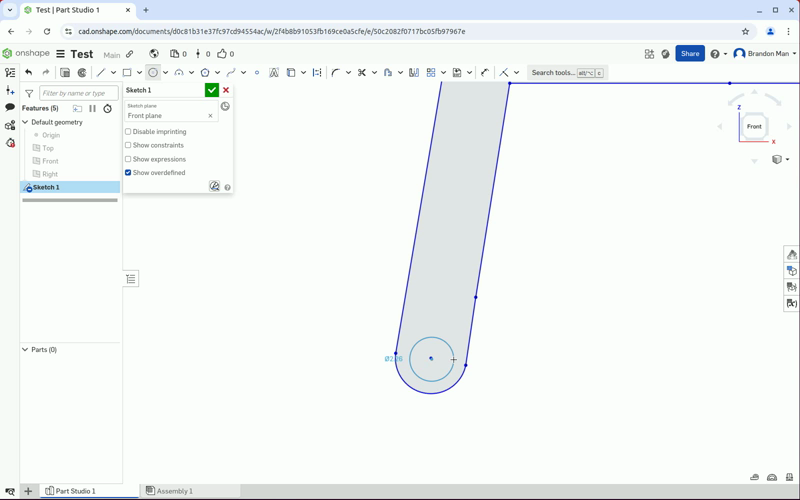
scroll(6)
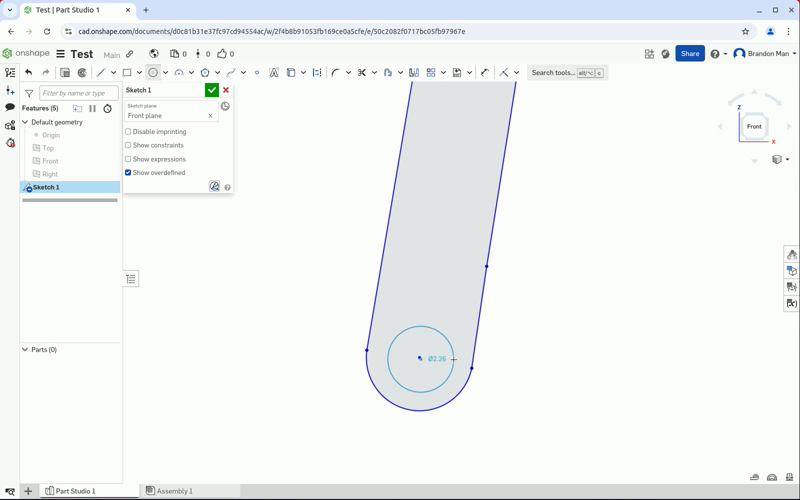
scroll(6)
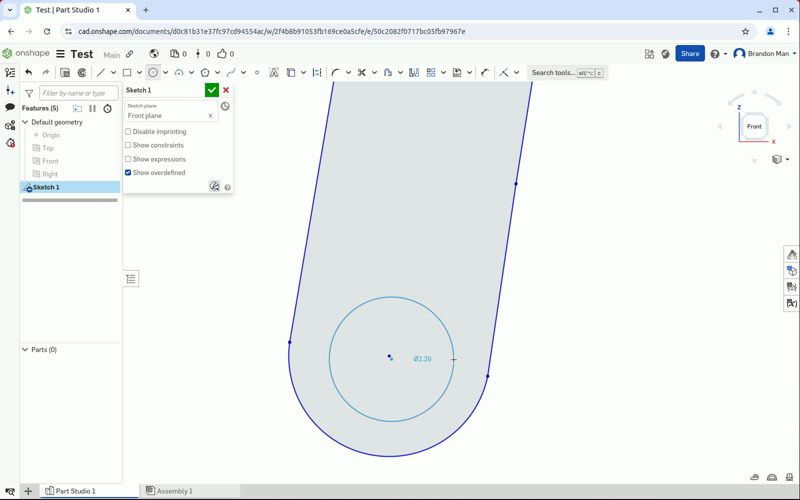
click(453, 359)
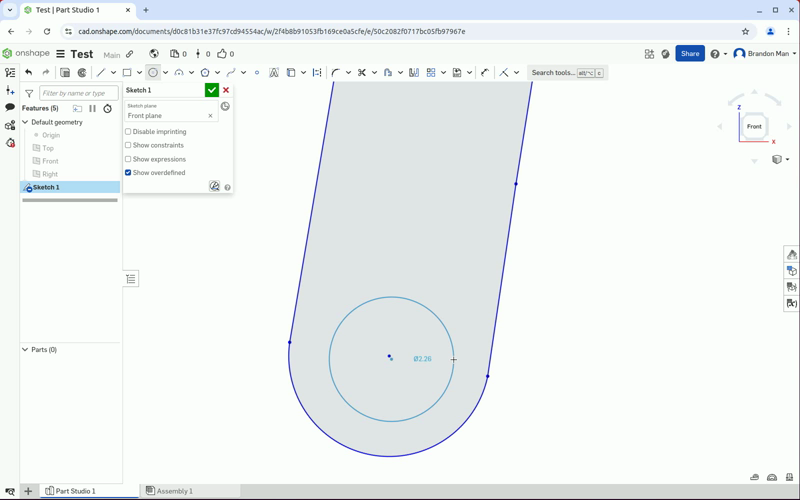
scroll(-6)
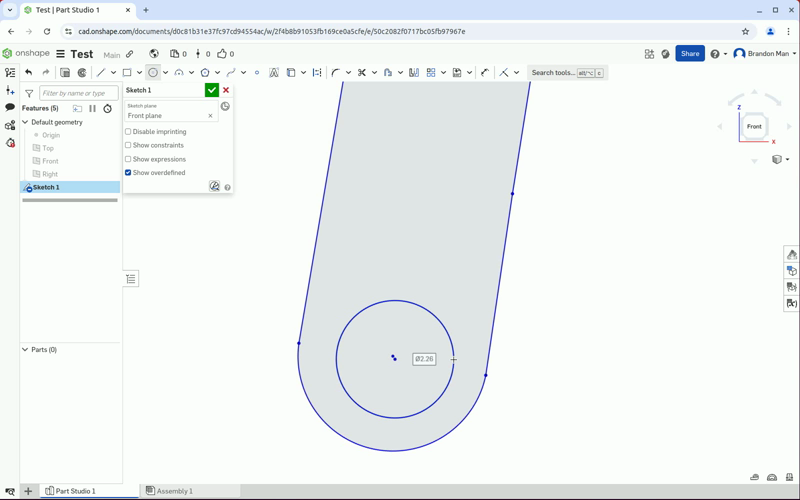
scroll(-6)
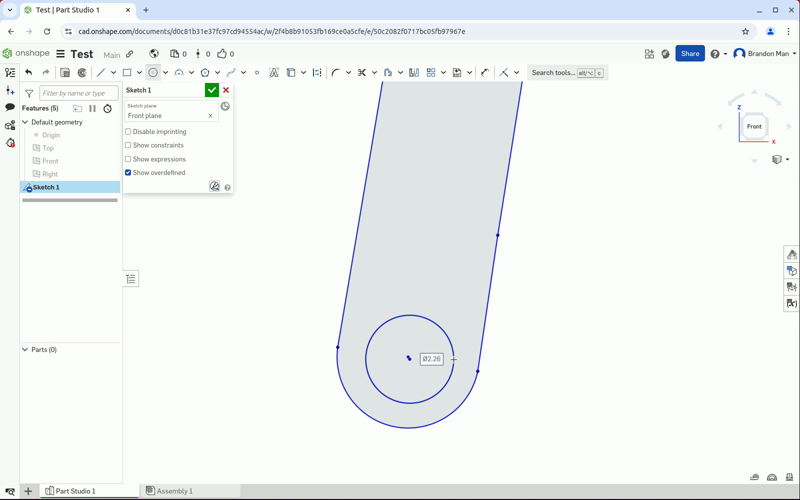
scroll(-6)
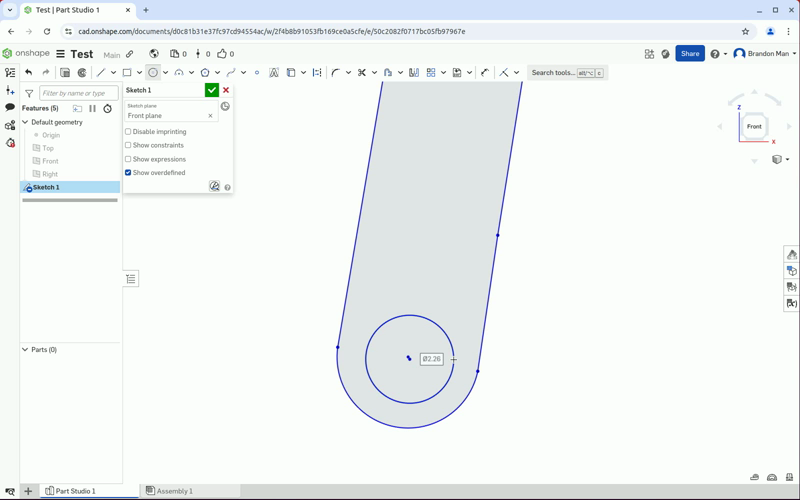
scroll(-6)
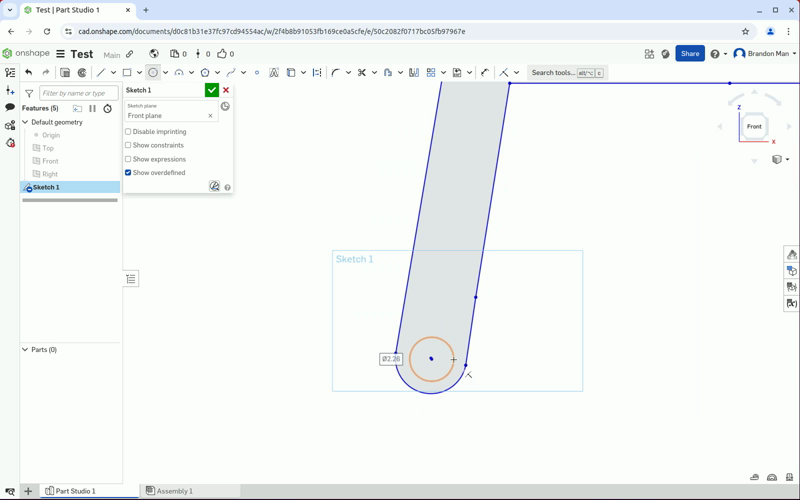
scroll(-6)
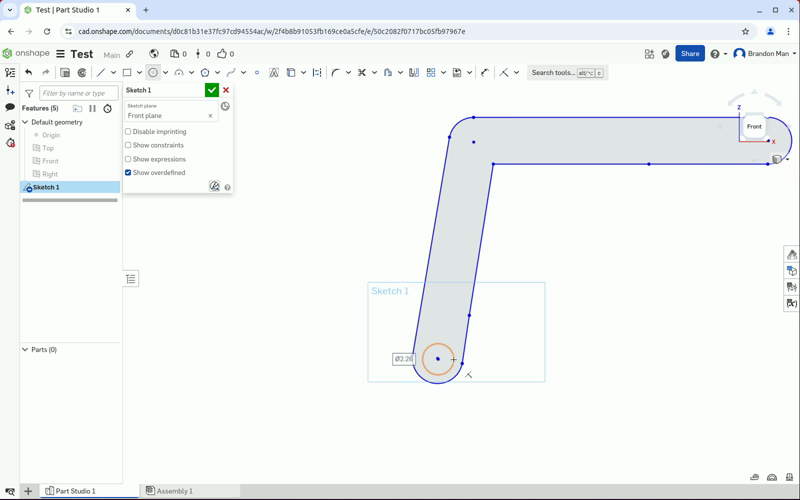
scroll(-6)
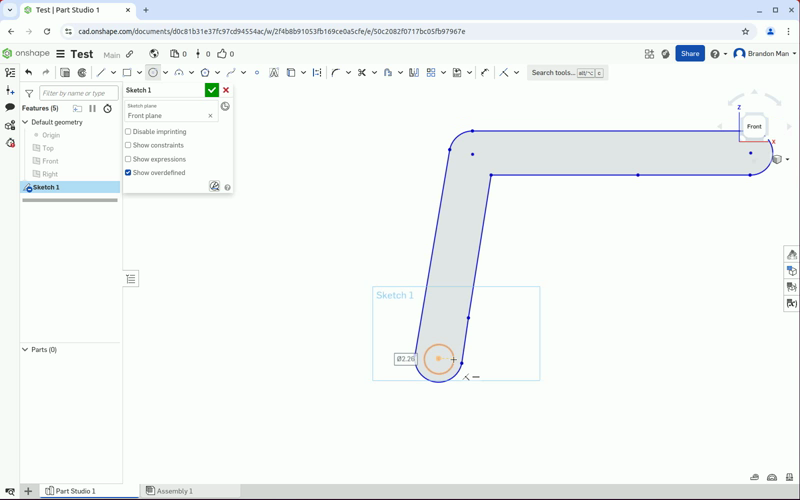
scroll(-6)
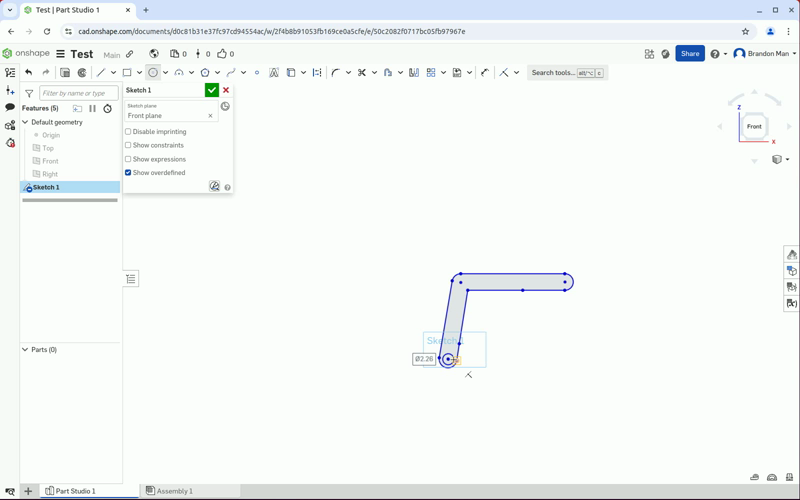
key(esc)
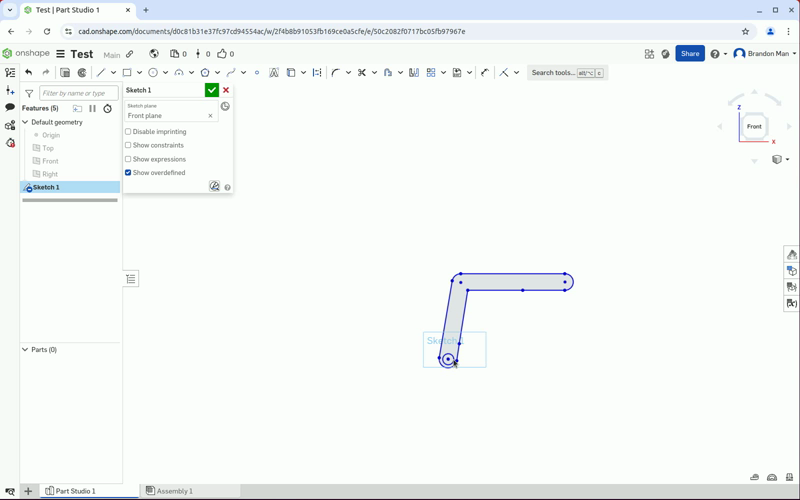
key(c)
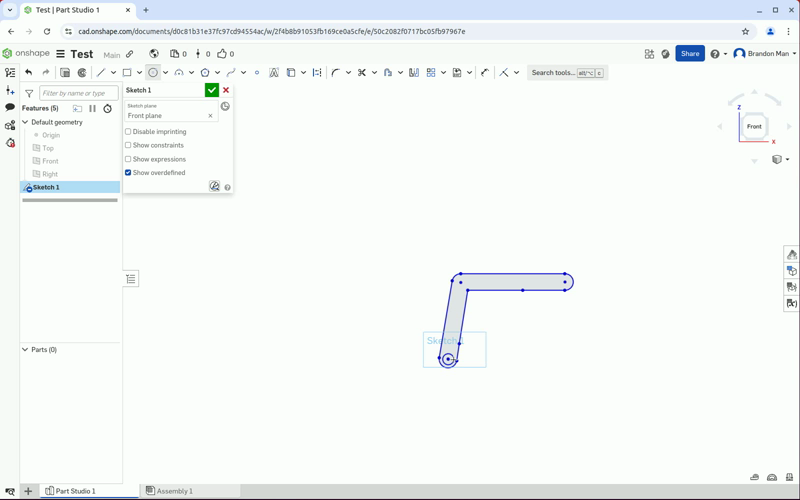
key_down(shift)
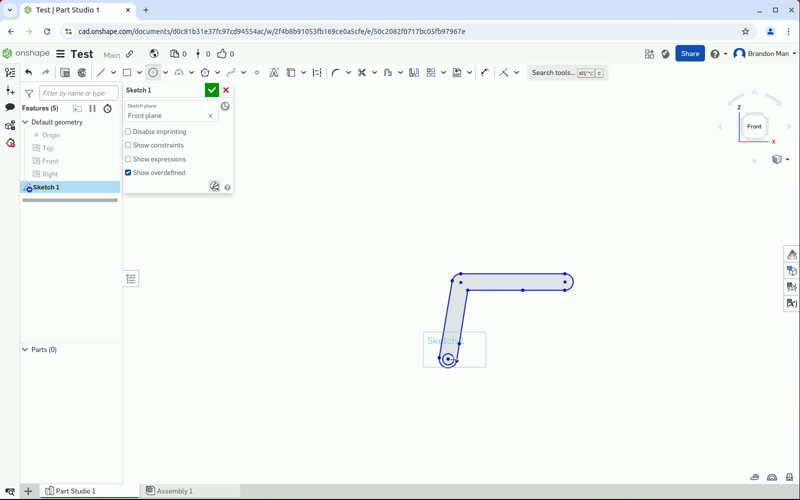
mouse_move(460, 282)
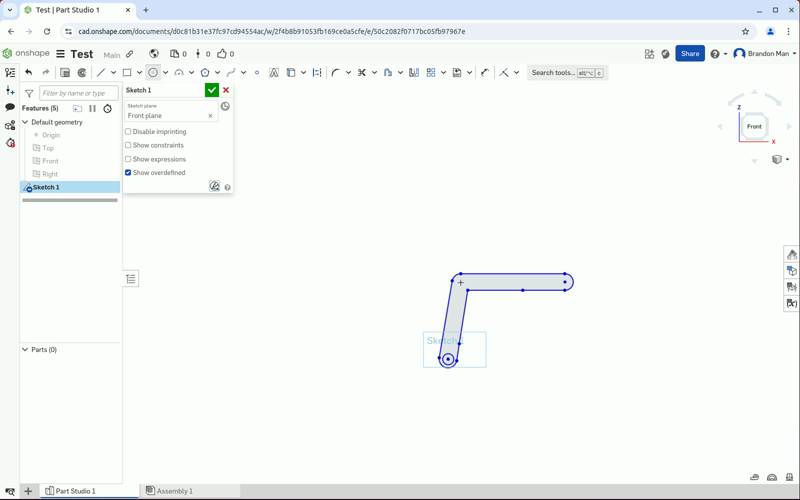
click(460, 282)
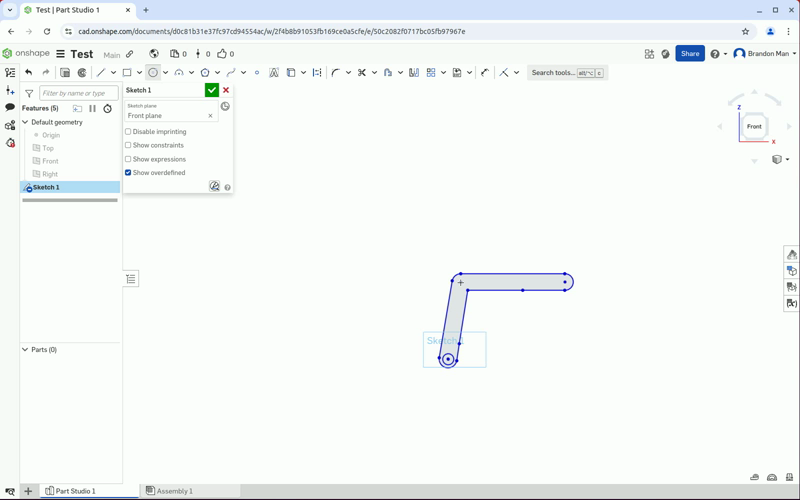
key_up(shift)
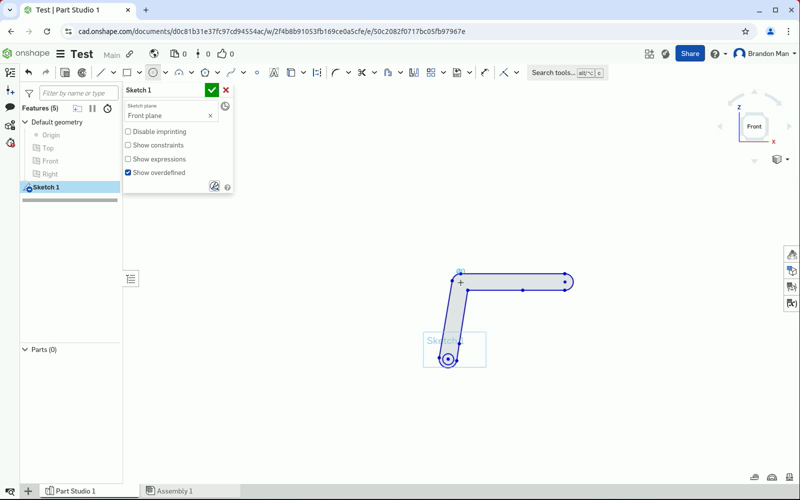
mouse_move(466, 282)
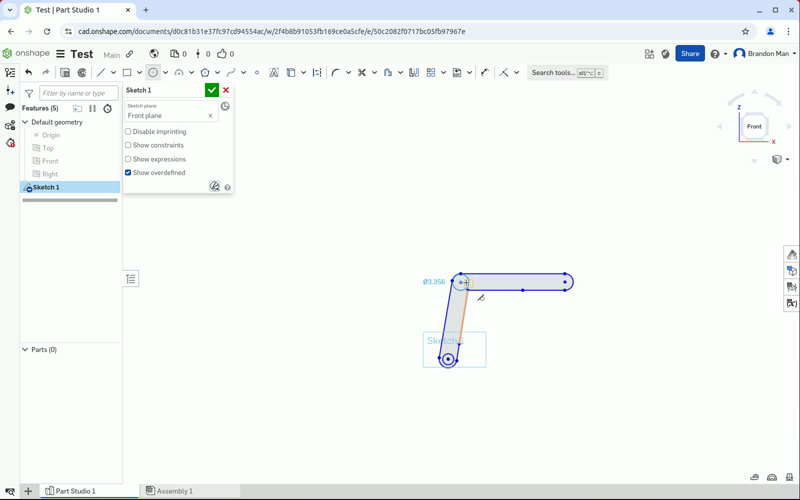
click(466, 282)
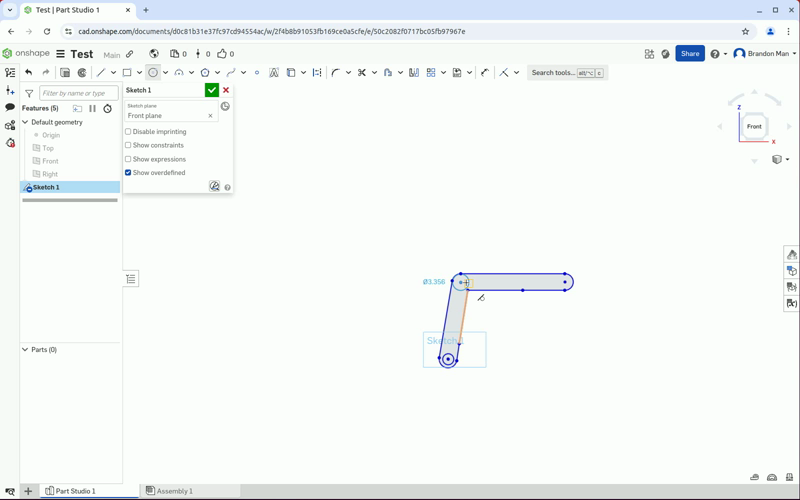
key(esc)
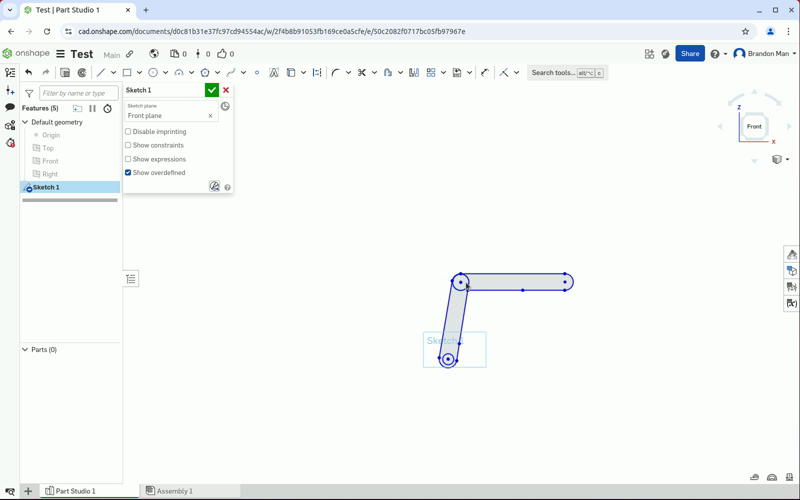
key(c)
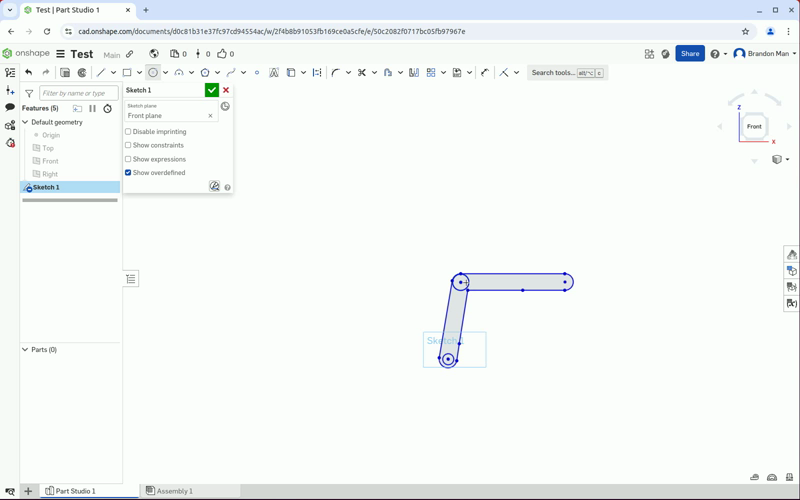
key_down(shift)
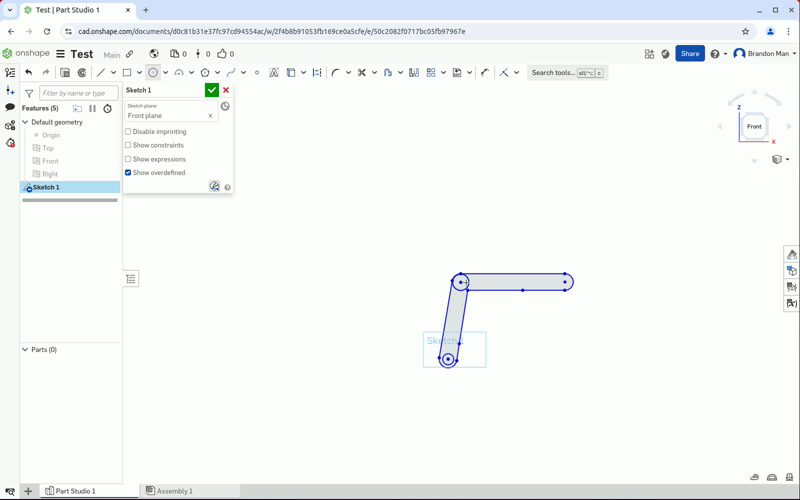
mouse_move(564, 282)
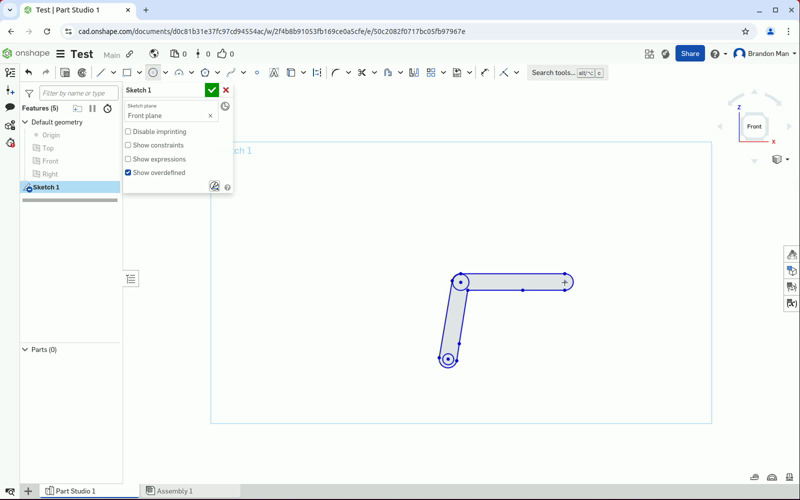
click(564, 282)
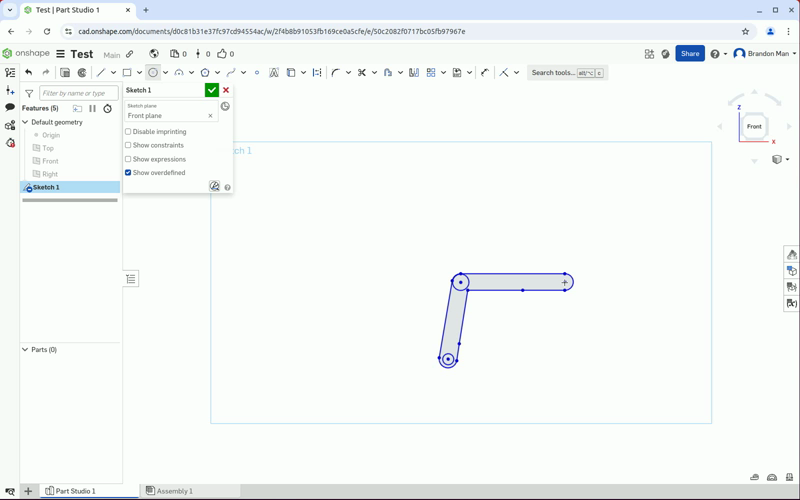
key_up(shift)
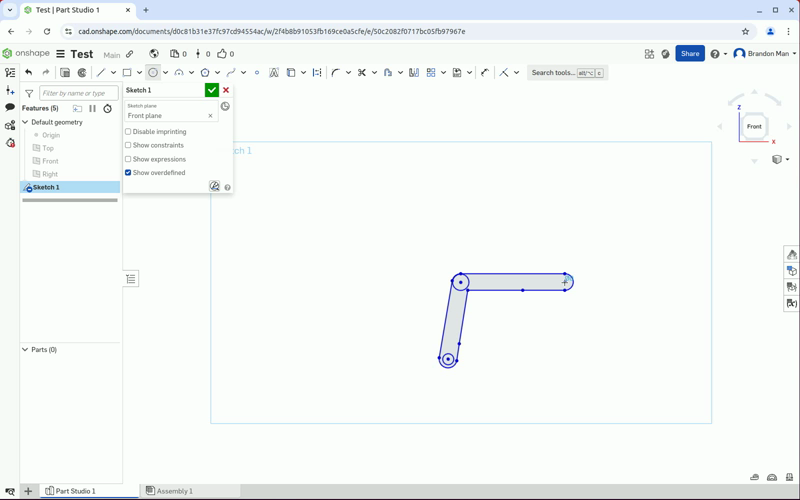
mouse_move(570, 282)
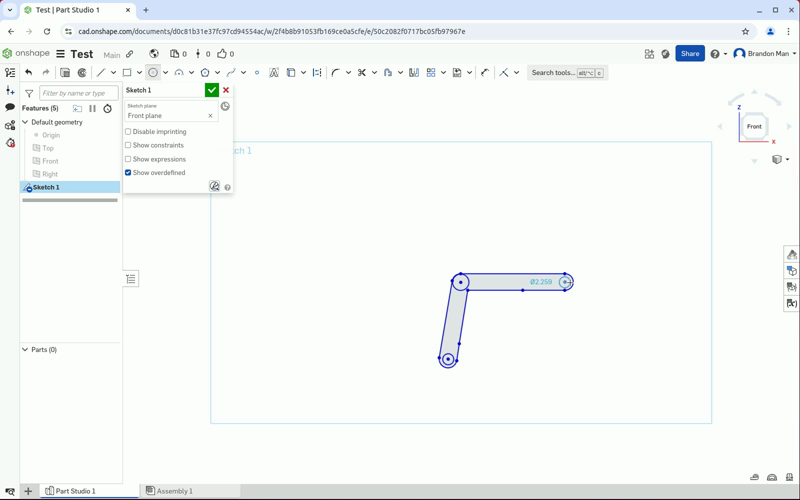
scroll(6)
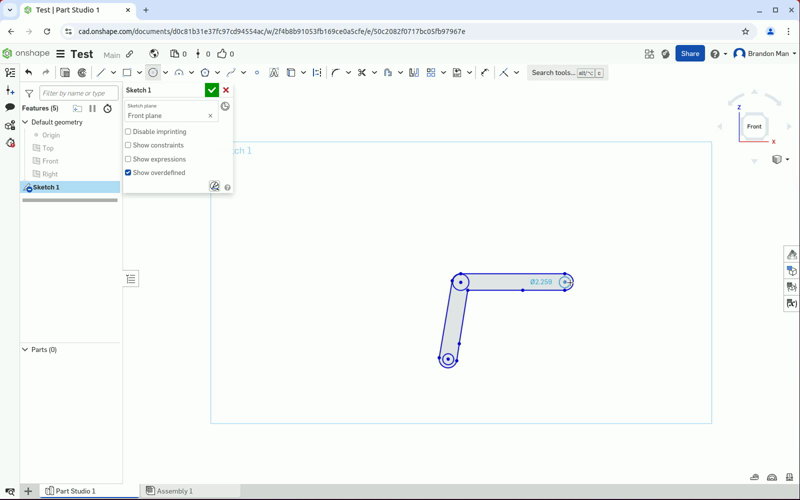
scroll(6)
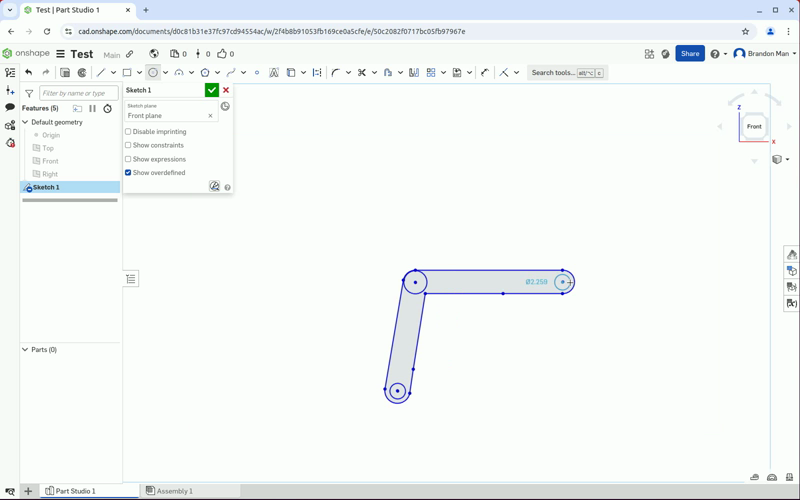
scroll(6)
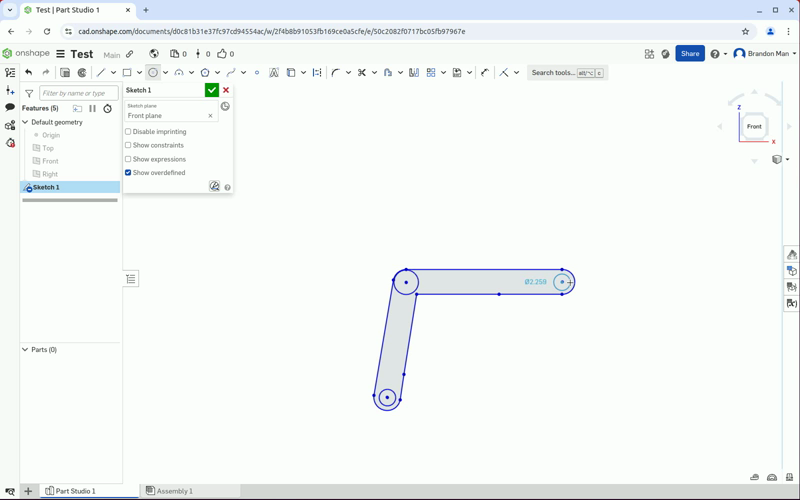
scroll(6)
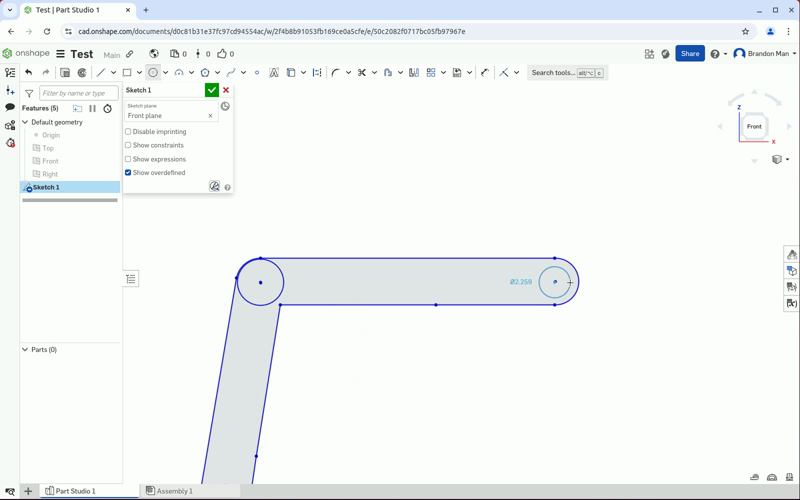
scroll(6)
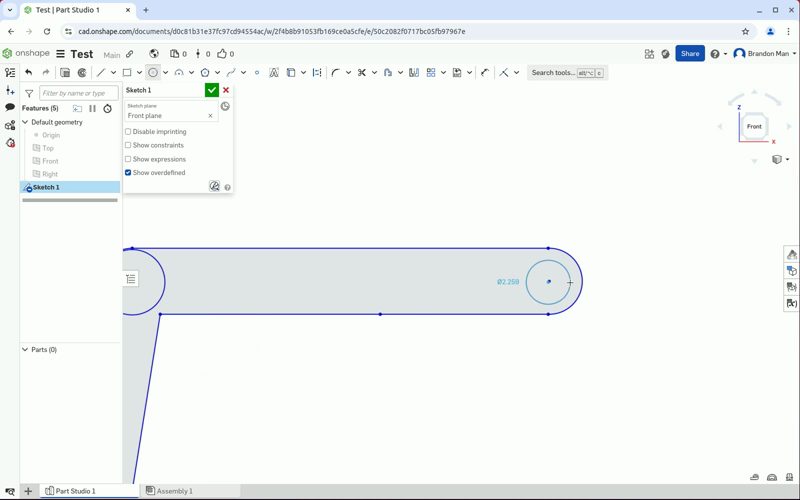
scroll(6)
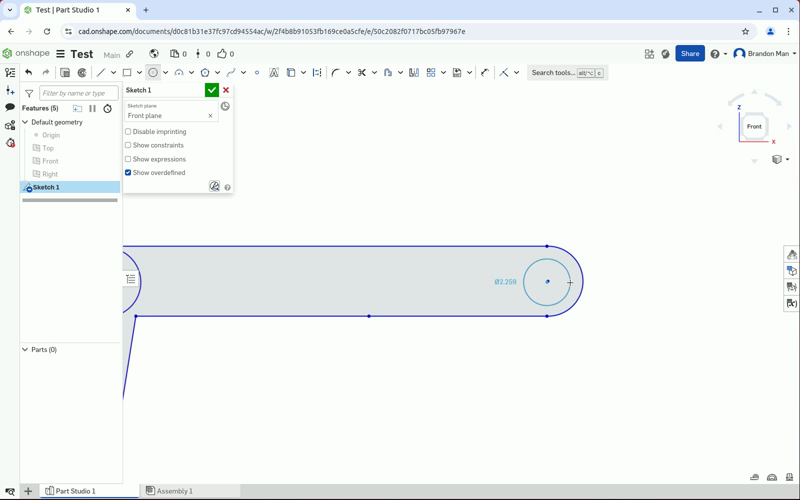
scroll(6)
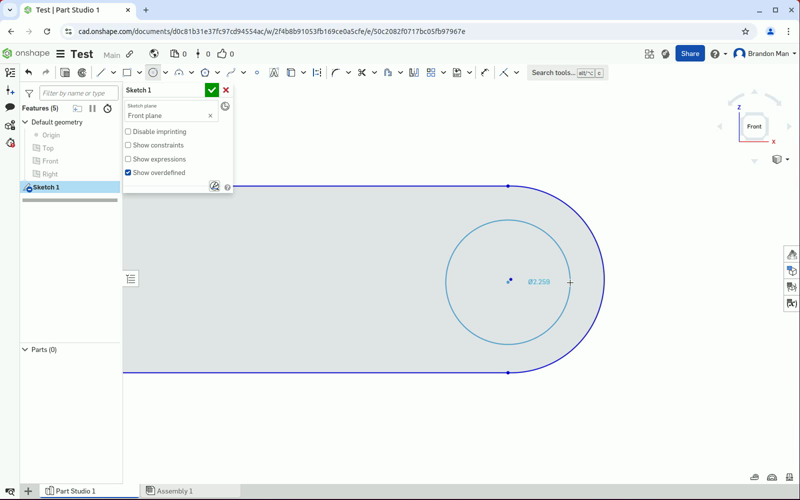
click(570, 282)
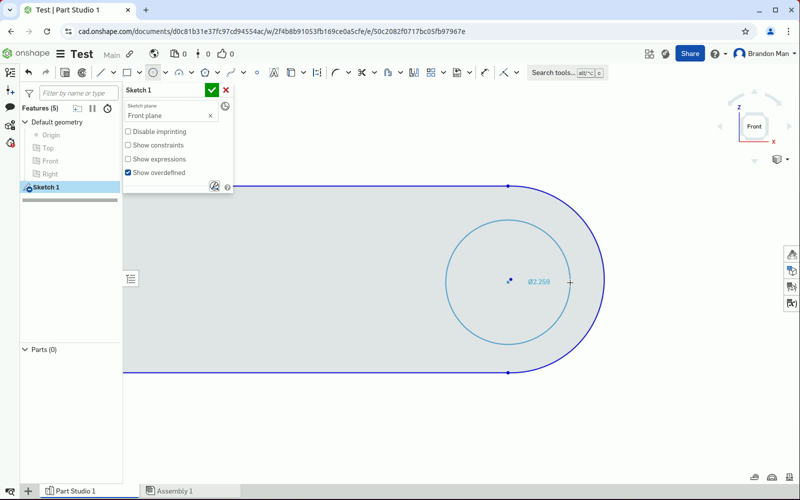
scroll(-6)
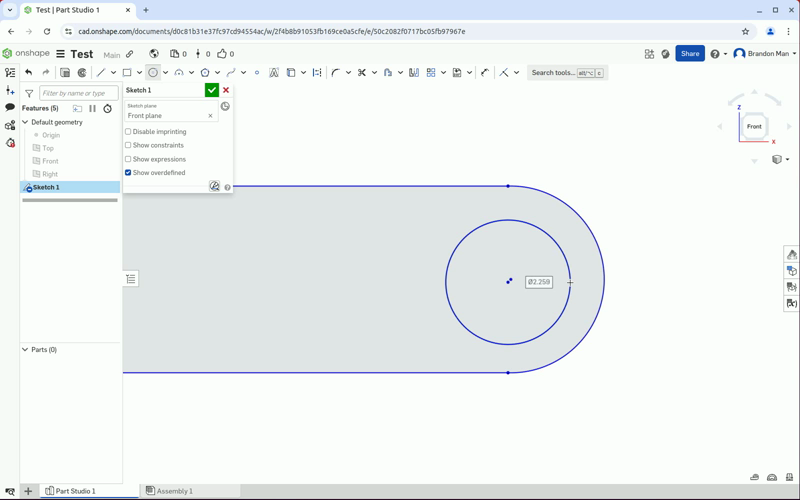
scroll(-6)
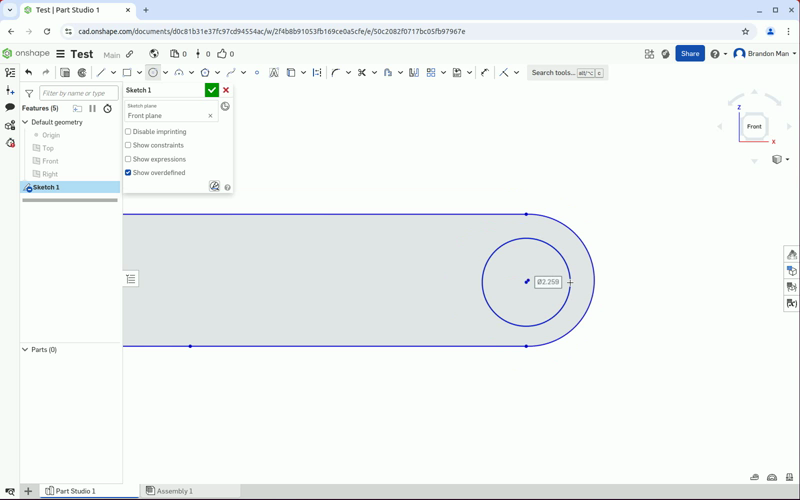
scroll(-6)
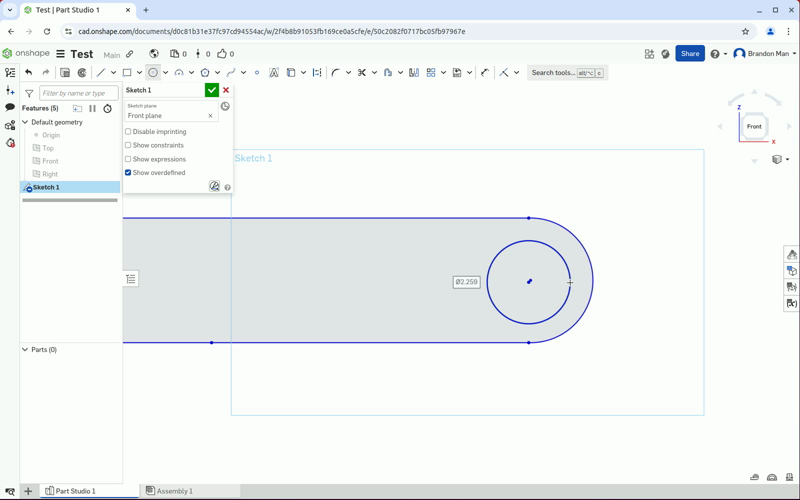
scroll(-6)
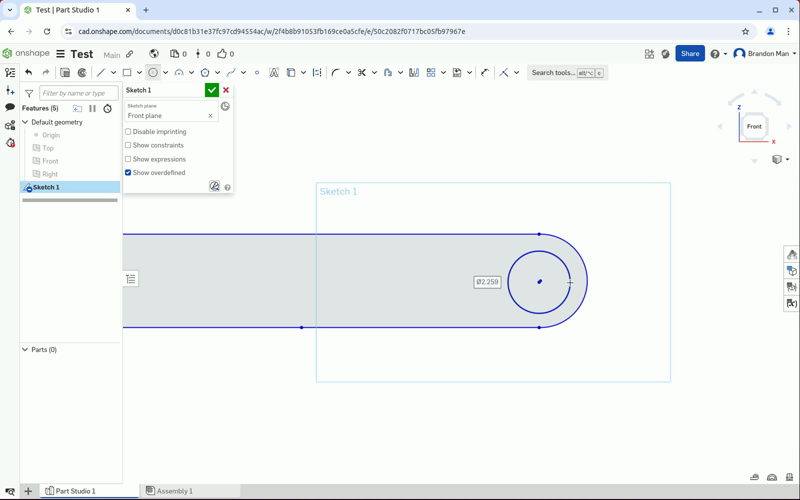
scroll(-6)
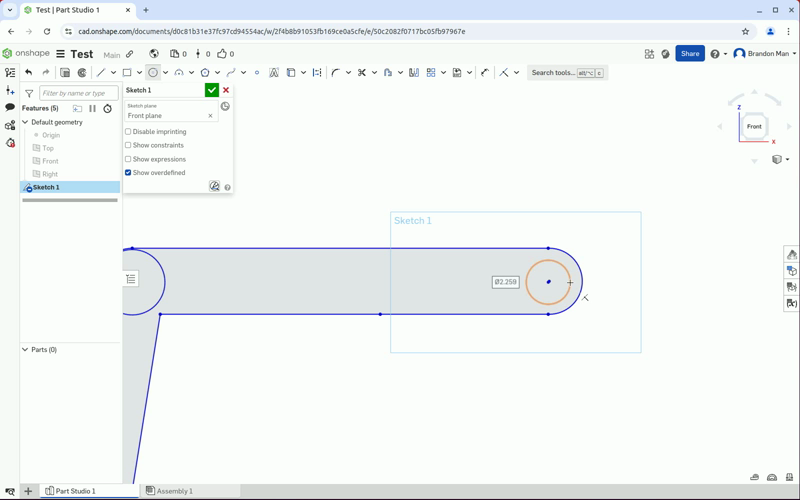
scroll(-6)
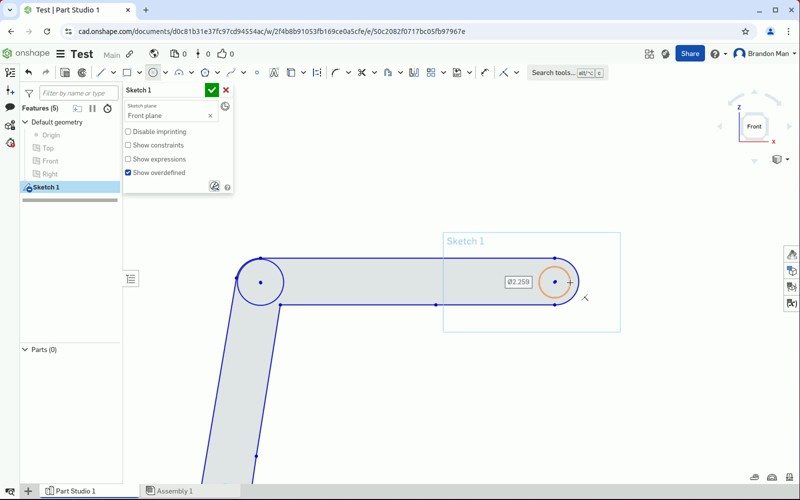
scroll(-6)
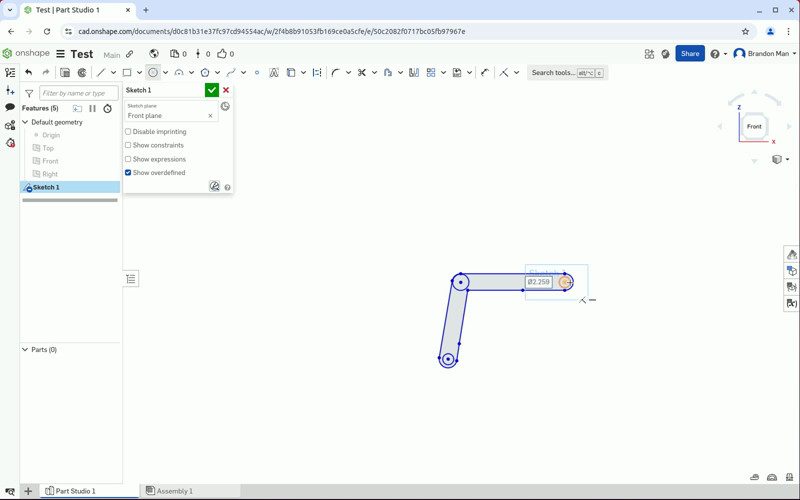
key(esc)
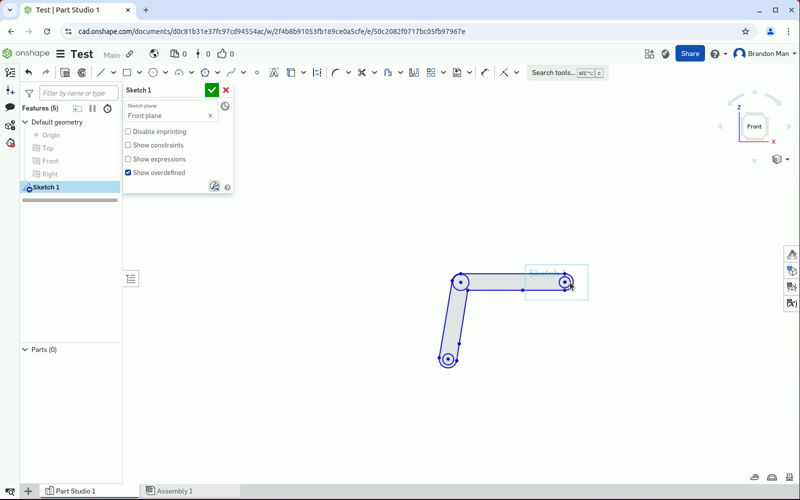
mouse_move(553, 278)
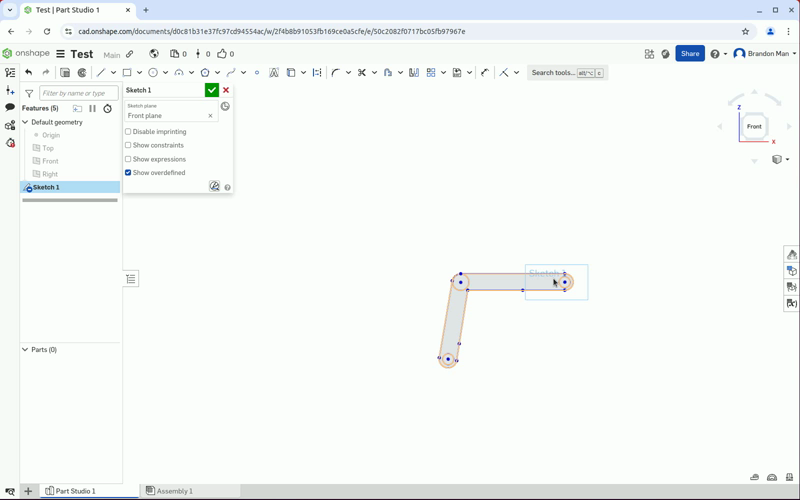
click(553, 278)
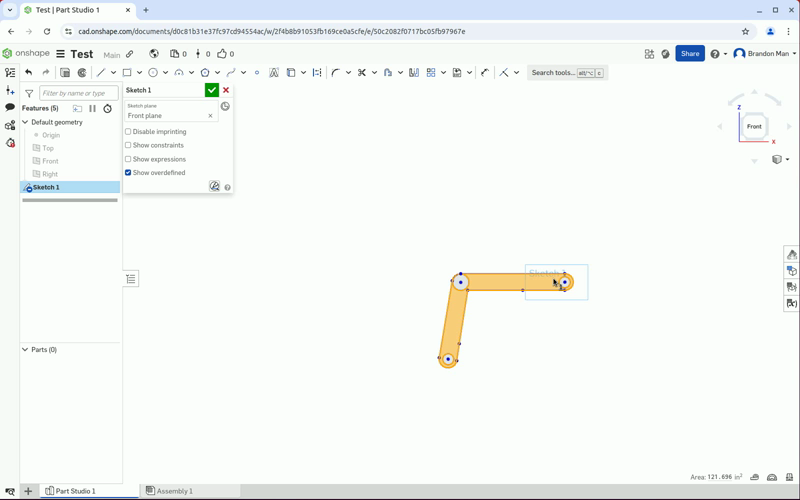
mouse_move(73, 352)
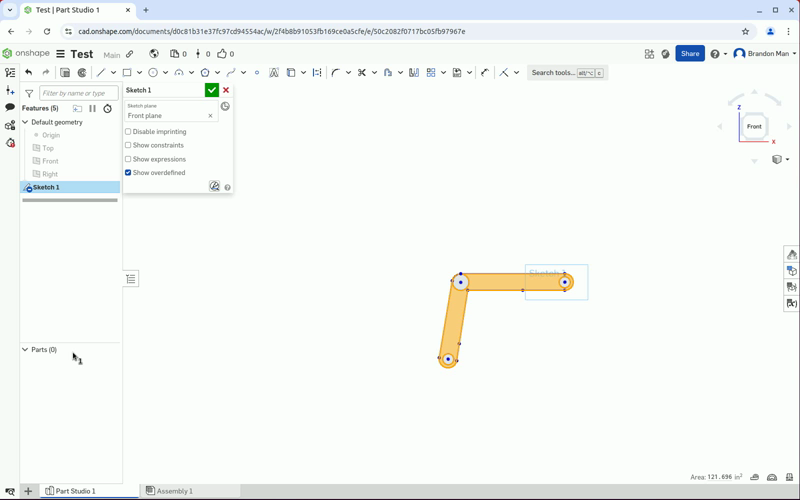
key(shift+y)
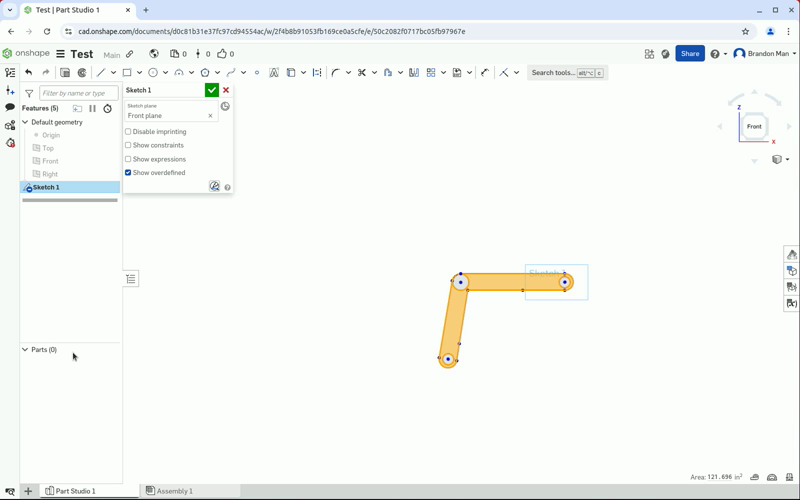
key(shift+e)
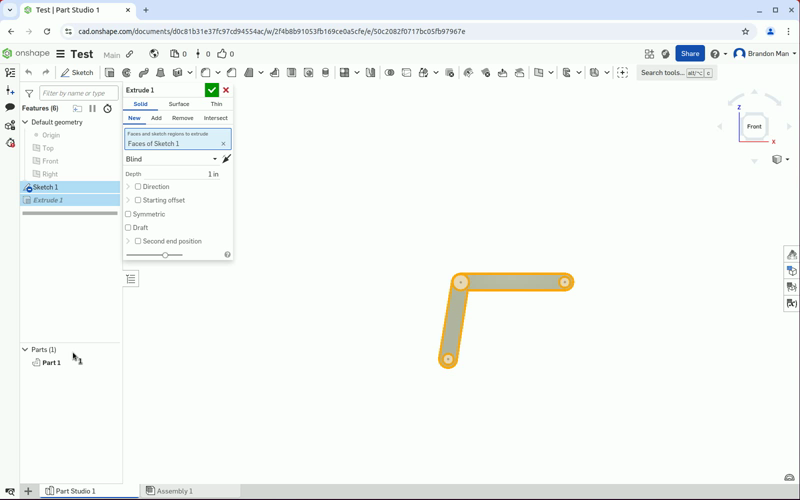
mouse_move(143, 106)
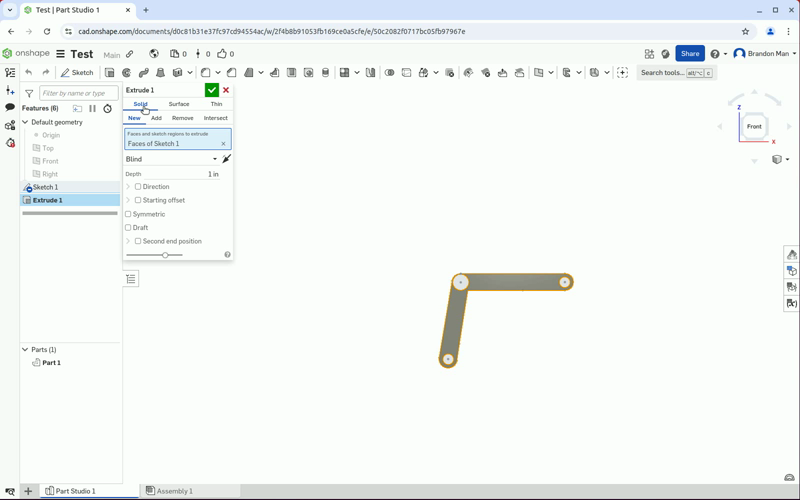
click(143, 106)
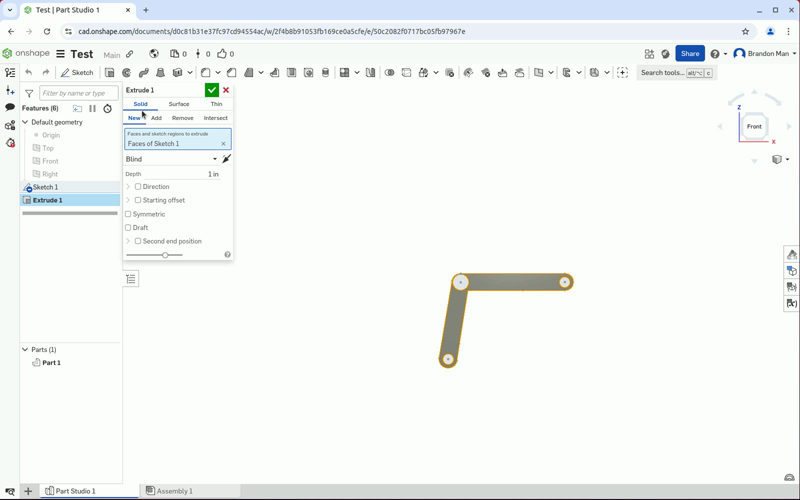
mouse_move(137, 120)
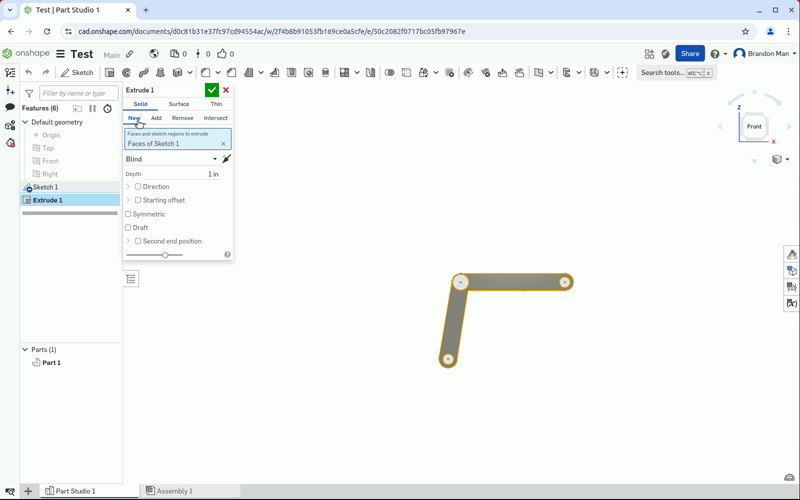
click(137, 120)
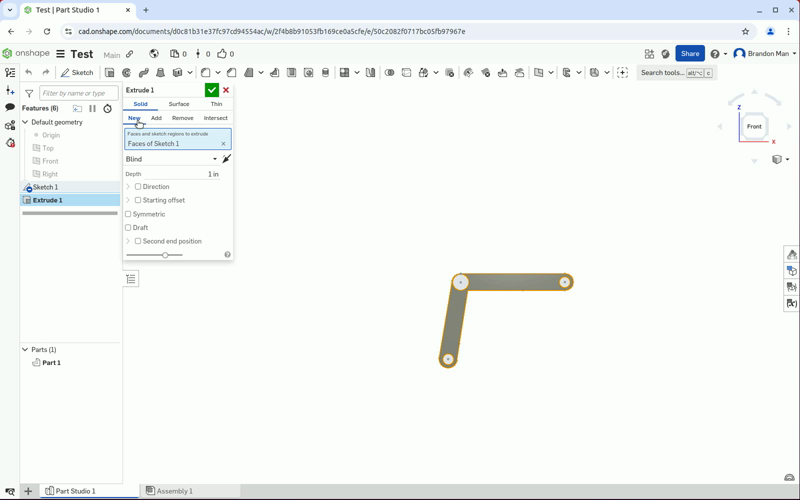
key(tab, 4)
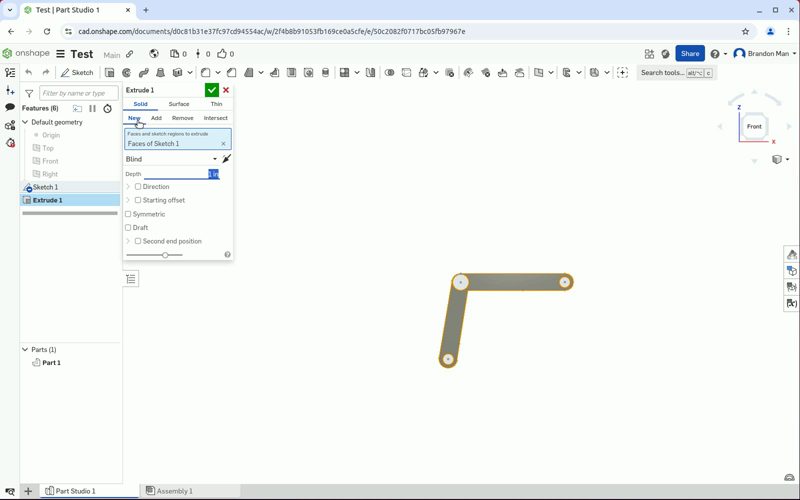
text(2.408)
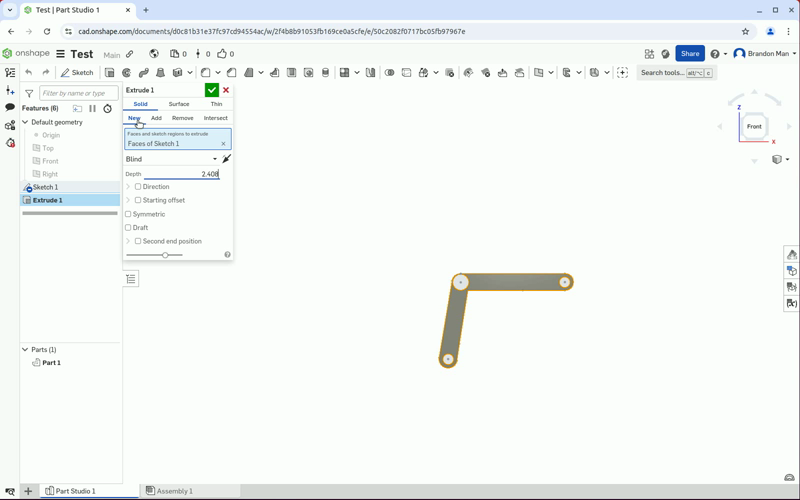
key(tab, 3)
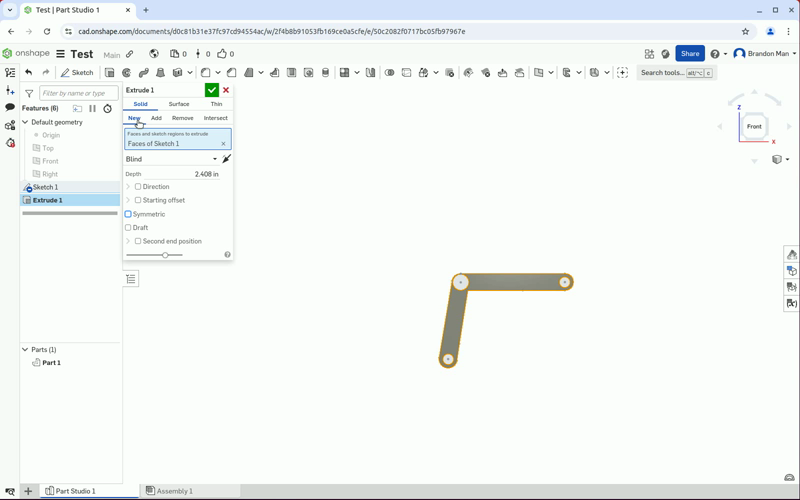
key(space)
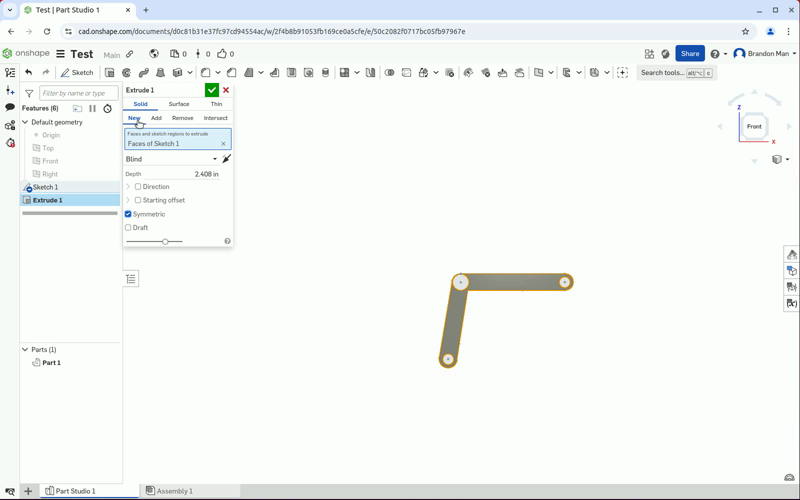
key(enter)
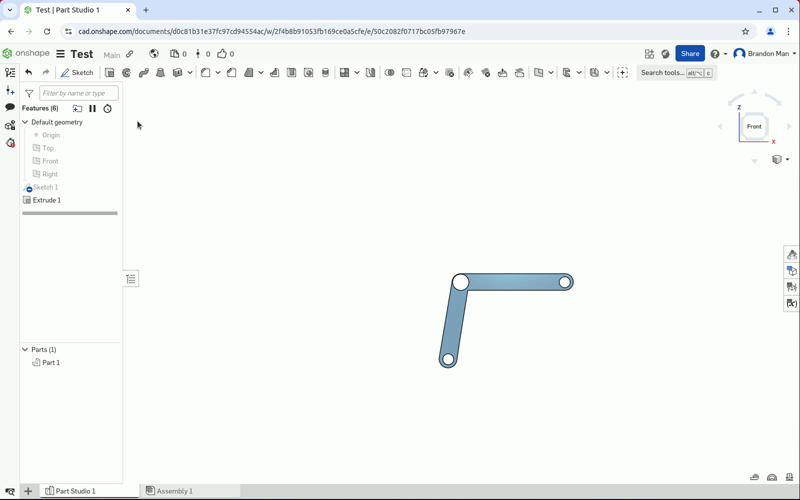
key(shift+h)
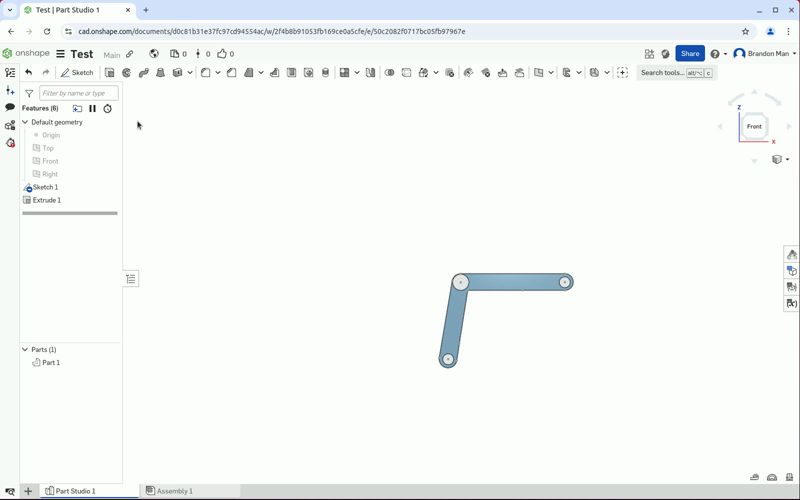
key(shift+h)
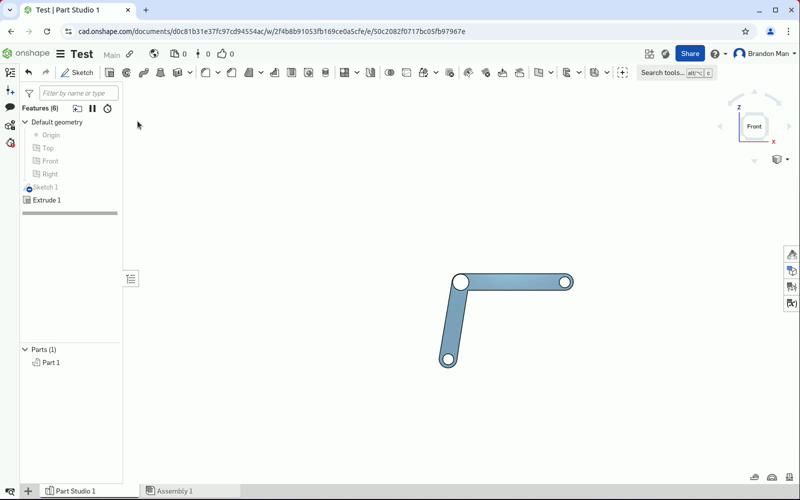
mouse_move(73, 189)
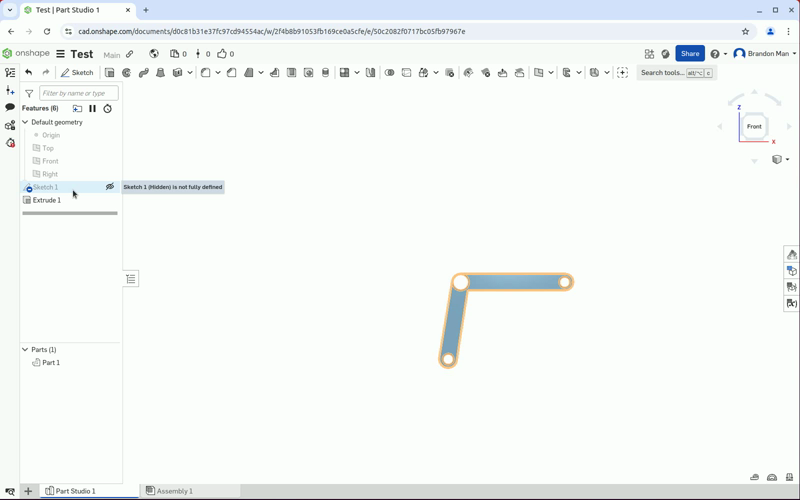
click(73, 189)
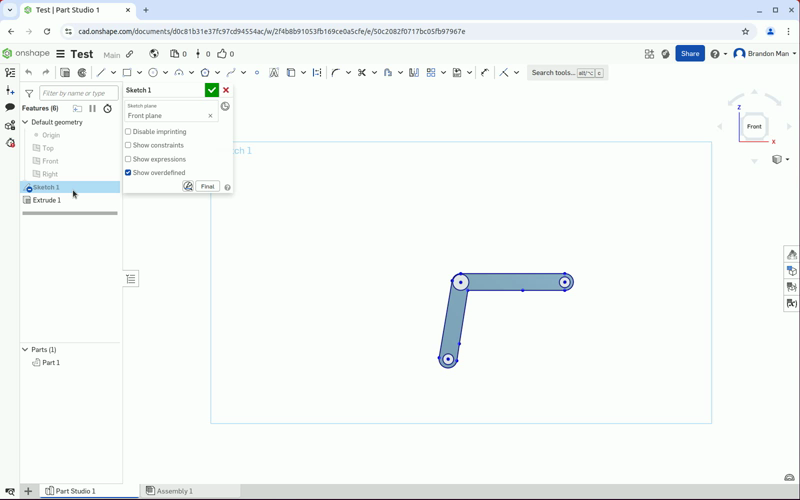
mouse_move(229, 92)
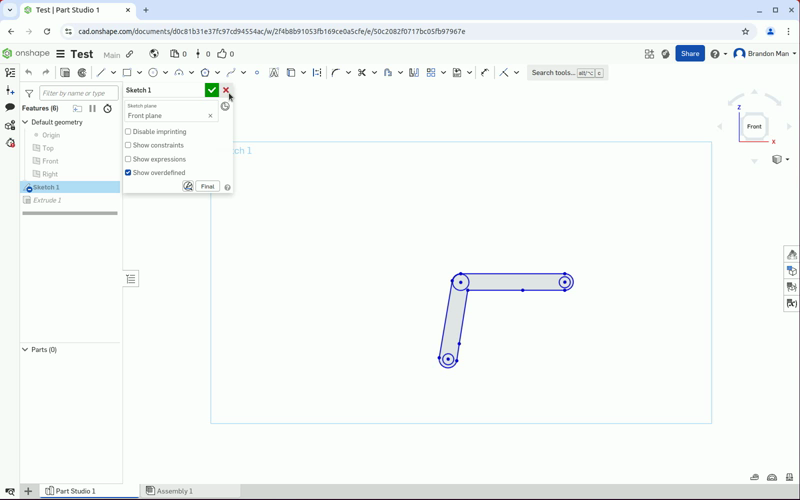
click(229, 92)
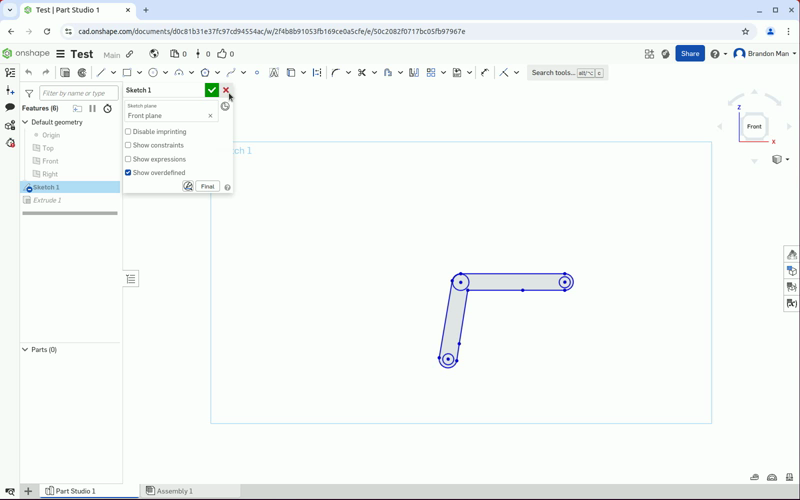
key(shift+s)
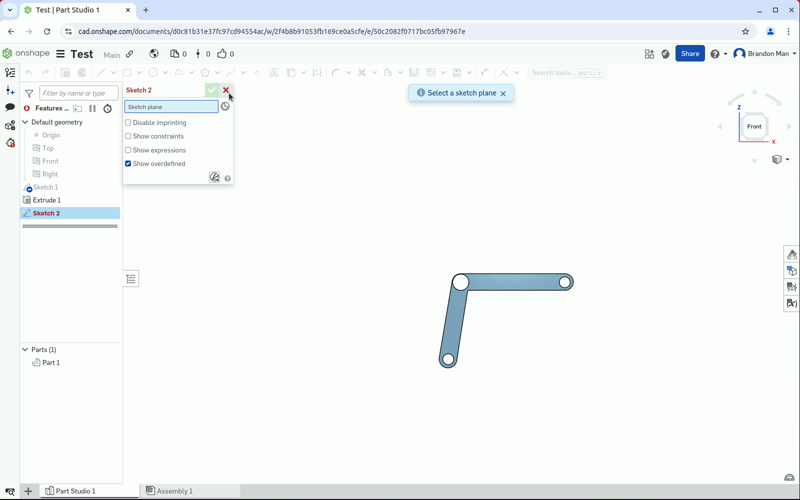
mouse_move(73, 163)
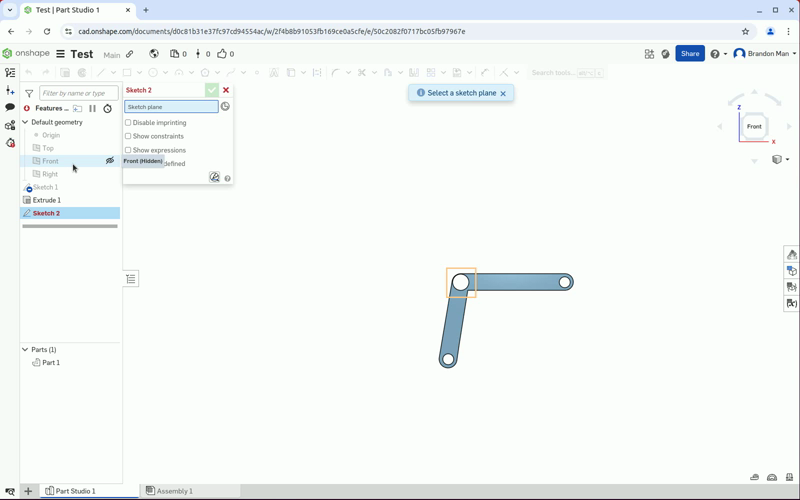
click(73, 163)
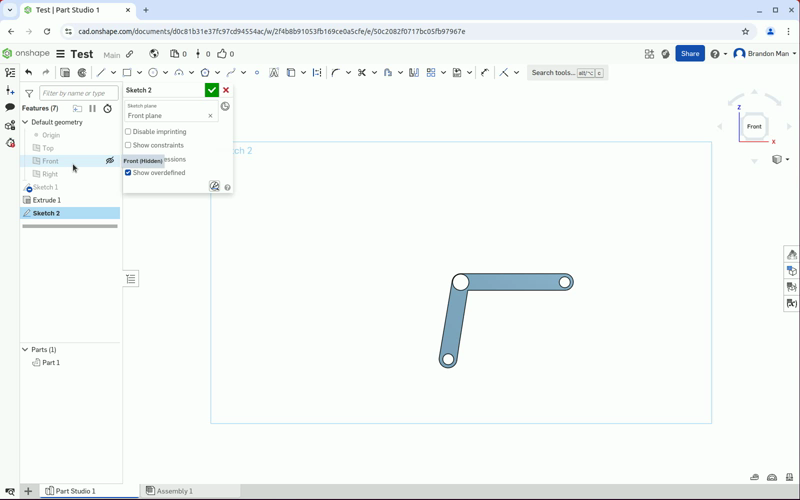
mouse_move(73, 352)
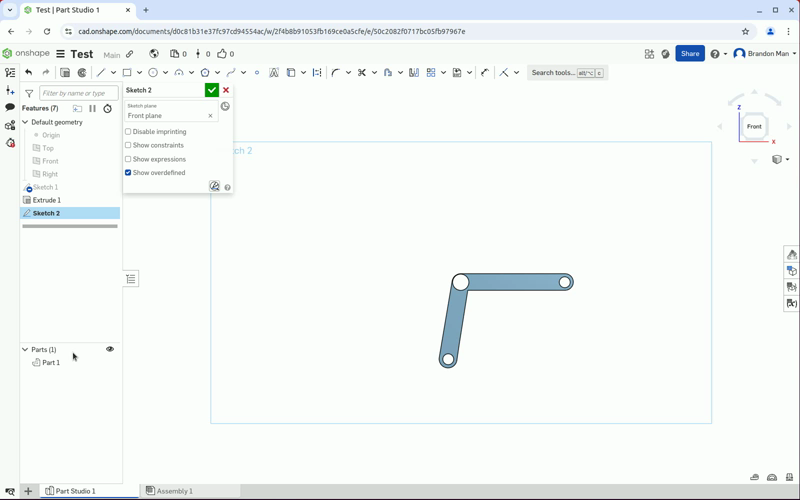
key(y)
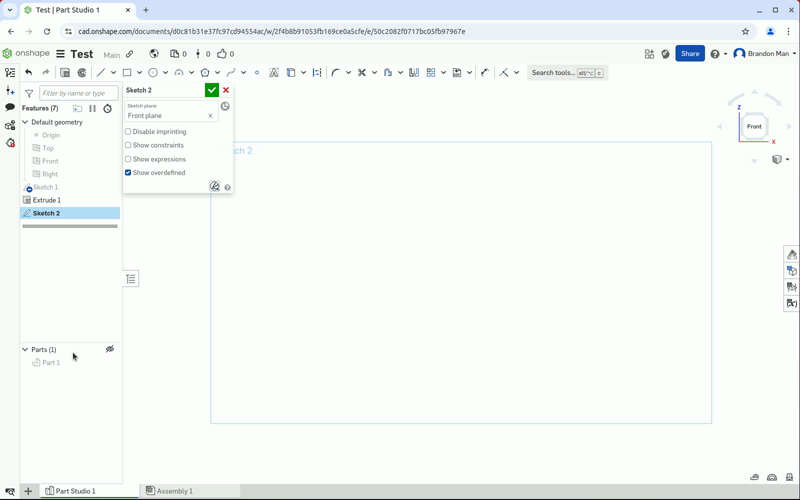
key(a)
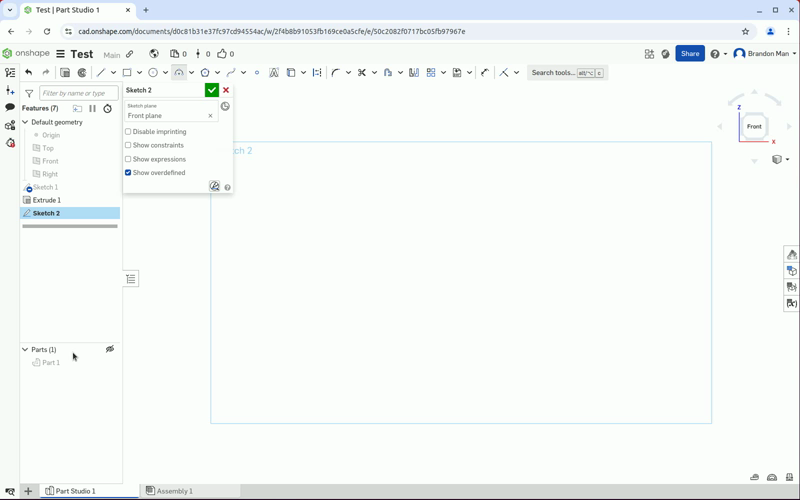
key_down(shift)
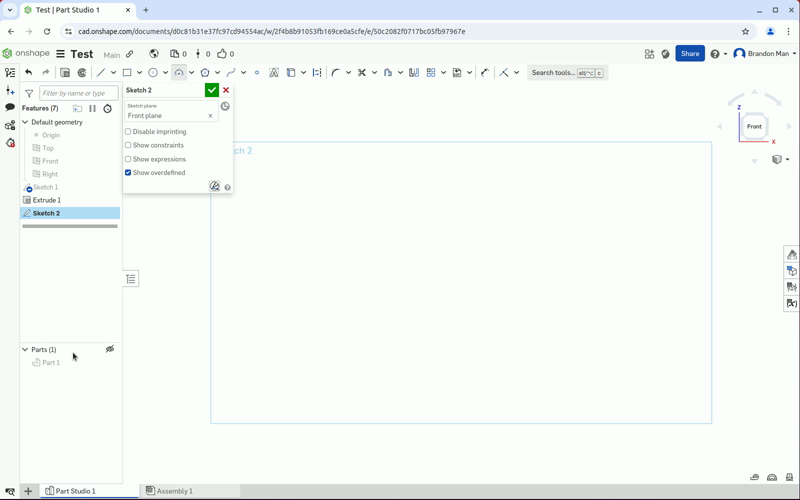
mouse_move(459, 345)
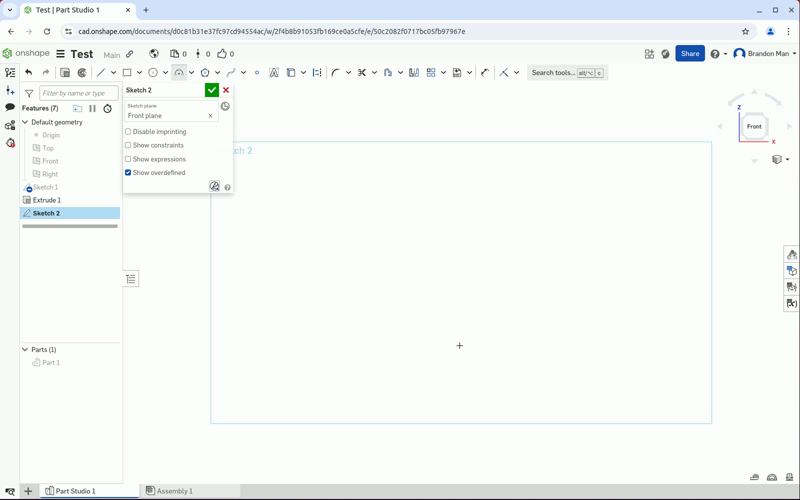
click(459, 345)
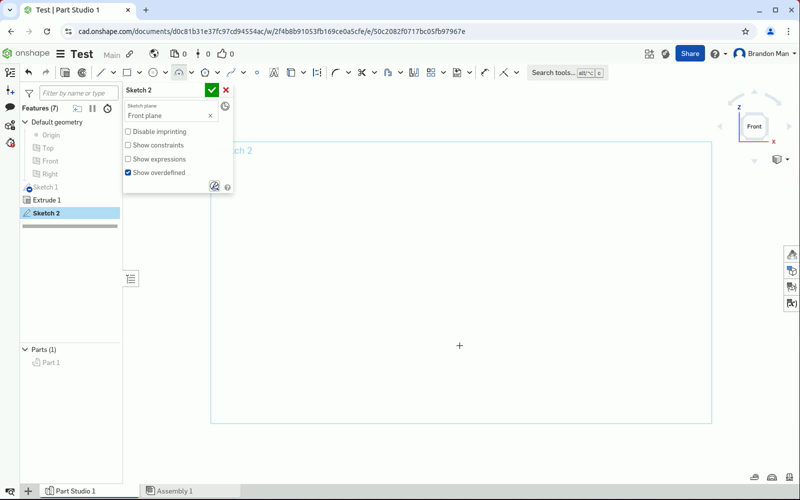
key_up(shift)
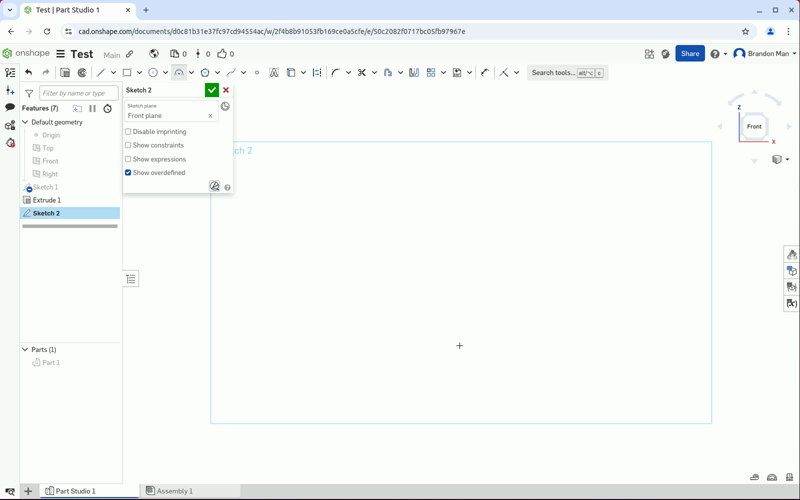
key_down(shift)
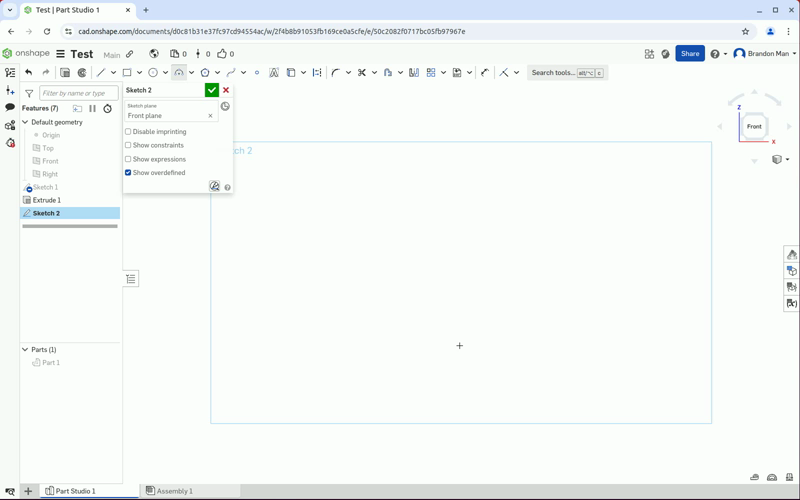
mouse_move(523, 290)
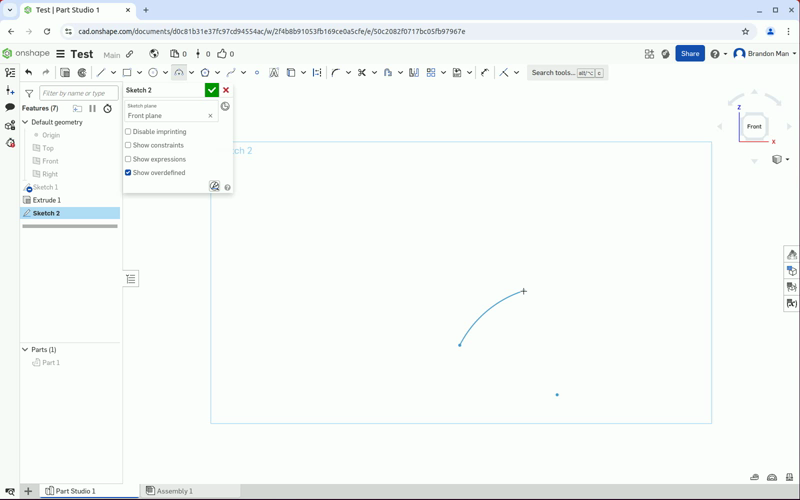
click(523, 290)
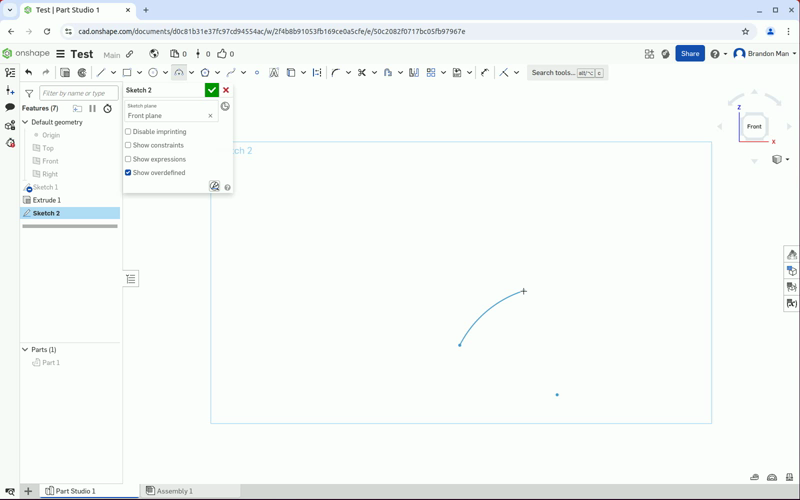
mouse_move(481, 306)
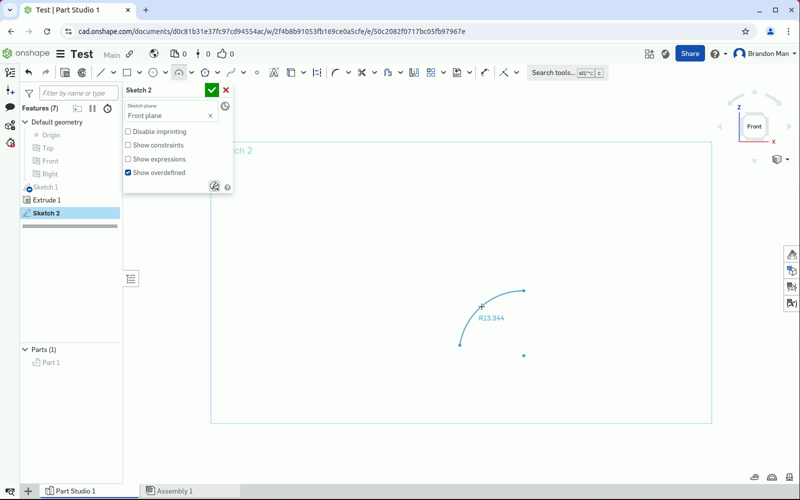
click(481, 306)
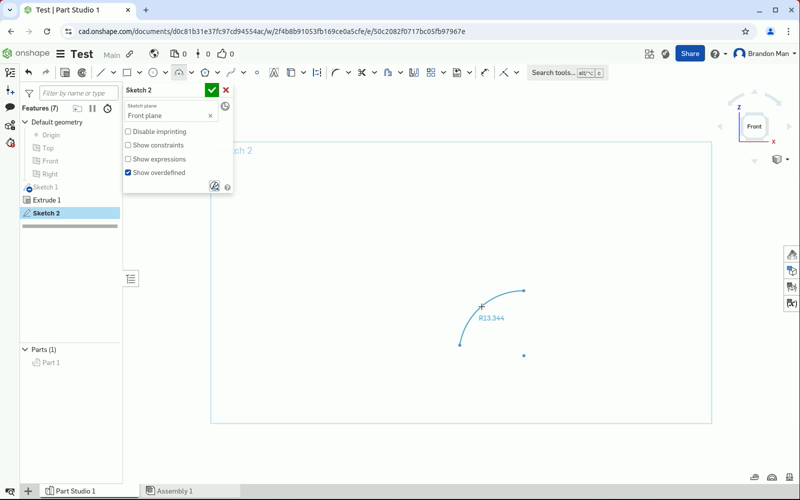
key_up(shift)
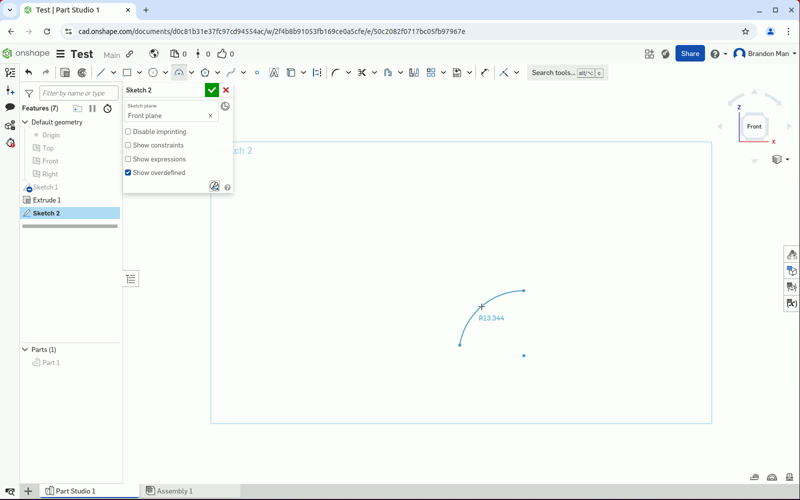
key(esc)
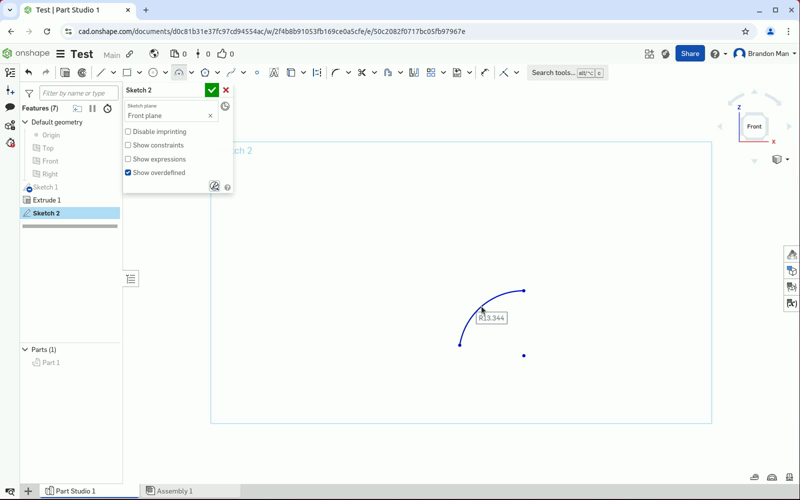
key(l)
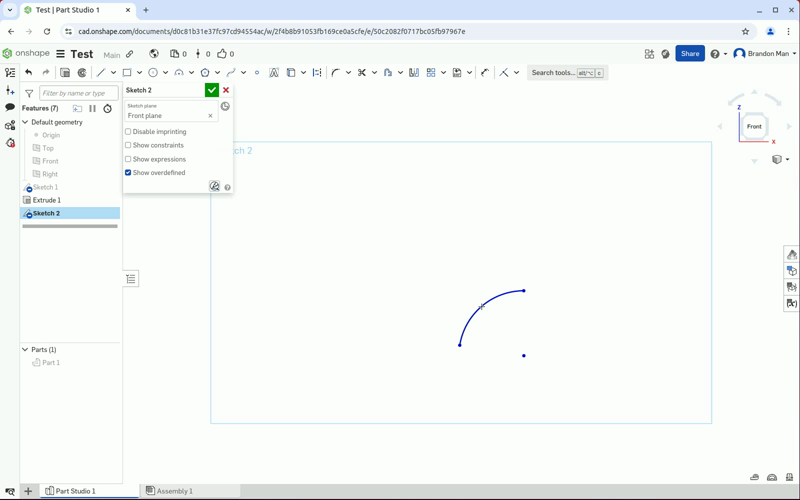
mouse_move(523, 290)
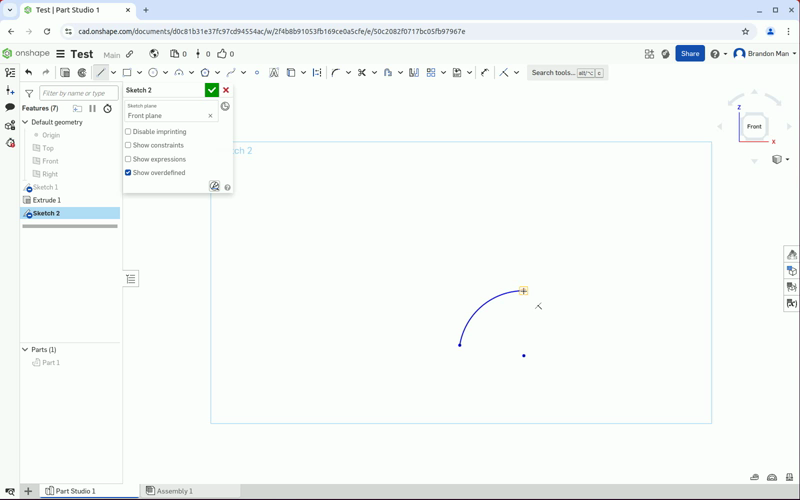
click(523, 290)
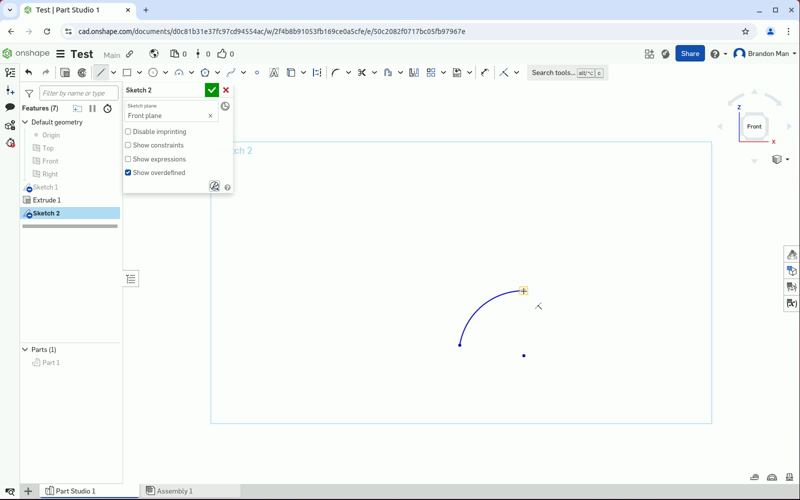
key_down(shift)
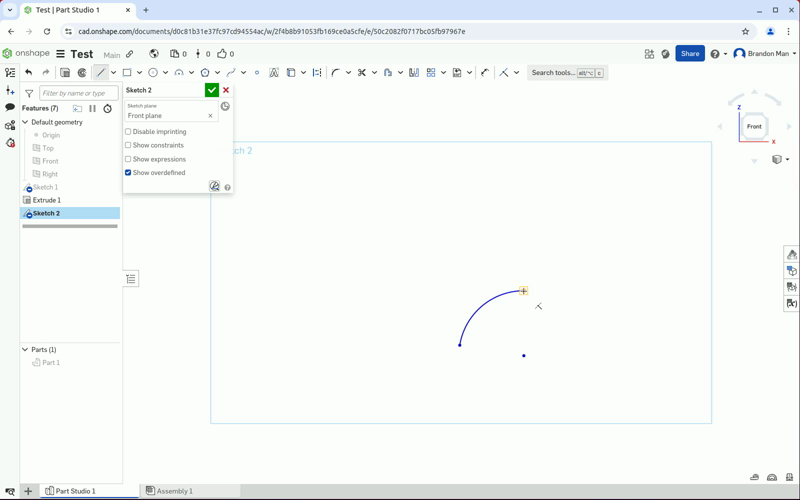
mouse_move(553, 290)
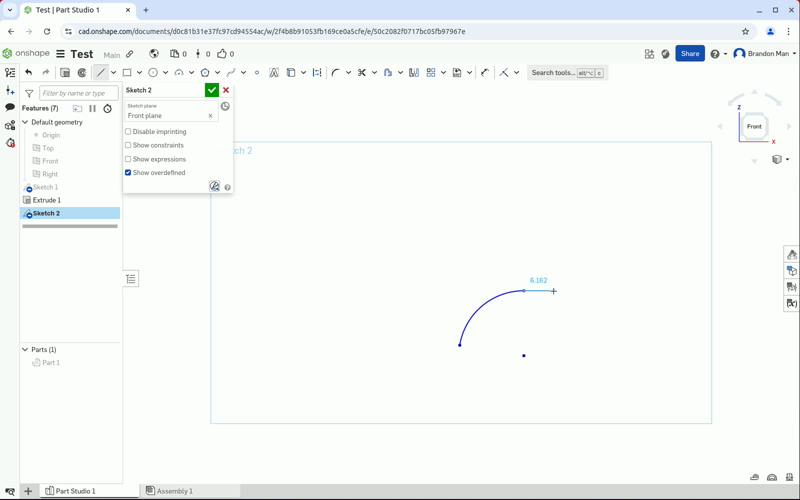
mouse_move(468, 290)
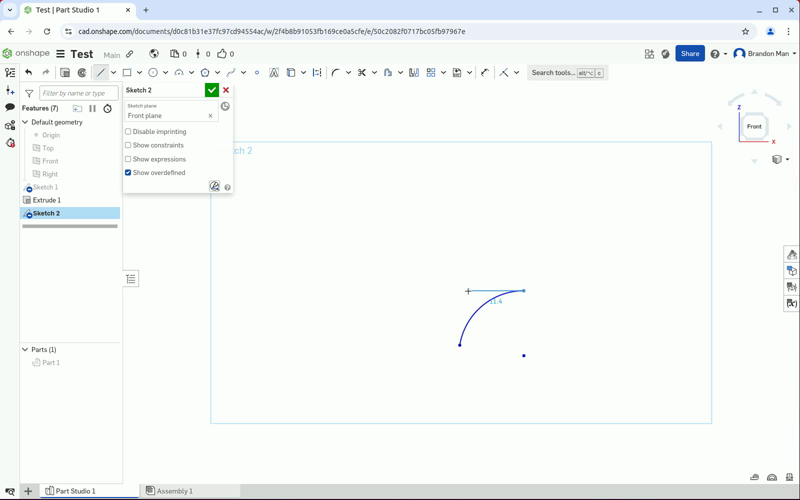
click(468, 290)
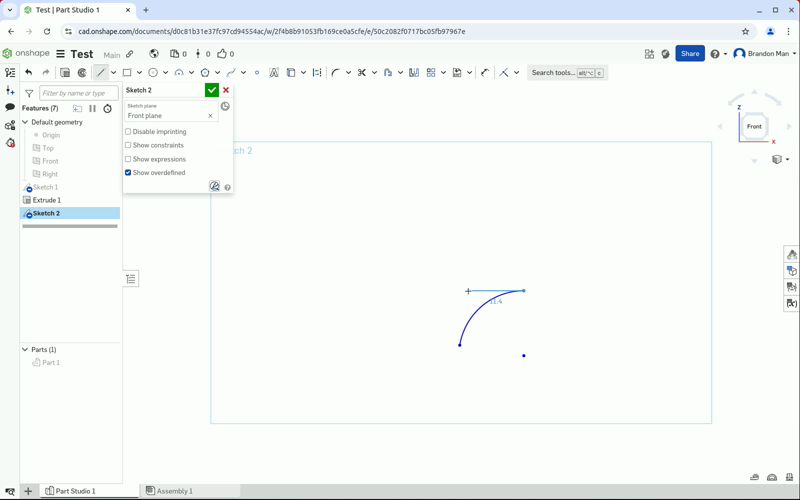
key_up(shift)
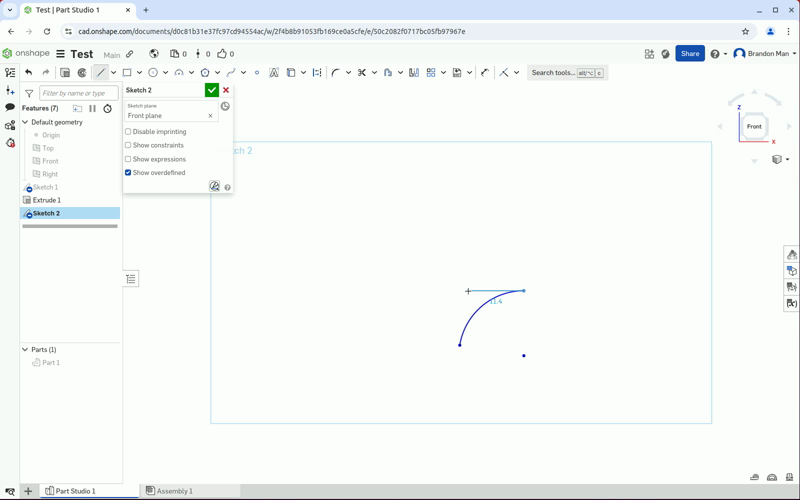
mouse_move(498, 290)
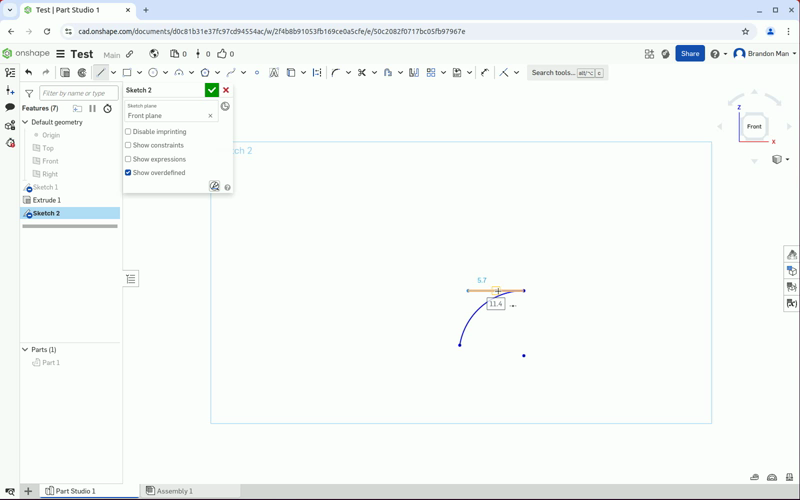
key_down(shift)
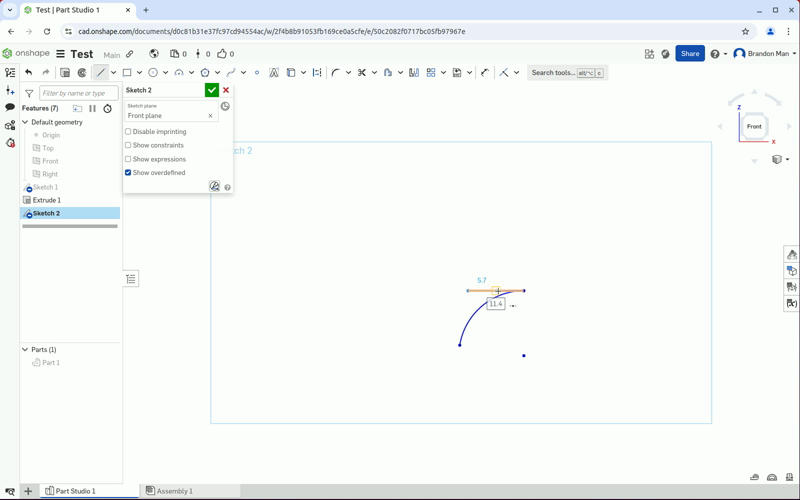
mouse_move(459, 345)
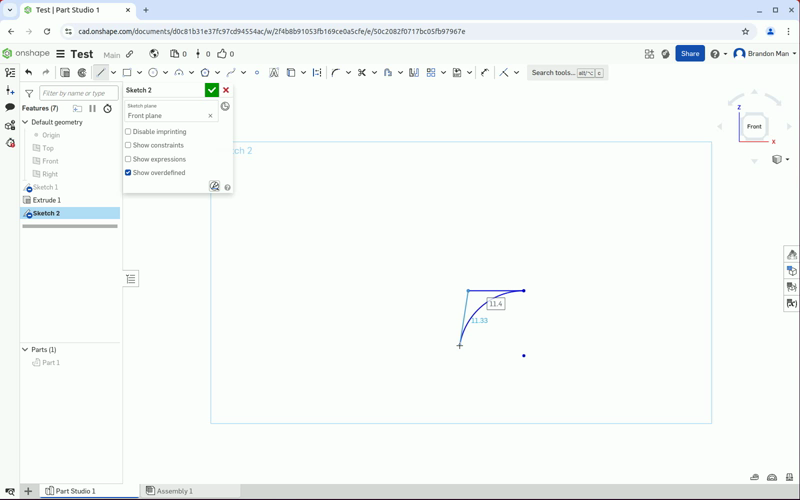
key_up(shift)
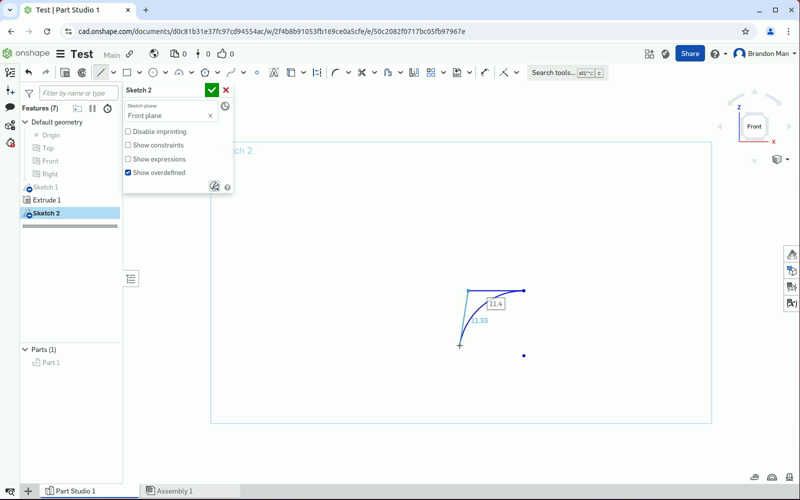
click(459, 345)
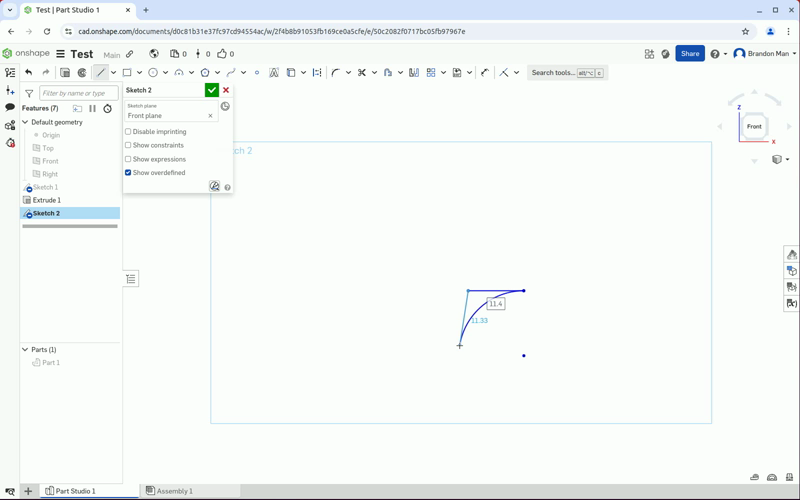
key(esc)
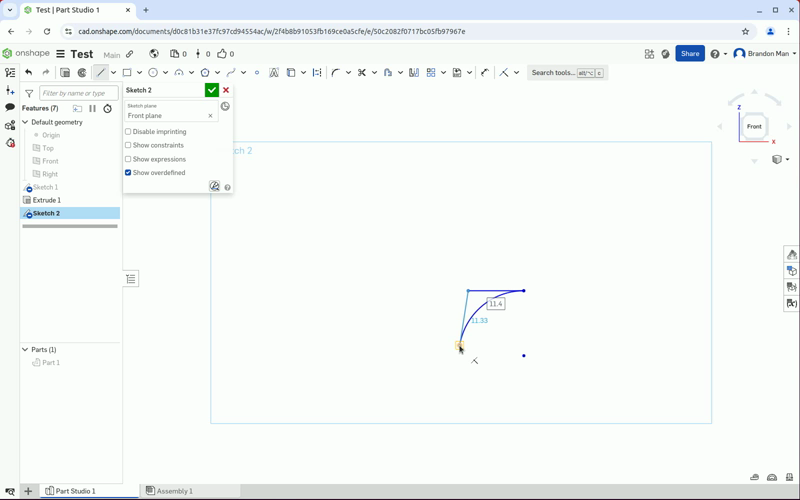
mouse_move(483, 297)
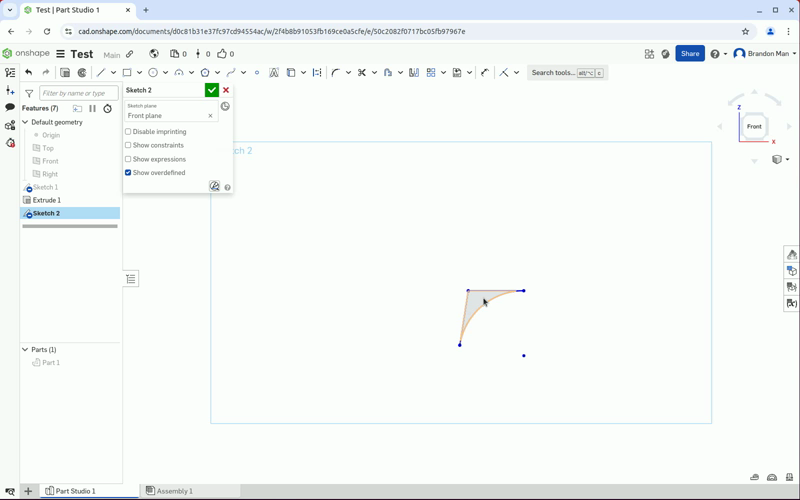
scroll(6)
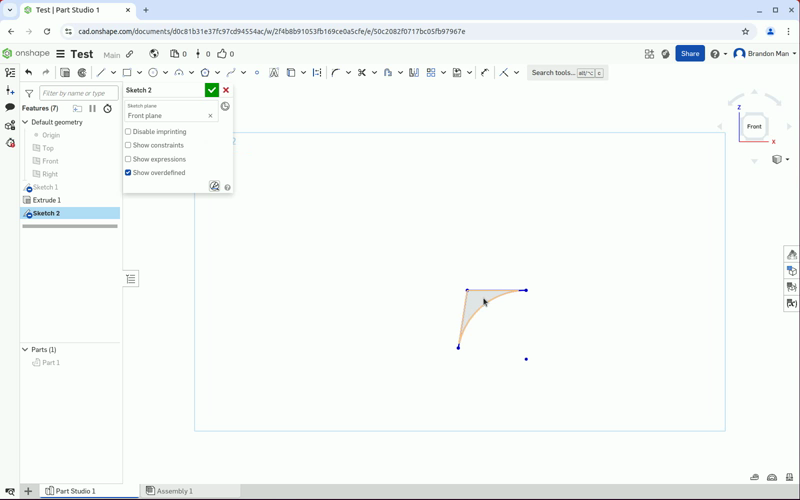
scroll(6)
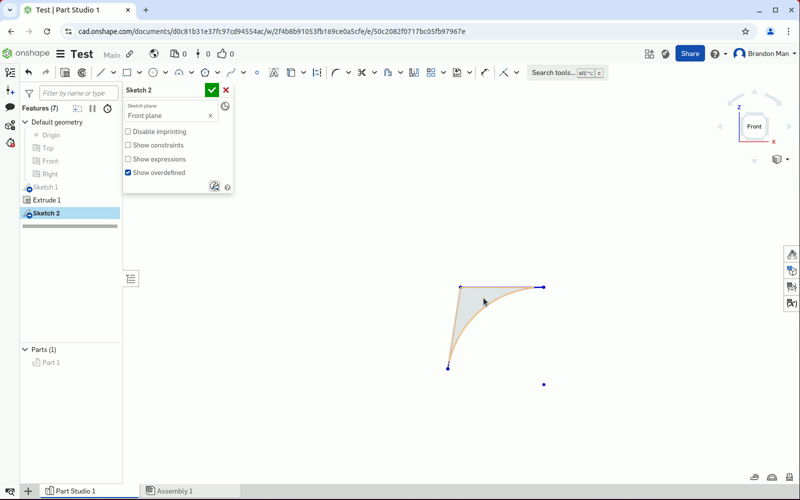
scroll(6)
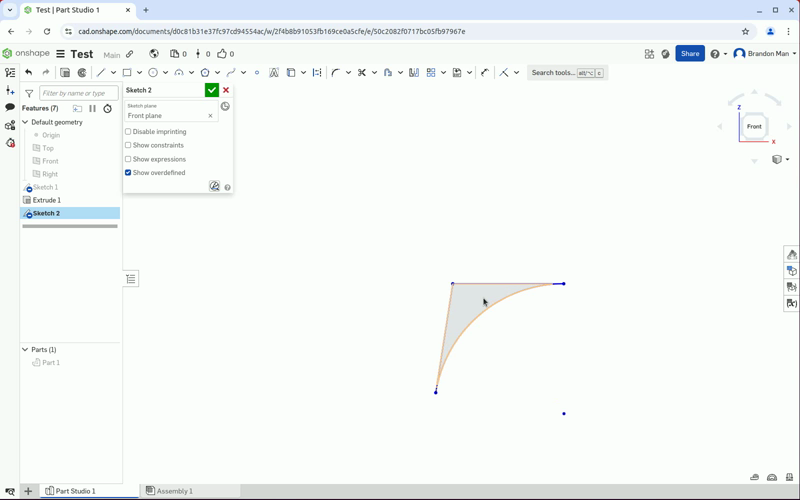
scroll(6)
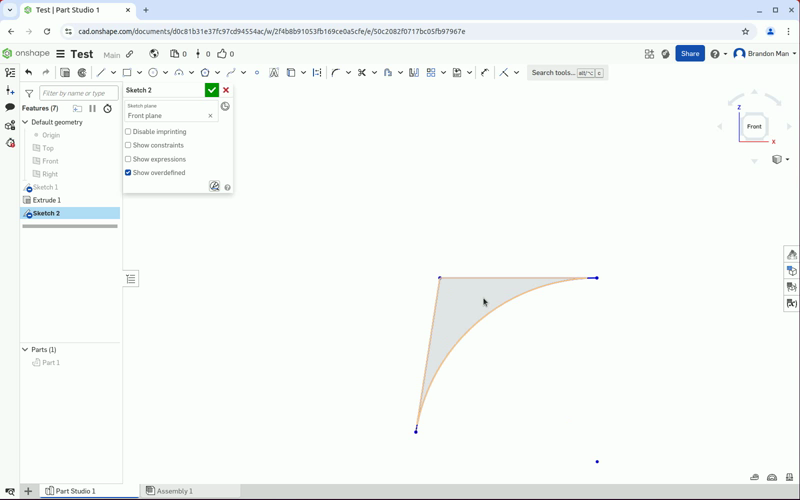
scroll(6)
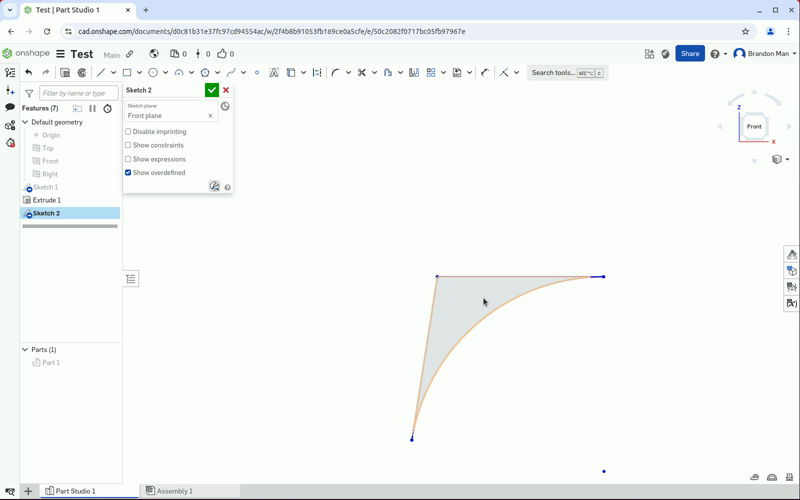
scroll(6)
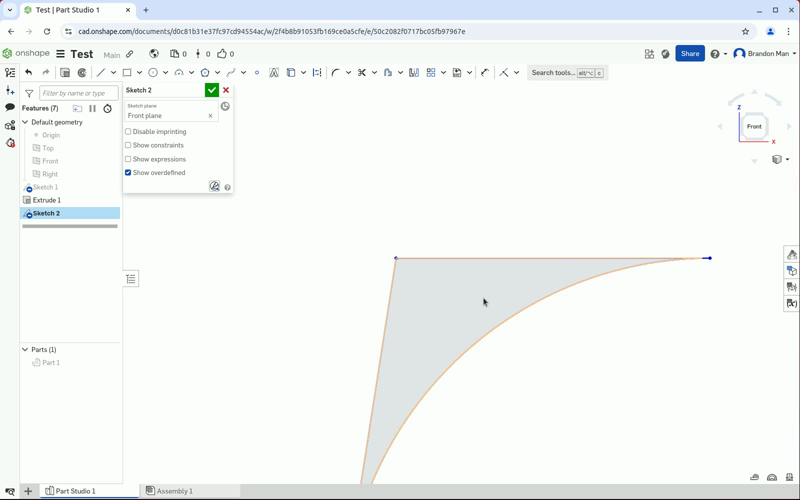
scroll(6)
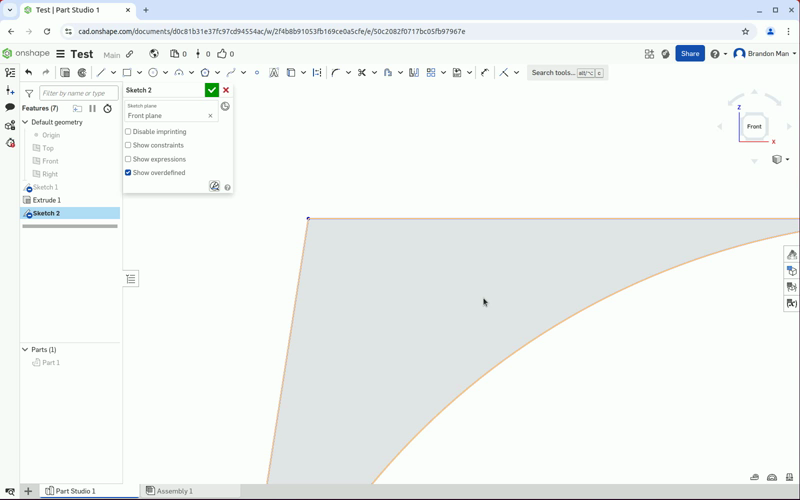
click(483, 297)
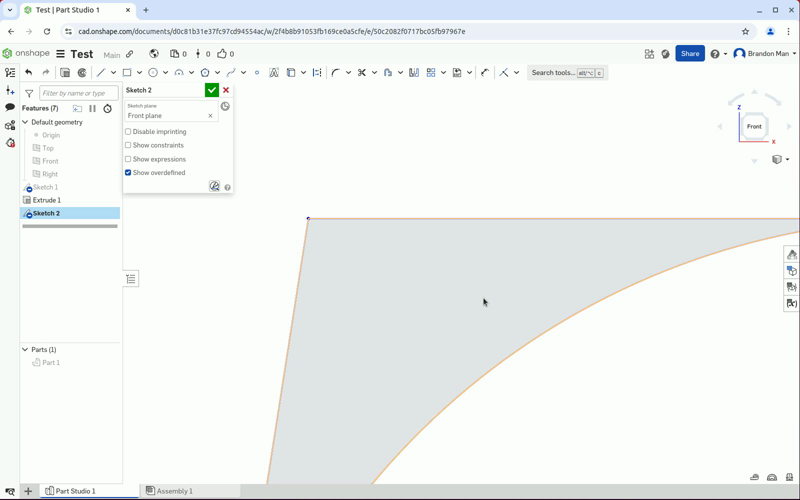
scroll(-6)
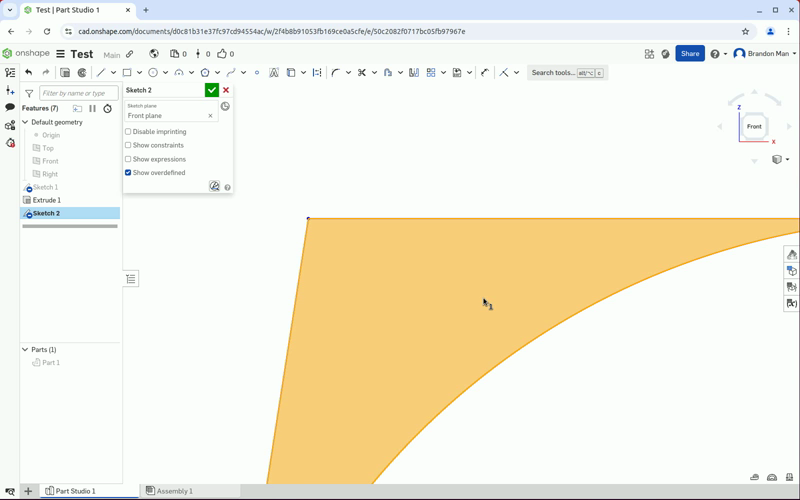
scroll(-6)
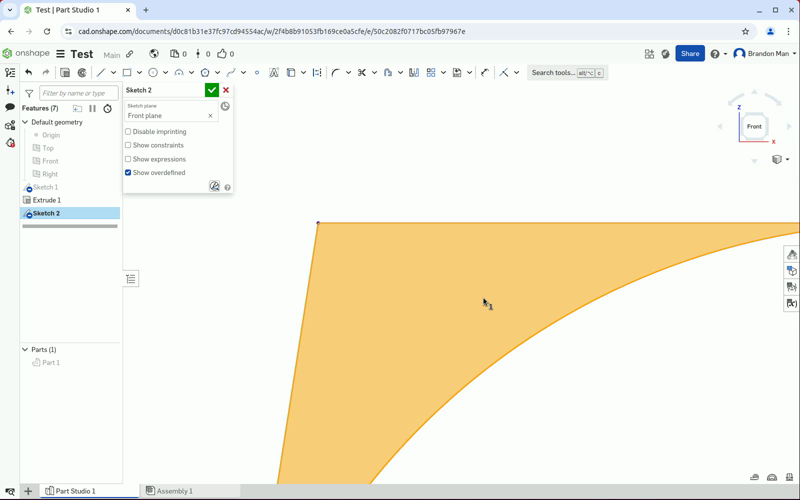
scroll(-6)
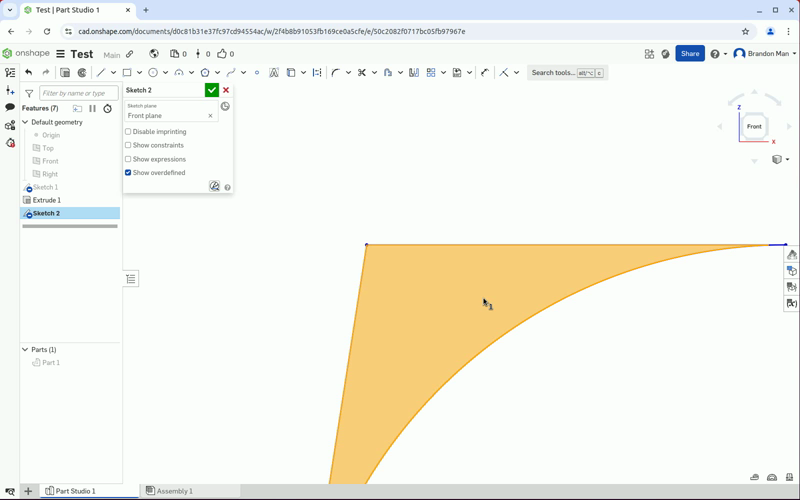
scroll(-6)
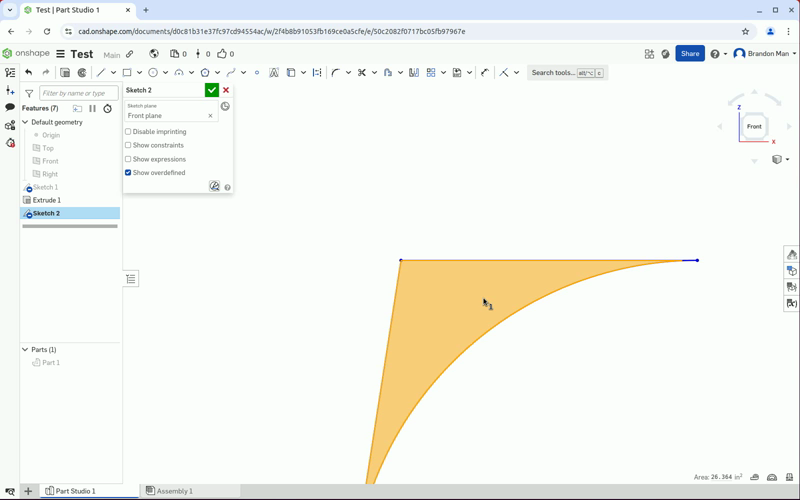
scroll(-6)
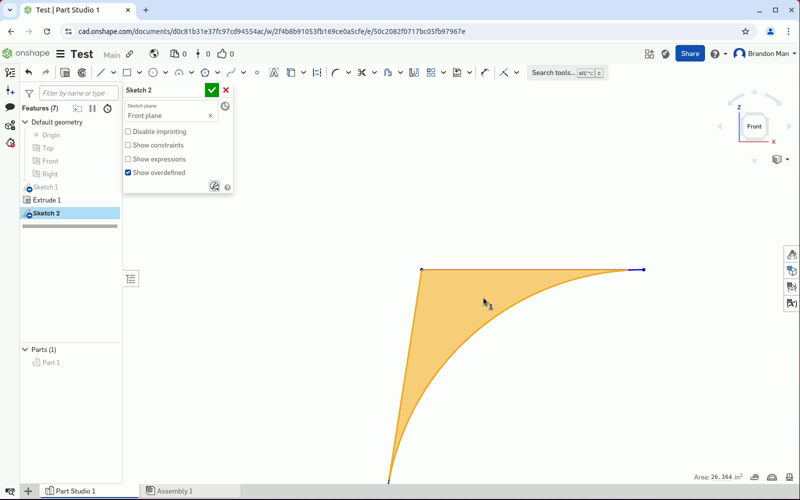
scroll(-6)
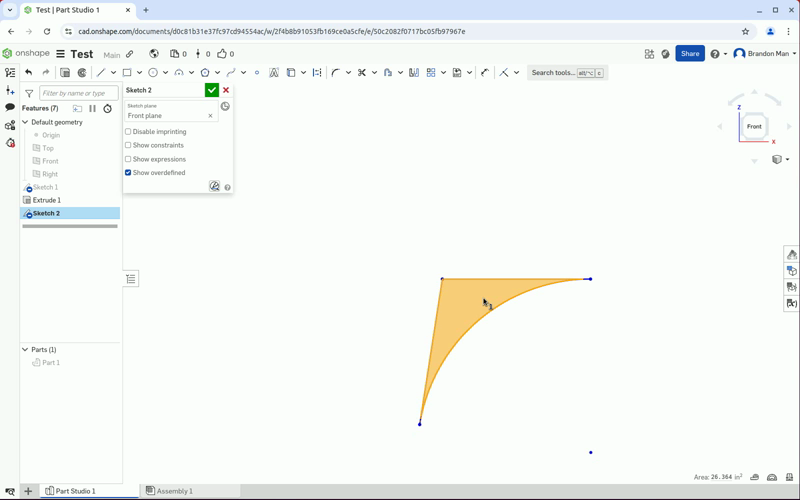
scroll(-6)
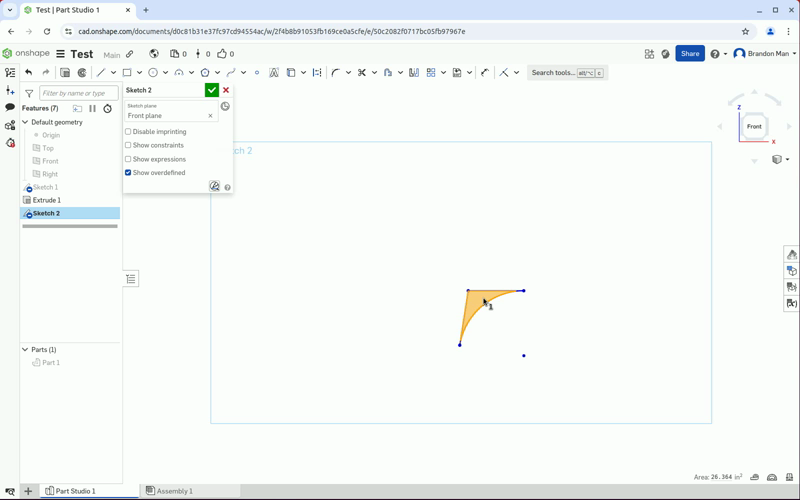
mouse_move(73, 352)
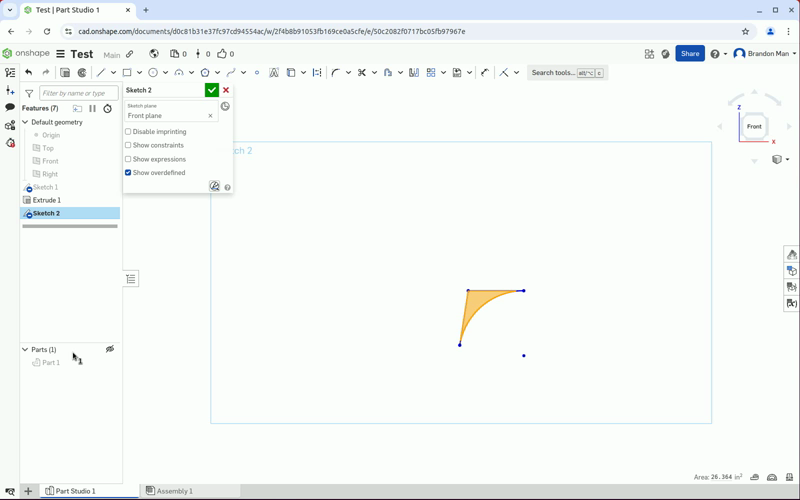
key(shift+y)
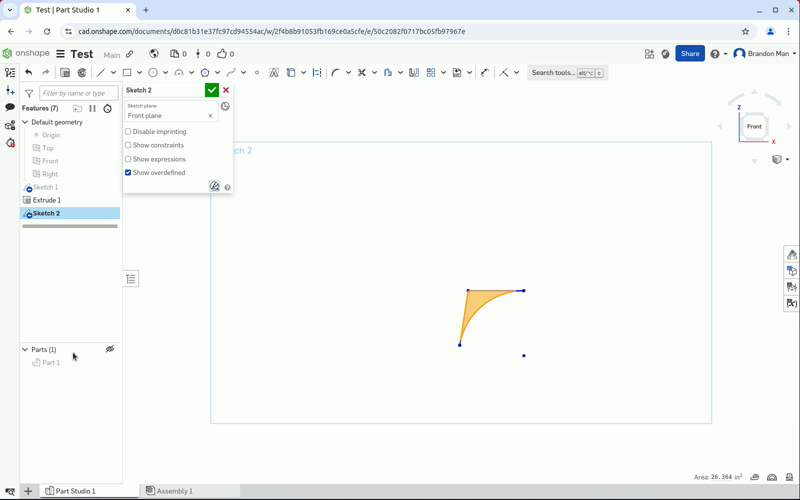
key(shift+e)
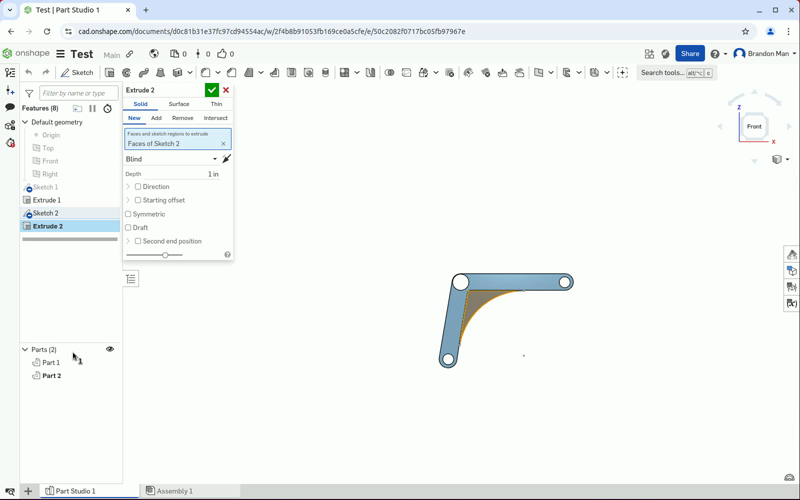
mouse_move(143, 106)
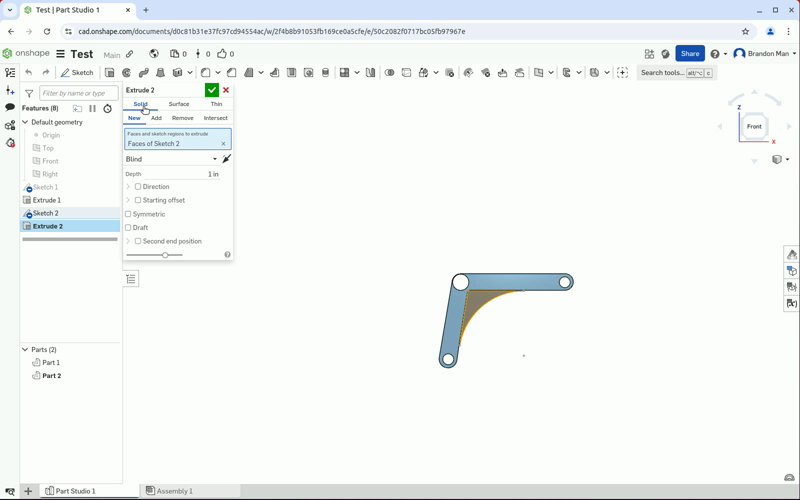
click(143, 106)
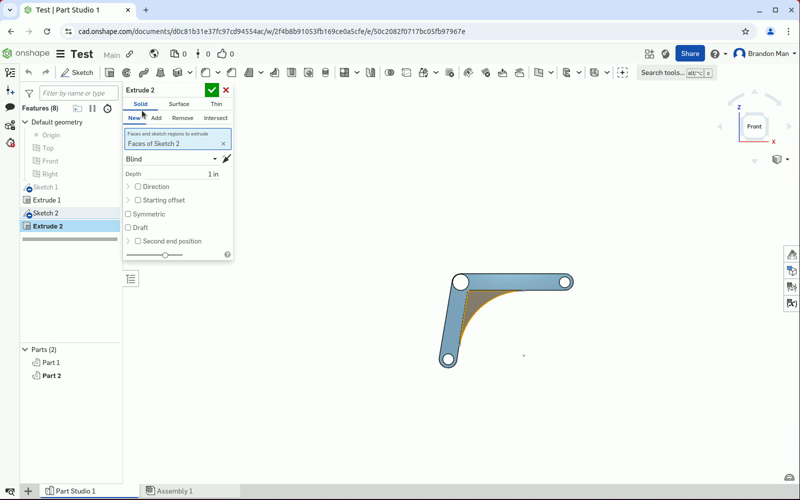
mouse_move(137, 120)
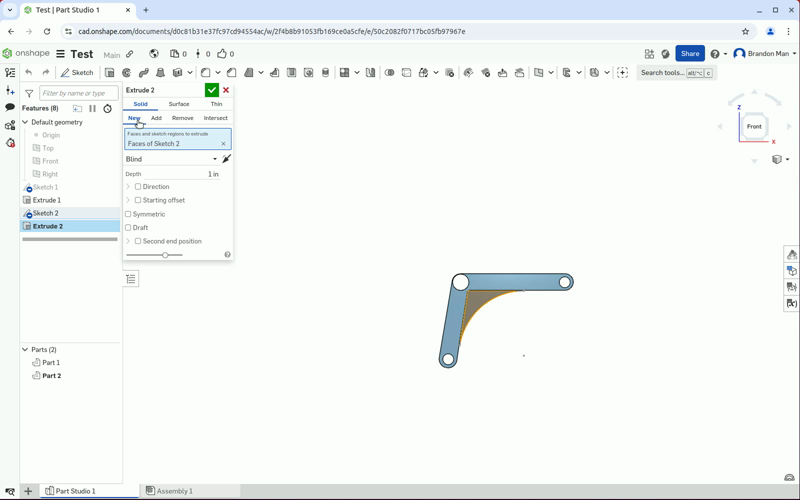
click(137, 120)
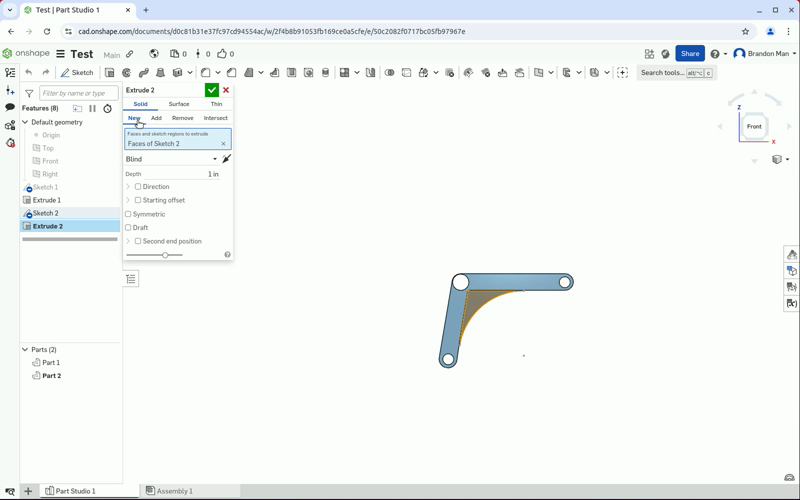
key(tab, 4)
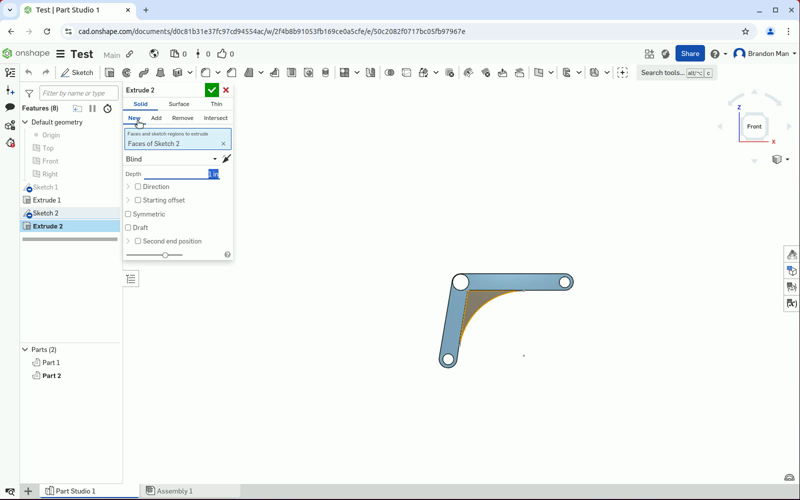
text(2.408)
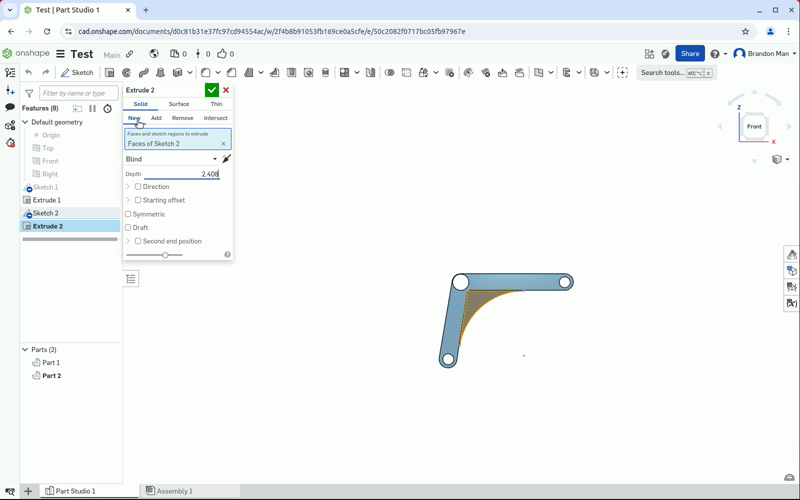
key(tab, 3)
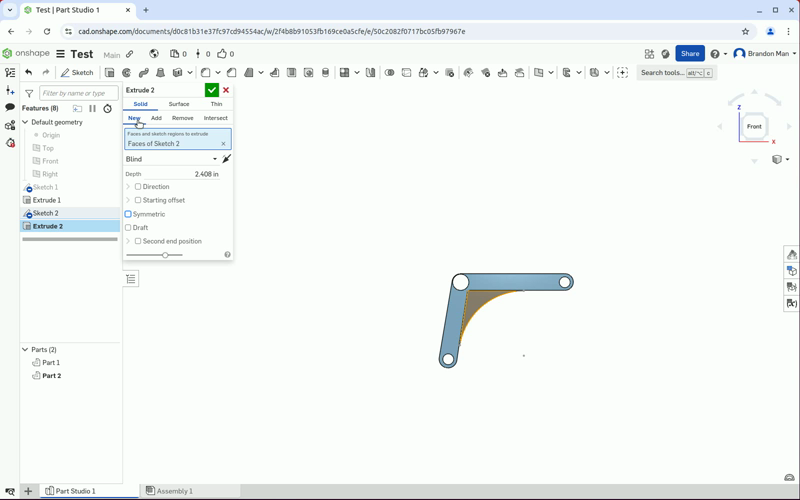
key(space)
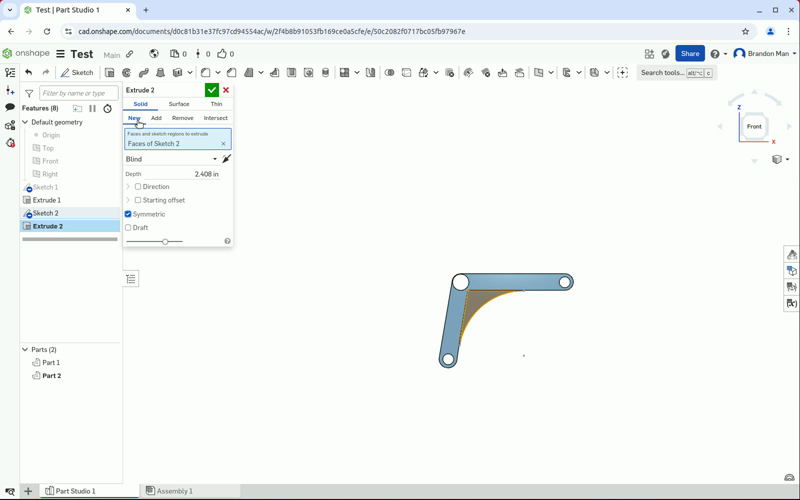
key(enter)
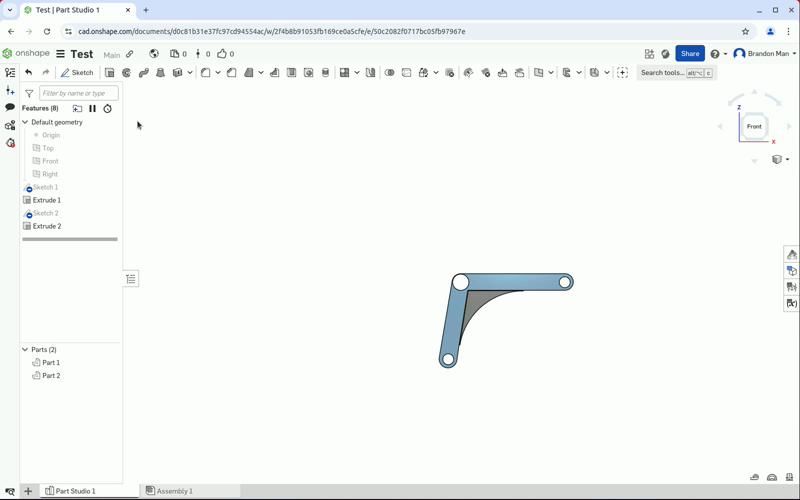
key(shift+h)
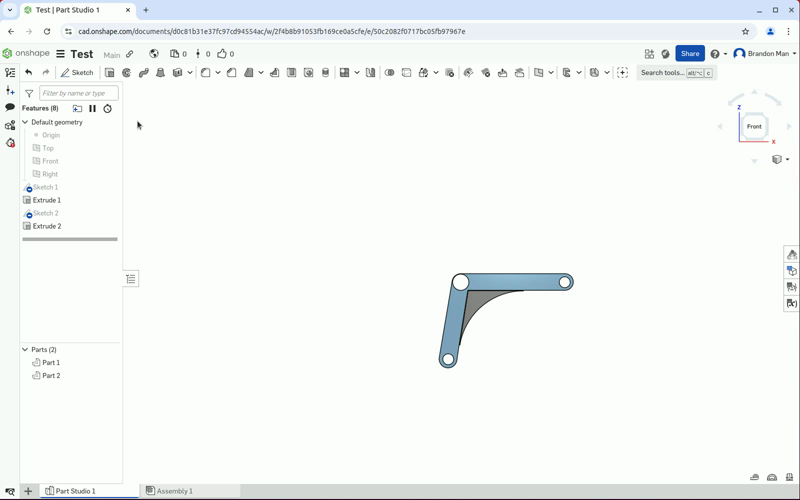
key(shift+h)
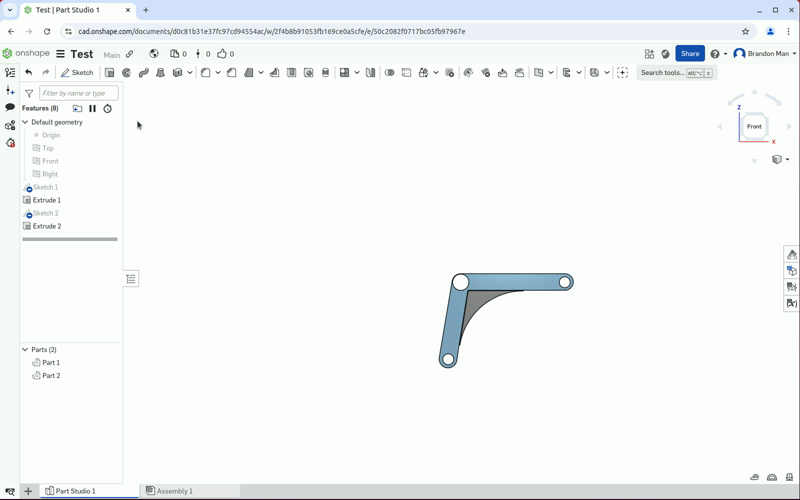
mouse_move(73, 189)
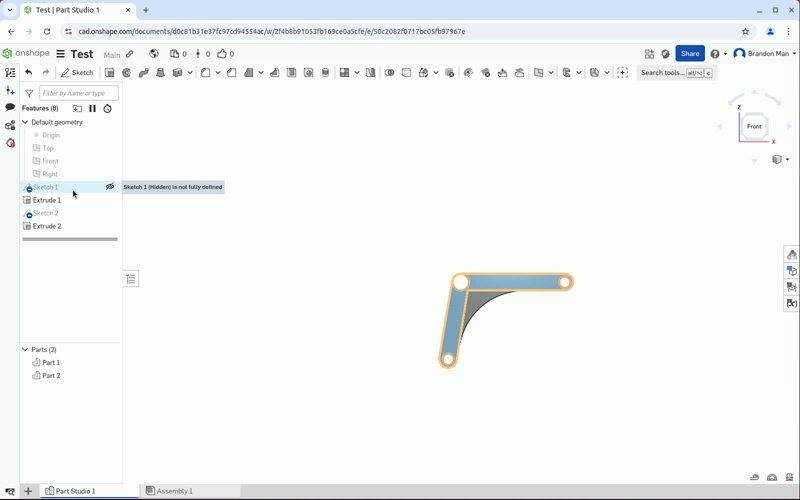
click(73, 189)
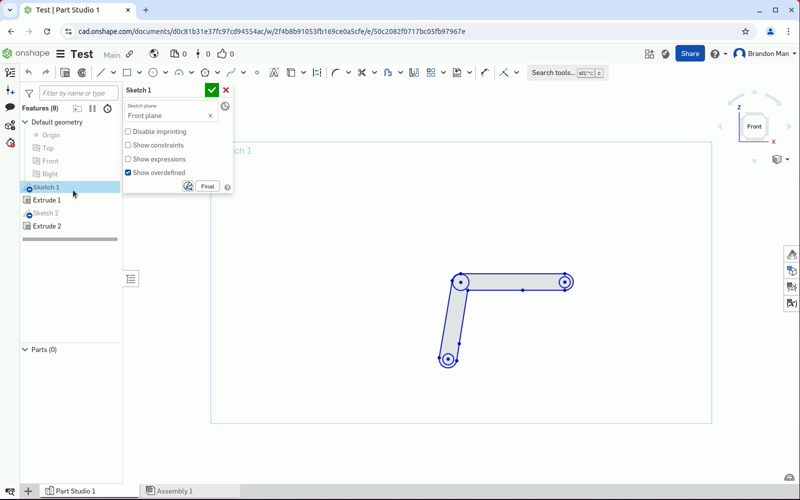
mouse_move(229, 92)
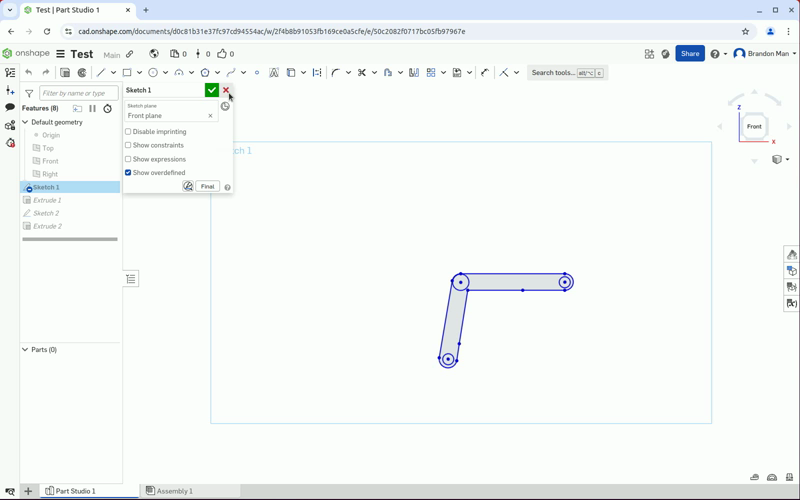
click(229, 92)
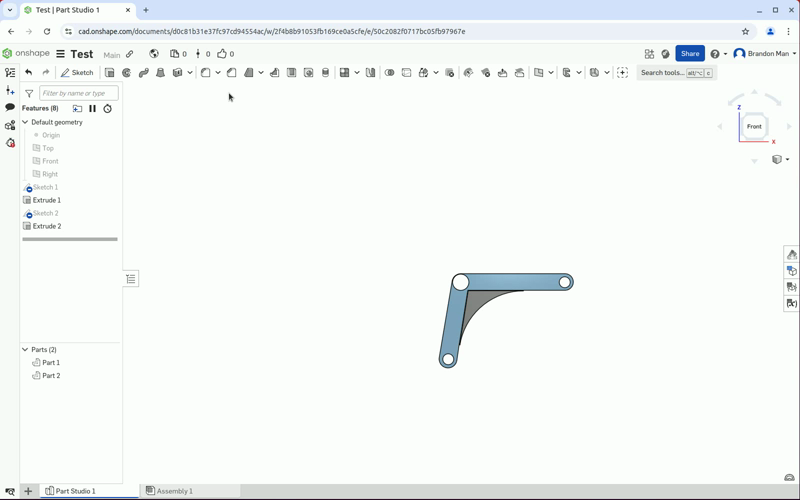
mouse_move(541, 75)
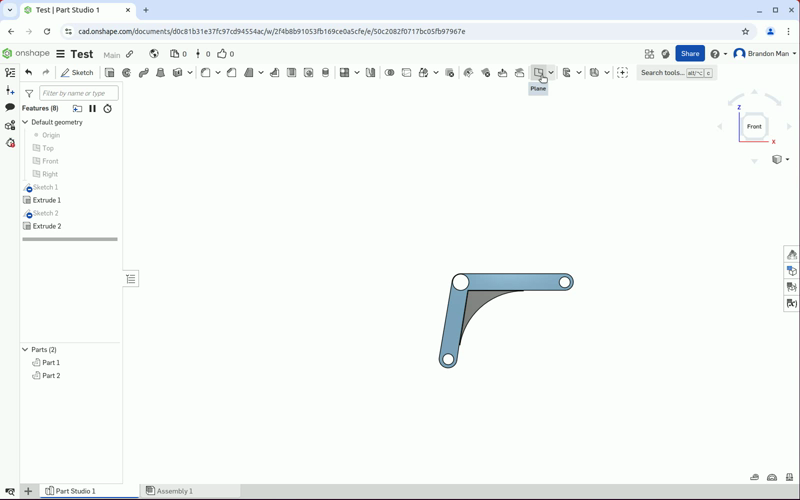
click(541, 75)
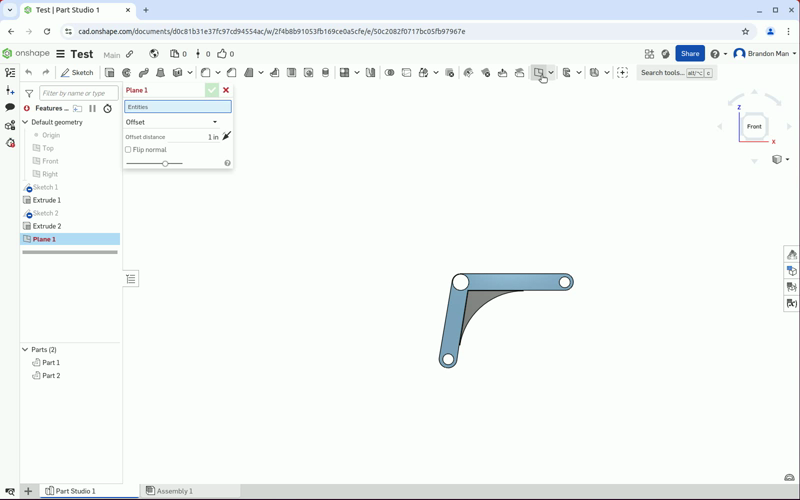
mouse_move(73, 163)
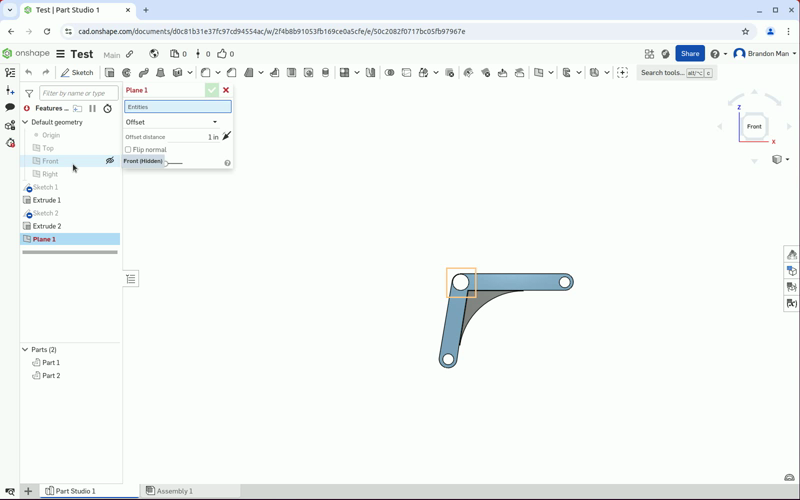
click(73, 163)
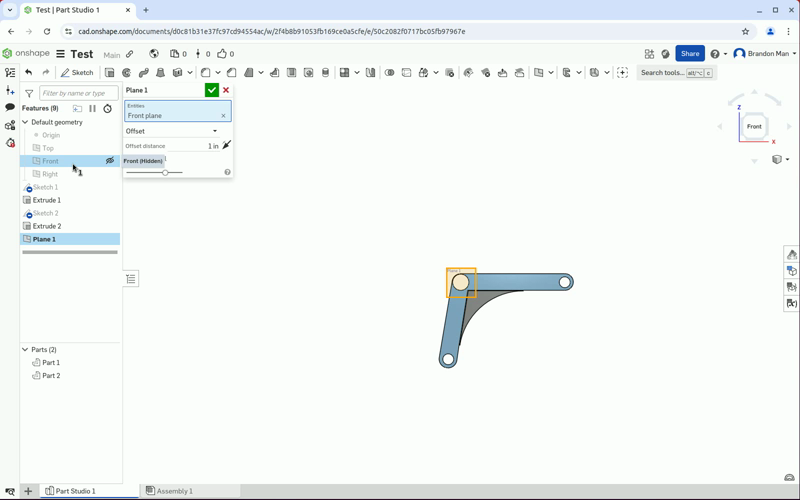
key(tab, 2)
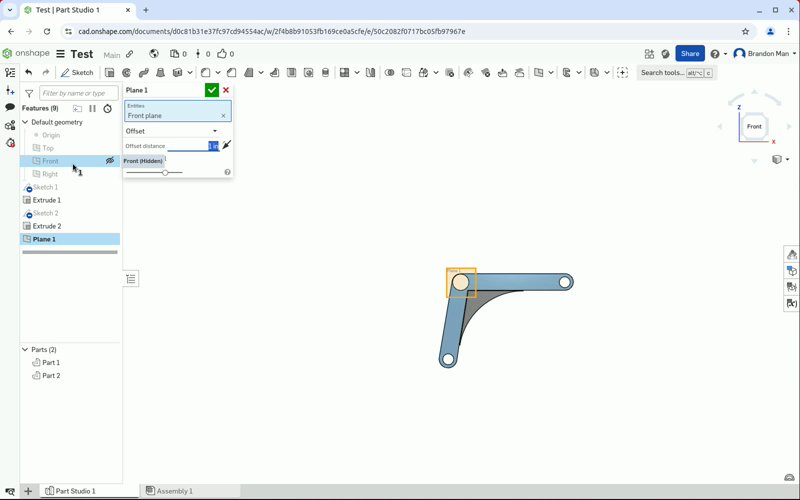
text(1.202)
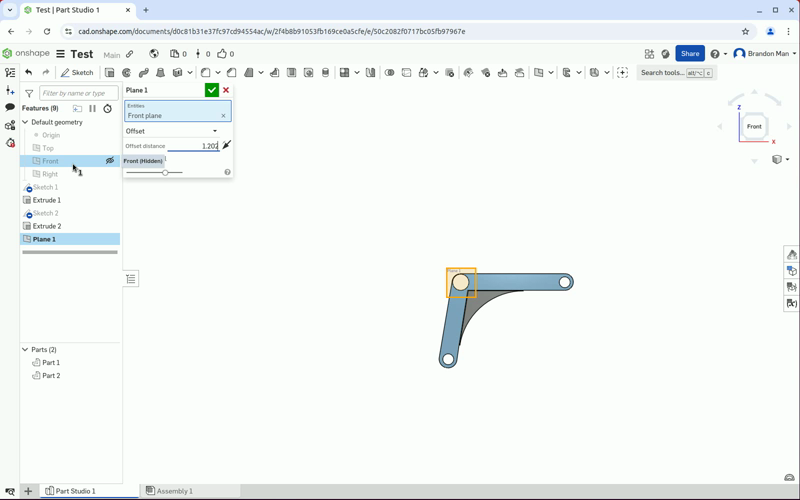
key(enter, 2)
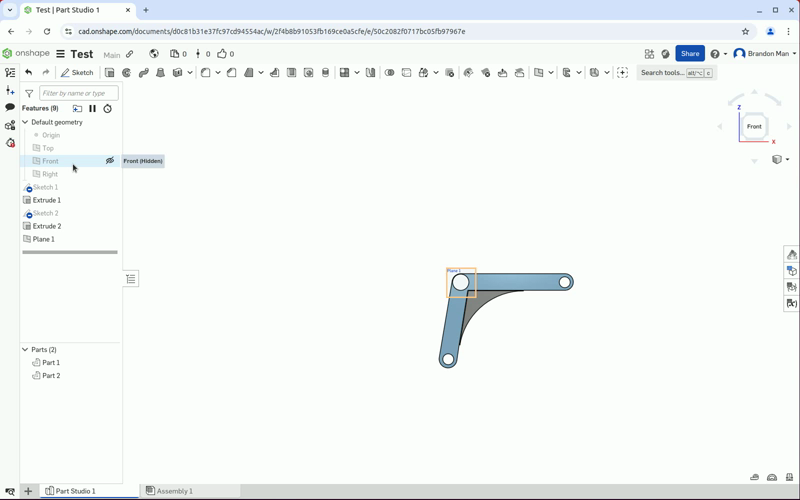
key(shift+s)
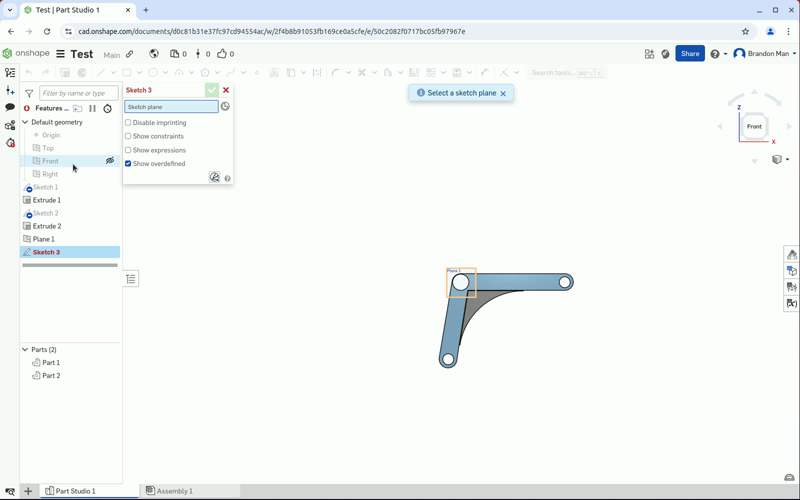
mouse_move(73, 241)
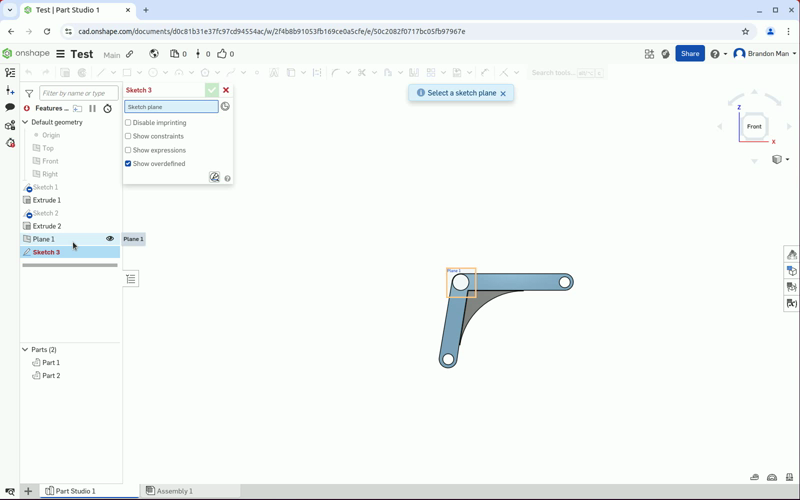
click(73, 241)
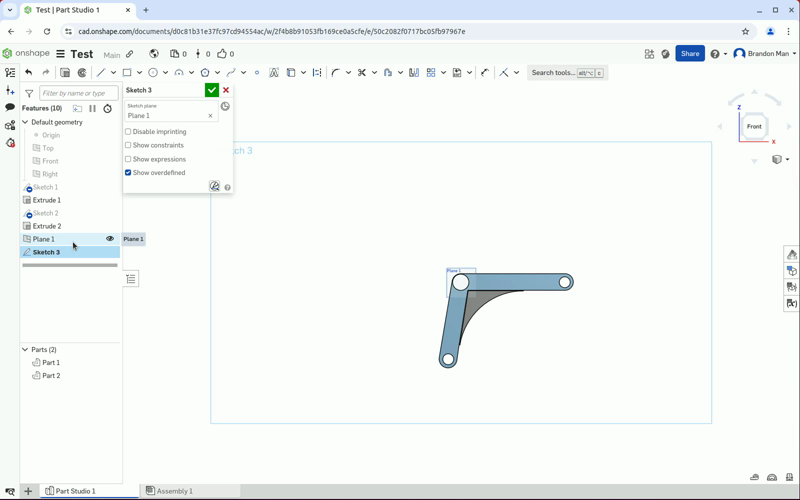
mouse_move(73, 352)
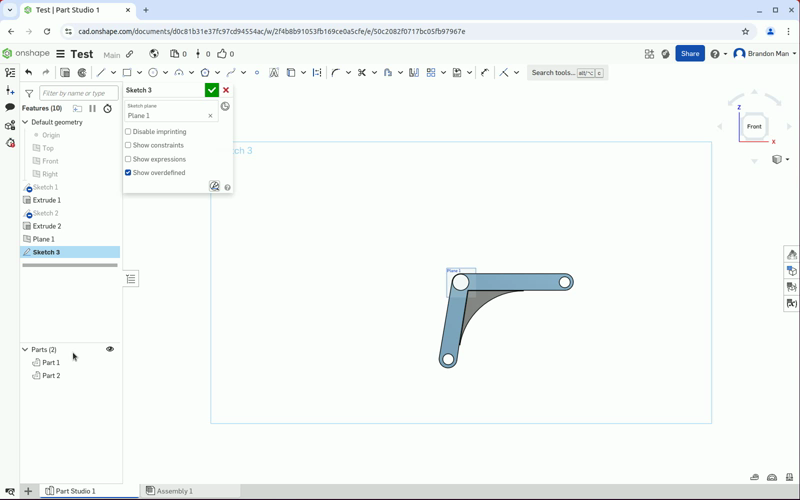
key(y)
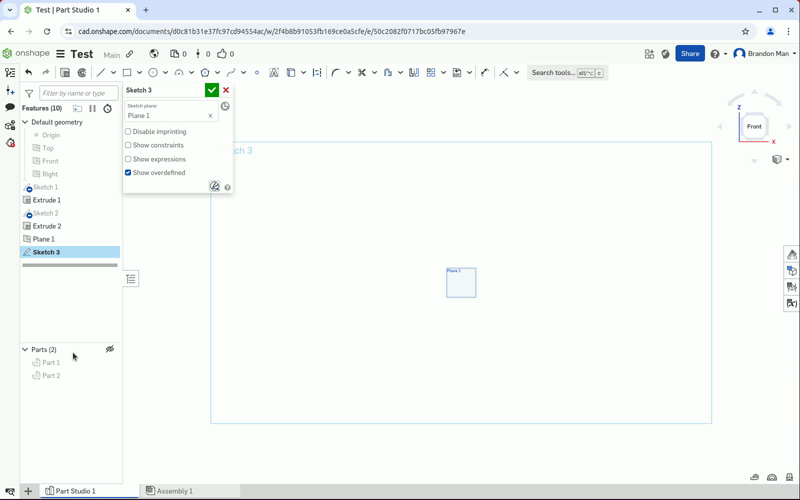
key(c)
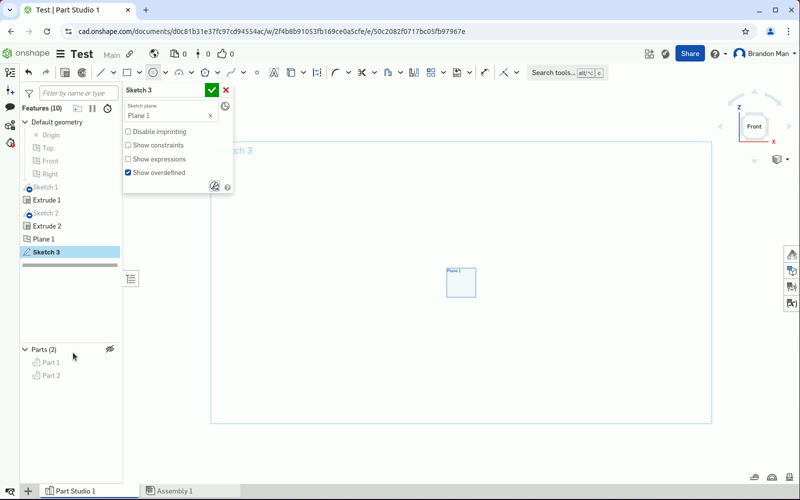
key_down(shift)
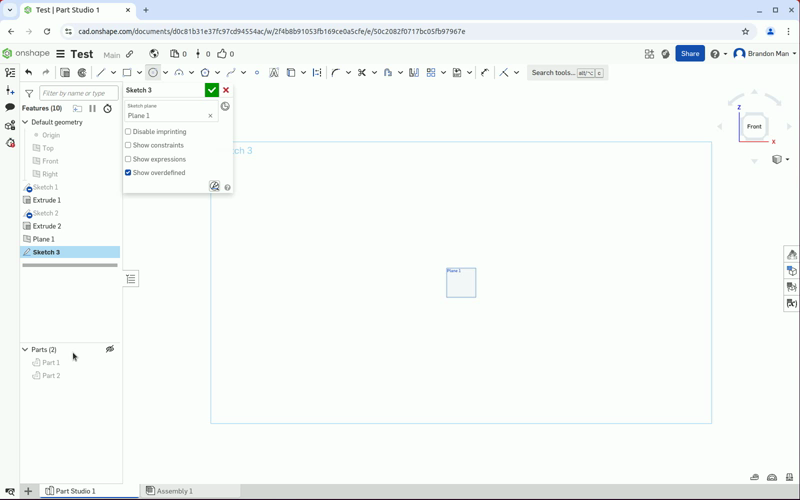
mouse_move(461, 282)
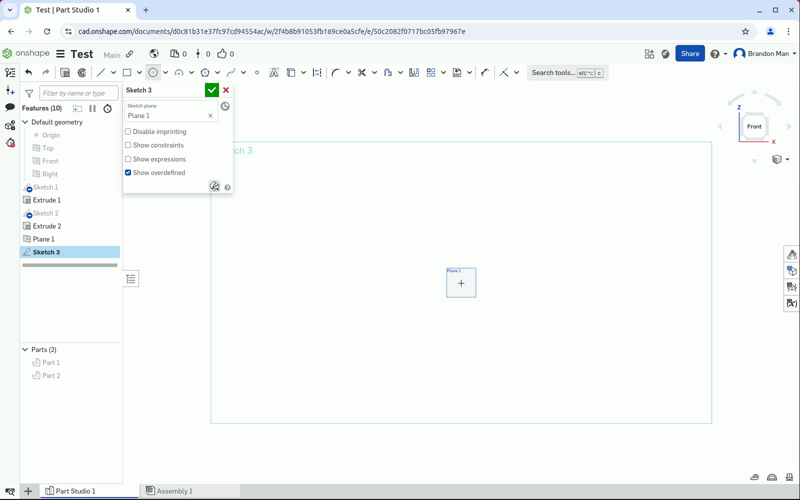
click(461, 282)
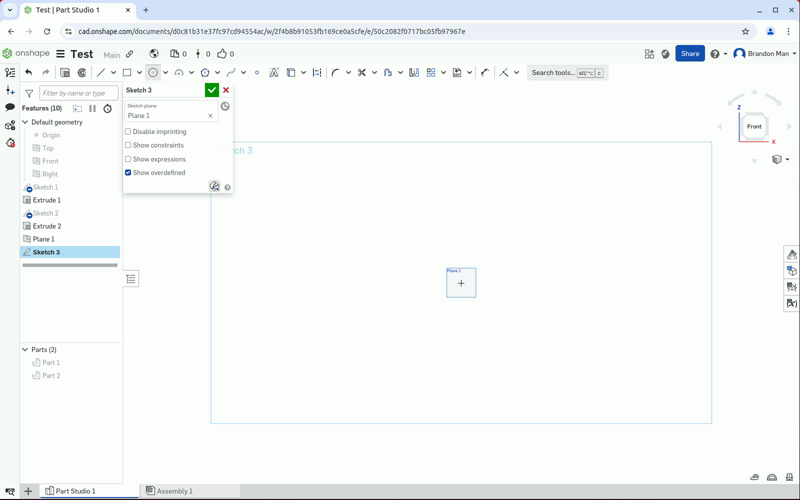
key_up(shift)
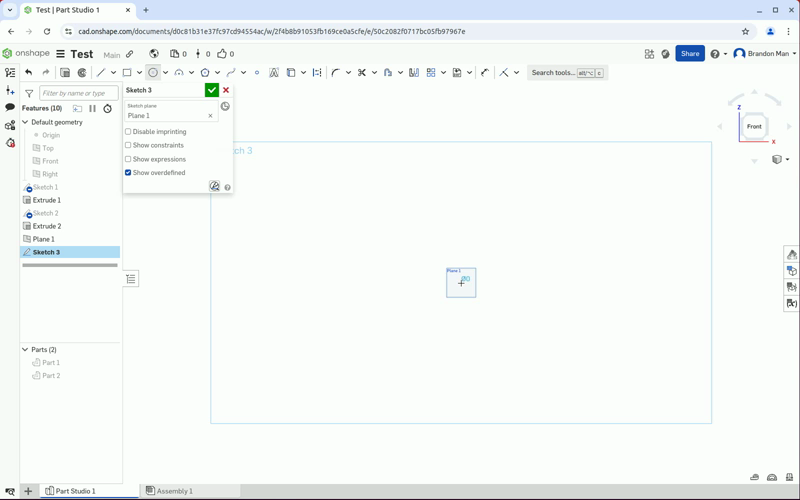
mouse_move(464, 282)
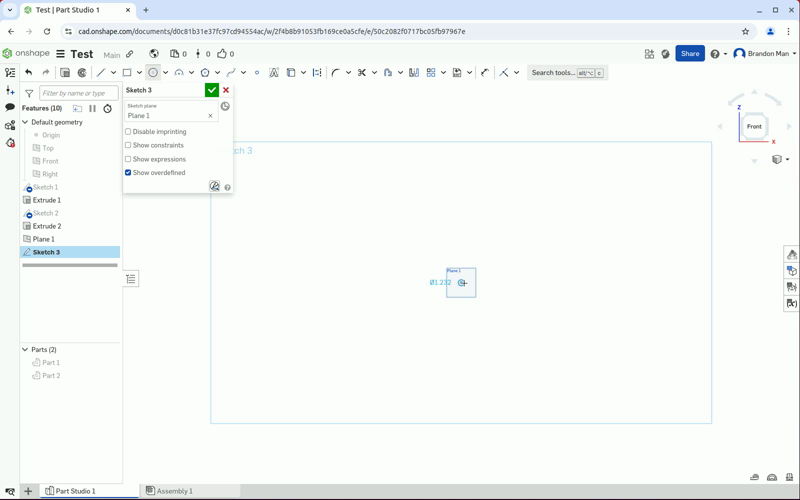
click(464, 282)
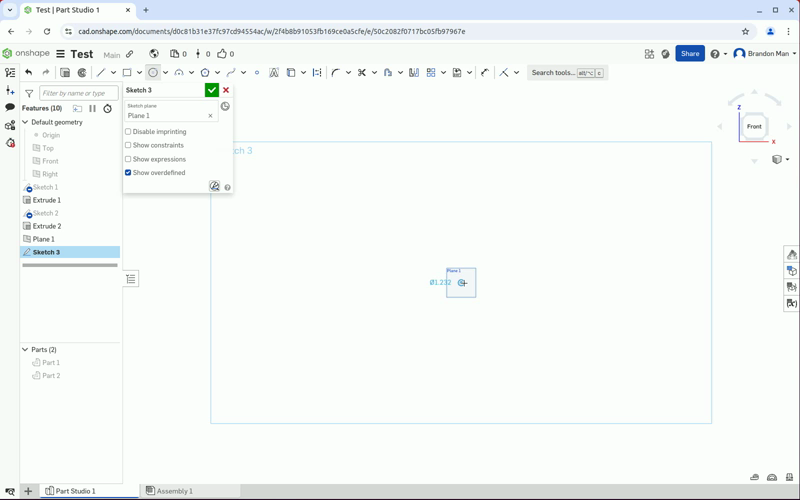
key(esc)
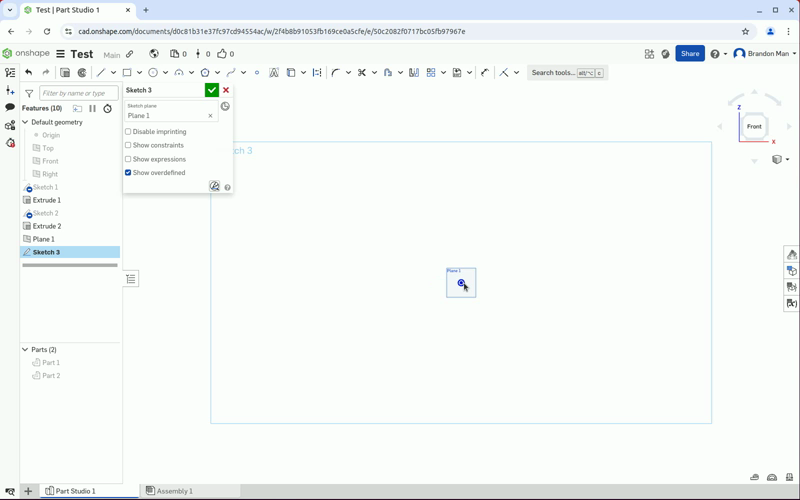
mouse_move(458, 282)
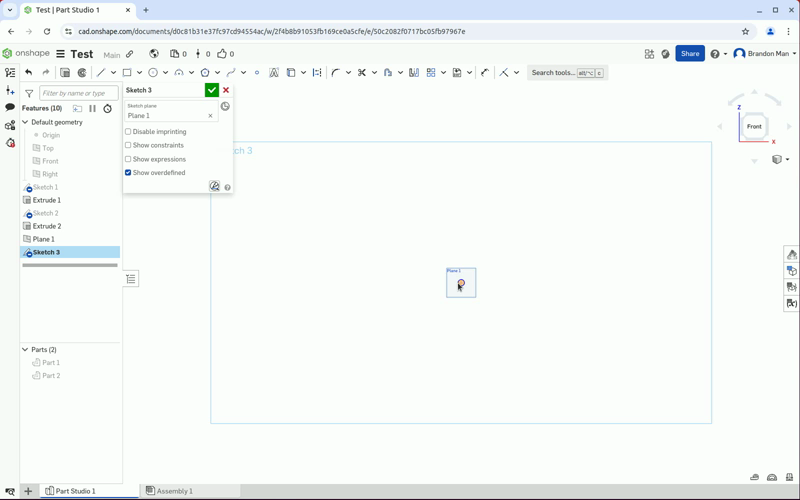
scroll(6)
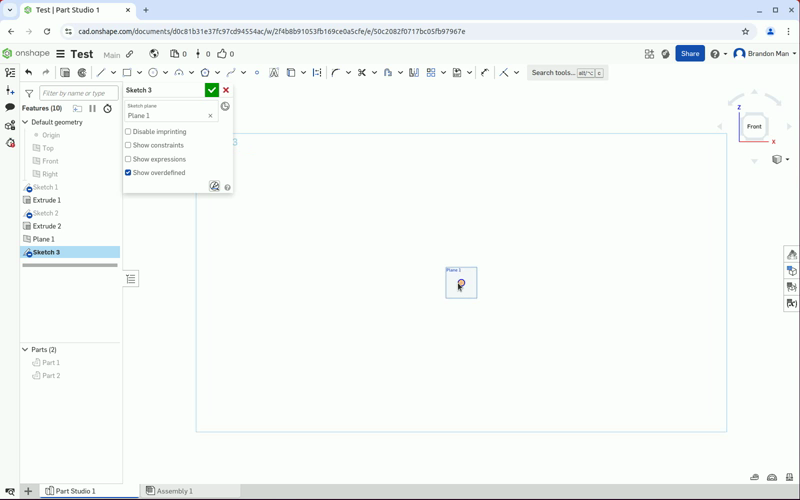
scroll(6)
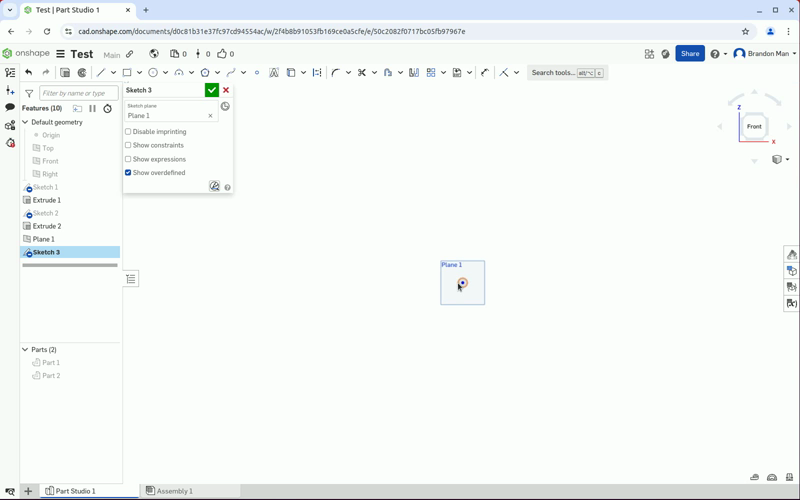
scroll(6)
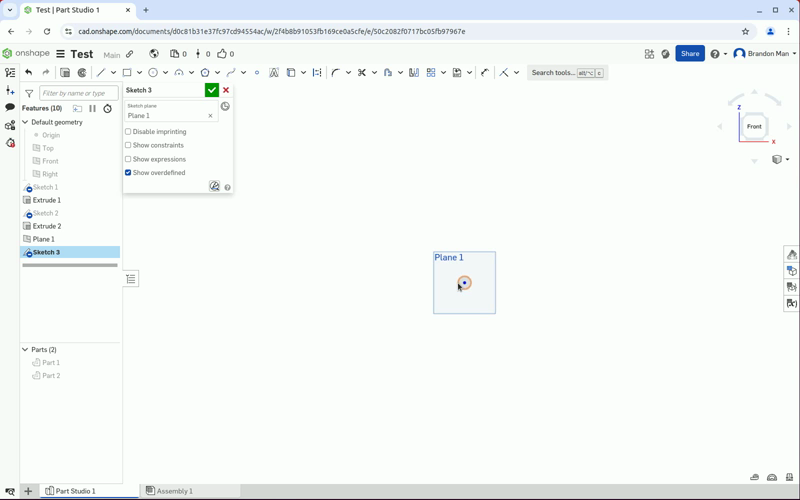
scroll(6)
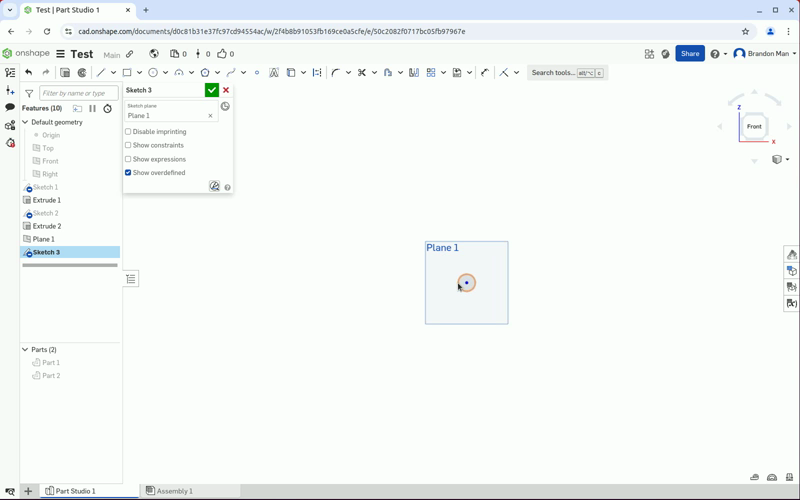
scroll(6)
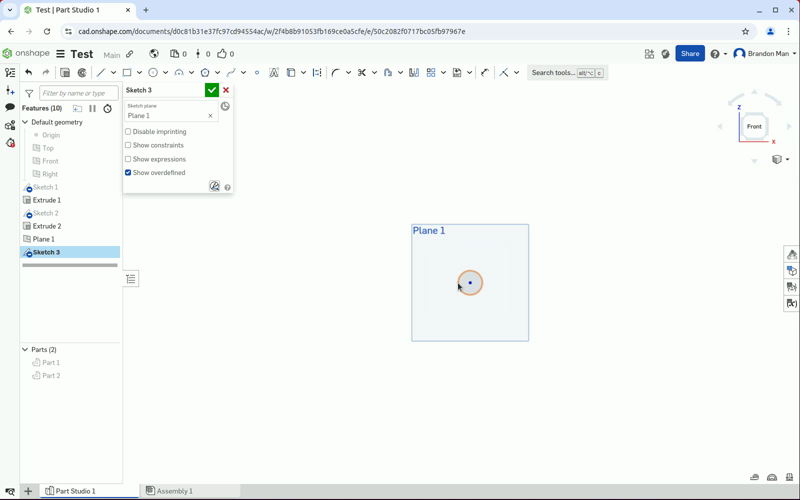
scroll(6)
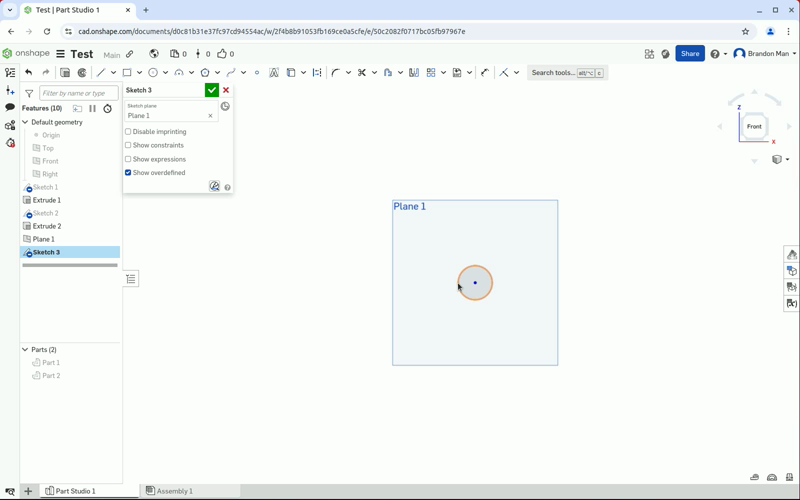
scroll(6)
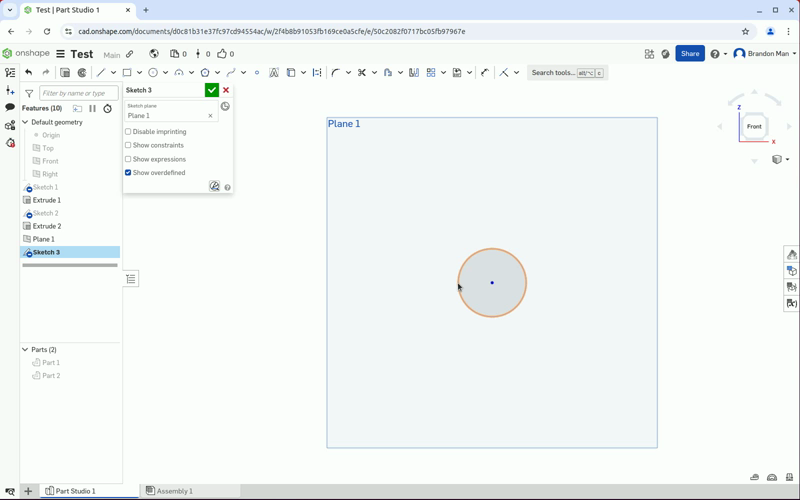
click(458, 282)
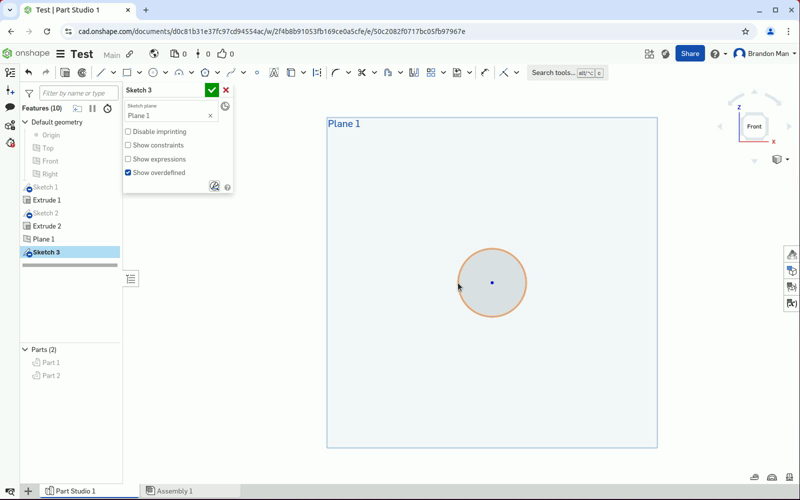
scroll(-6)
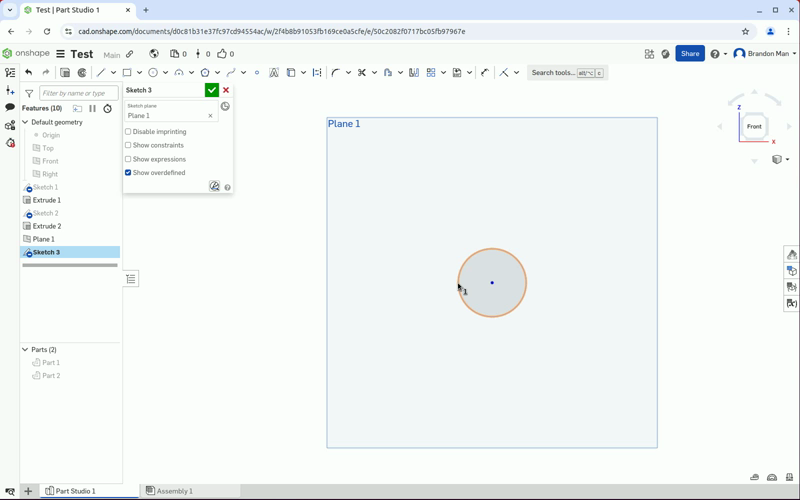
scroll(-6)
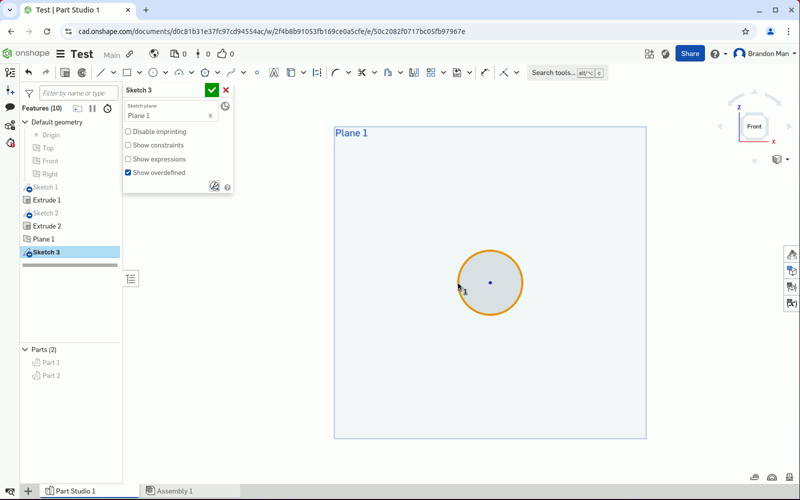
scroll(-6)
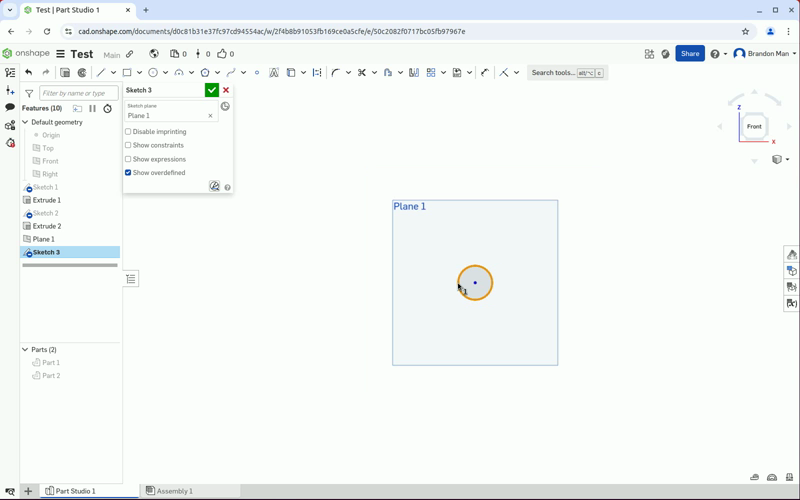
scroll(-6)
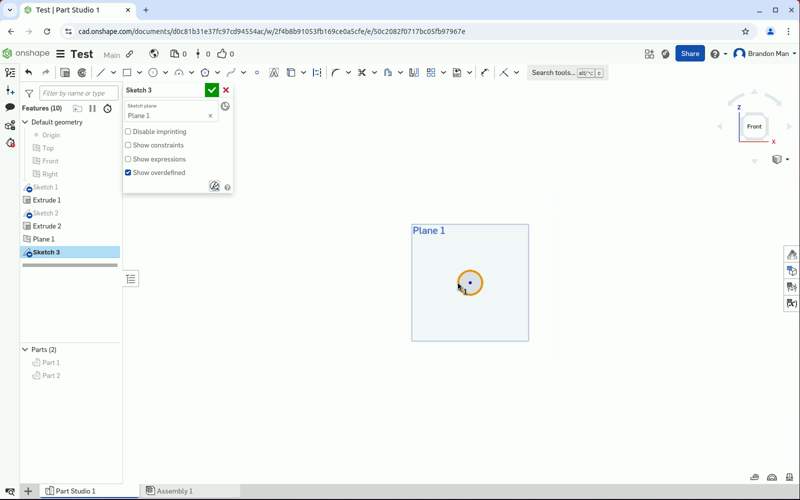
scroll(-6)
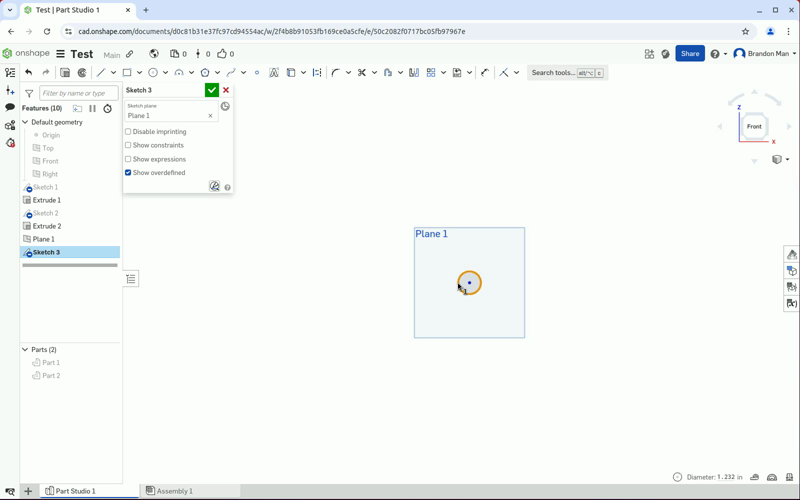
scroll(-6)
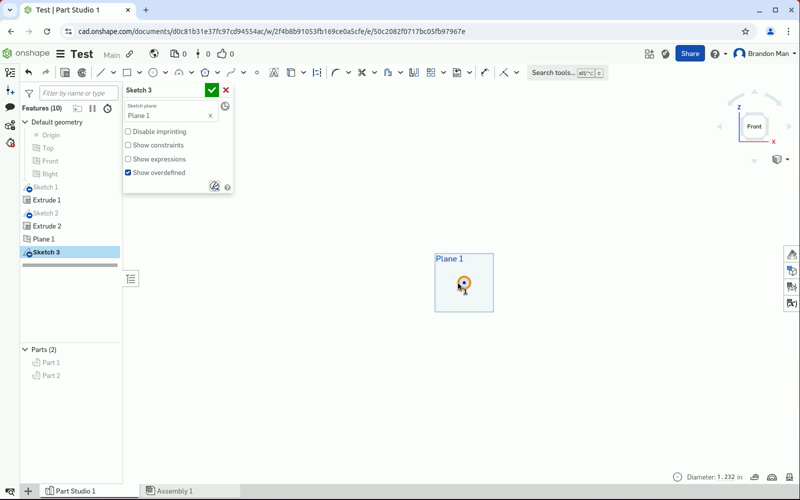
scroll(-6)
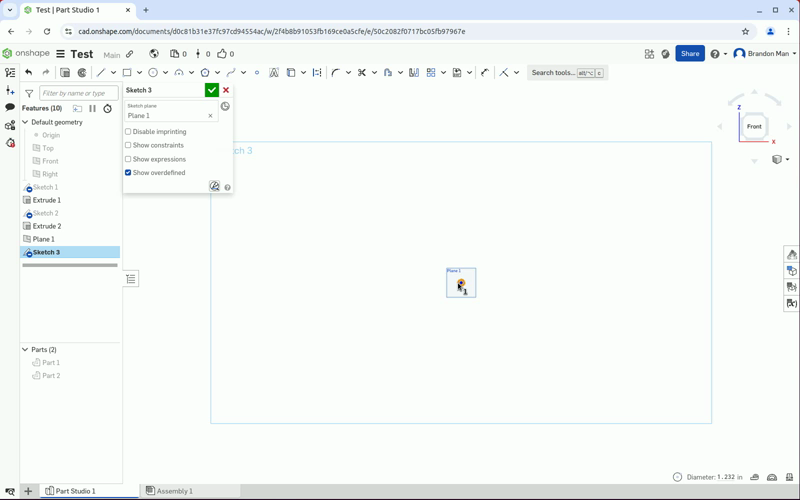
mouse_move(73, 352)
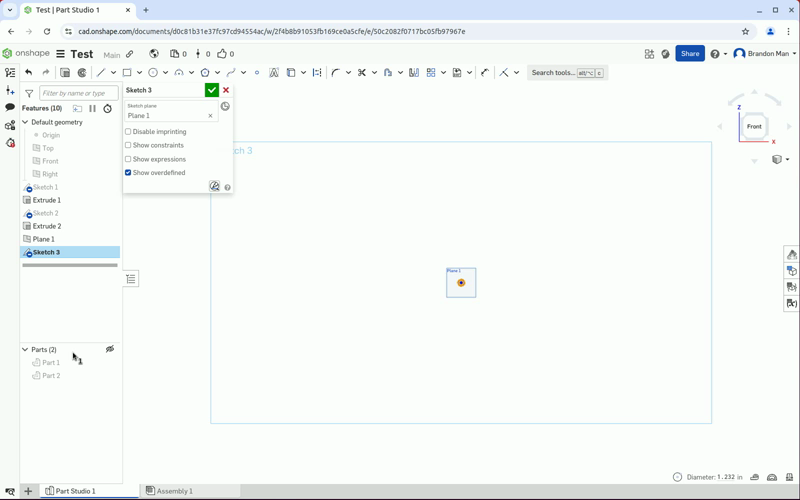
key(shift+y)
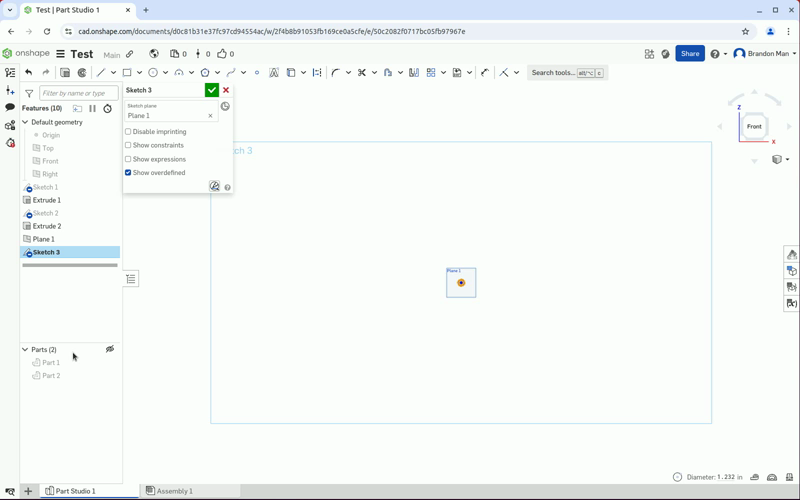
key(shift+e)
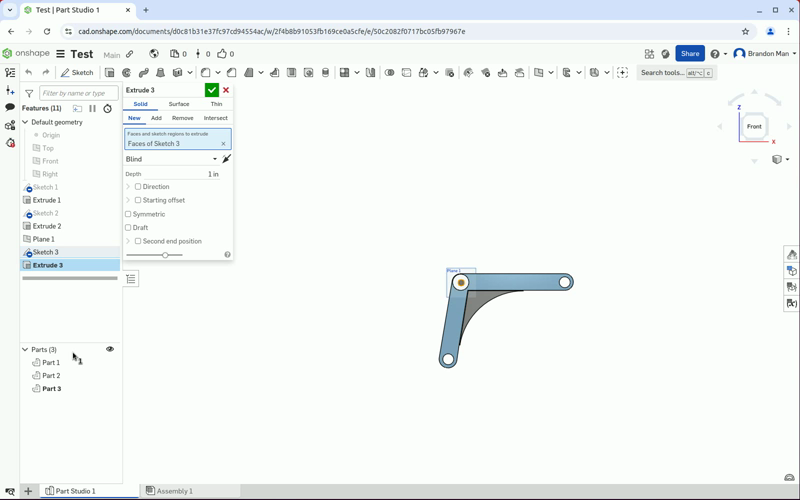
mouse_move(143, 106)
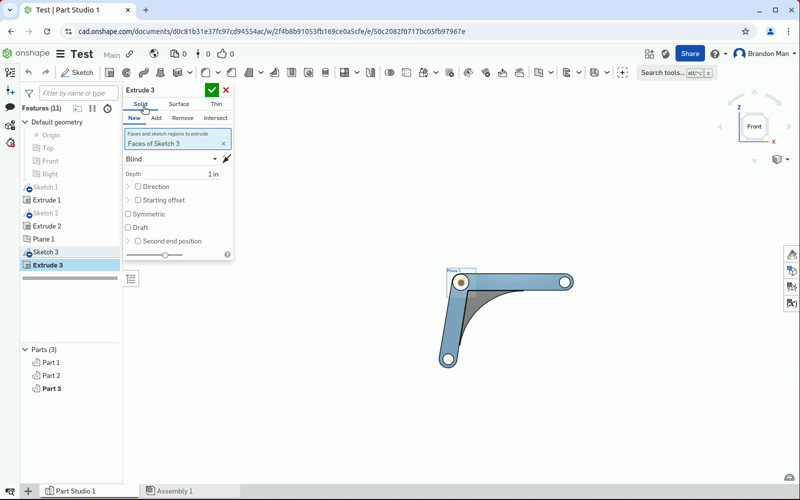
click(143, 106)
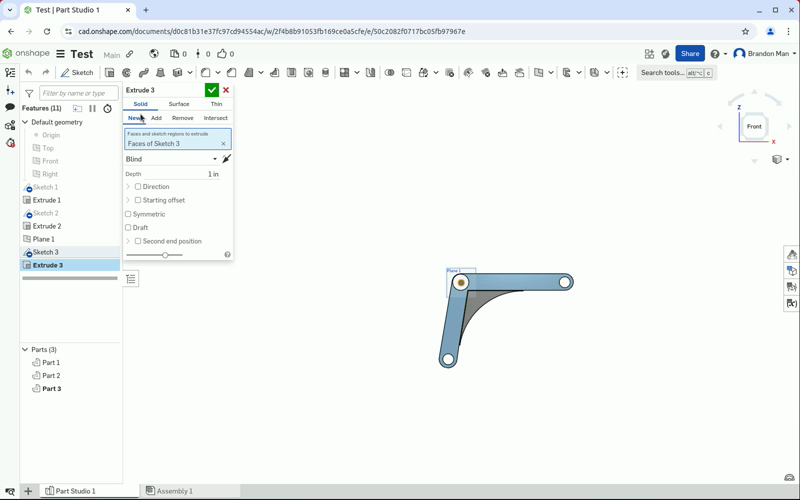
mouse_move(137, 120)
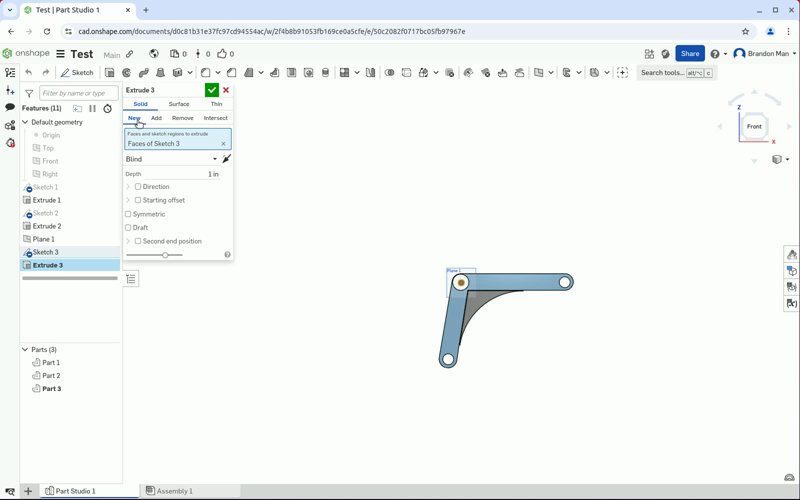
click(137, 120)
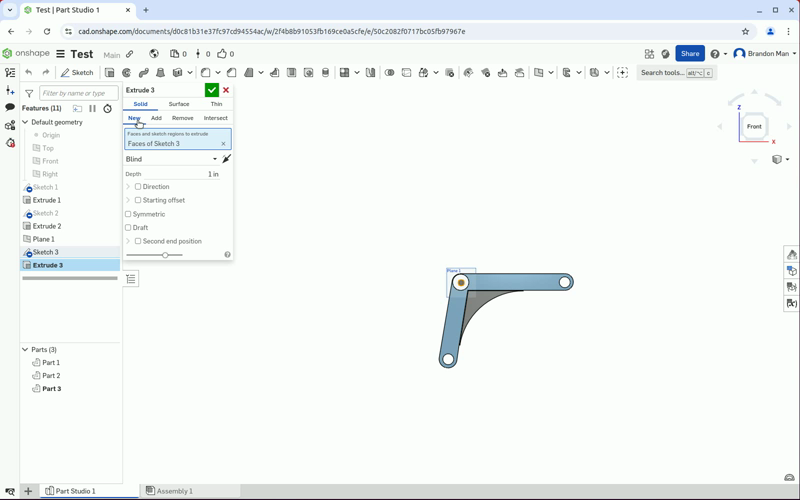
key(tab, 4)
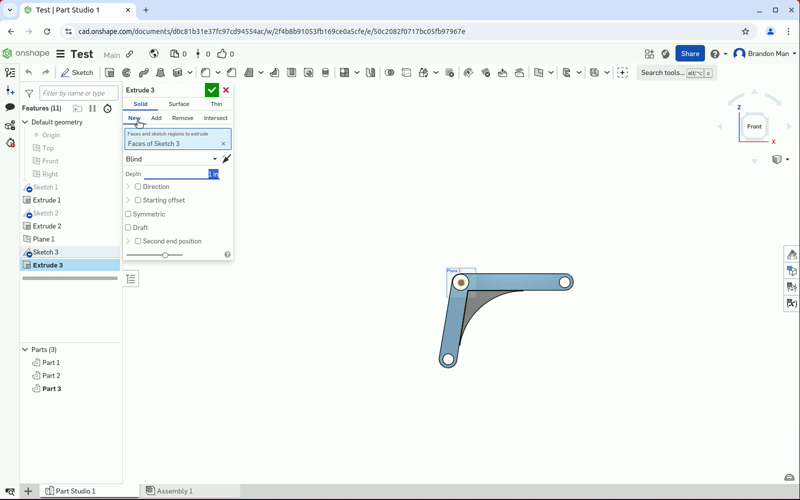
text(-2.166)
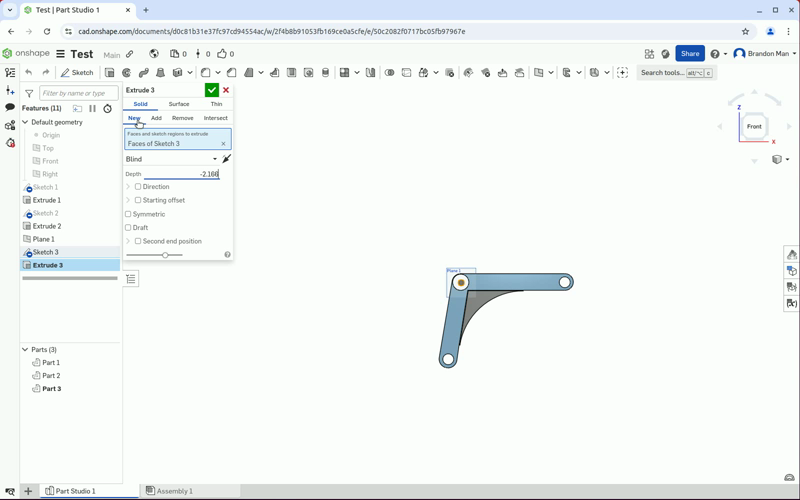
key(enter)
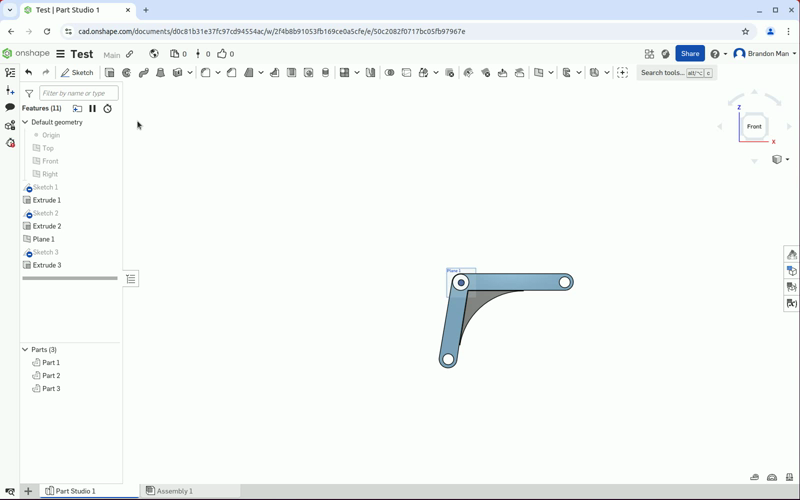
key(shift+h)
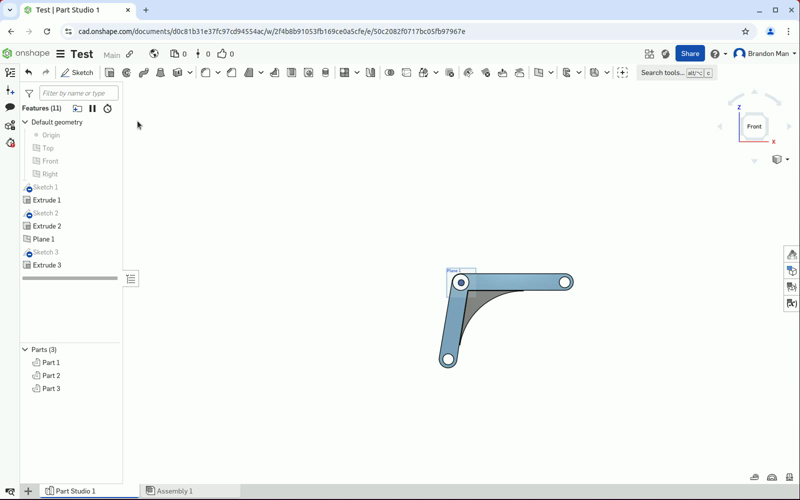
key(shift+h)
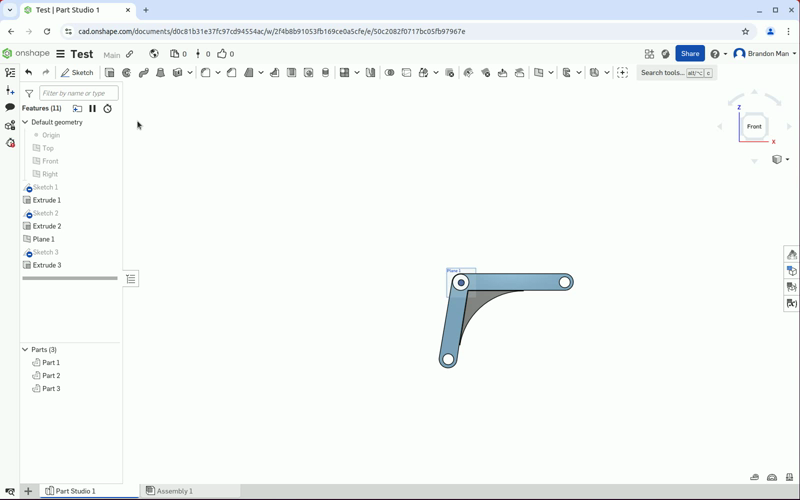
mouse_move(73, 189)
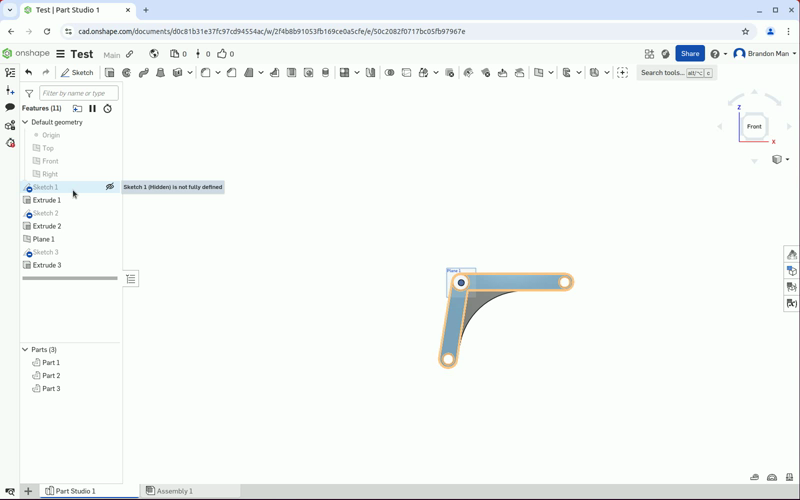
click(73, 189)
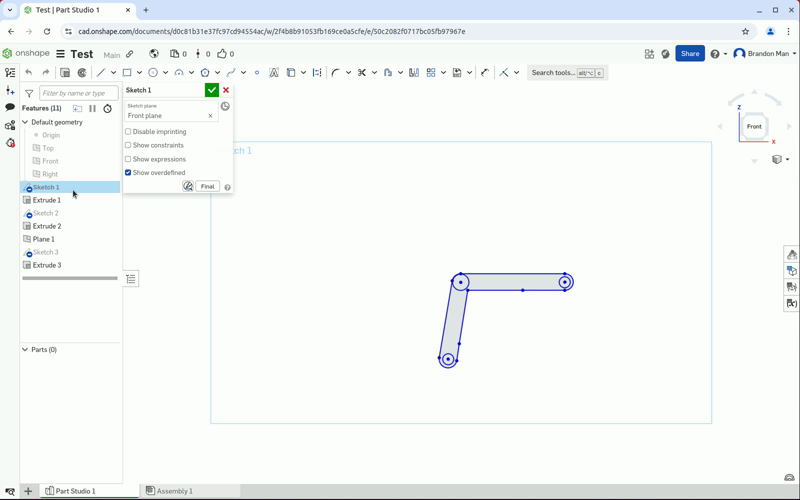
mouse_move(229, 92)
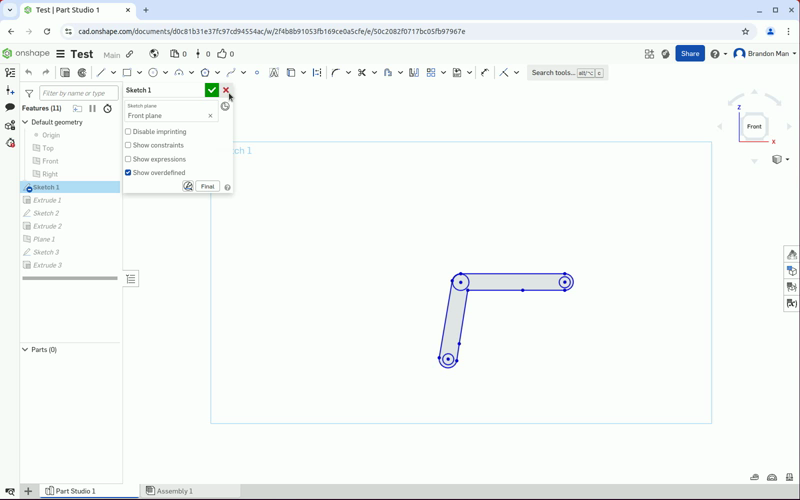
click(229, 92)
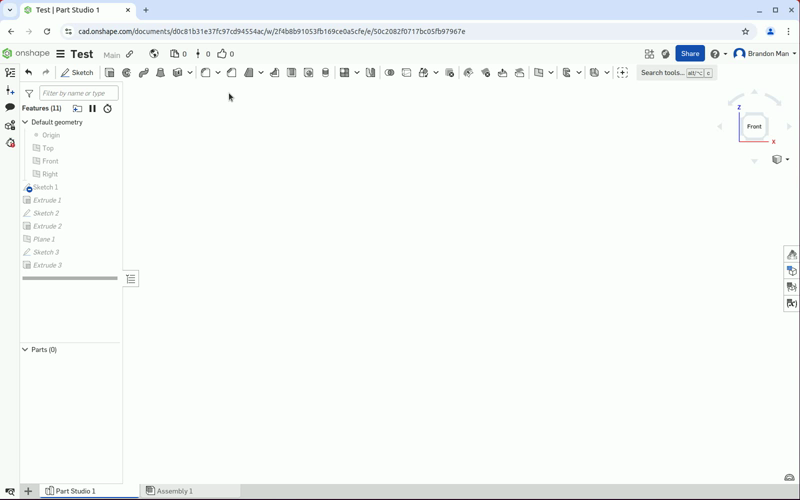
key(shift+s)
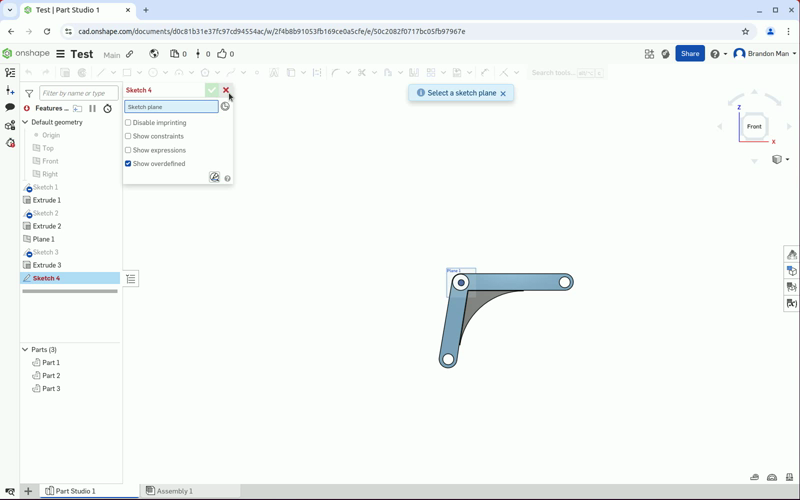
mouse_move(73, 241)
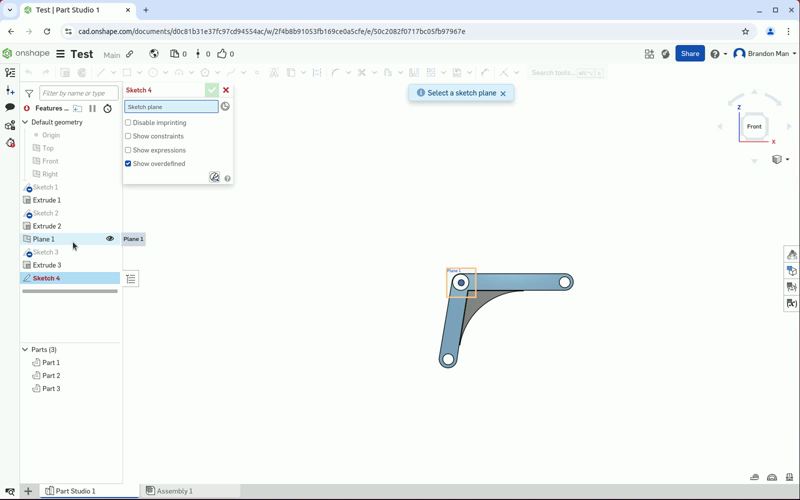
click(73, 241)
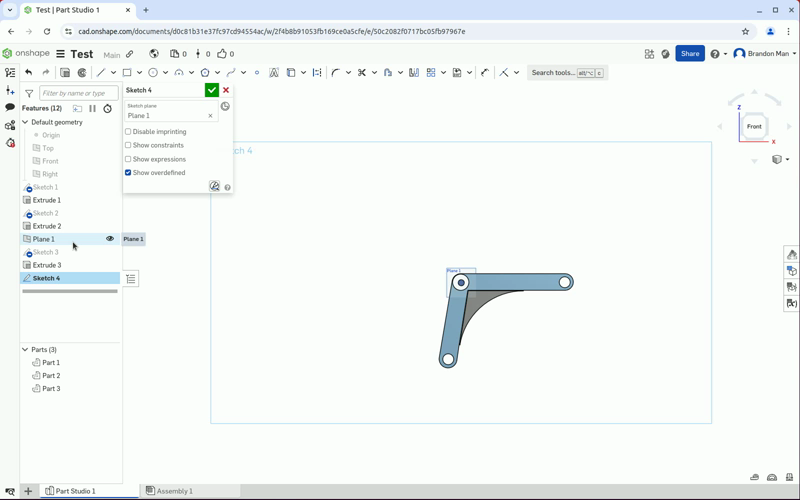
mouse_move(73, 352)
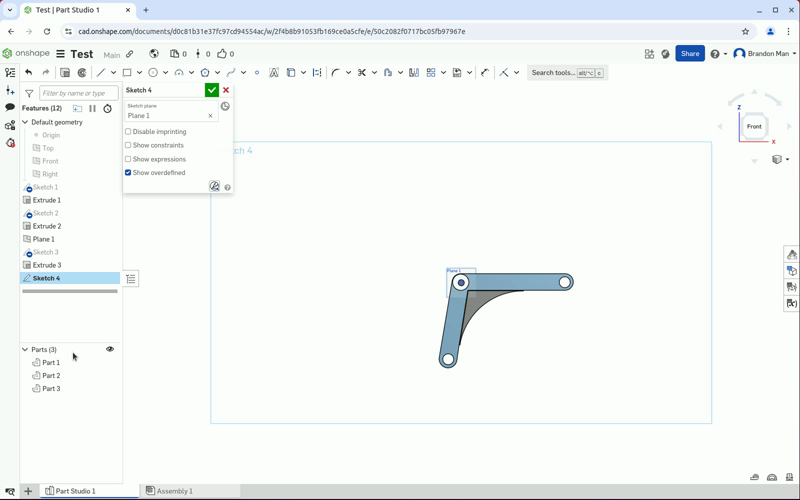
key(y)
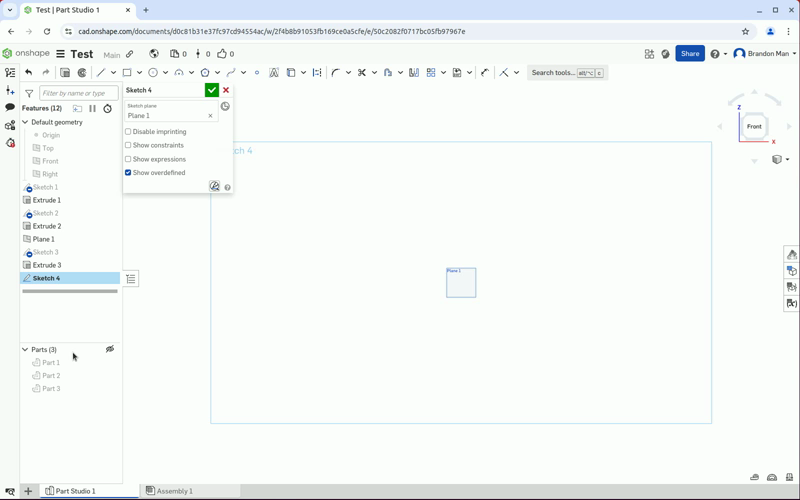
key(c)
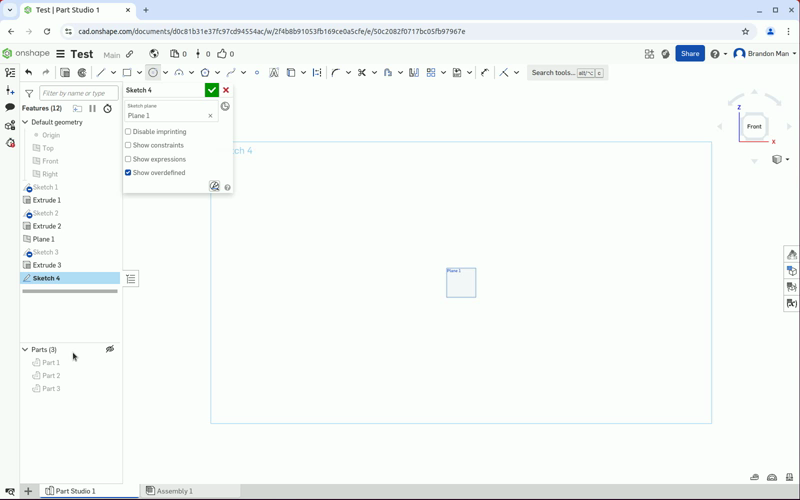
key_down(shift)
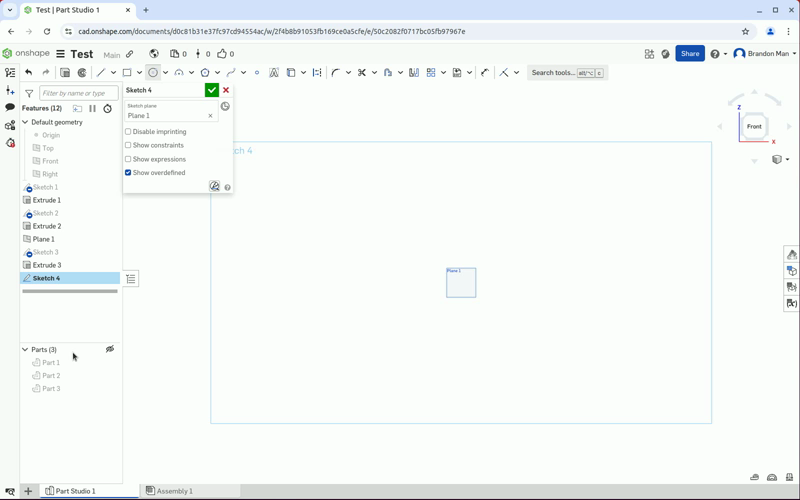
mouse_move(449, 360)
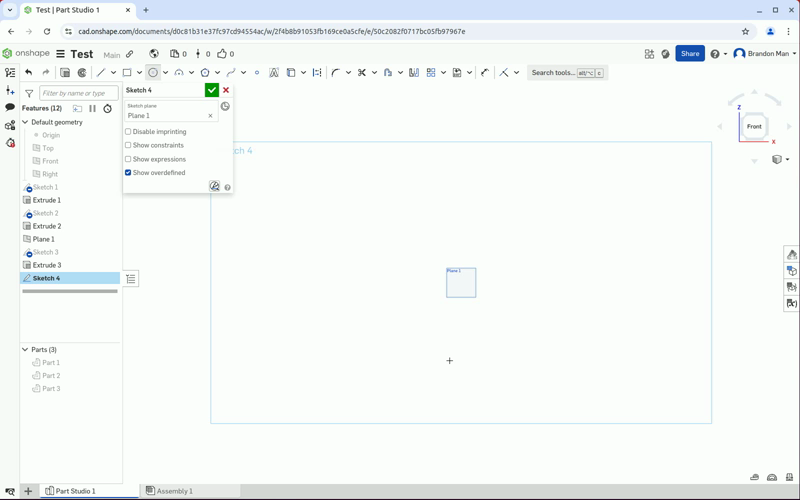
click(449, 360)
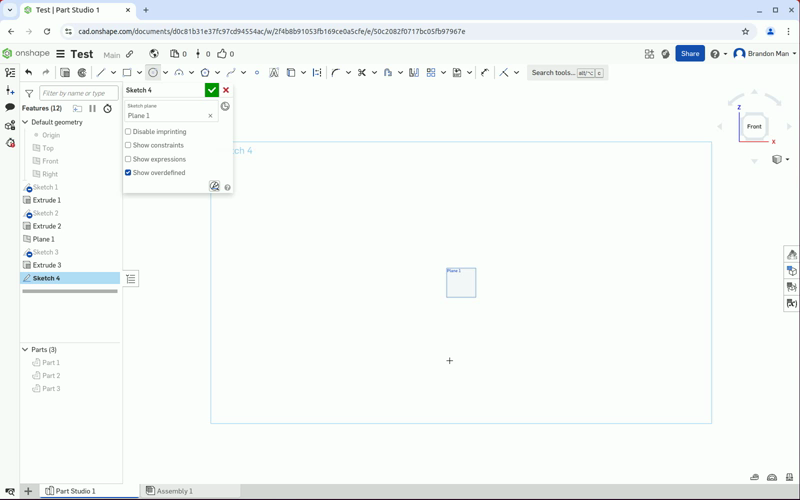
key_up(shift)
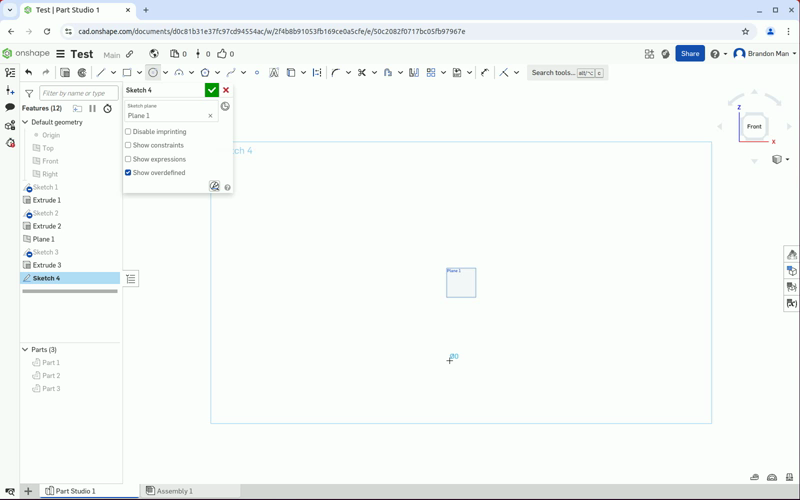
mouse_move(452, 360)
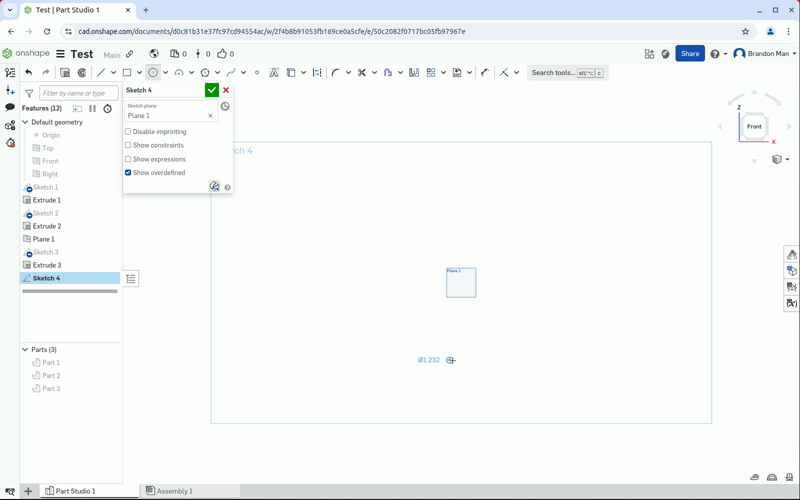
click(452, 360)
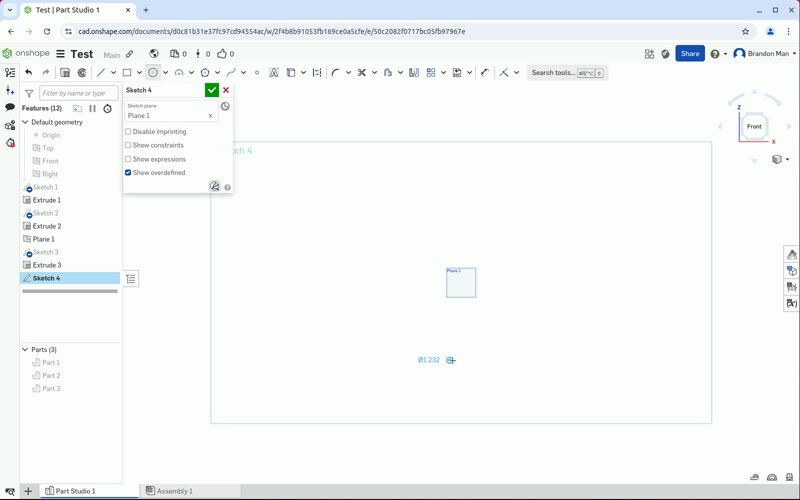
key(esc)
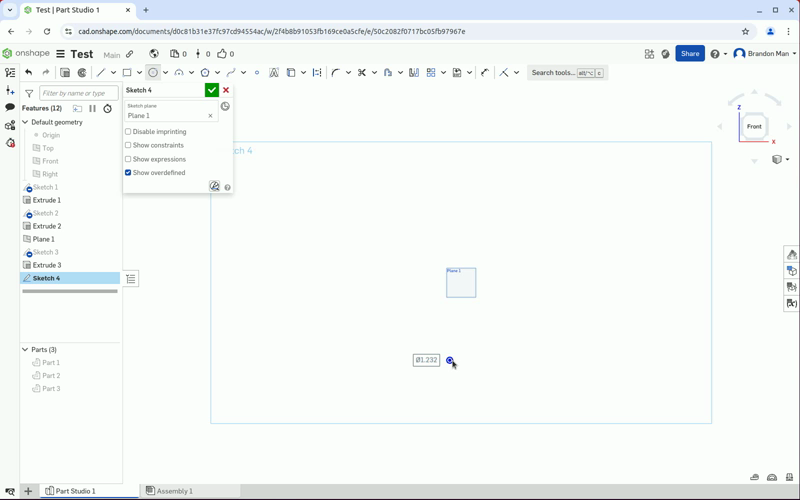
mouse_move(448, 357)
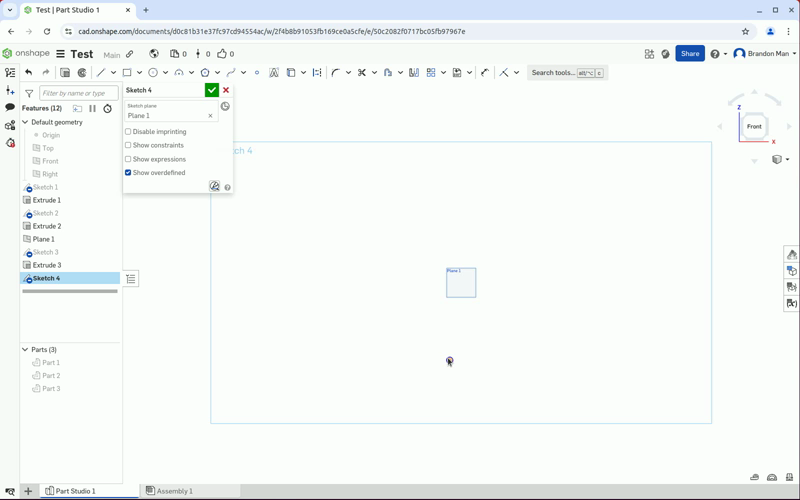
scroll(6)
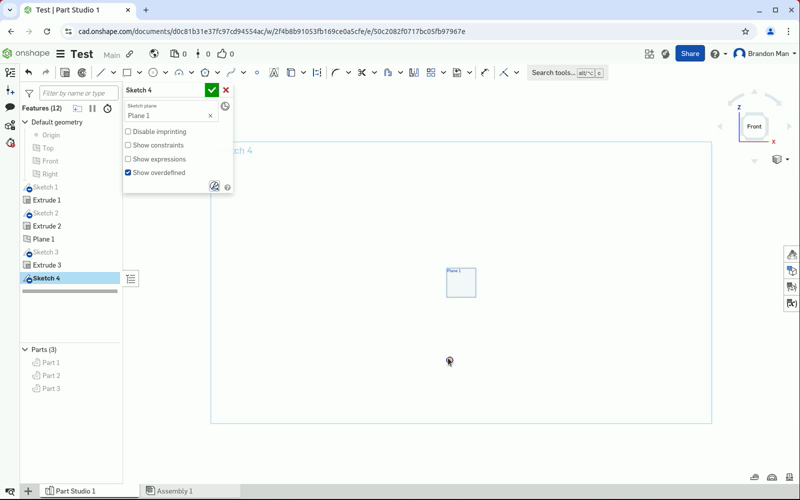
scroll(6)
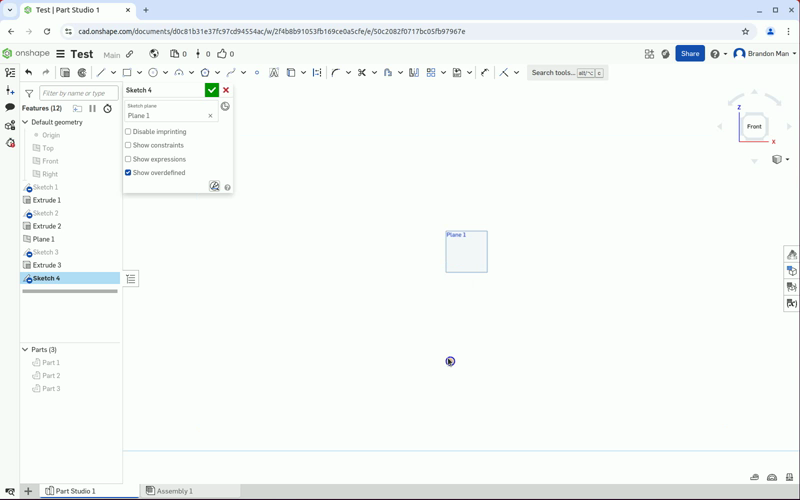
scroll(6)
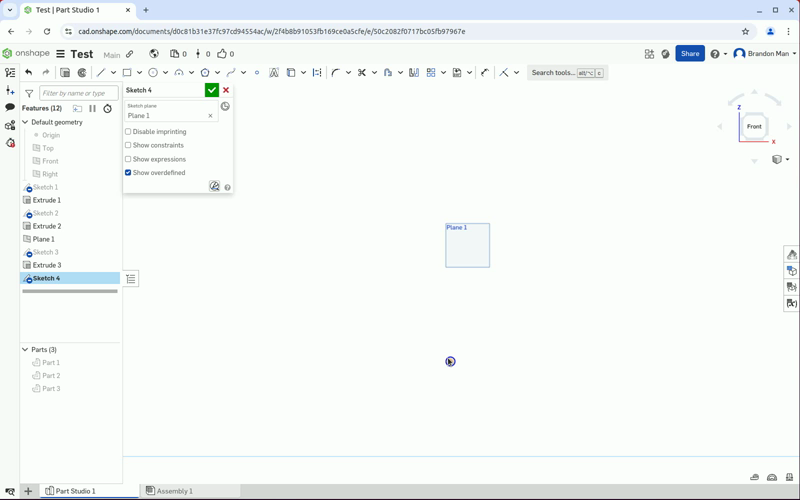
scroll(6)
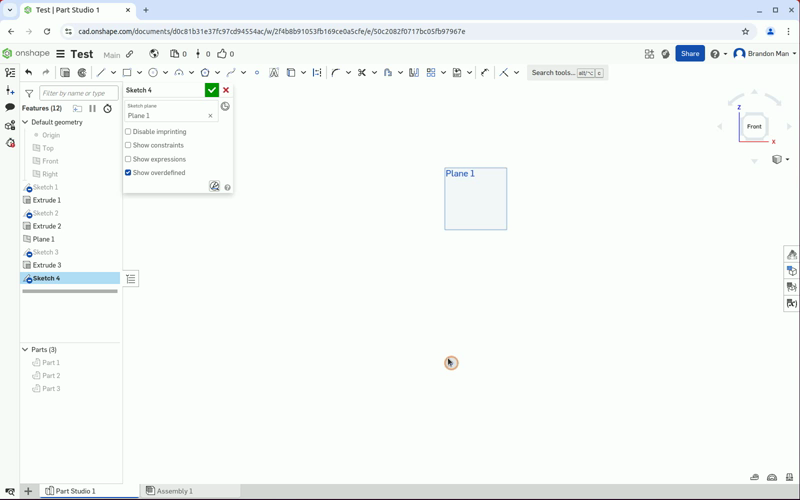
scroll(6)
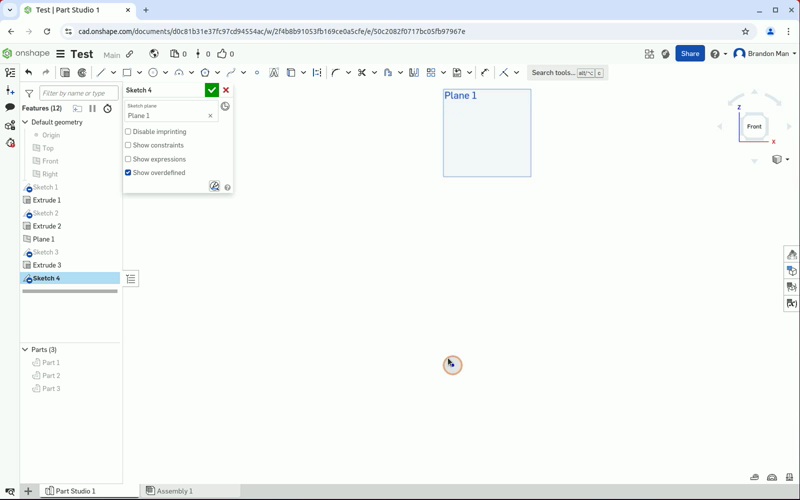
scroll(6)
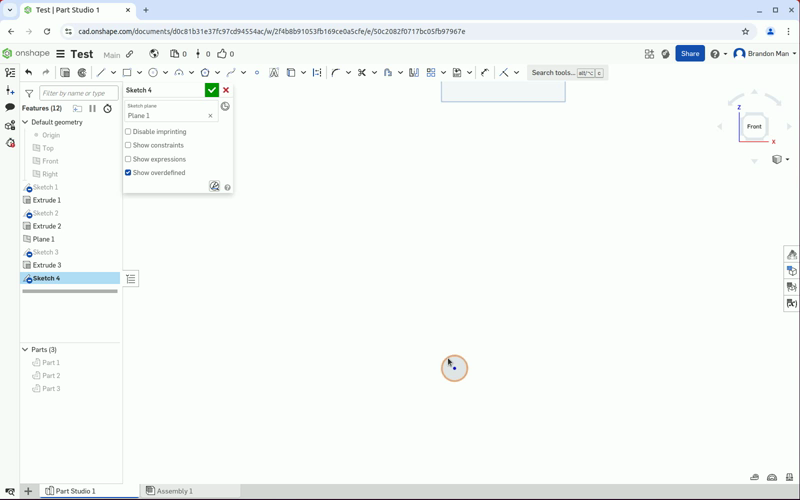
scroll(6)
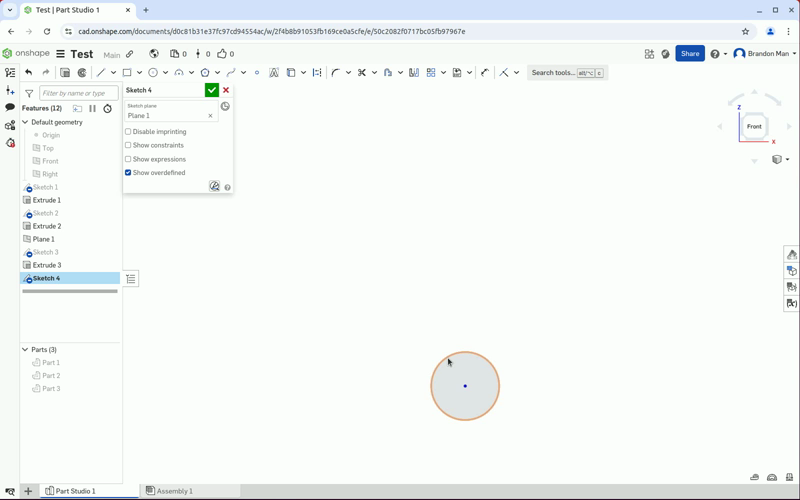
click(448, 357)
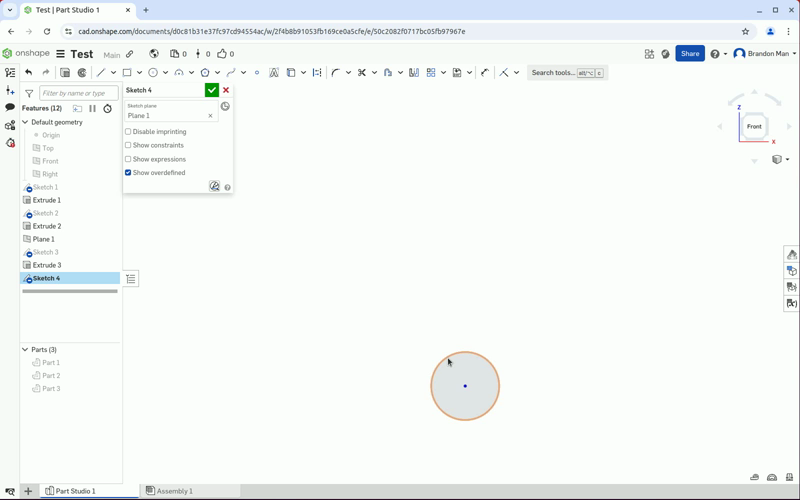
scroll(-6)
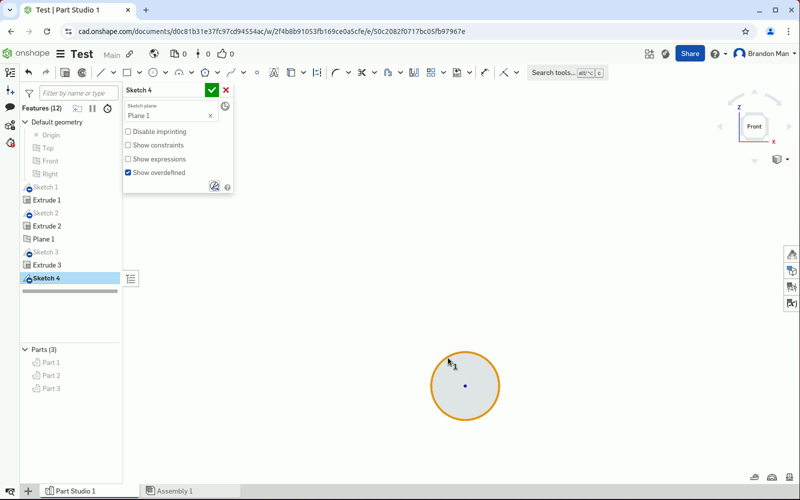
scroll(-6)
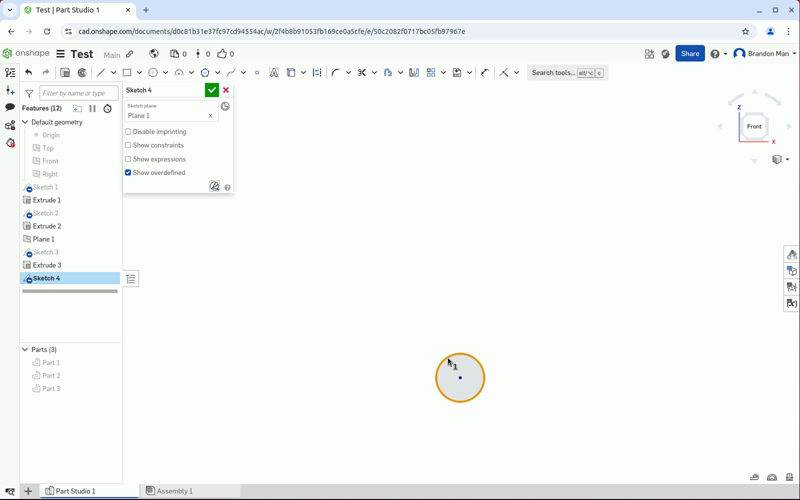
scroll(-6)
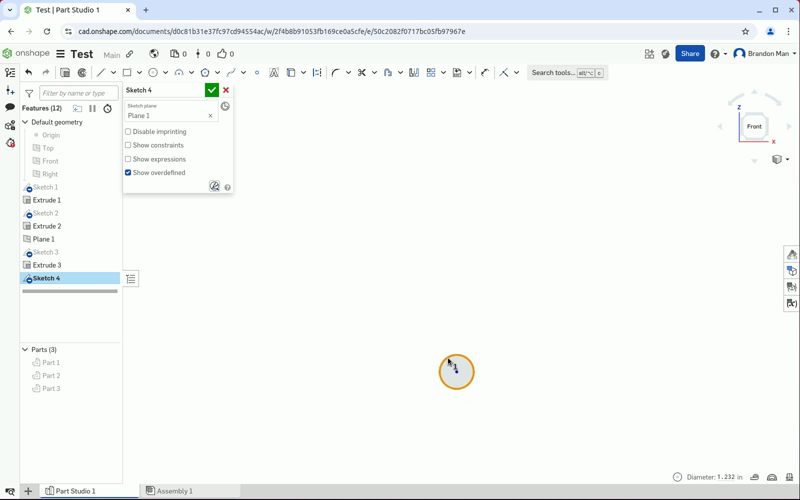
scroll(-6)
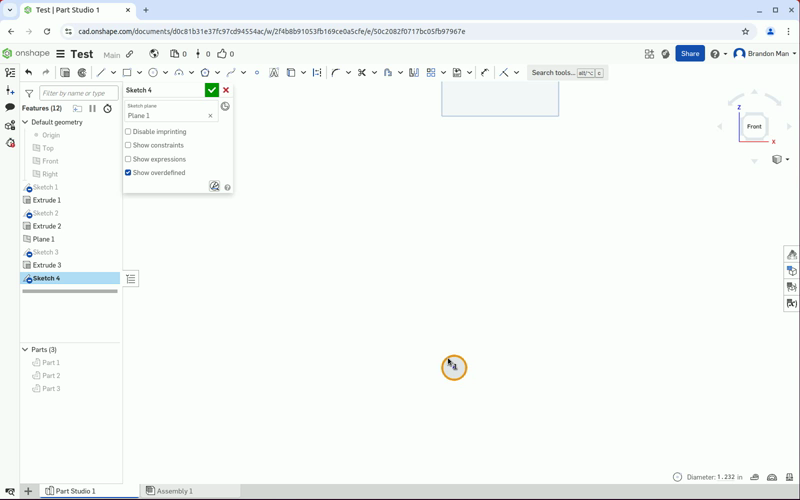
scroll(-6)
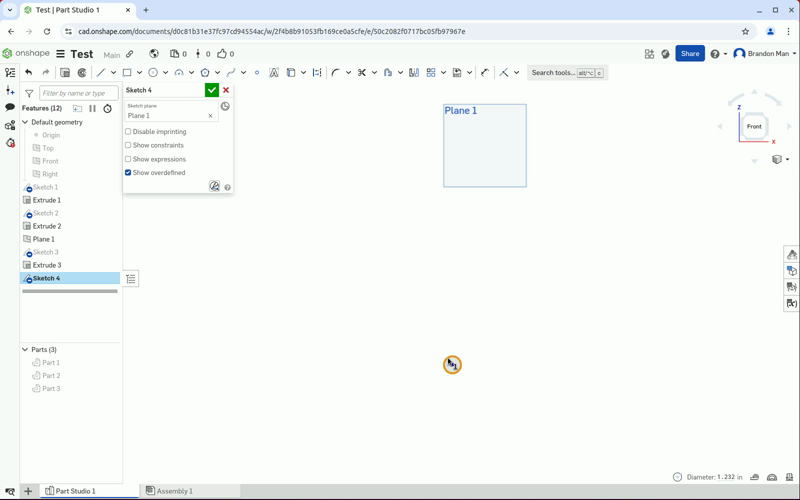
scroll(-6)
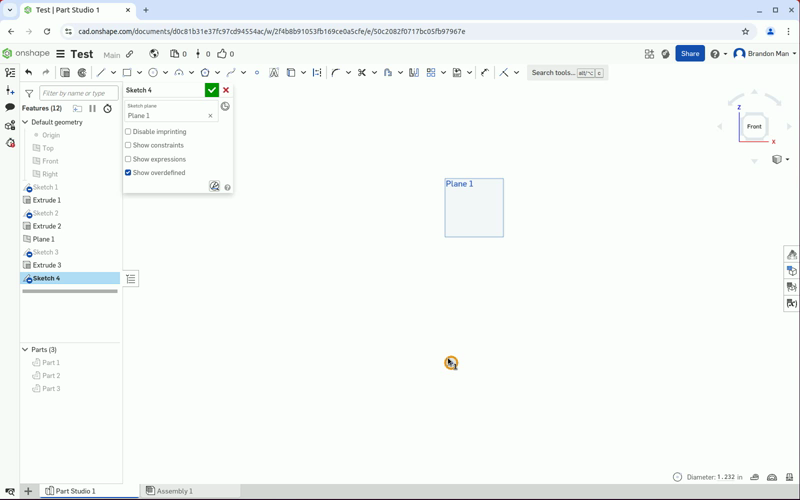
scroll(-6)
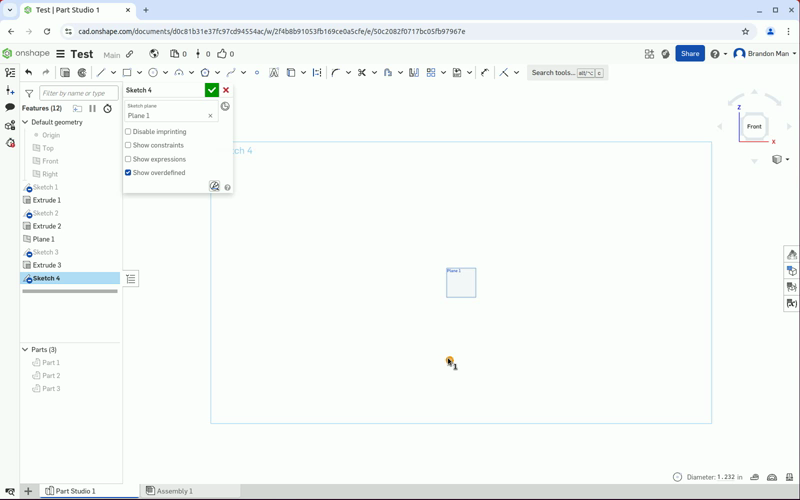
mouse_move(73, 352)
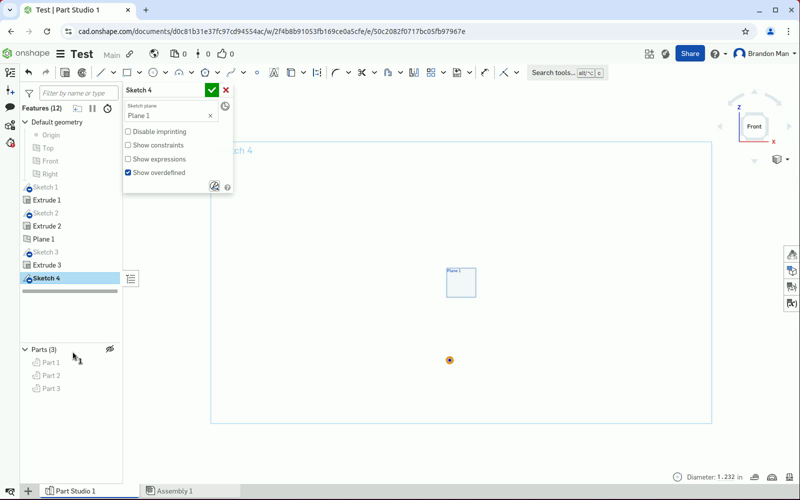
key(shift+y)
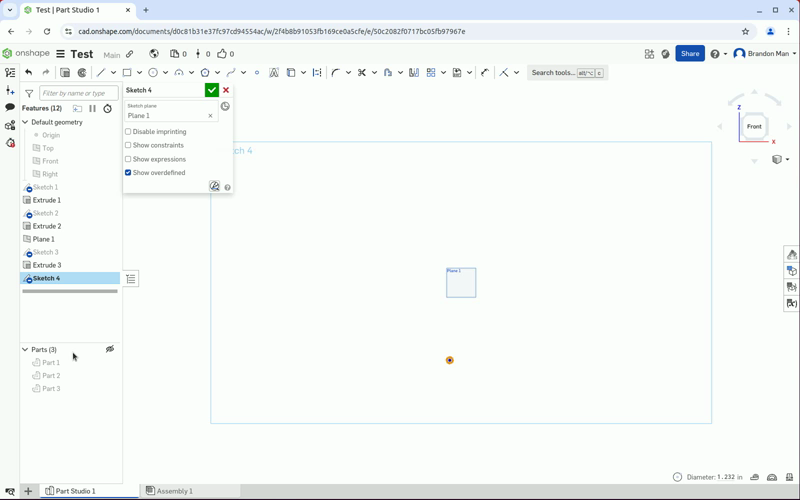
key(shift+e)
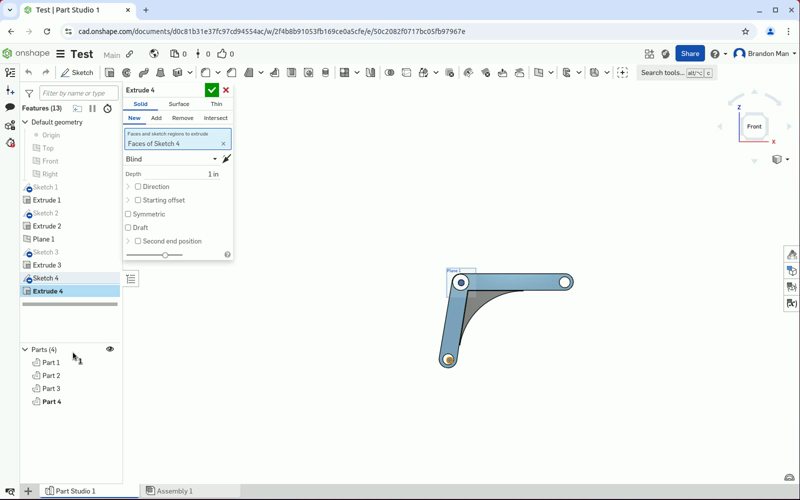
mouse_move(143, 106)
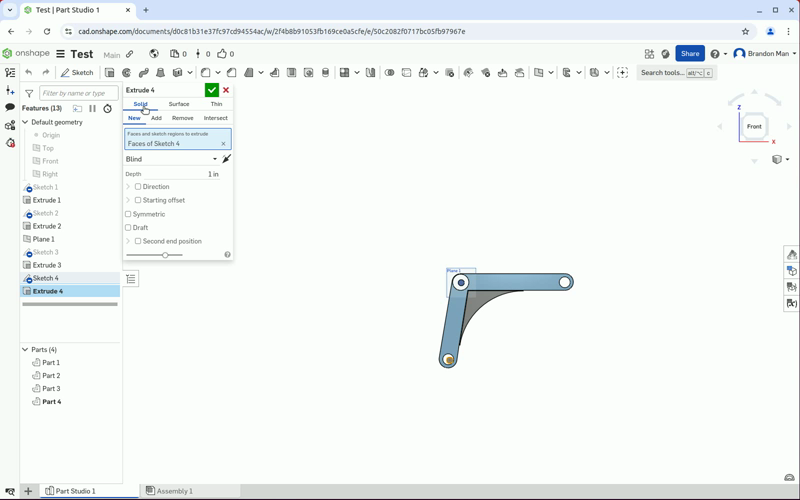
click(143, 106)
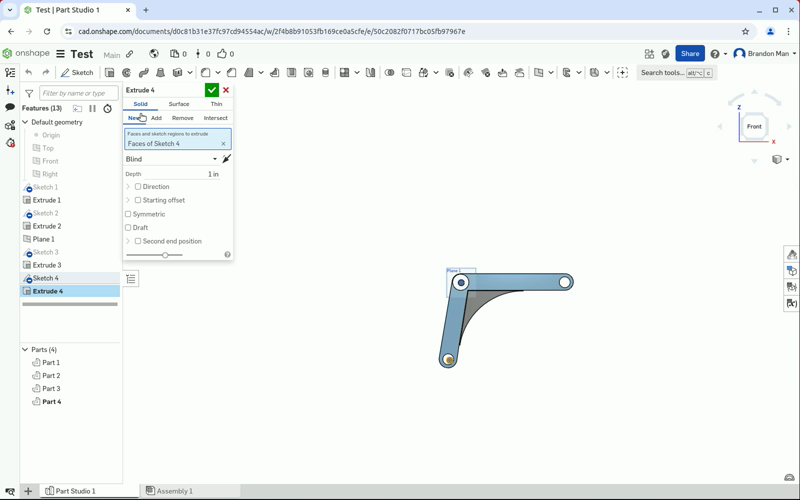
mouse_move(137, 120)
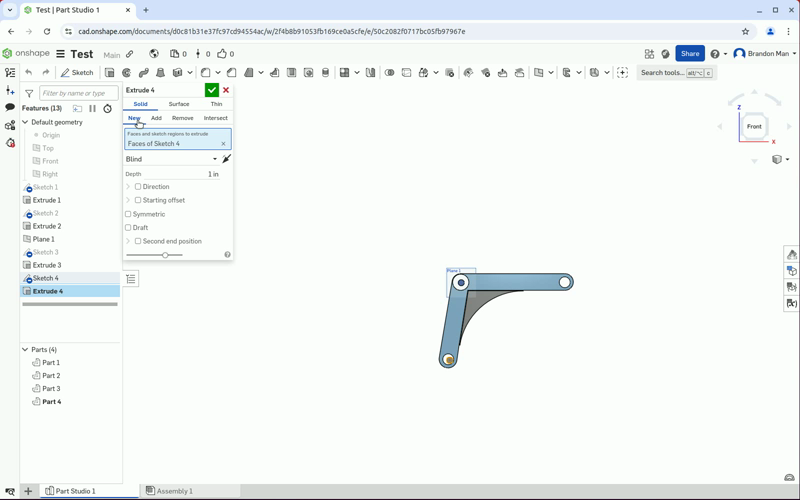
click(137, 120)
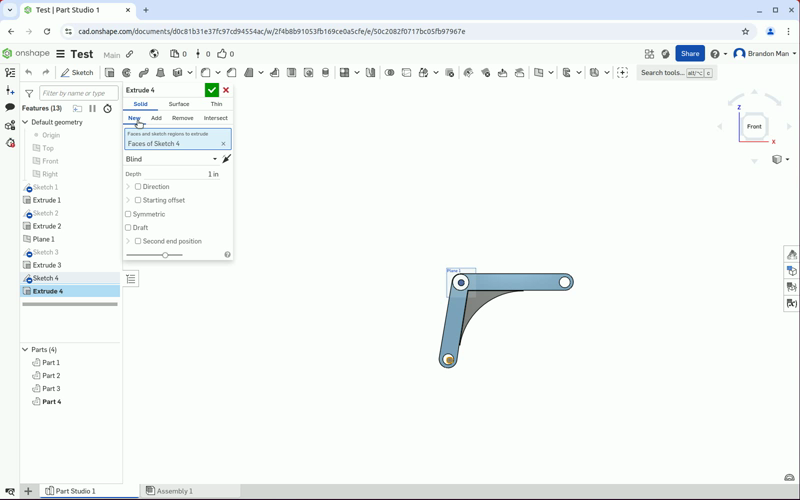
key(tab, 4)
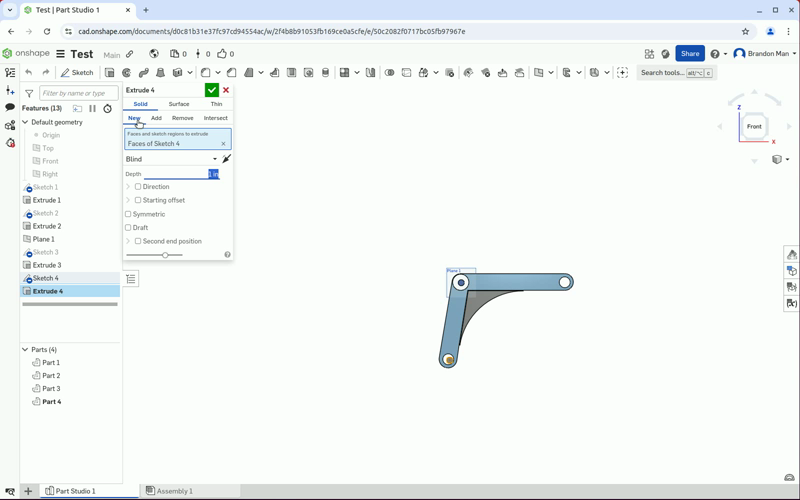
text(-2.166)
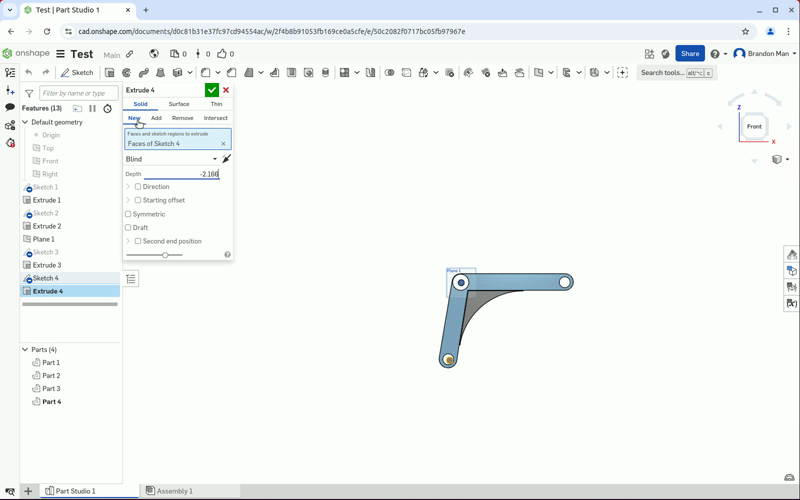
key(enter)
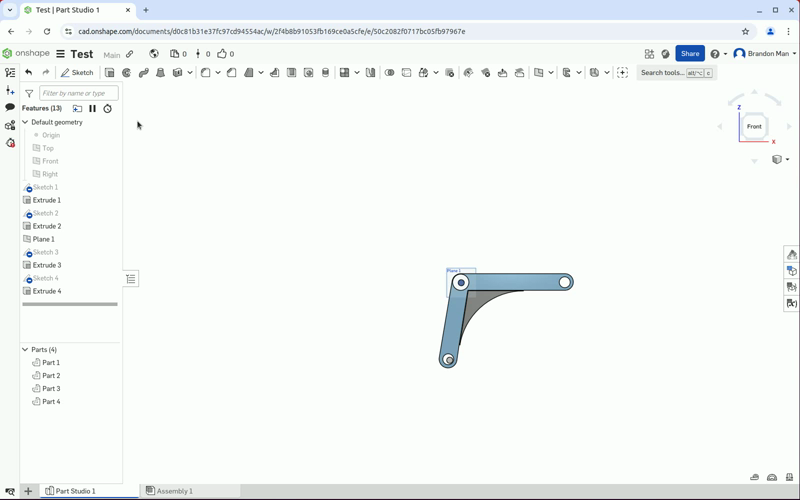
key(shift+h)
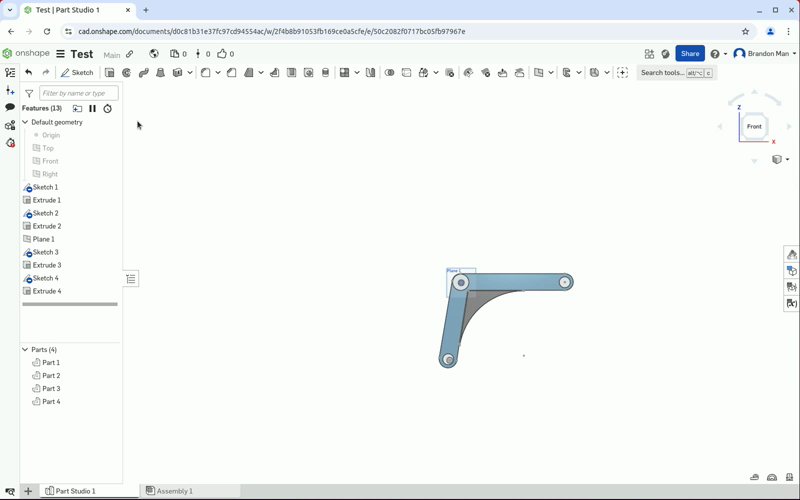
key(shift+h)
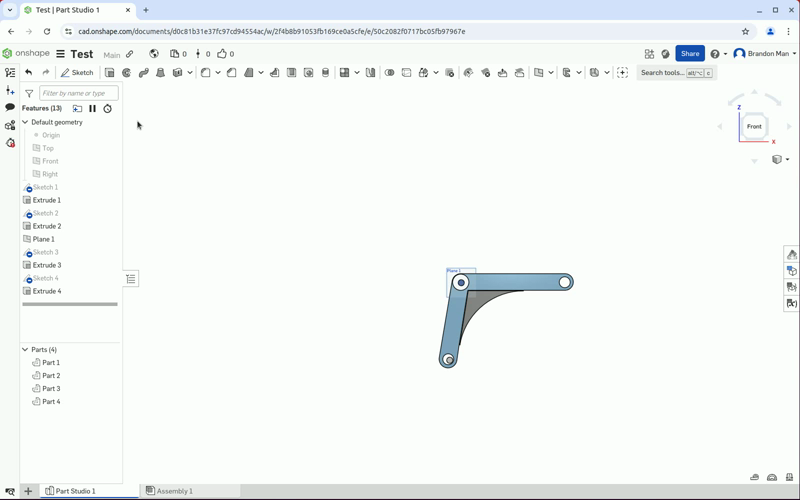
mouse_move(73, 189)
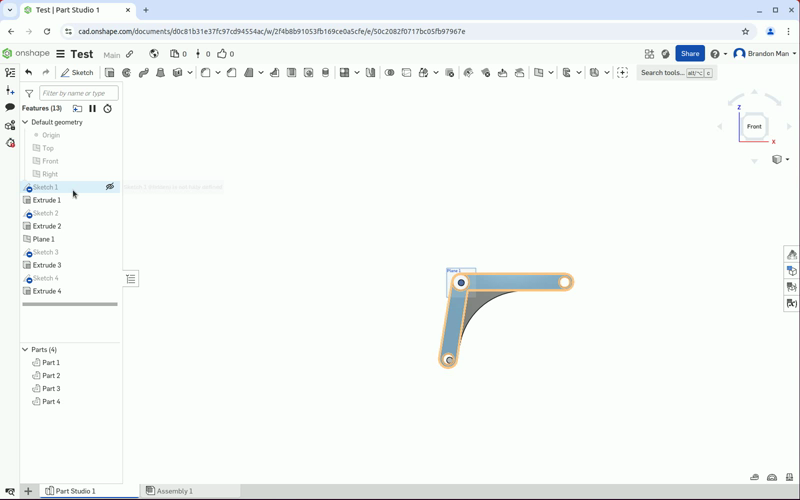
click(73, 189)
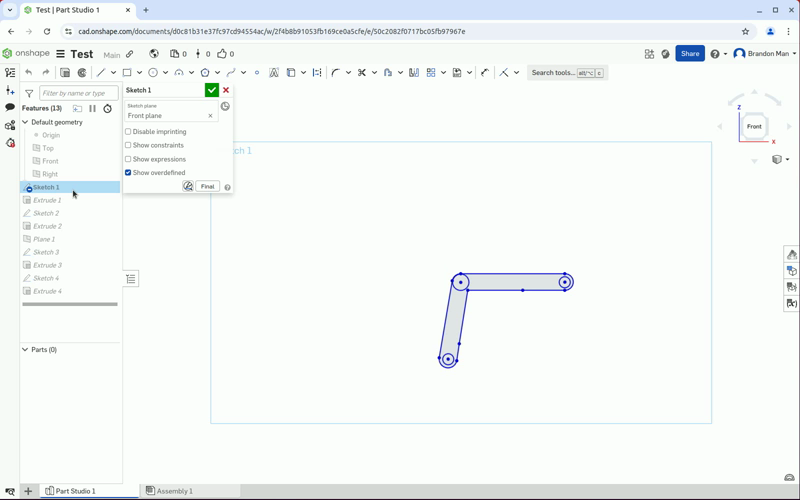
mouse_move(229, 92)
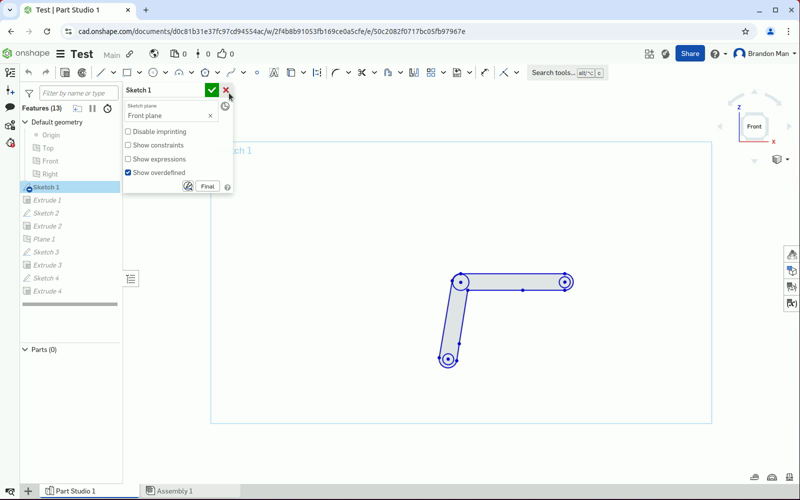
click(229, 92)
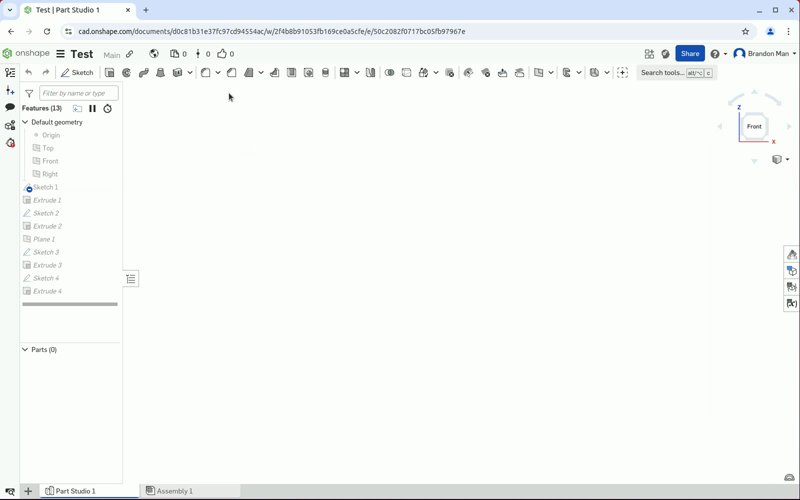
key(shift+s)
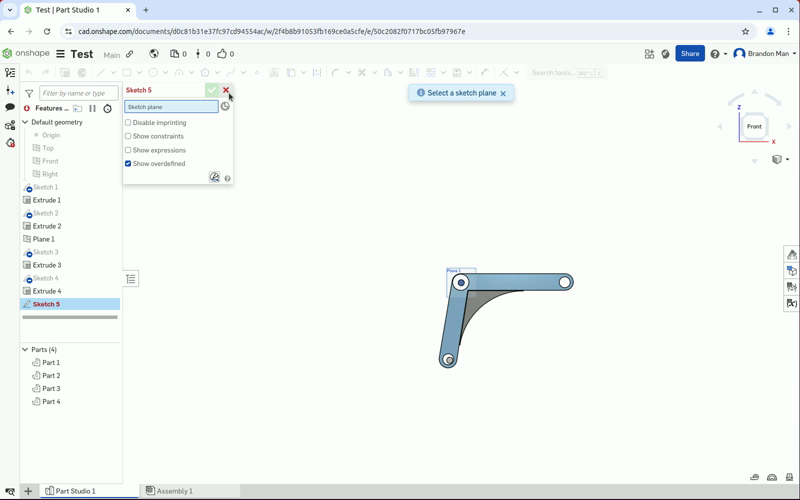
mouse_move(73, 241)
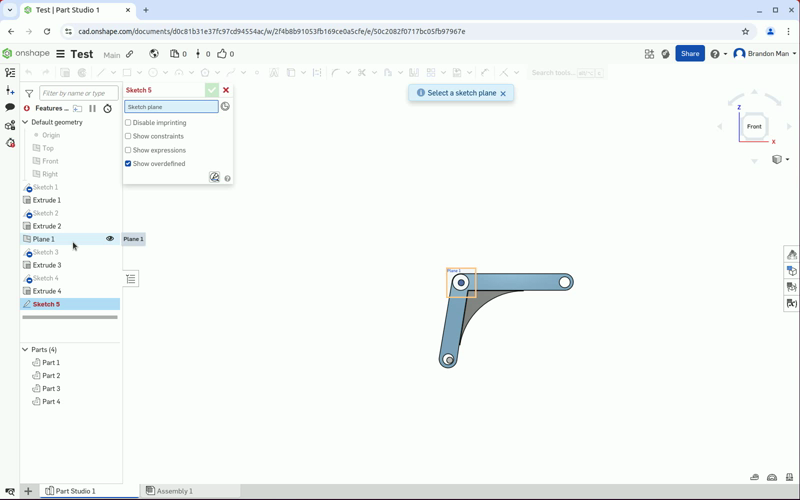
click(73, 241)
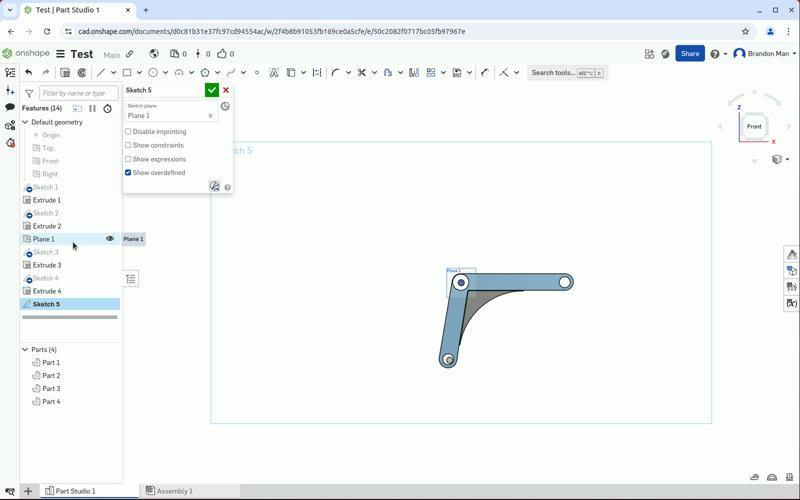
mouse_move(73, 352)
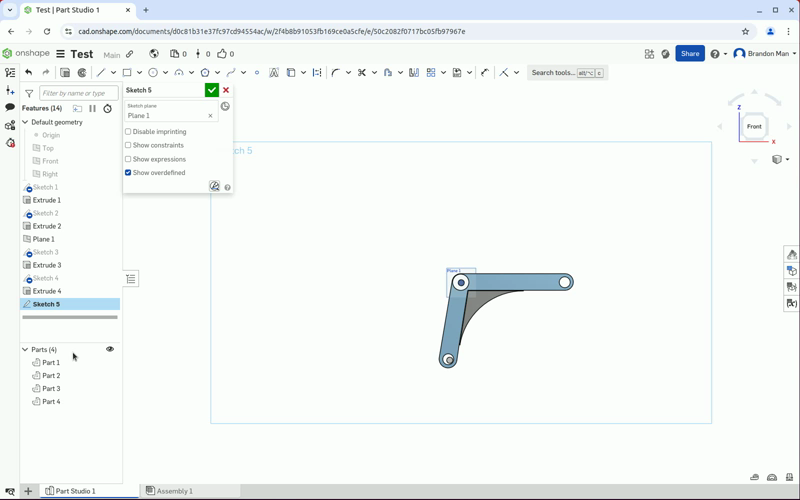
key(y)
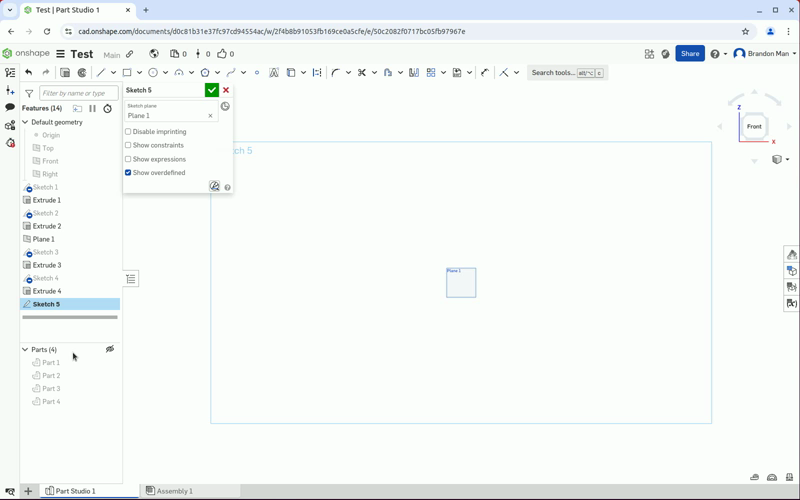
key(c)
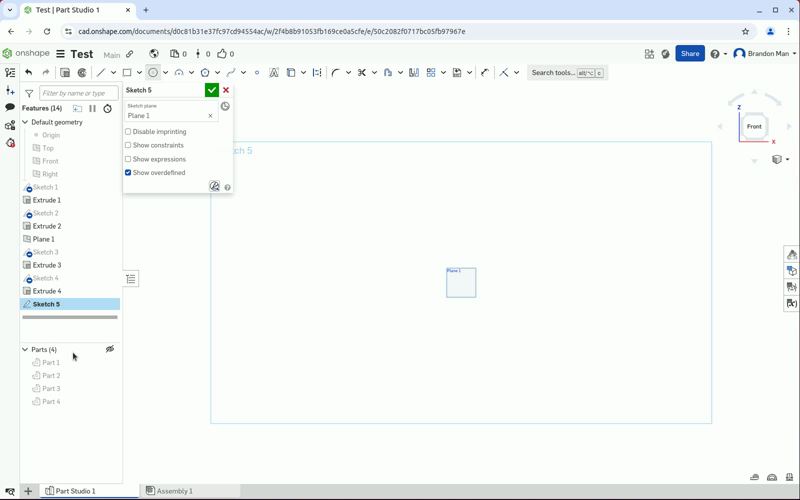
key_down(shift)
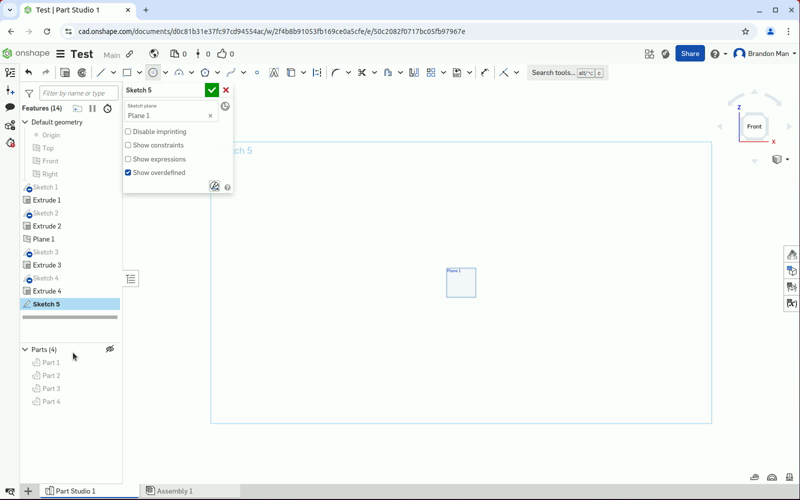
mouse_move(565, 282)
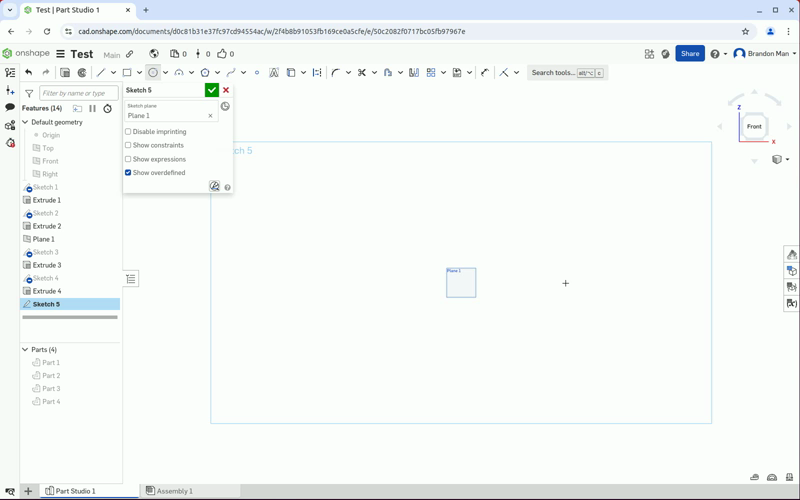
click(565, 282)
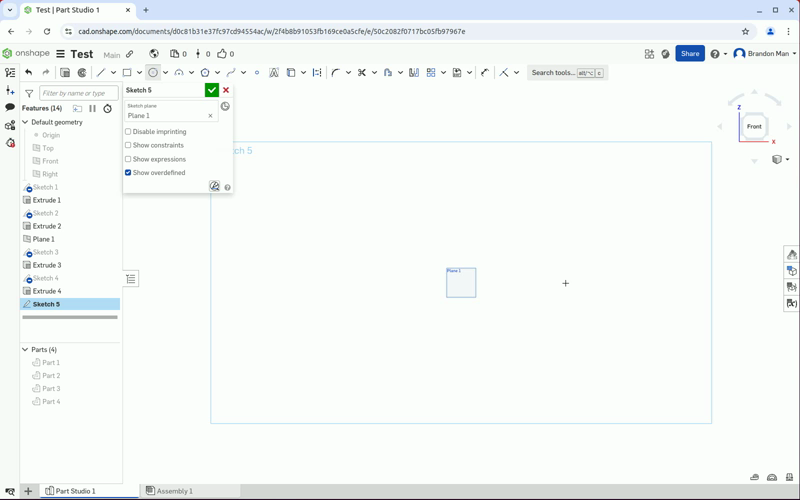
key_up(shift)
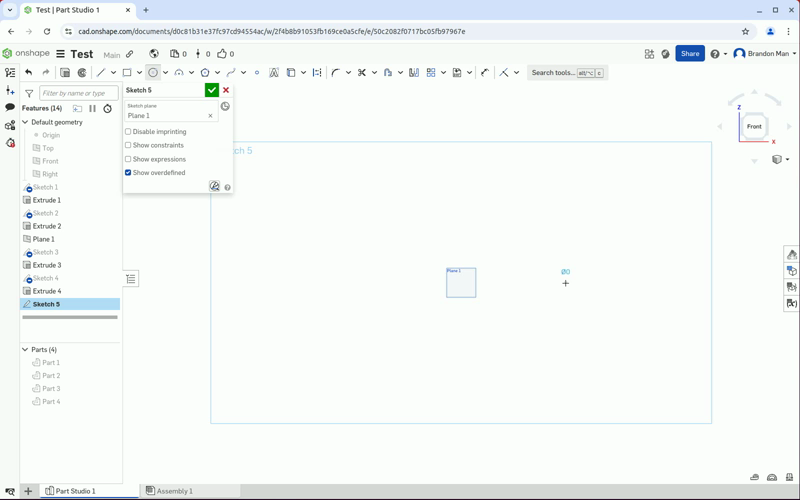
mouse_move(568, 282)
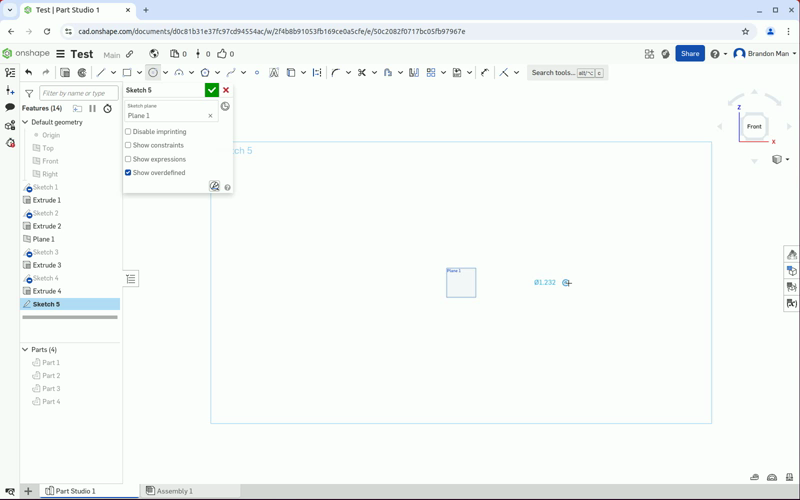
click(568, 282)
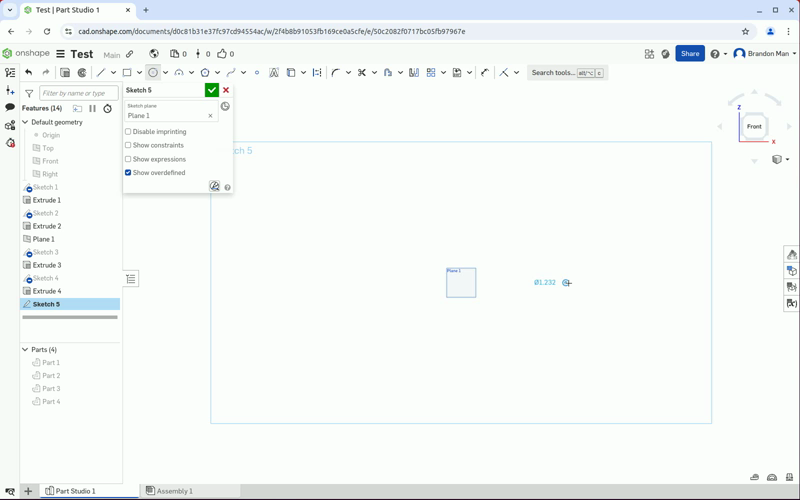
key(esc)
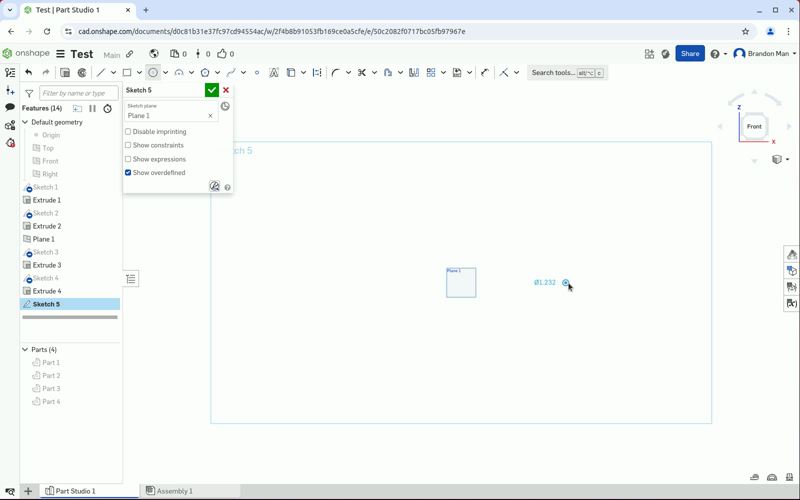
mouse_move(565, 285)
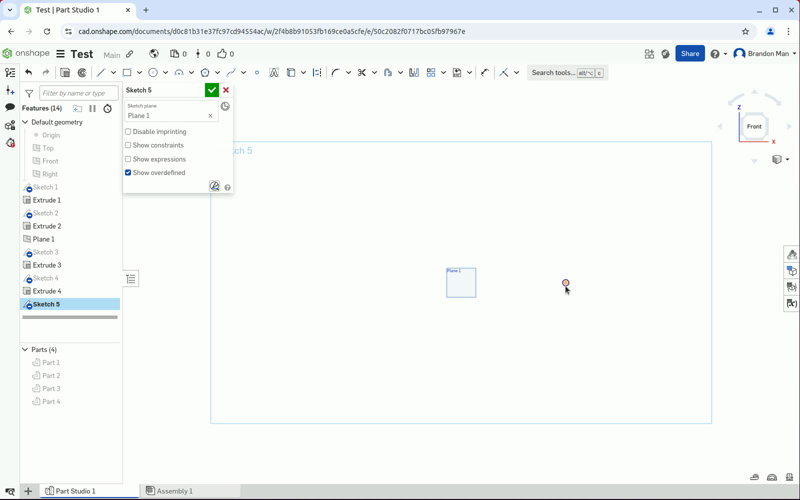
scroll(6)
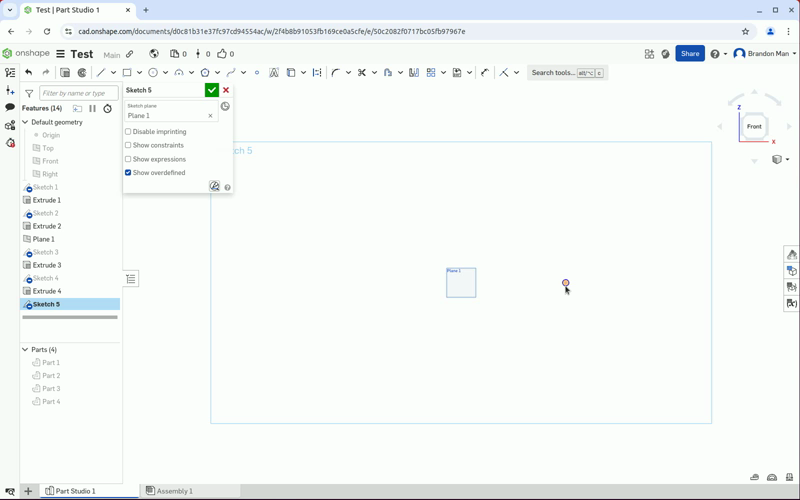
scroll(6)
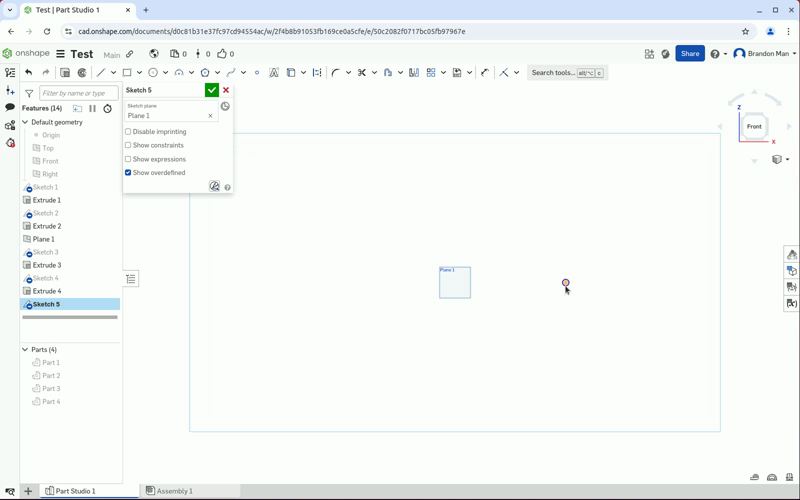
scroll(6)
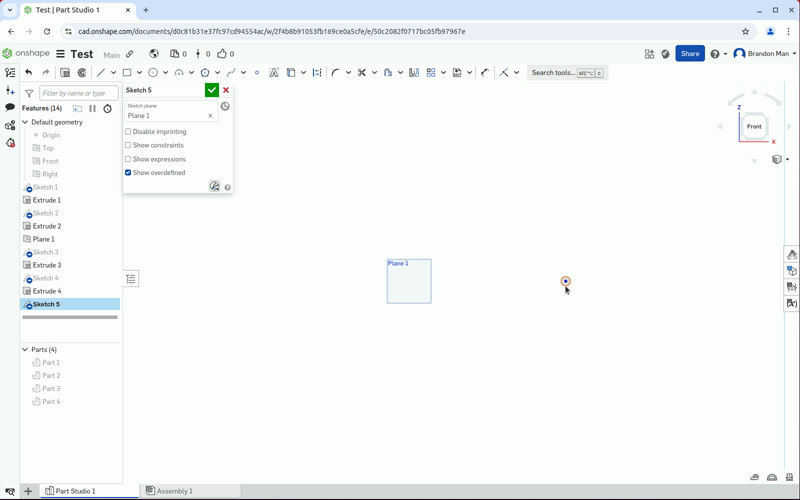
scroll(6)
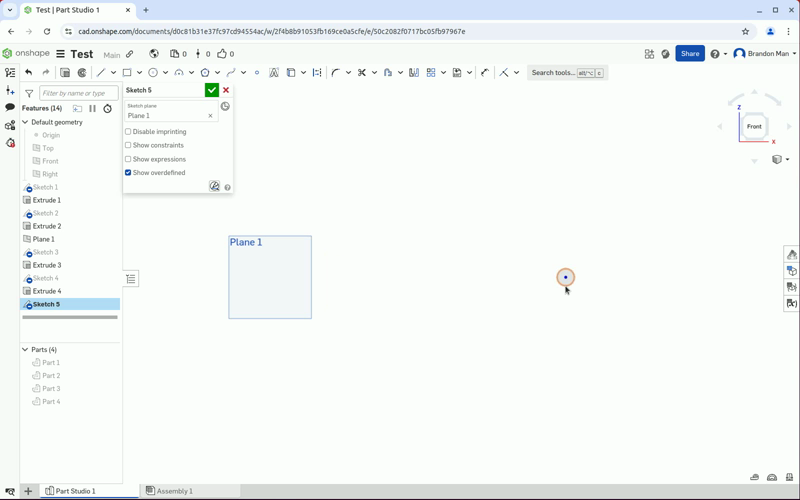
scroll(6)
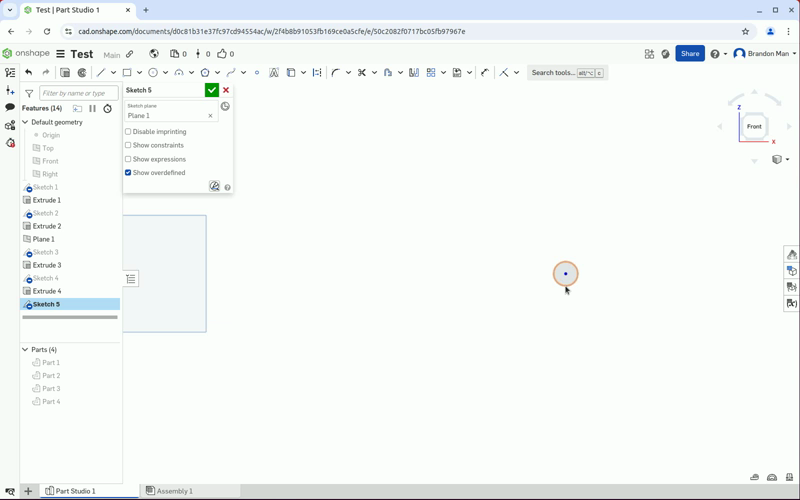
scroll(6)
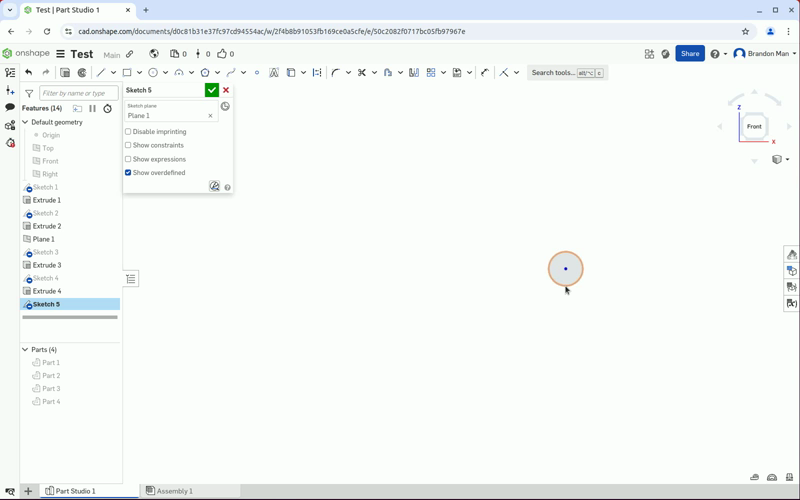
scroll(6)
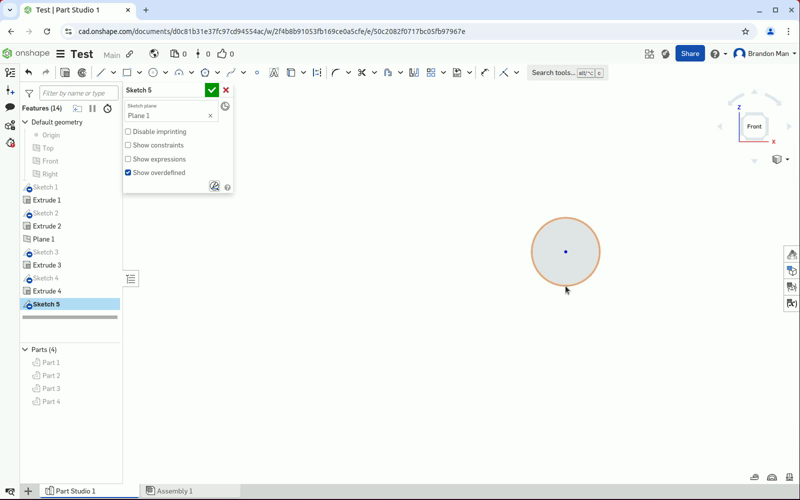
click(565, 285)
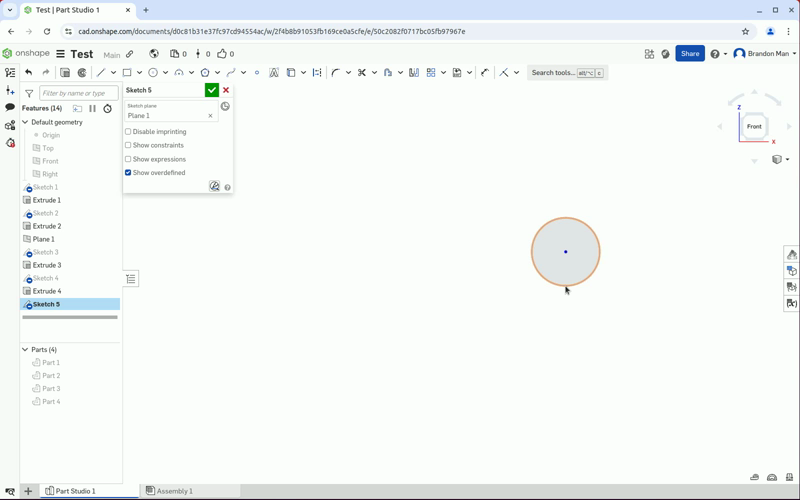
scroll(-6)
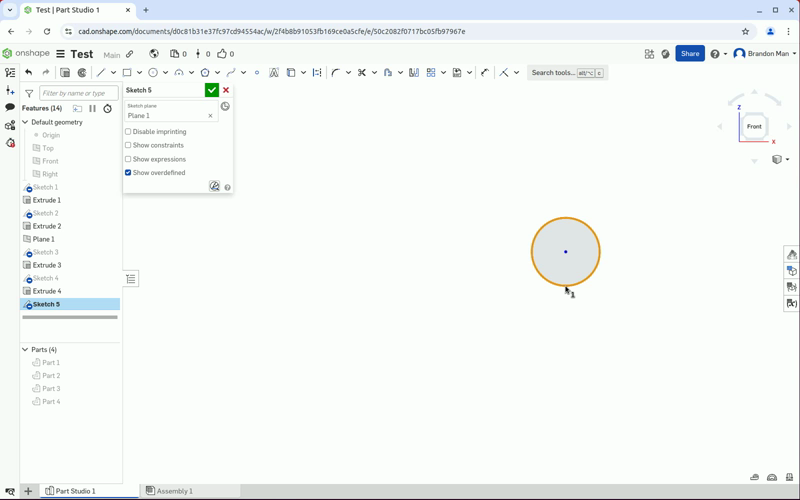
scroll(-6)
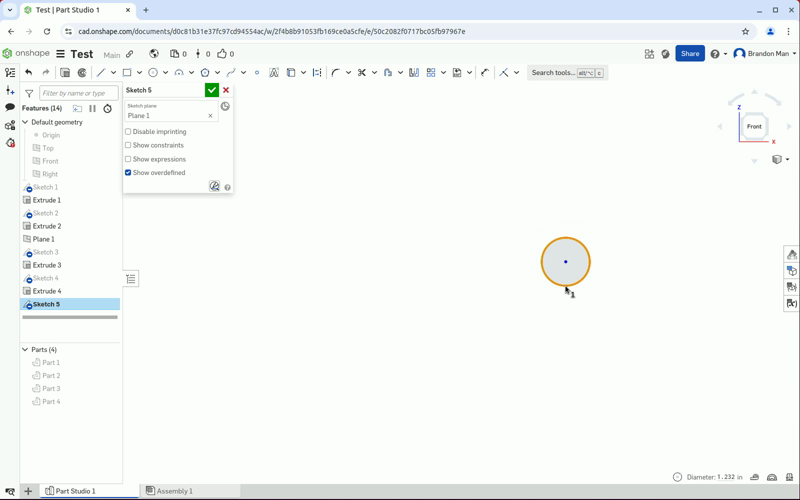
scroll(-6)
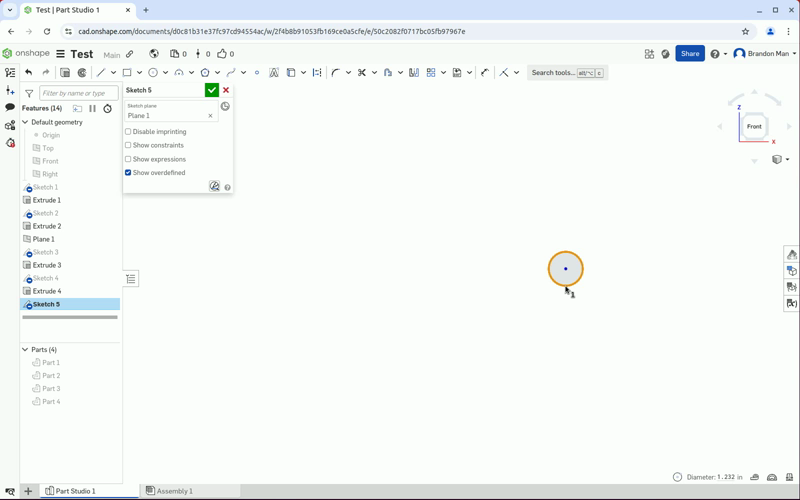
scroll(-6)
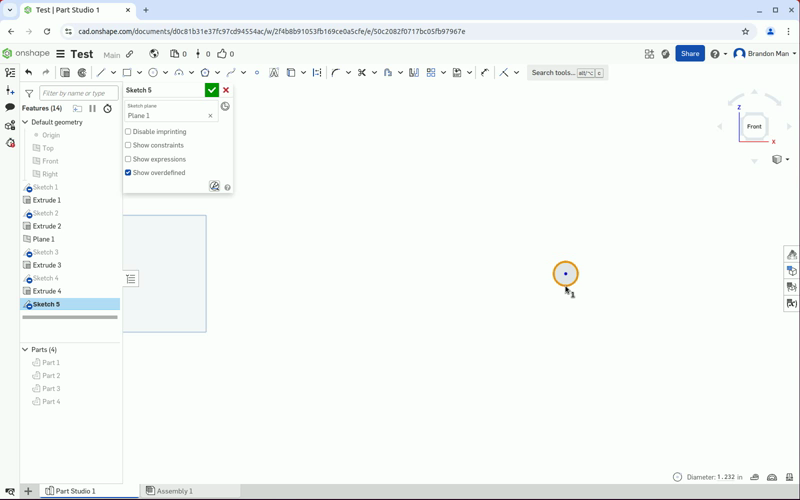
scroll(-6)
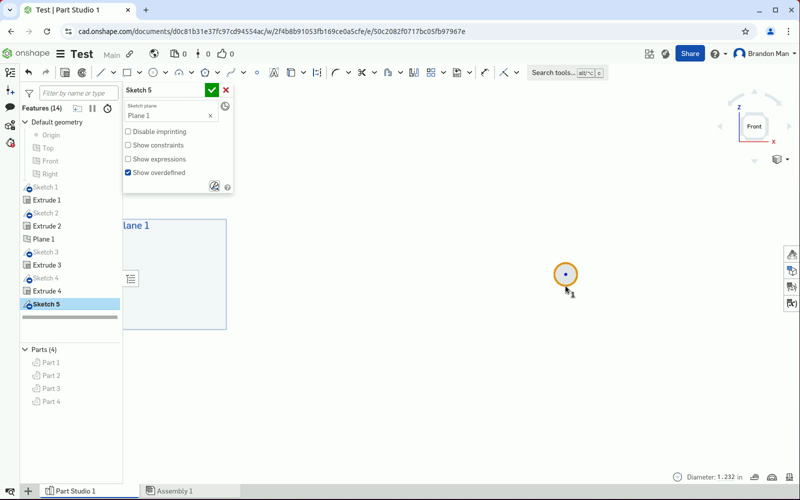
scroll(-6)
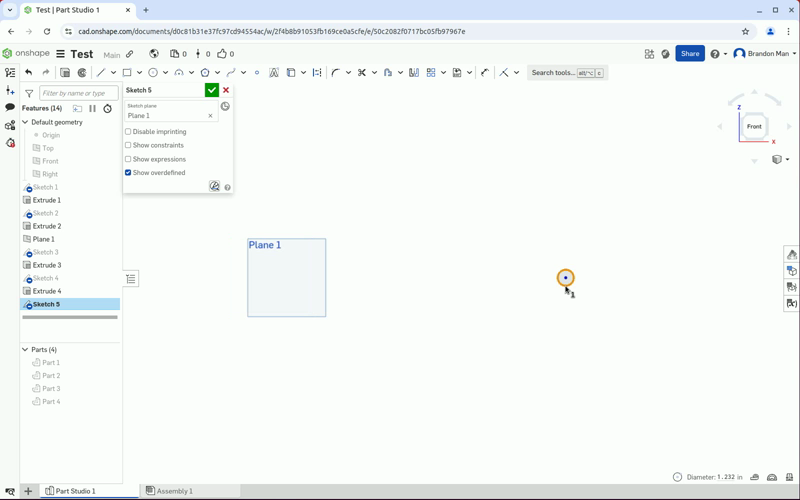
scroll(-6)
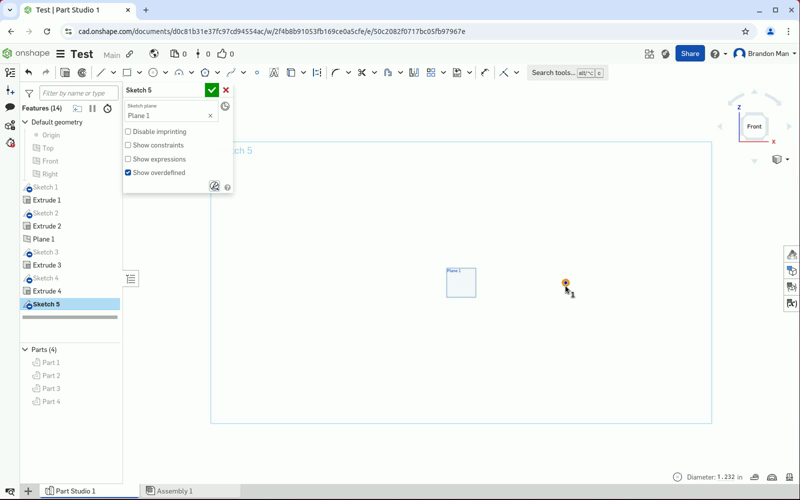
mouse_move(73, 352)
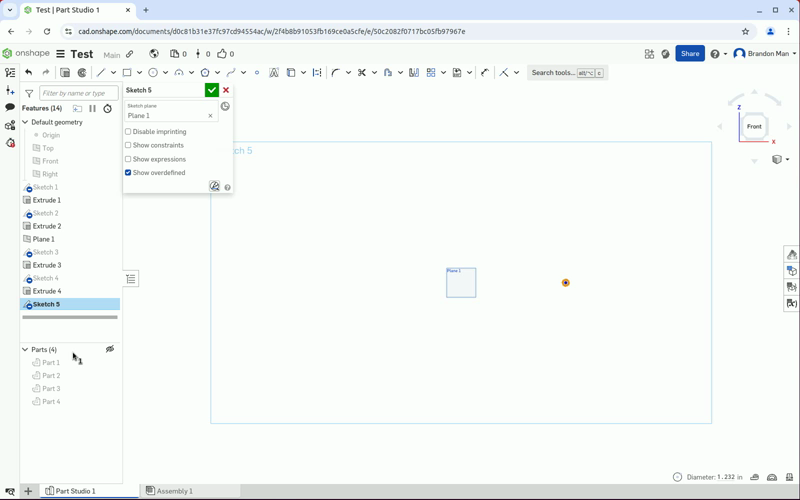
key(shift+y)
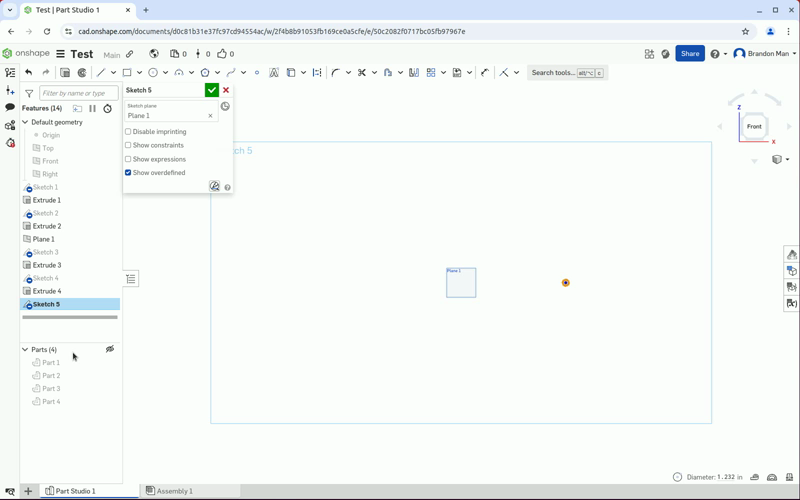
key(shift+e)
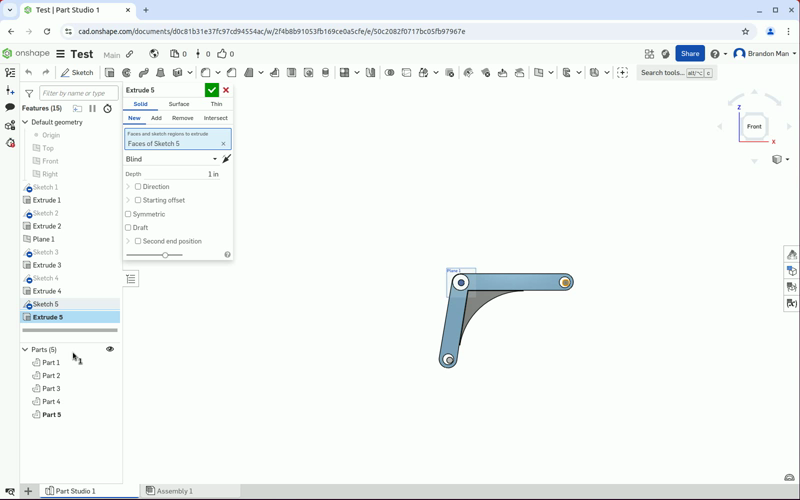
mouse_move(143, 106)
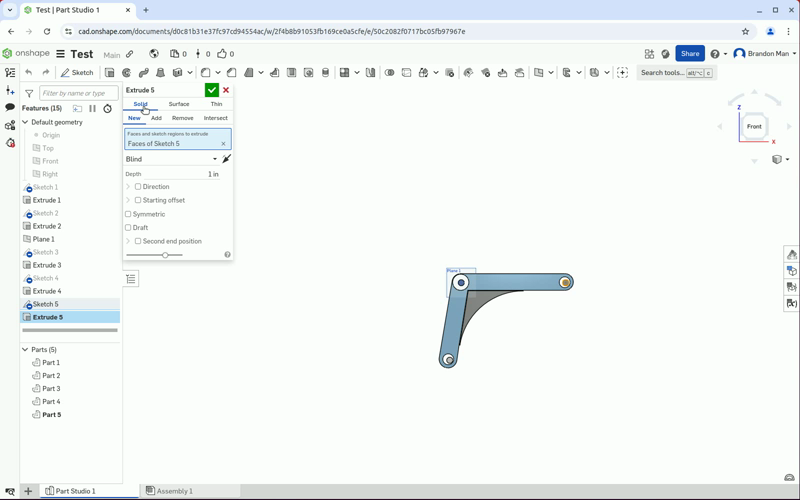
click(143, 106)
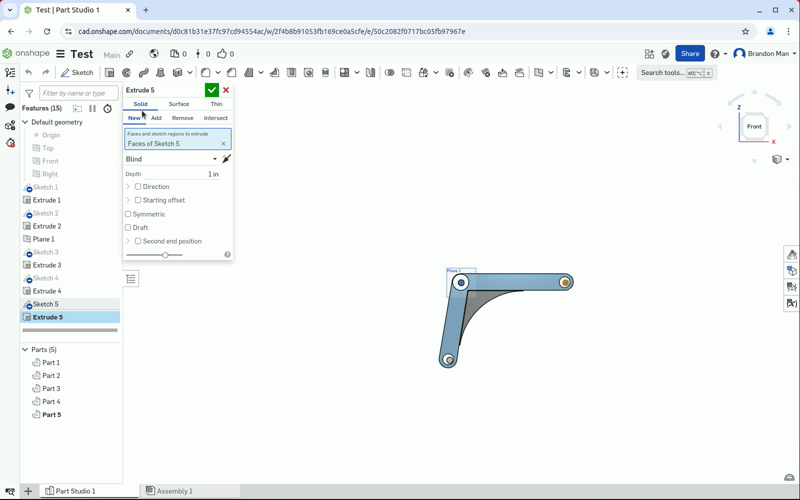
mouse_move(137, 120)
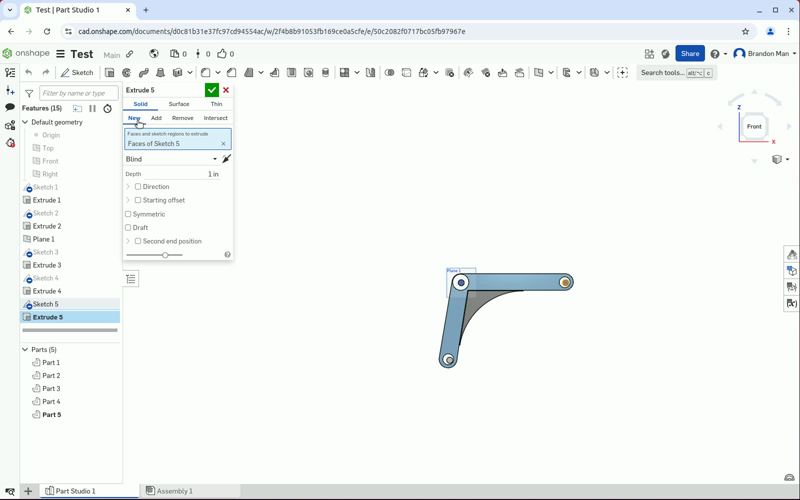
click(137, 120)
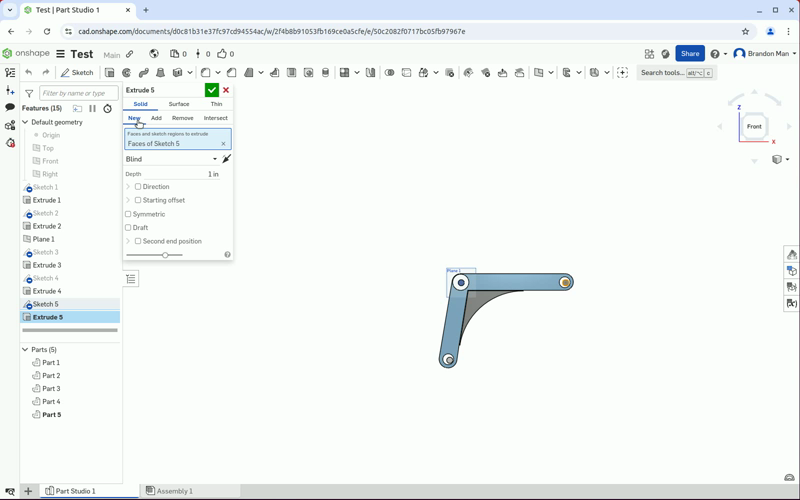
key(tab, 4)
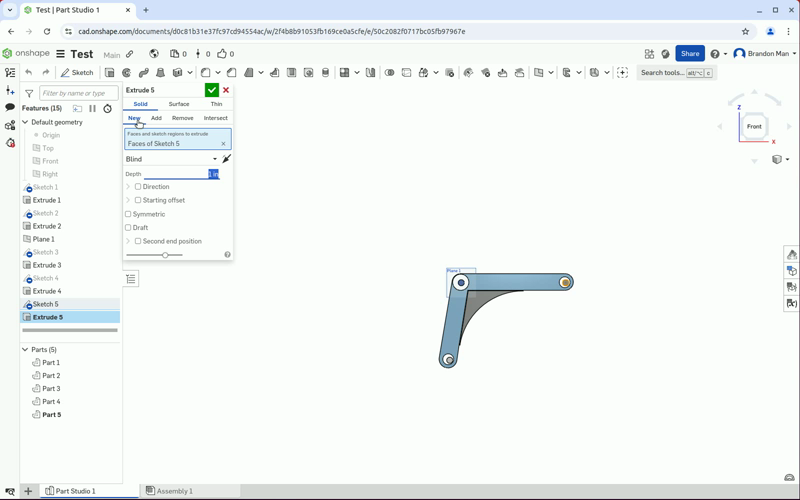
text(-2.166)
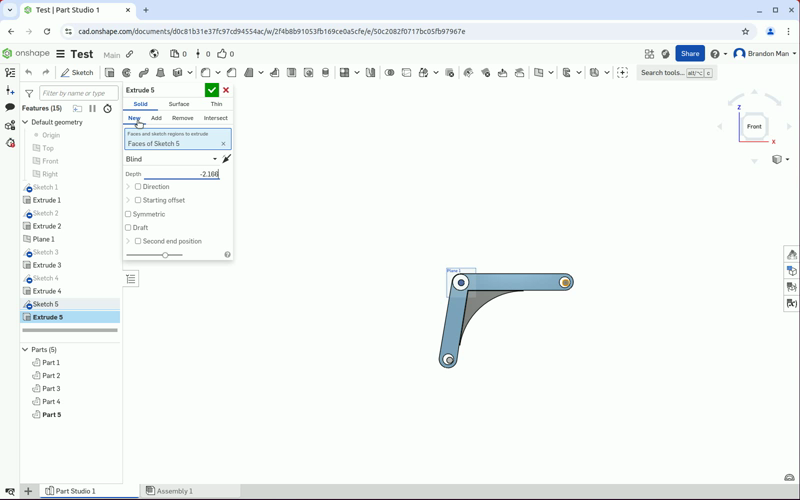
key(enter)
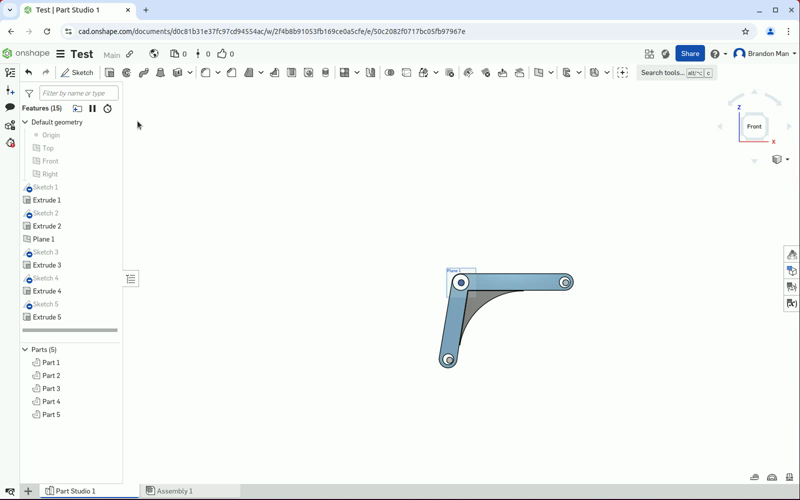
key(shift+h)
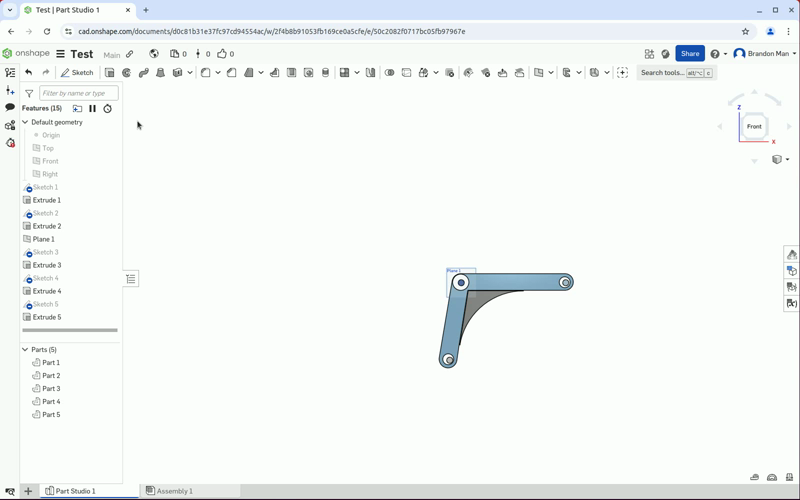
key(shift+h)
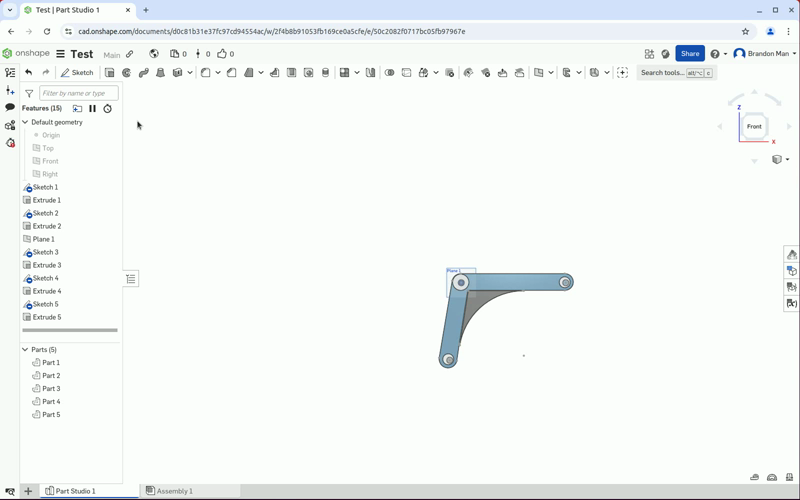
key(shift+7)
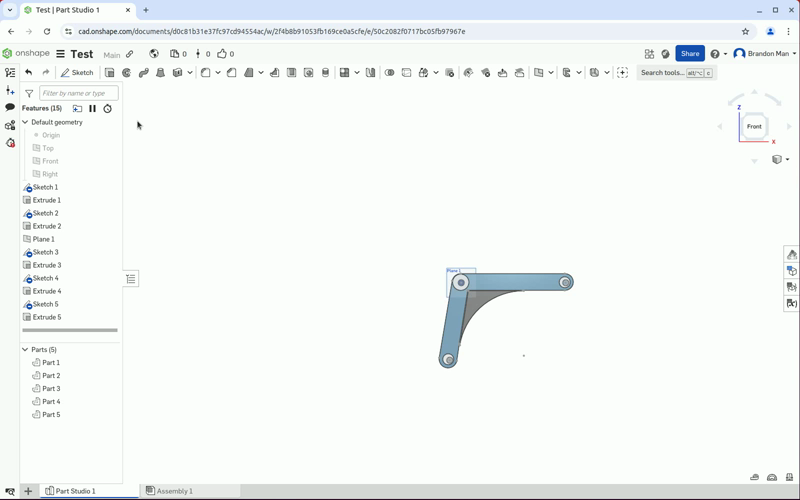
key(left, 2)
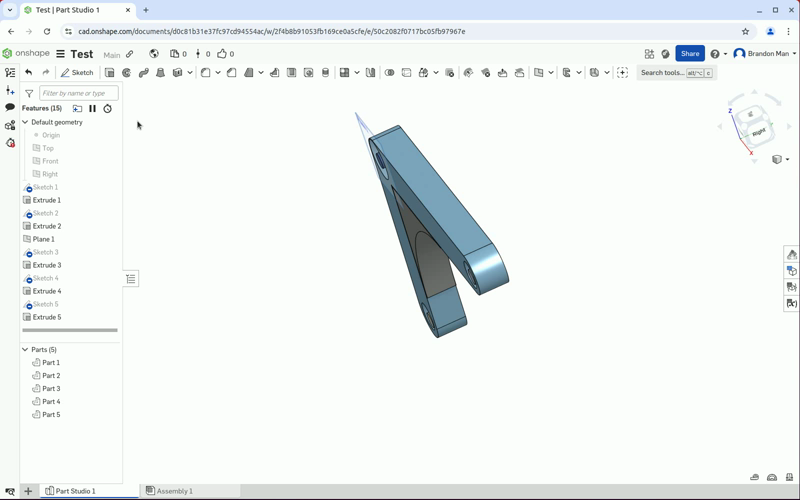
key(down, 2)
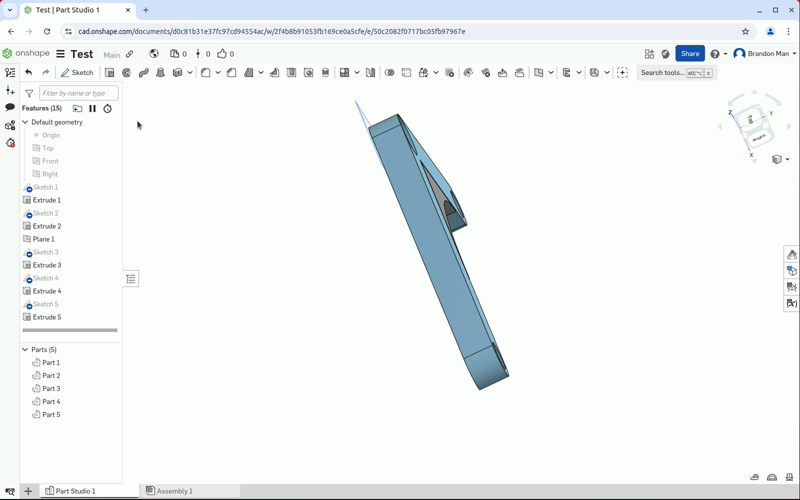
key(up, 2)
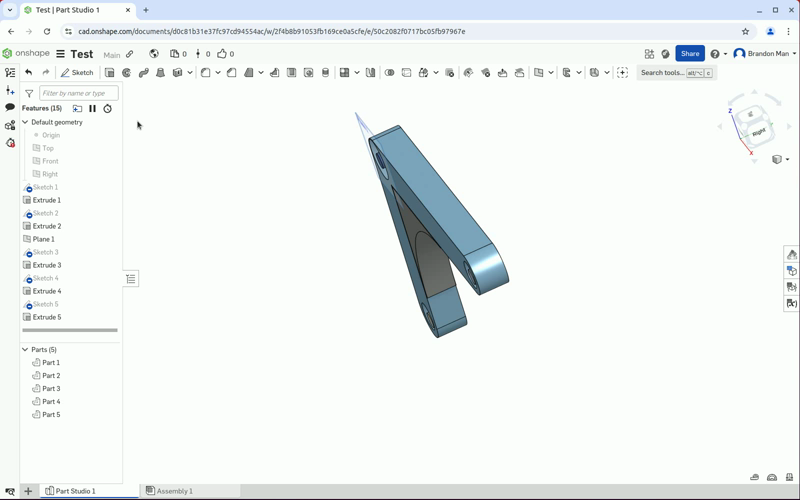
key(right, 2)
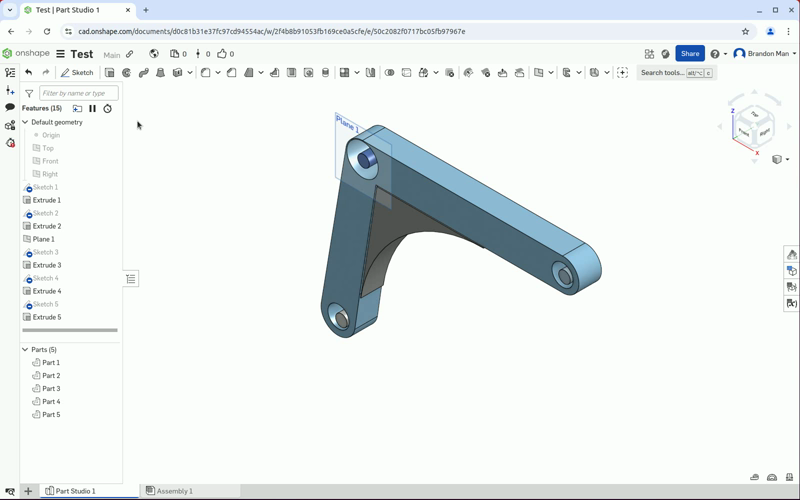
mouse_move(73, 189)
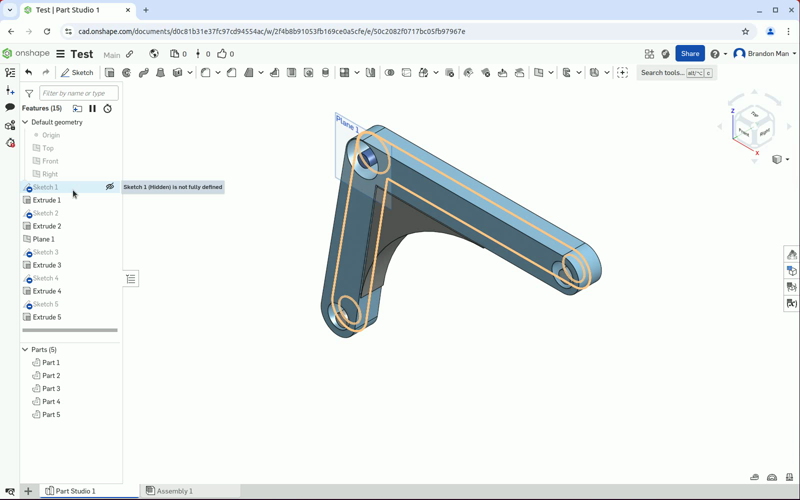
click(73, 189)